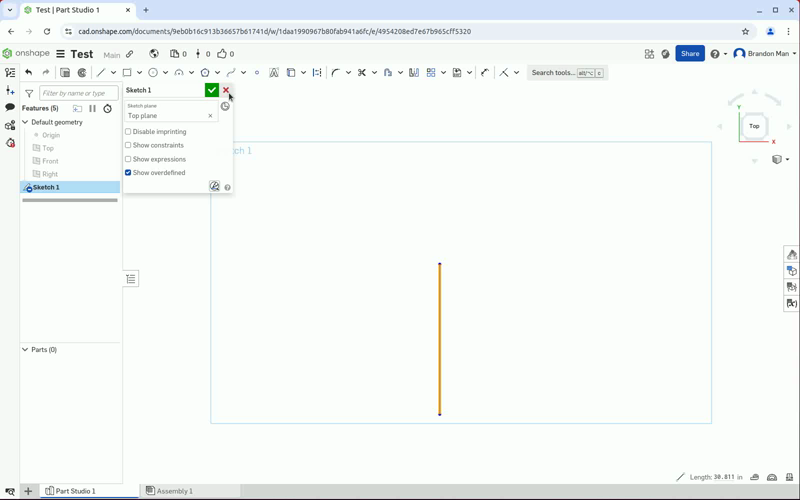
key(shift+h)
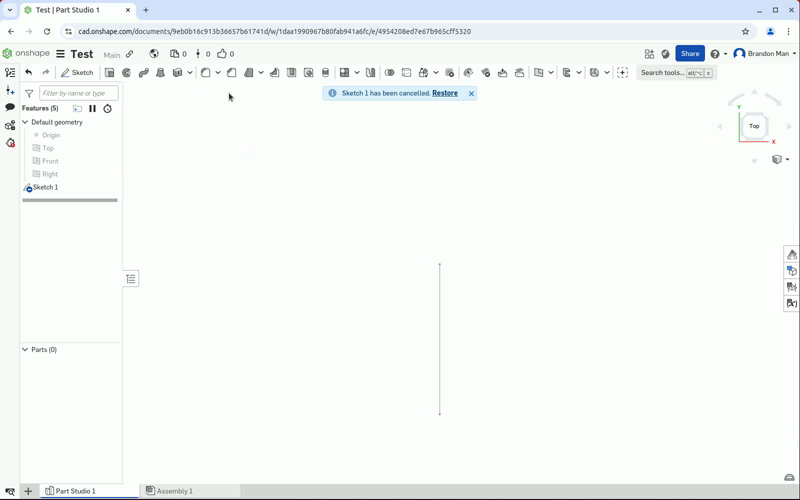
key(shift+s)
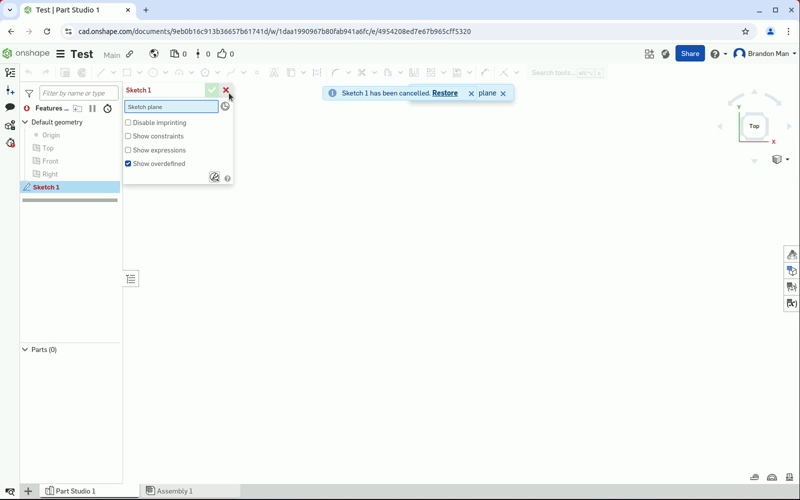
mouse_move(73, 150)
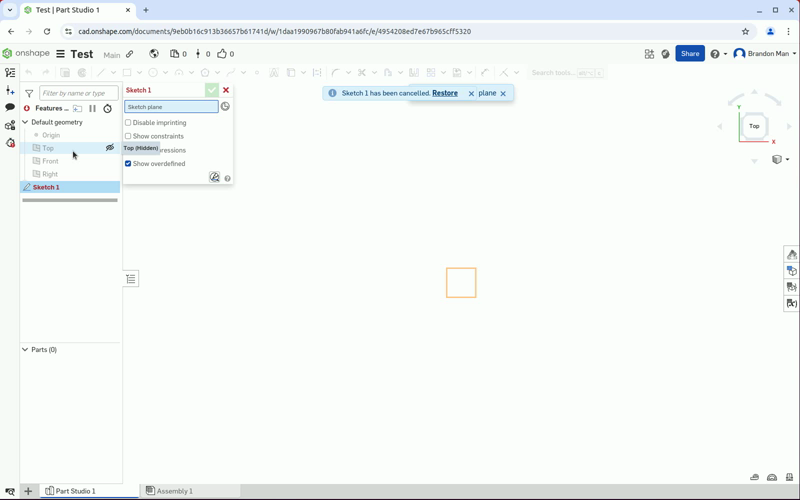
click(73, 150)
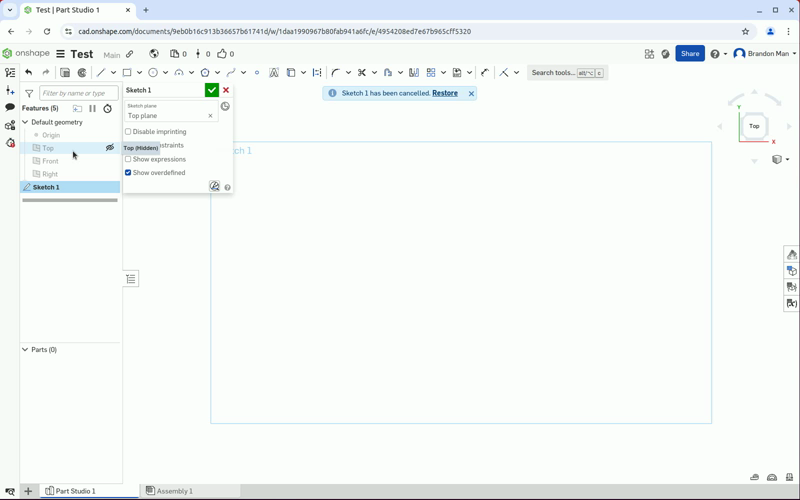
mouse_move(73, 352)
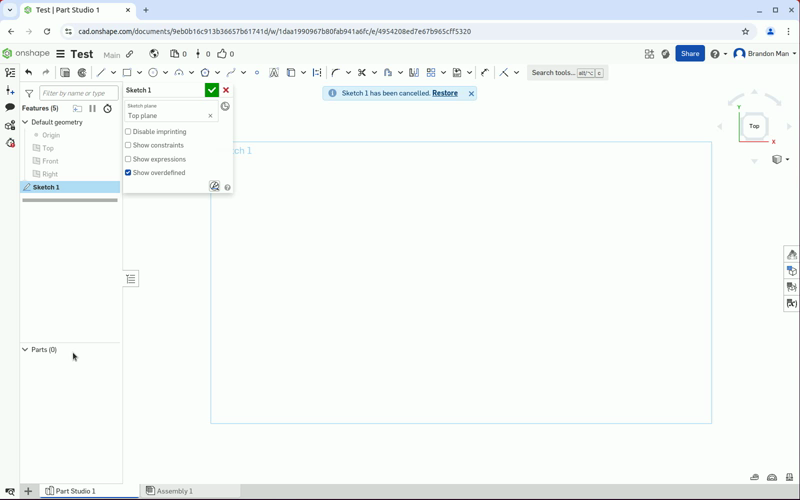
key(y)
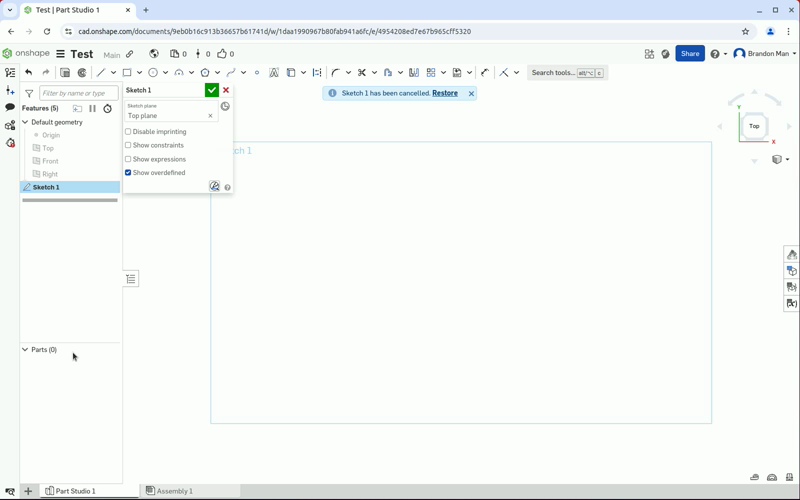
key(a)
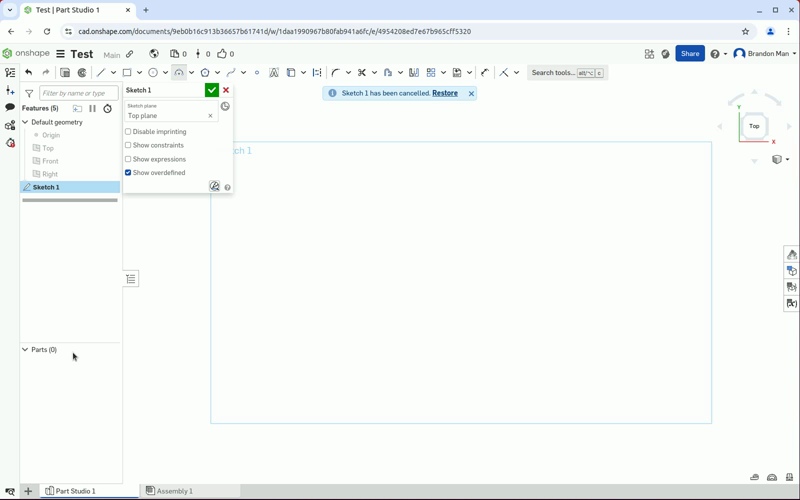
key_down(shift)
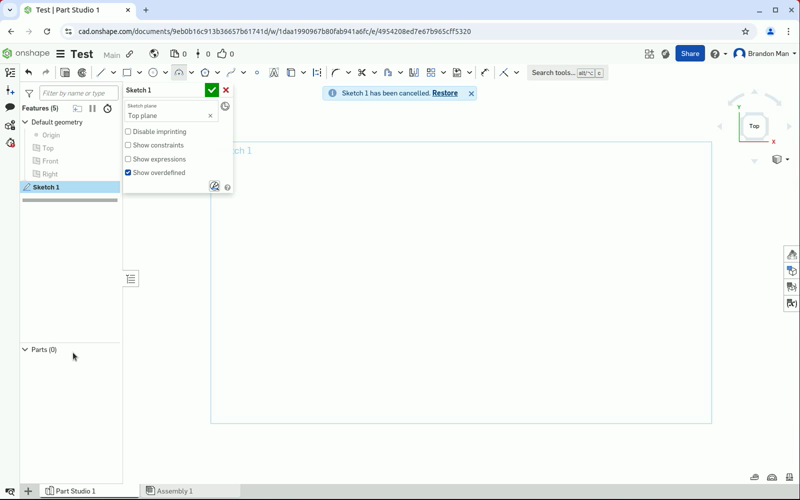
mouse_move(351, 333)
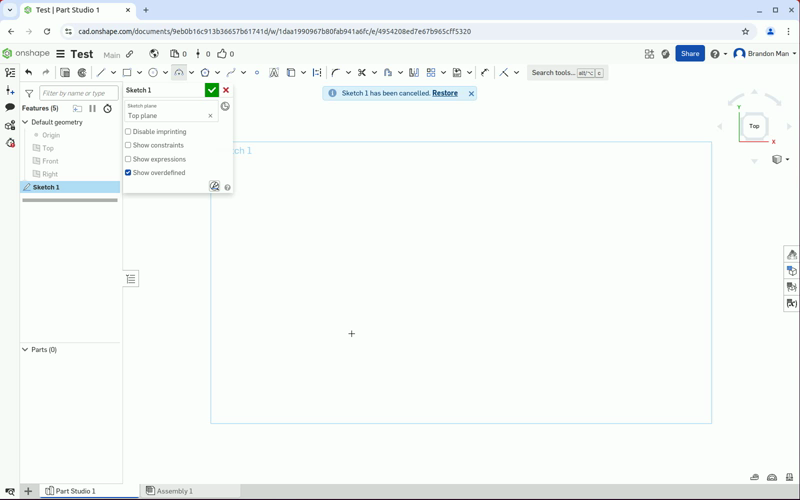
click(351, 333)
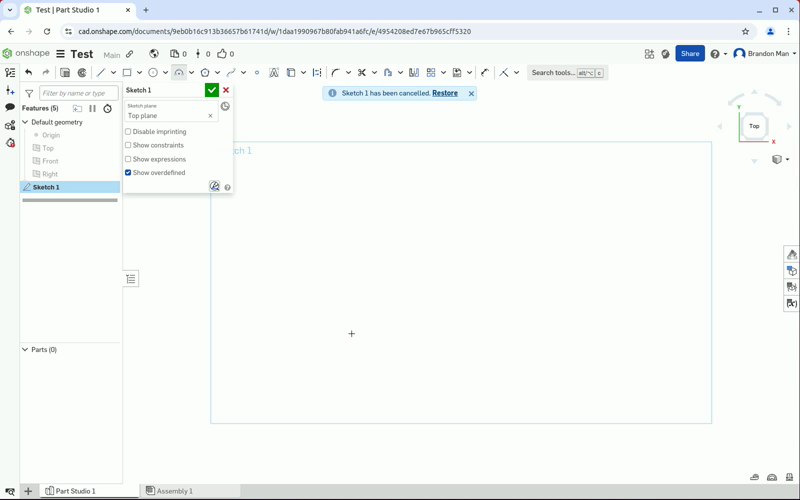
key_up(shift)
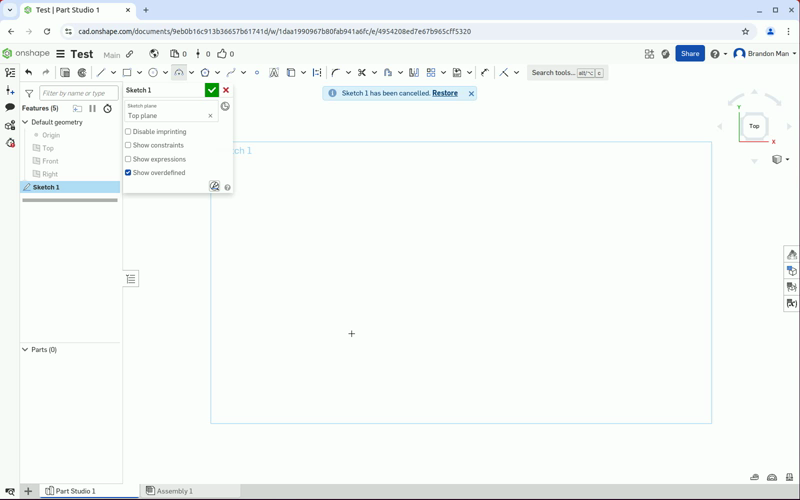
key_down(shift)
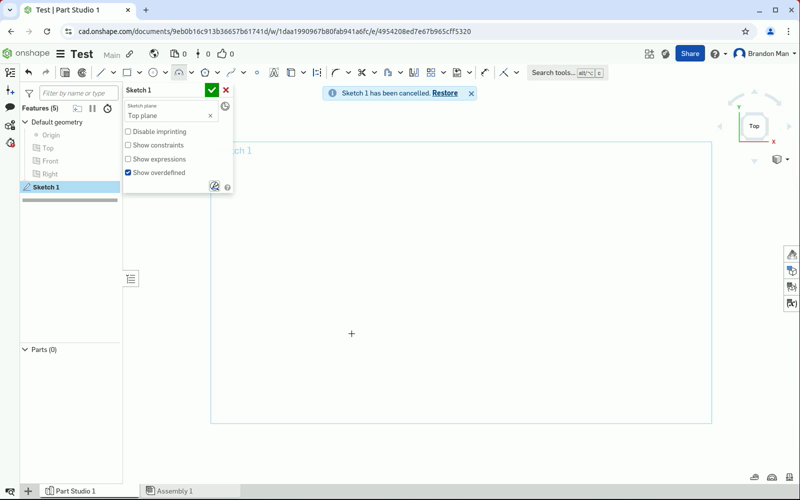
mouse_move(378, 370)
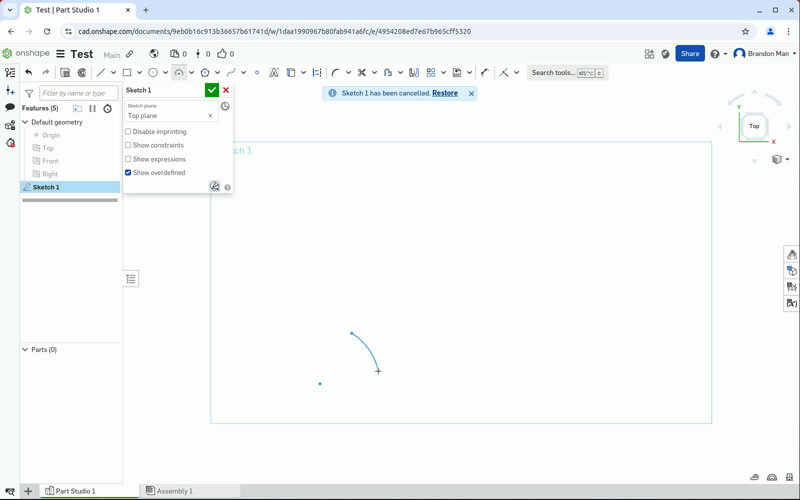
click(378, 370)
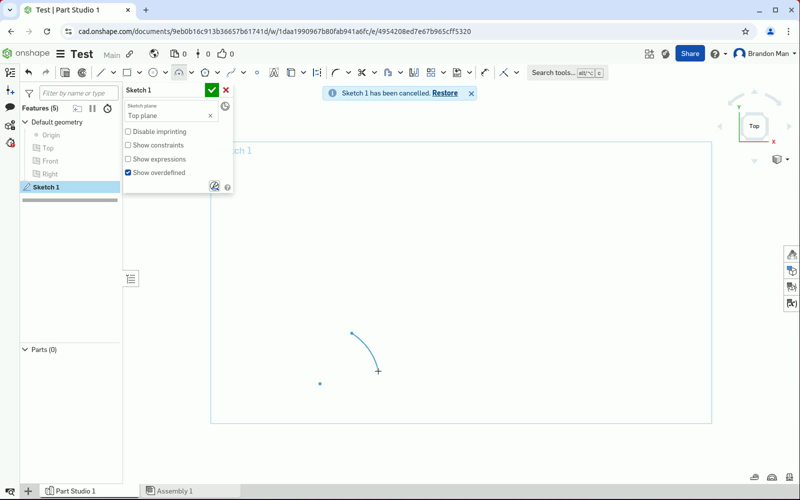
mouse_move(359, 356)
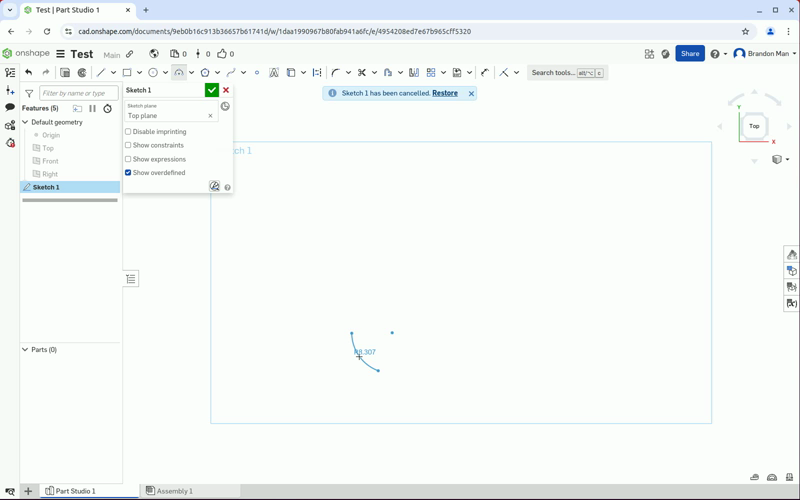
click(359, 356)
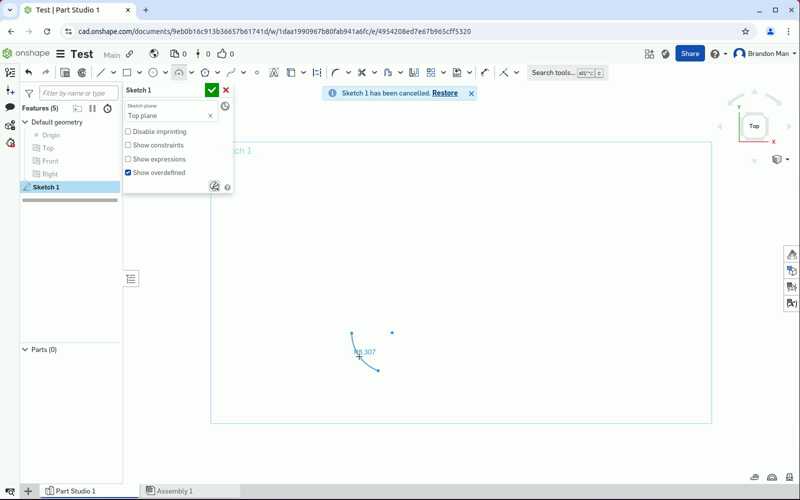
key_up(shift)
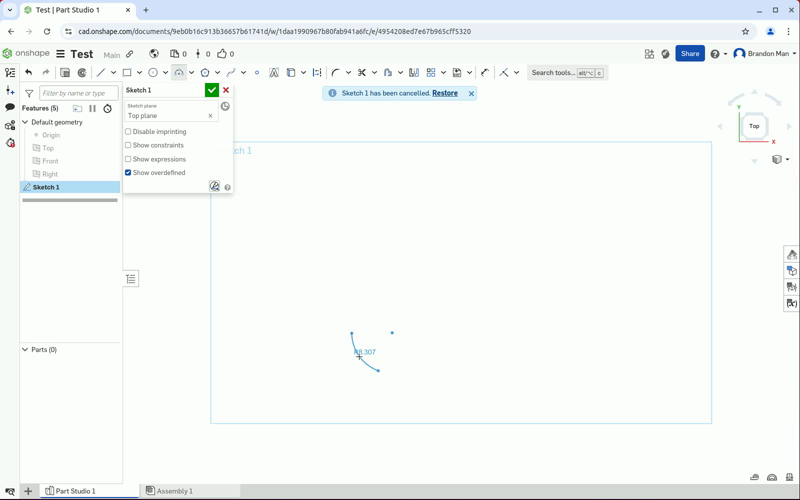
mouse_move(378, 370)
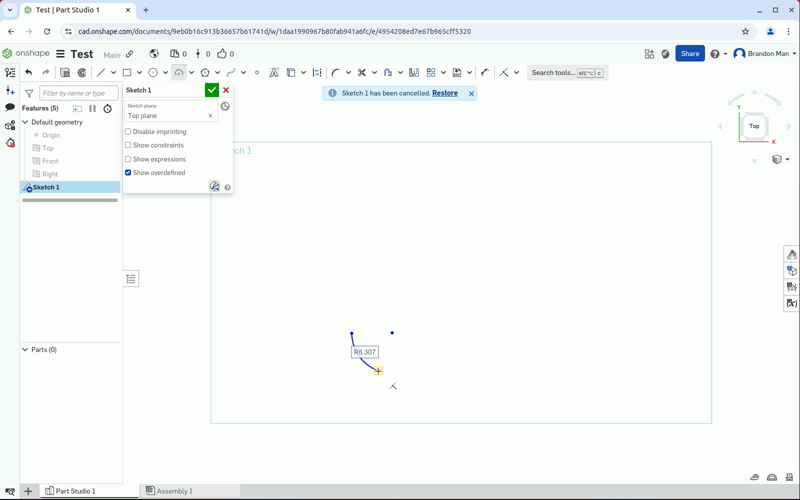
click(378, 370)
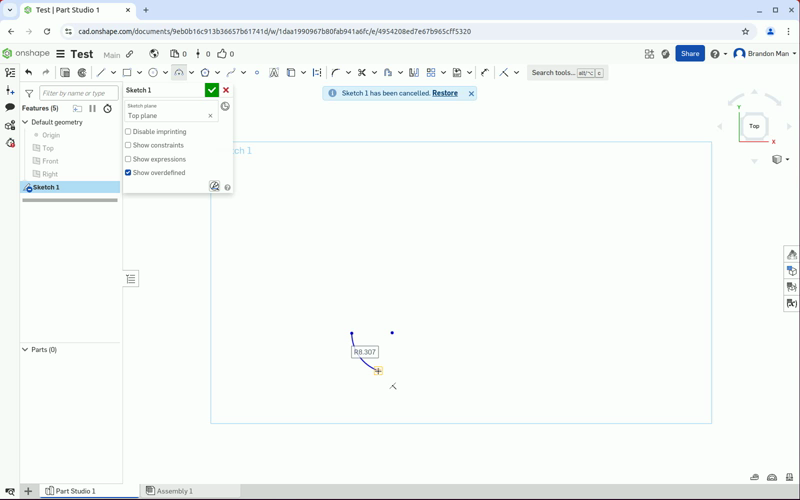
mouse_move(351, 333)
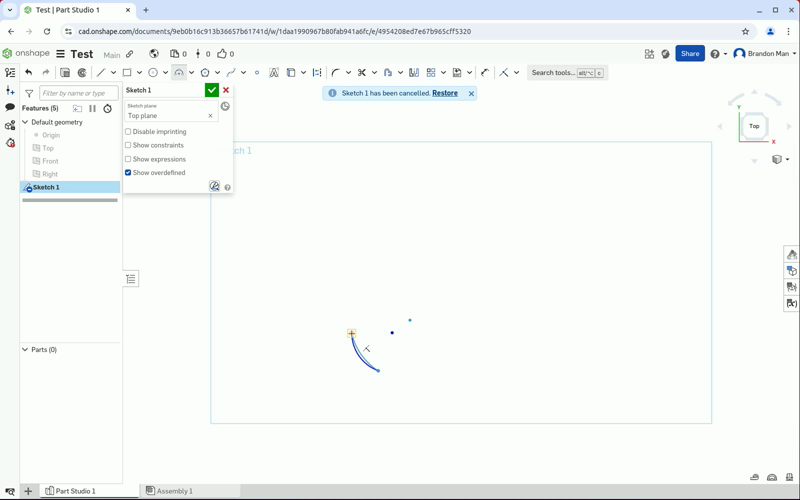
click(351, 333)
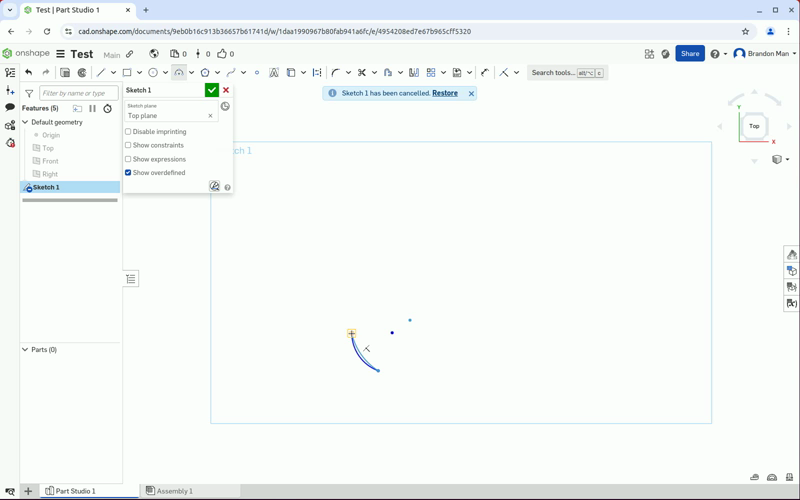
key_down(shift)
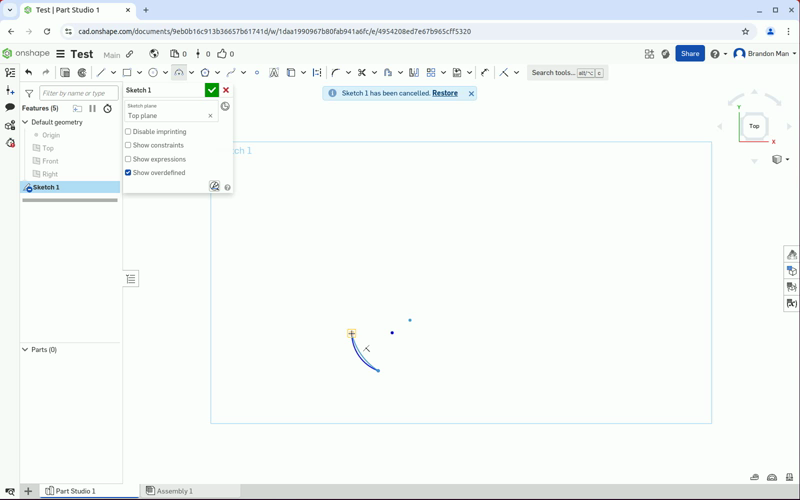
mouse_move(363, 353)
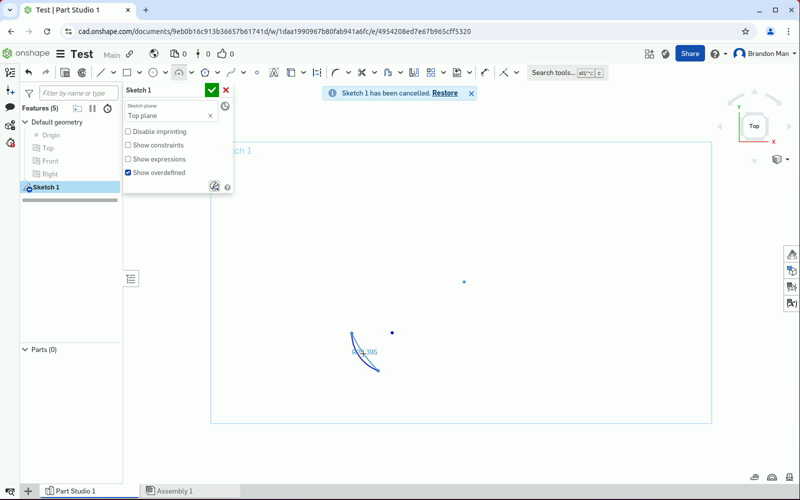
click(363, 353)
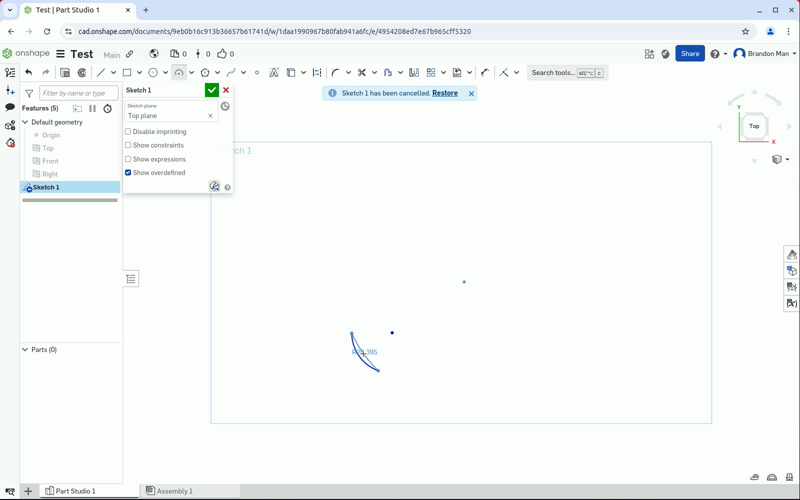
key_up(shift)
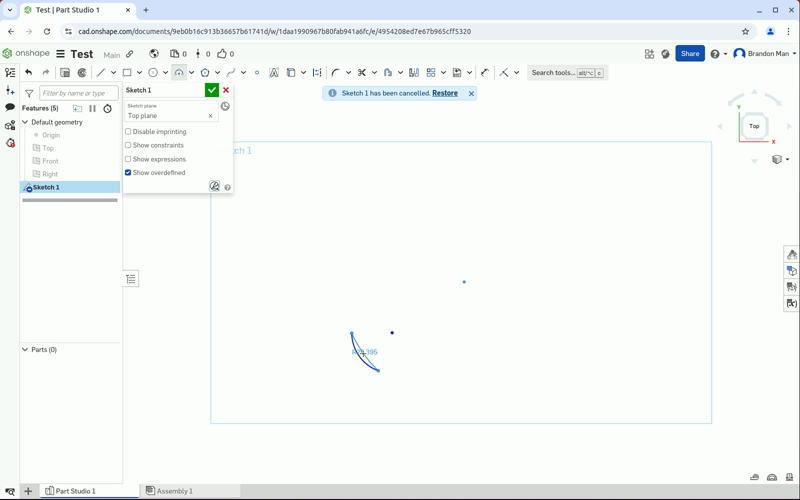
key(esc)
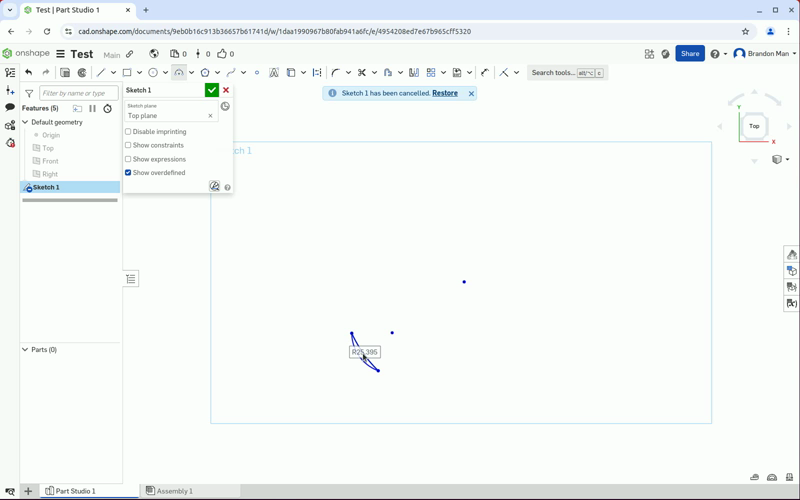
mouse_move(367, 359)
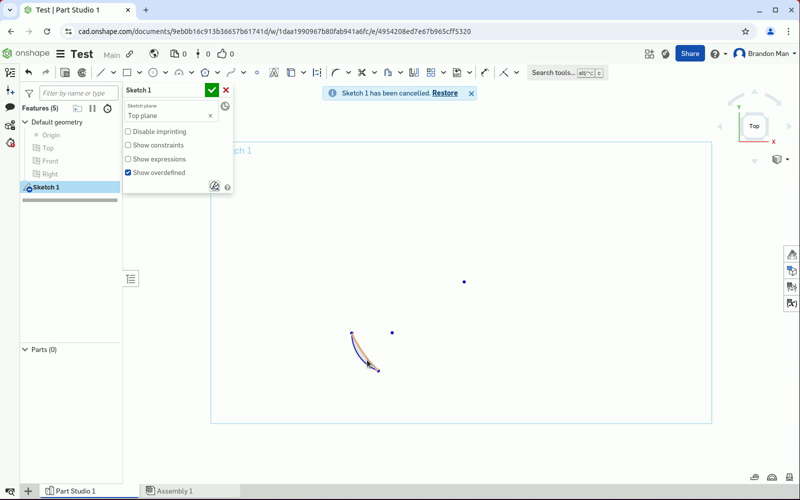
scroll(6)
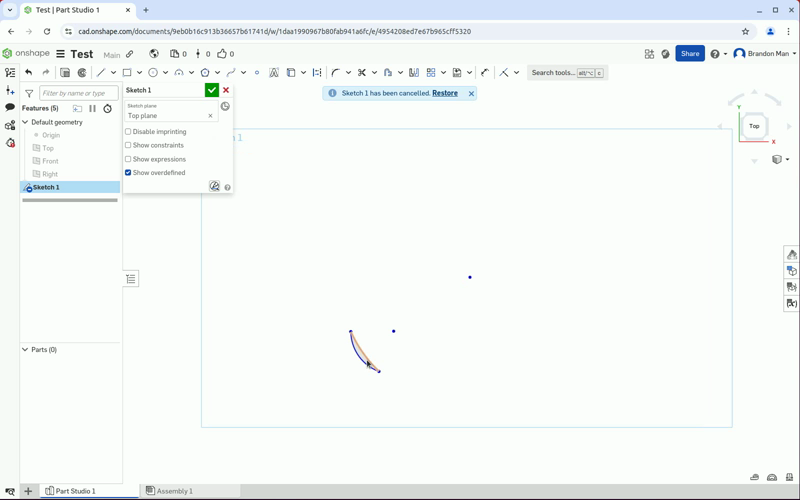
scroll(6)
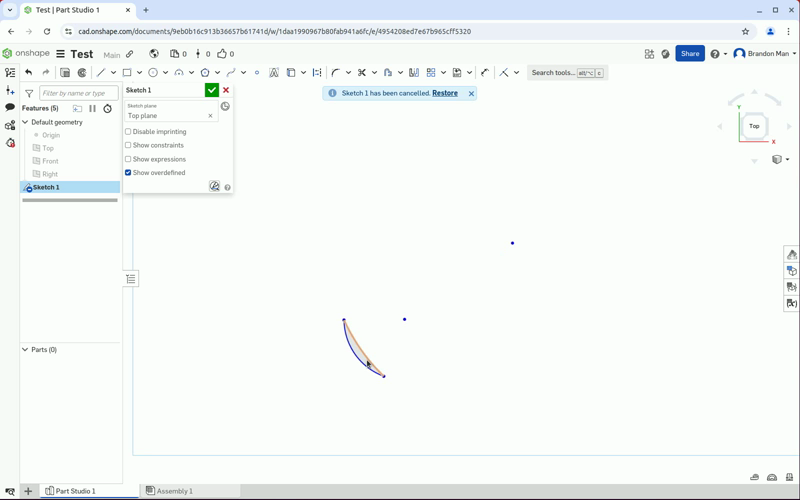
scroll(6)
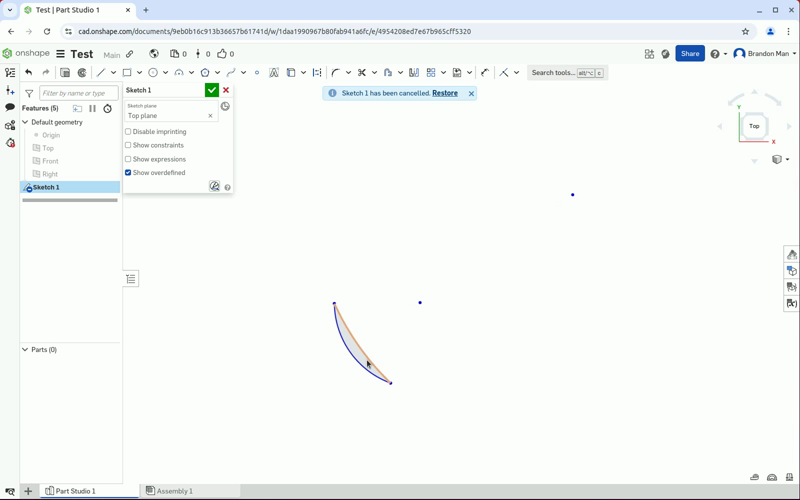
scroll(6)
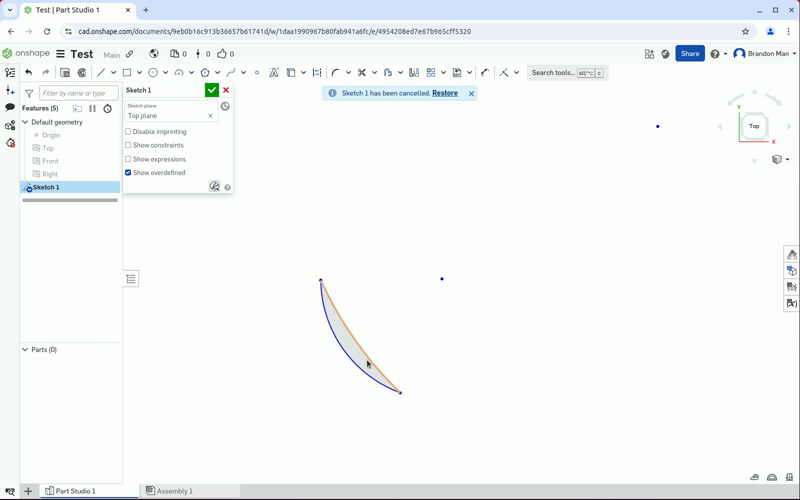
scroll(6)
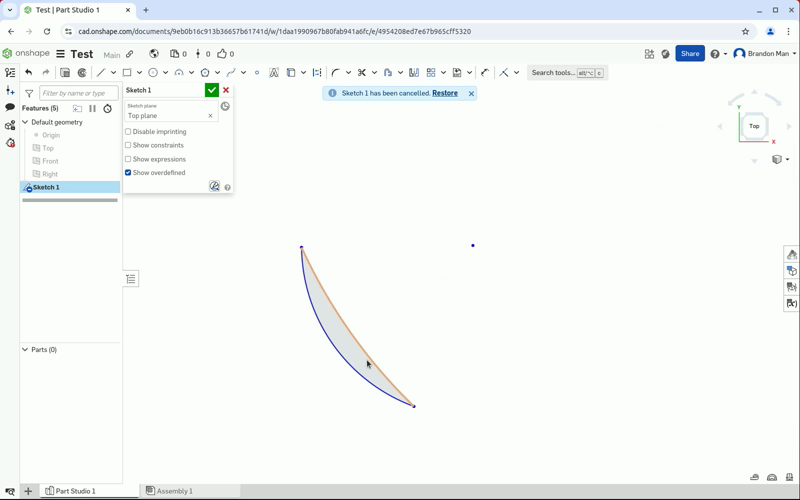
scroll(6)
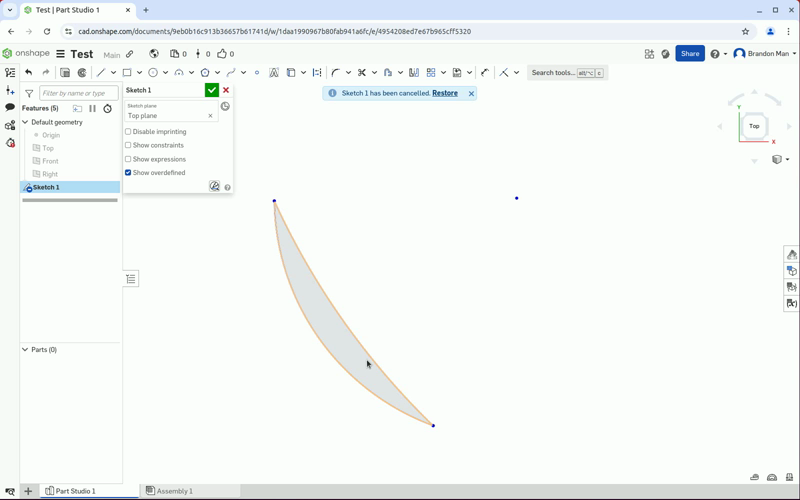
scroll(6)
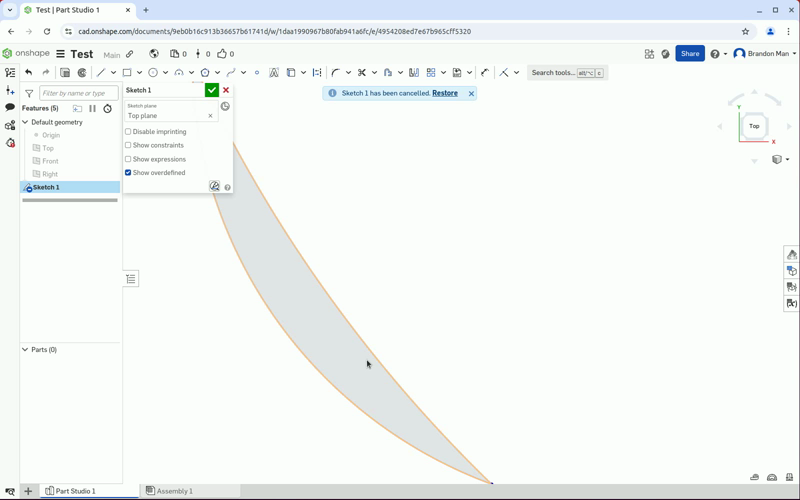
click(367, 359)
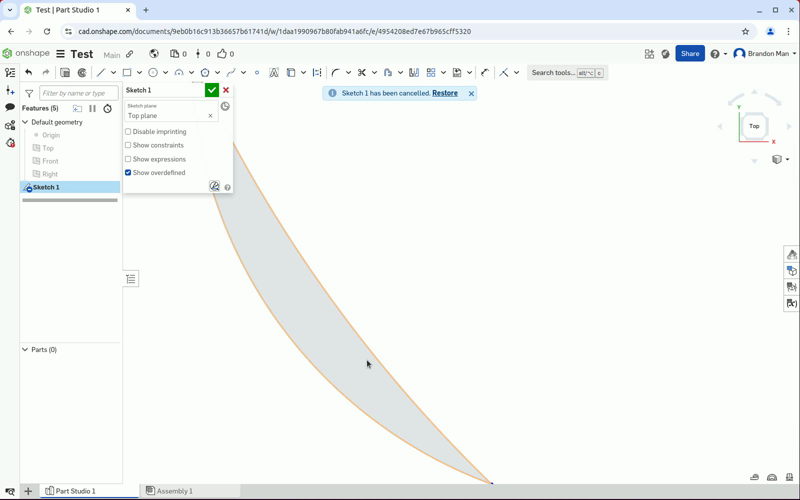
scroll(-6)
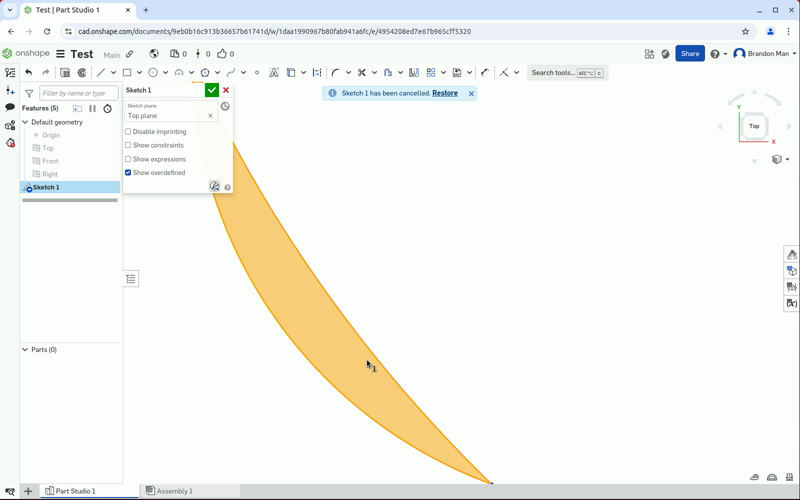
scroll(-6)
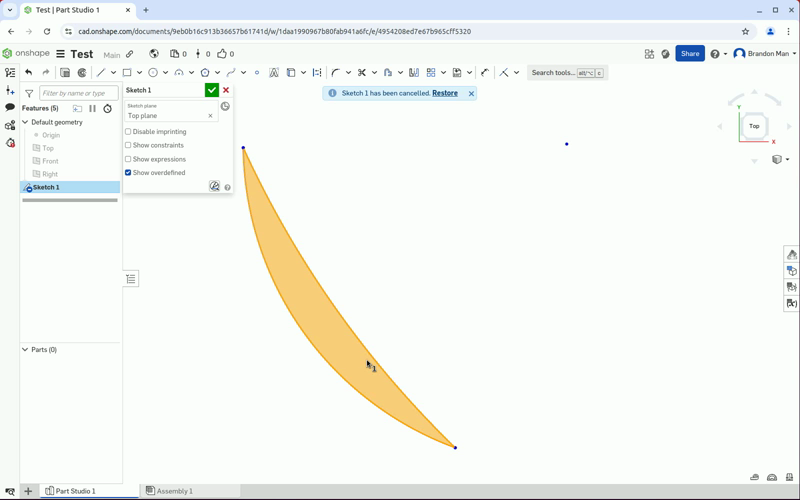
scroll(-6)
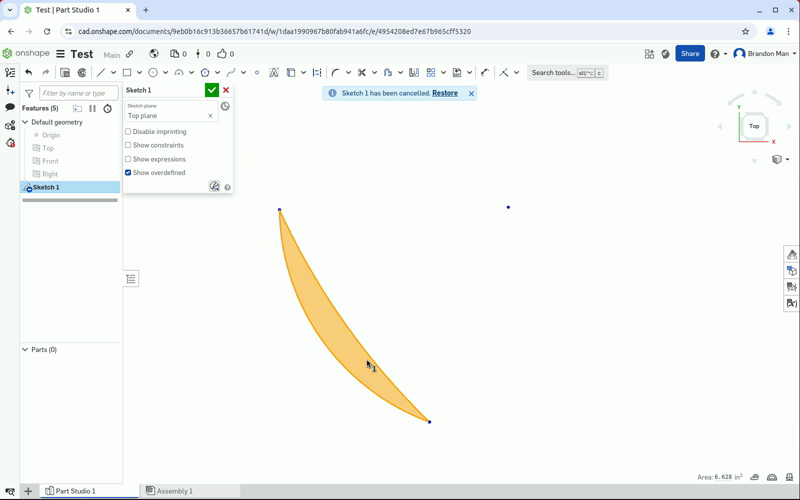
scroll(-6)
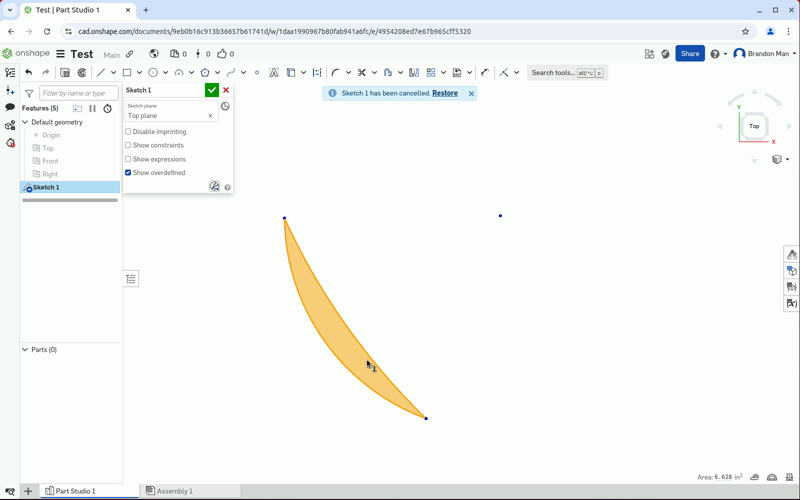
scroll(-6)
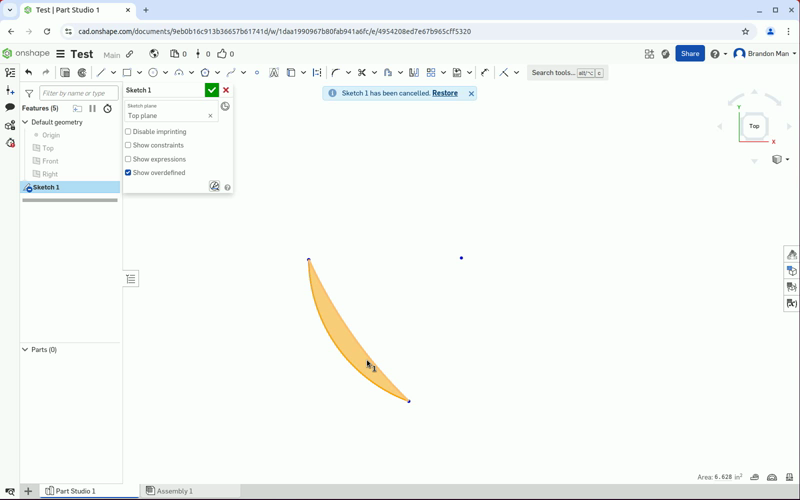
scroll(-6)
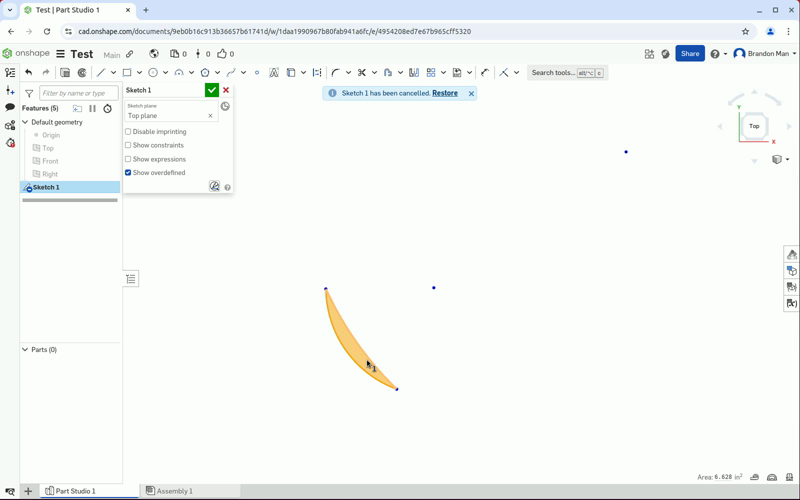
scroll(-6)
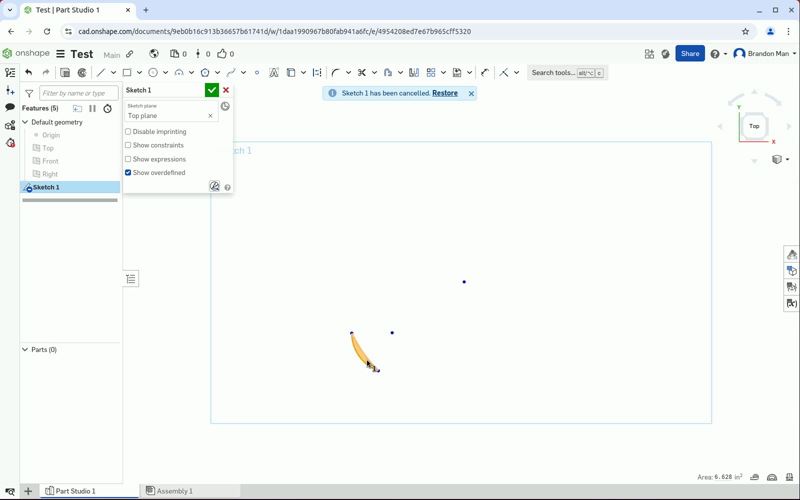
mouse_move(73, 352)
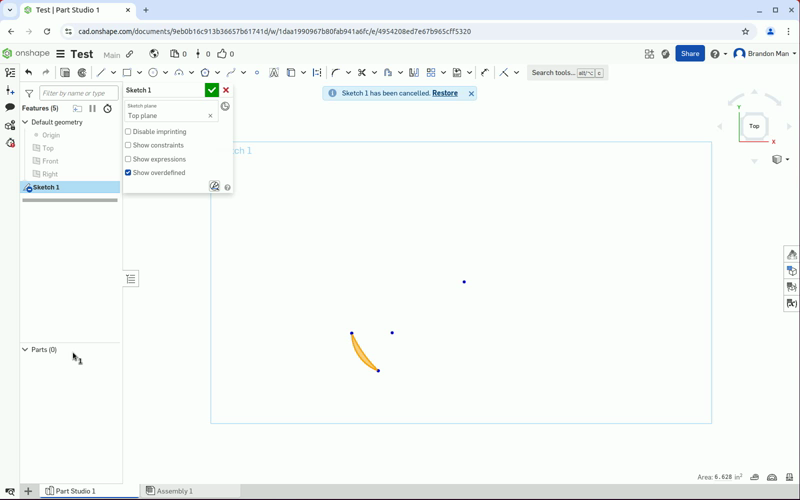
key(shift+y)
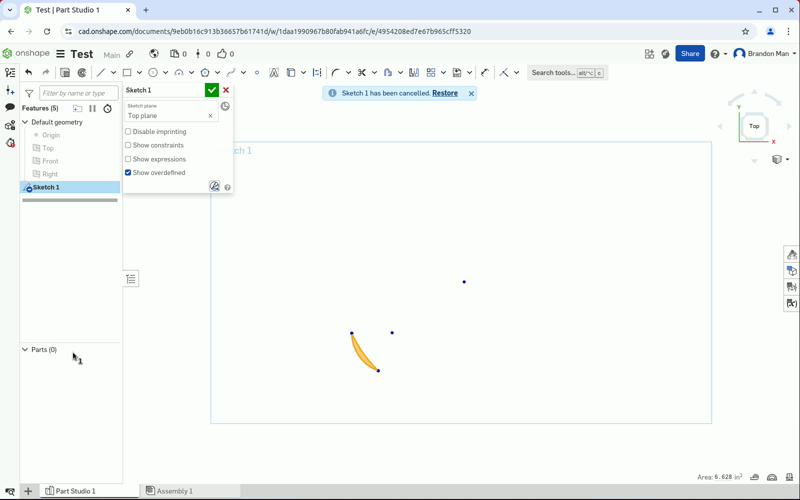
key(shift+e)
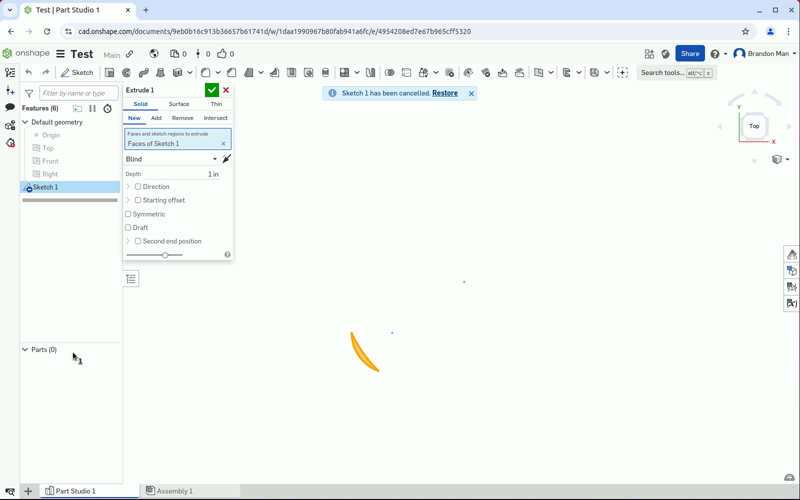
mouse_move(143, 106)
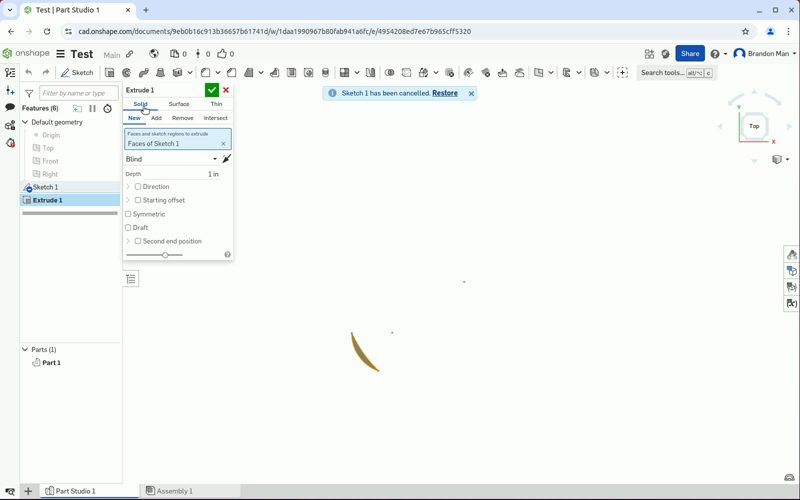
click(143, 106)
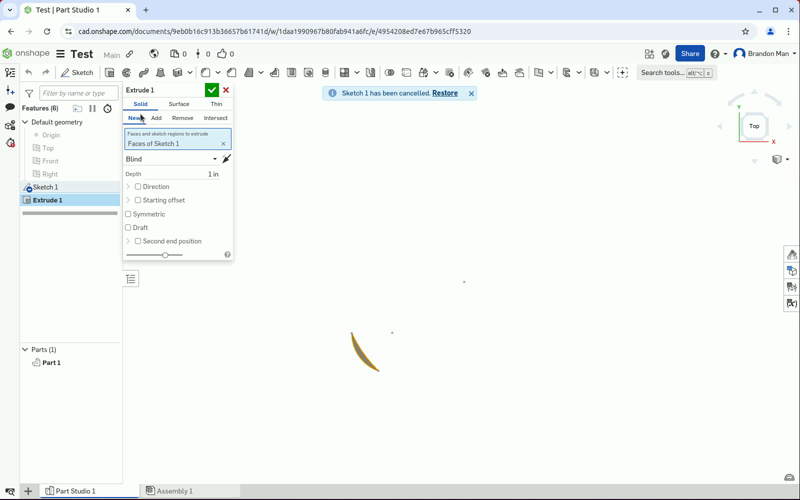
mouse_move(137, 120)
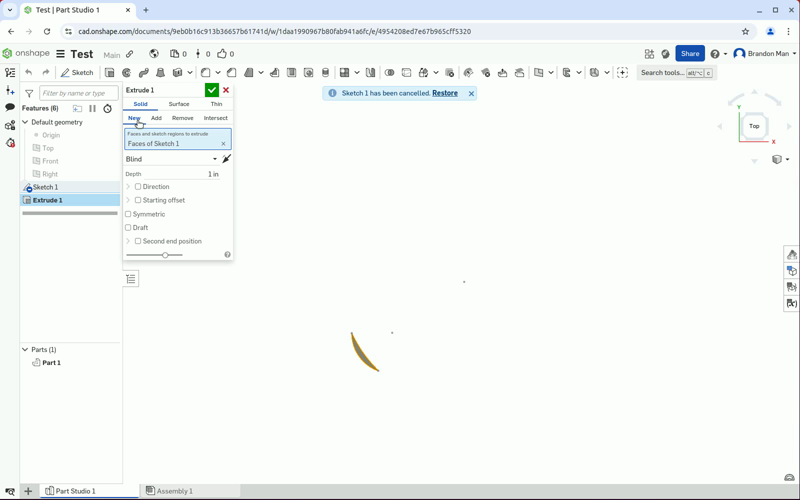
click(137, 120)
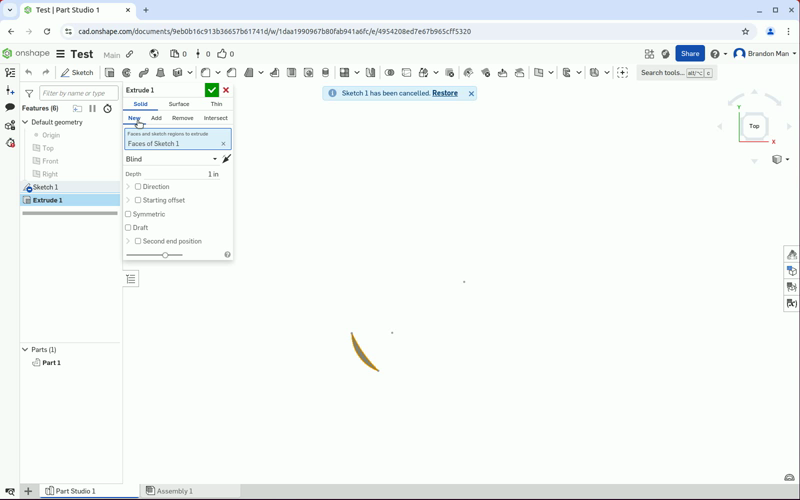
key(tab, 4)
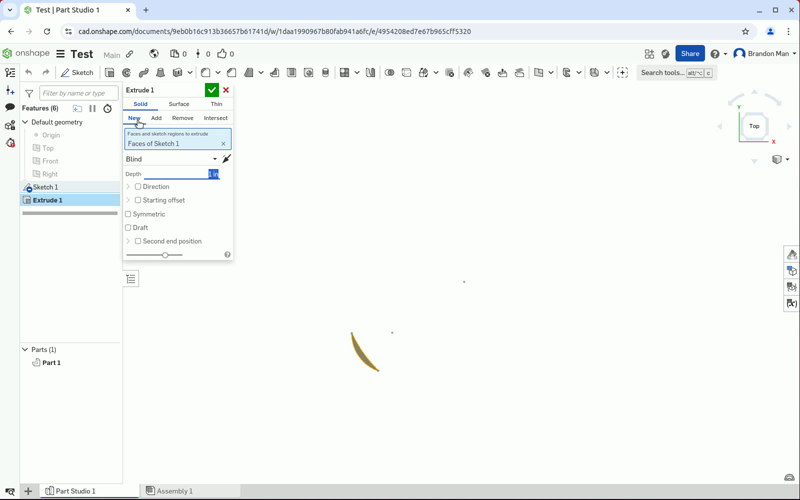
text(3.611)
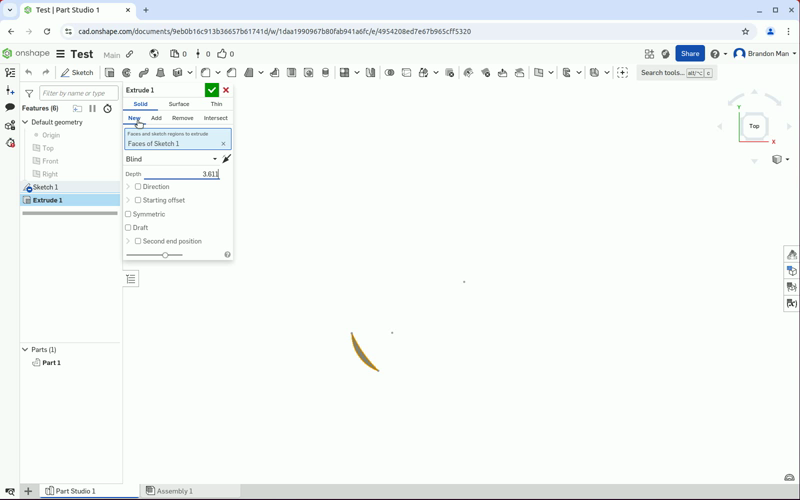
key(enter)
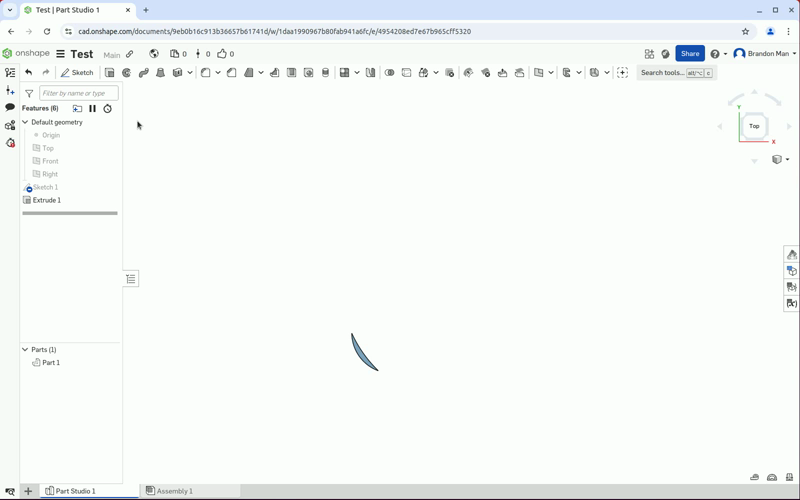
key(shift+h)
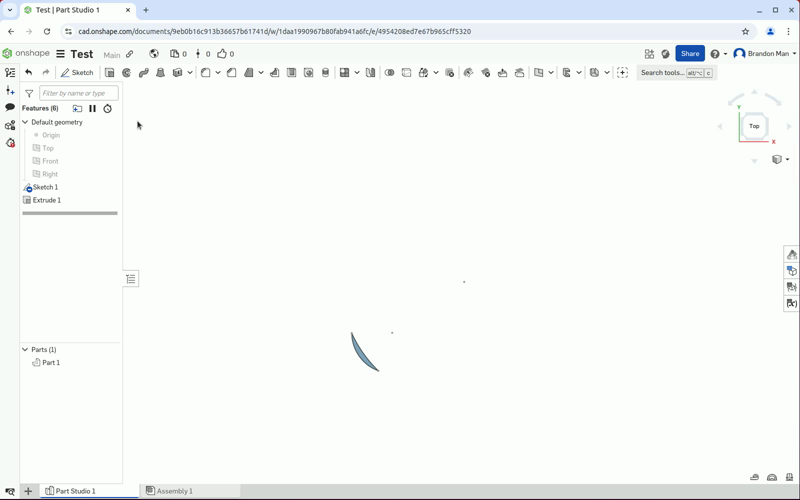
key(shift+h)
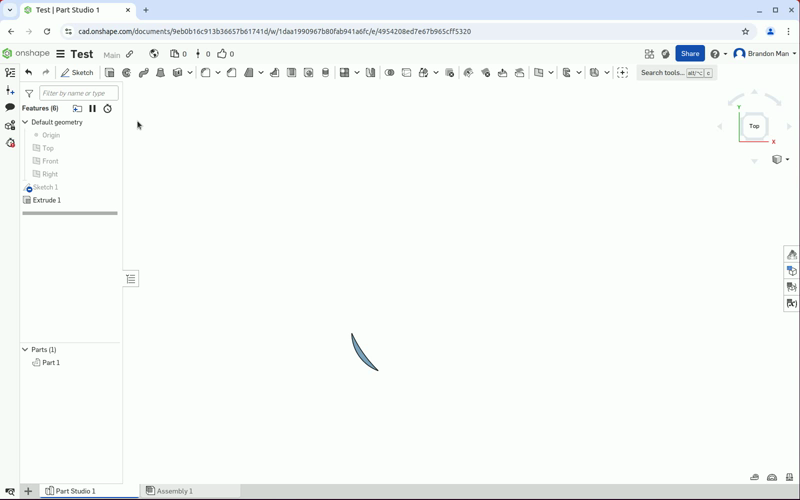
mouse_move(73, 189)
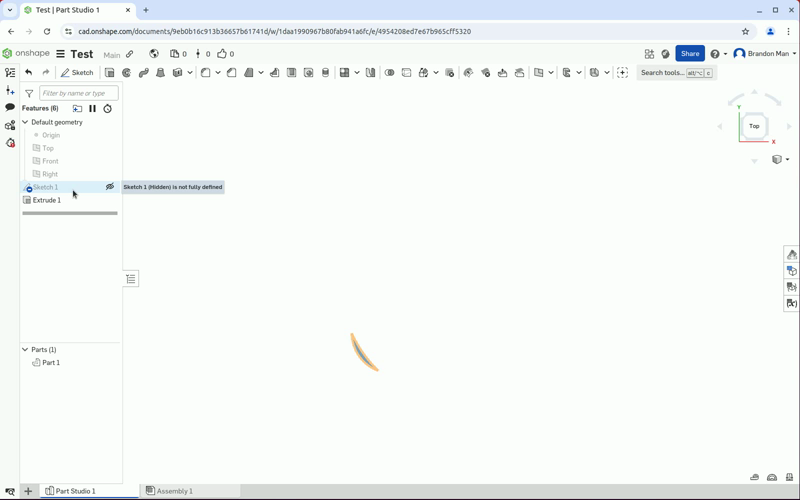
click(73, 189)
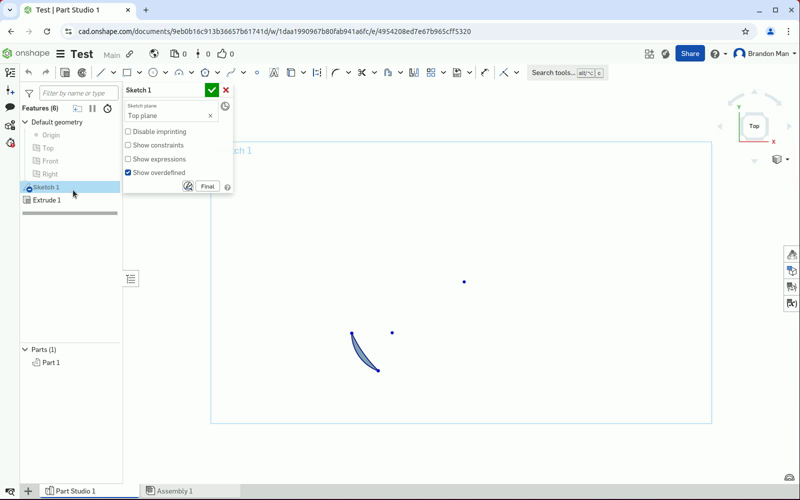
mouse_move(229, 92)
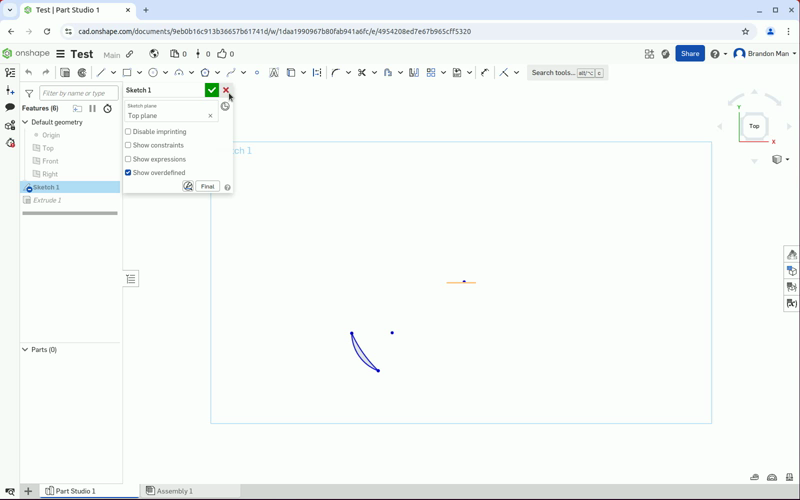
click(229, 92)
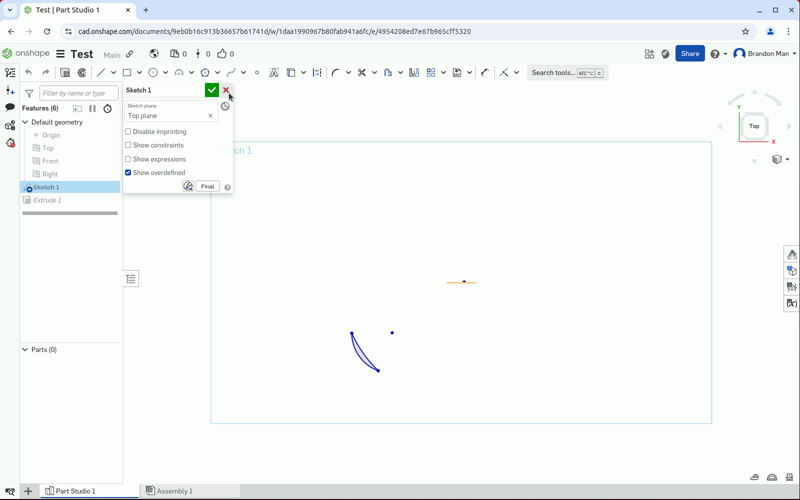
key(shift+s)
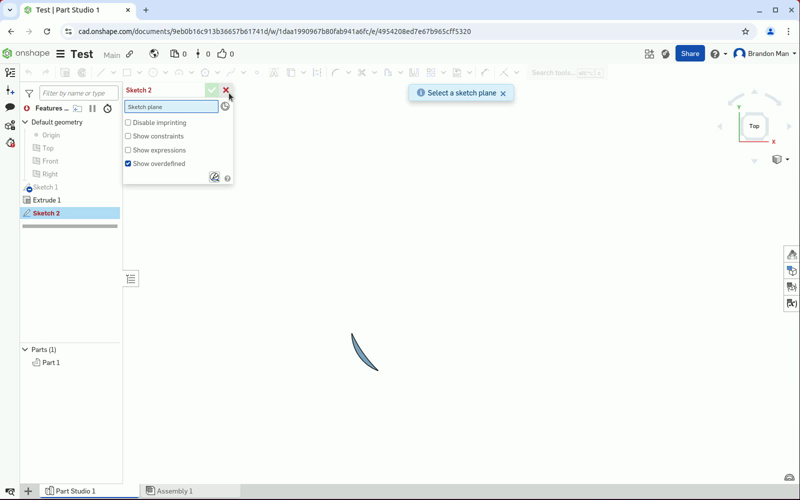
mouse_move(73, 150)
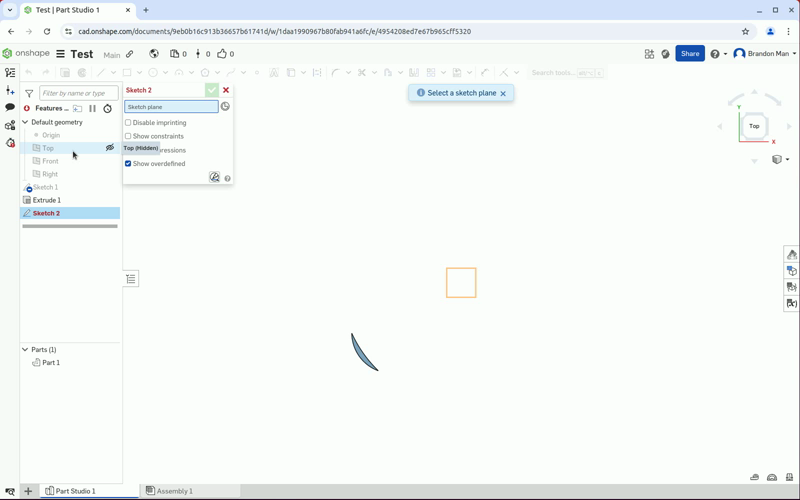
click(73, 150)
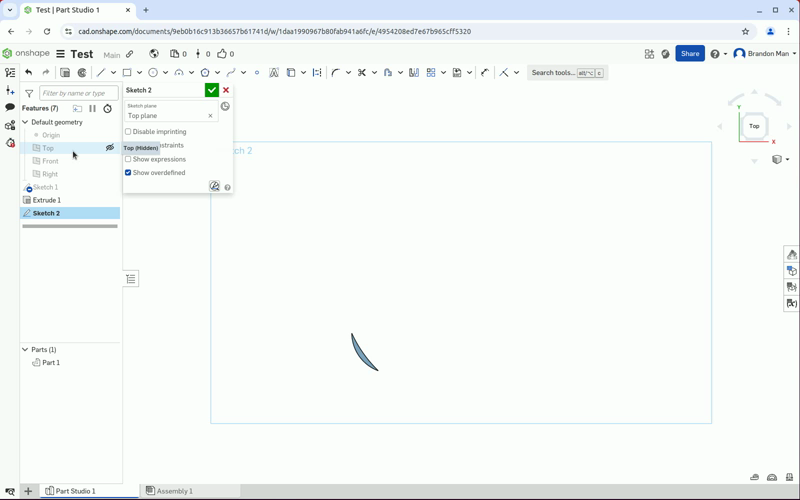
mouse_move(73, 352)
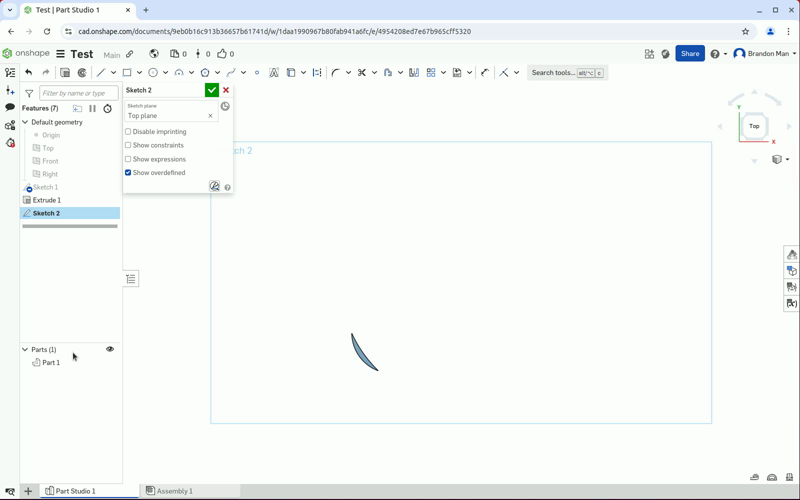
key(y)
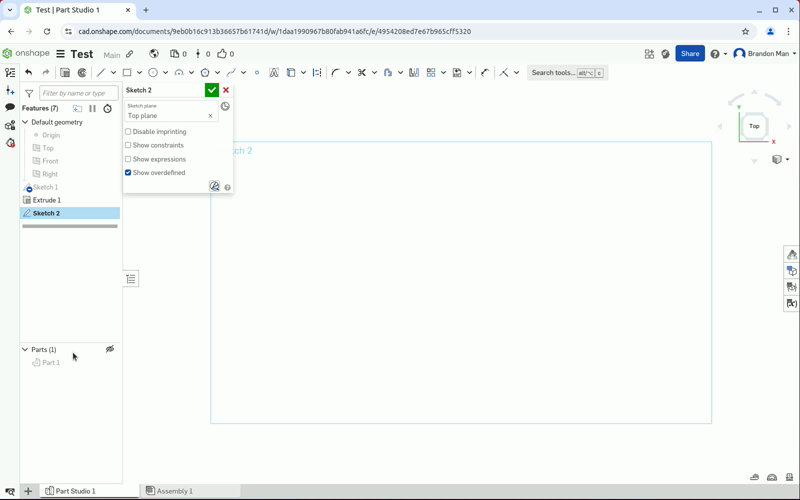
key(a)
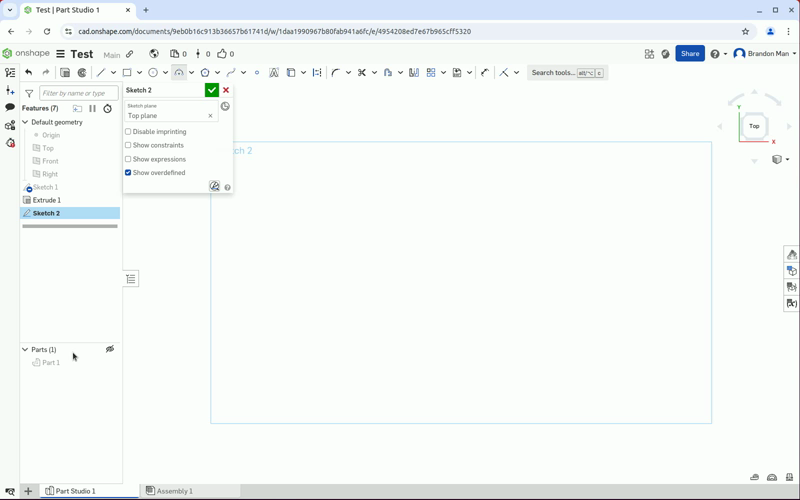
key_down(shift)
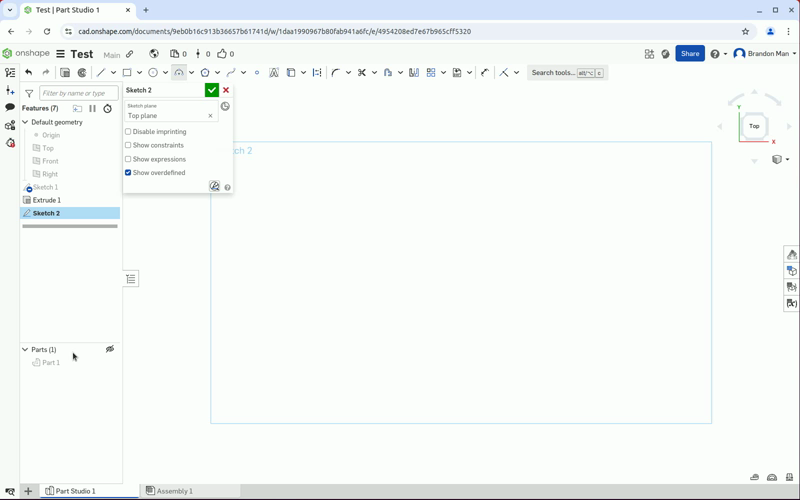
mouse_move(545, 368)
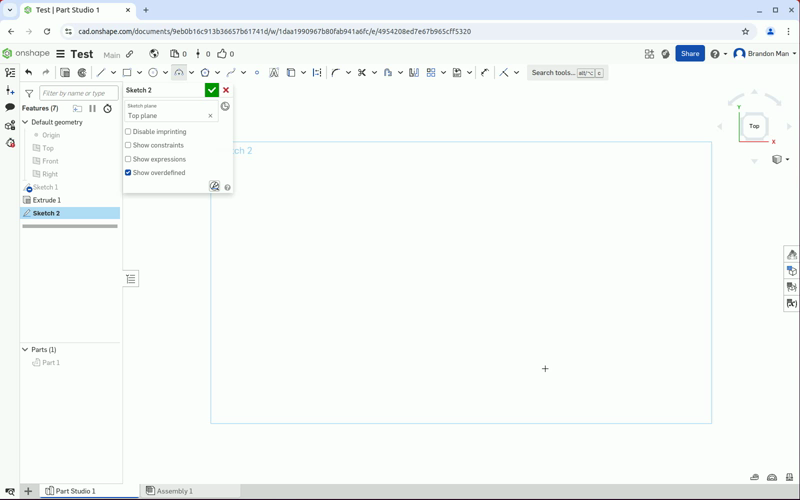
click(545, 368)
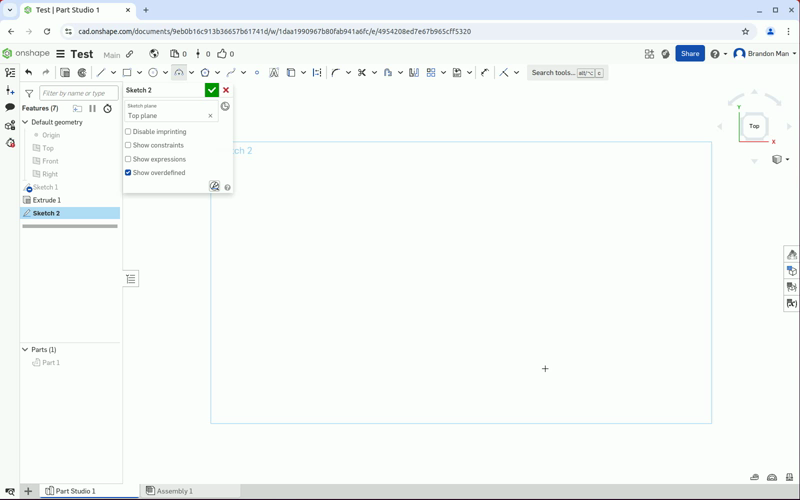
key_up(shift)
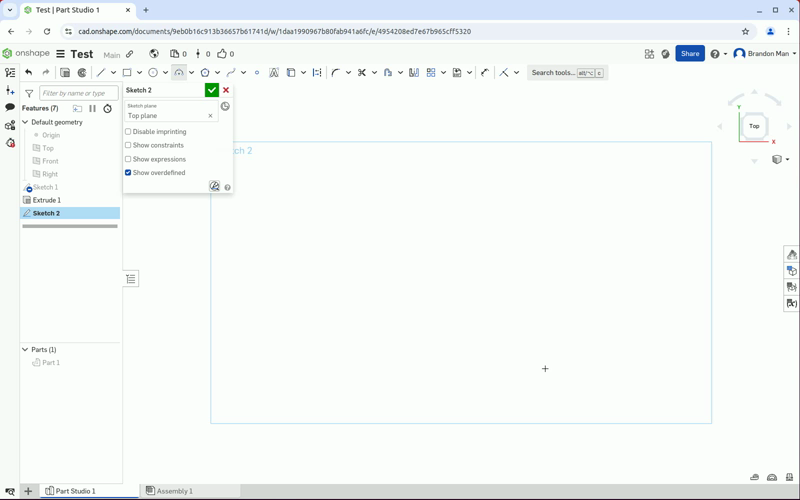
key_down(shift)
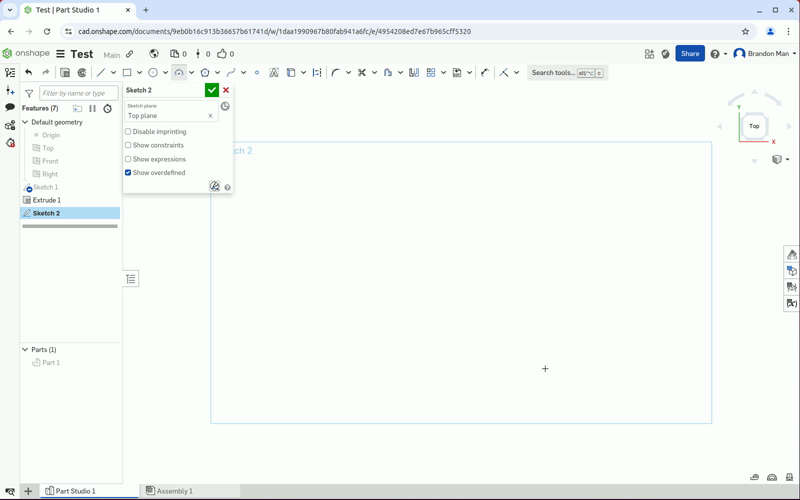
mouse_move(572, 326)
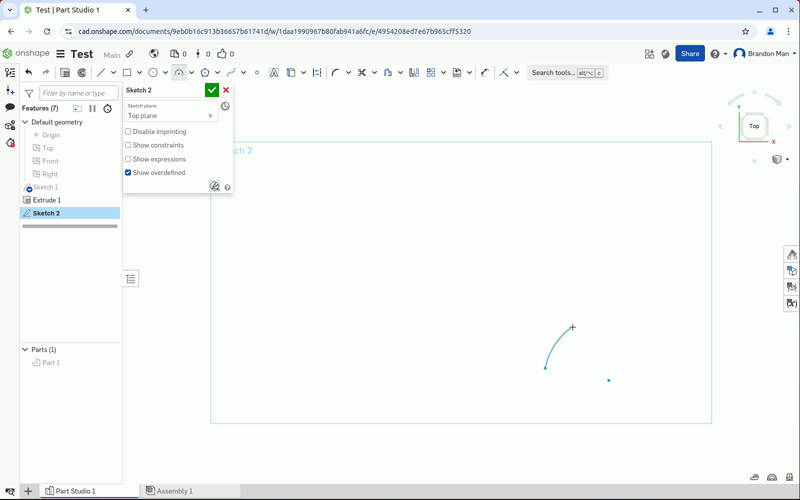
click(572, 326)
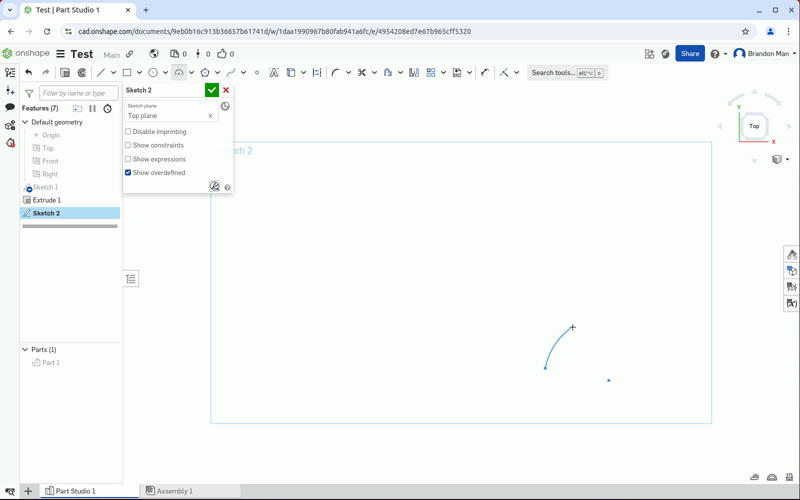
mouse_move(566, 352)
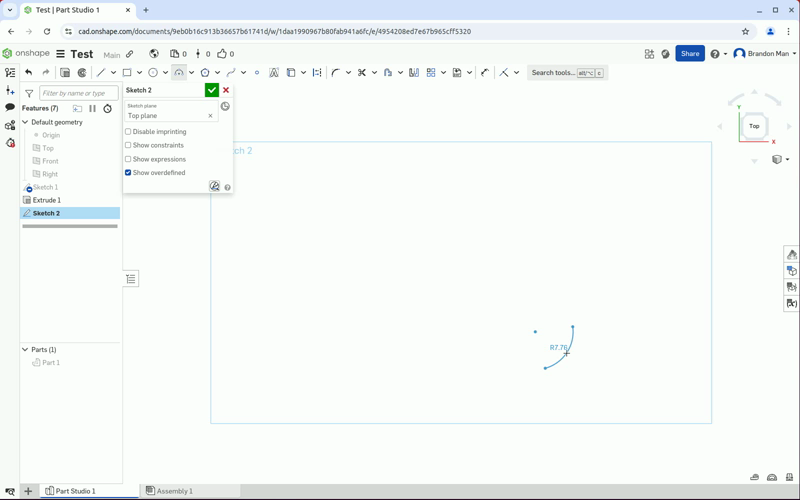
click(566, 352)
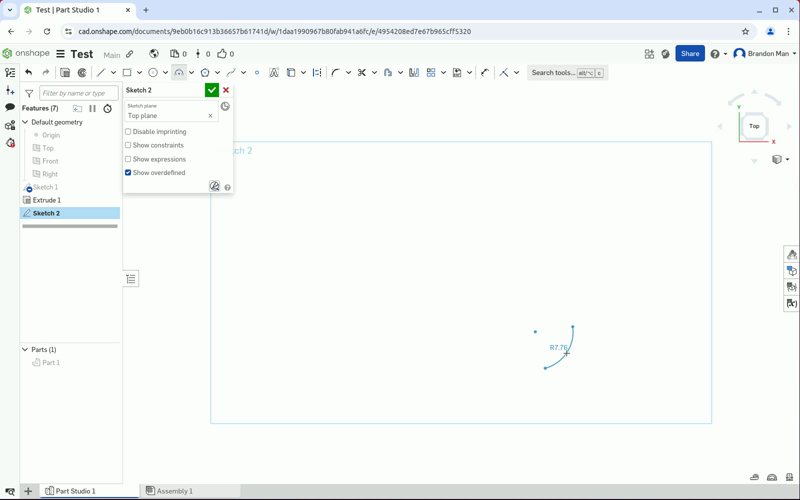
key_up(shift)
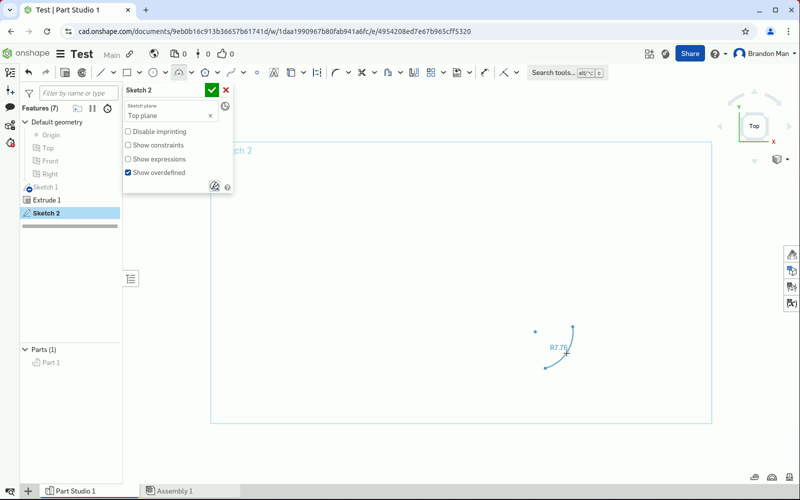
mouse_move(572, 326)
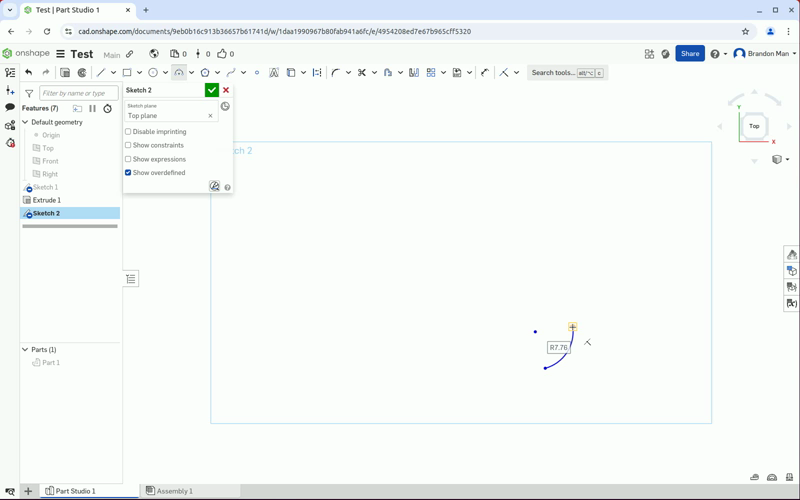
click(572, 326)
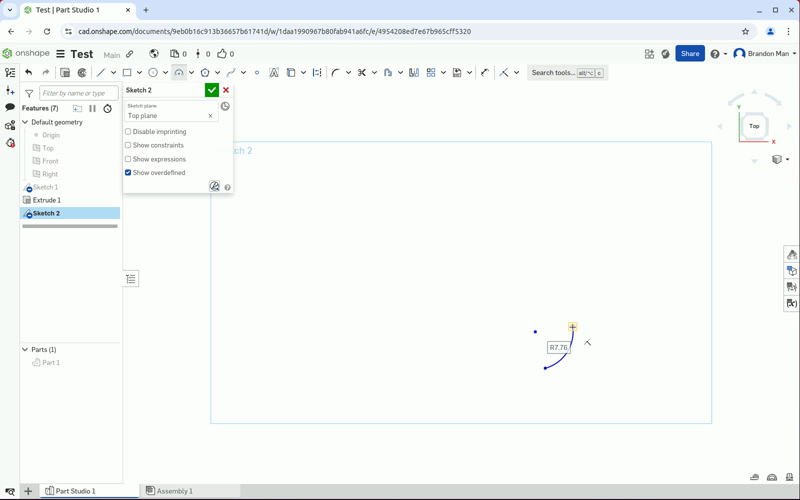
mouse_move(545, 368)
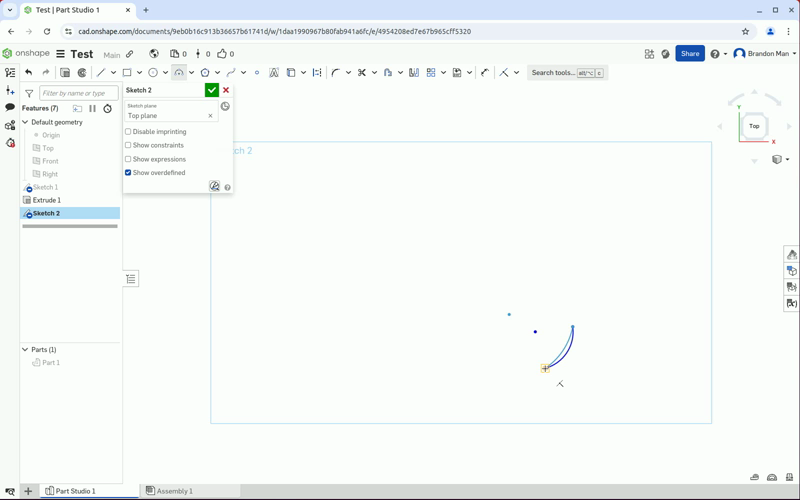
click(545, 368)
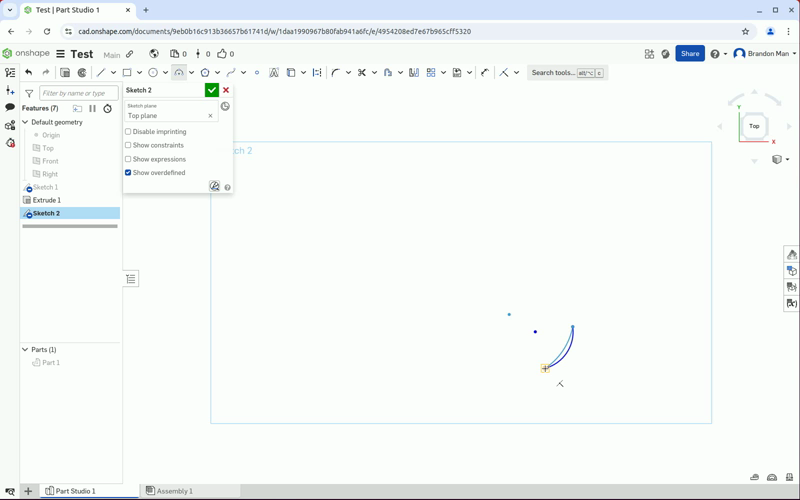
key_down(shift)
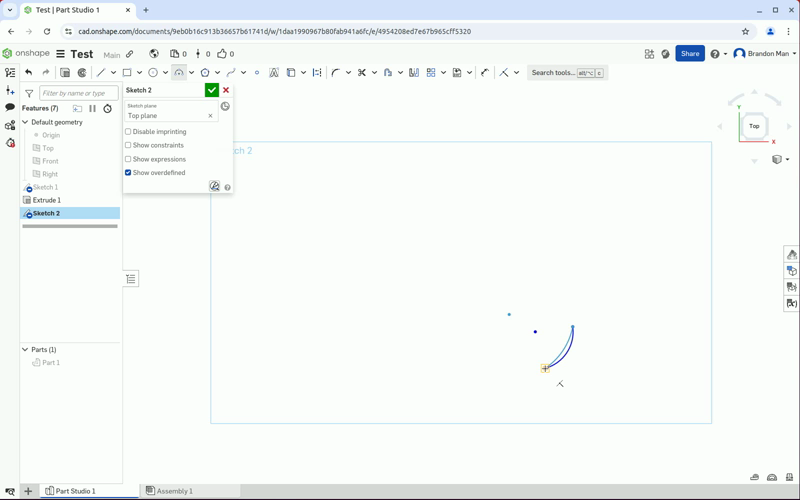
mouse_move(561, 348)
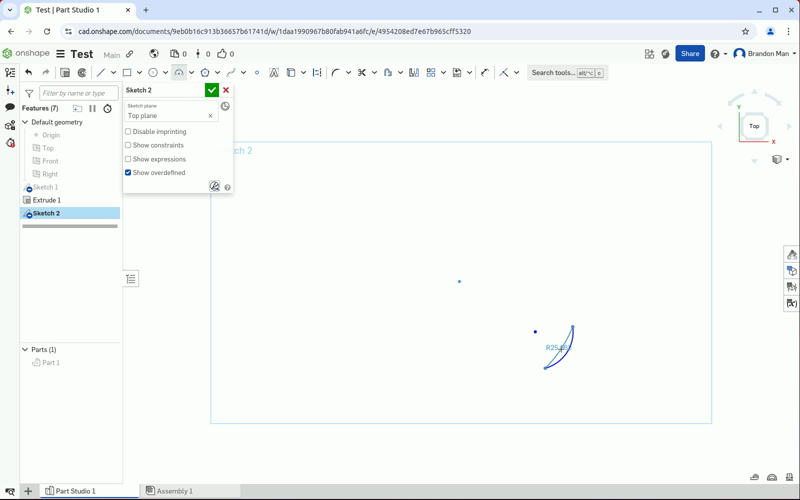
click(561, 348)
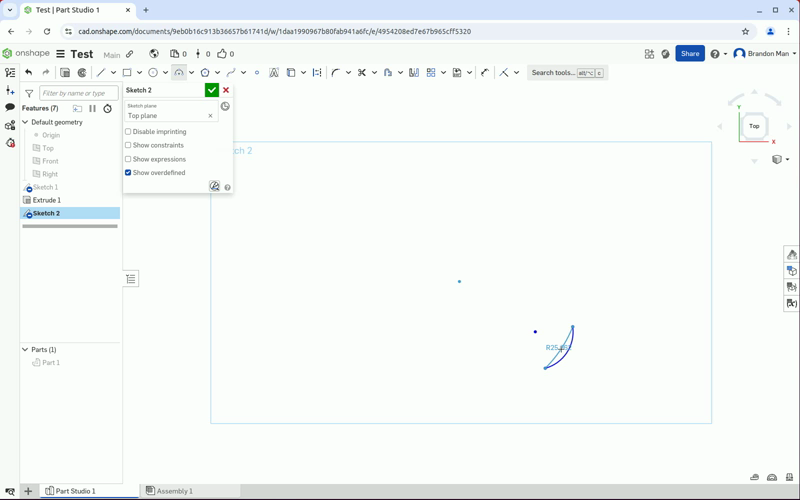
key_up(shift)
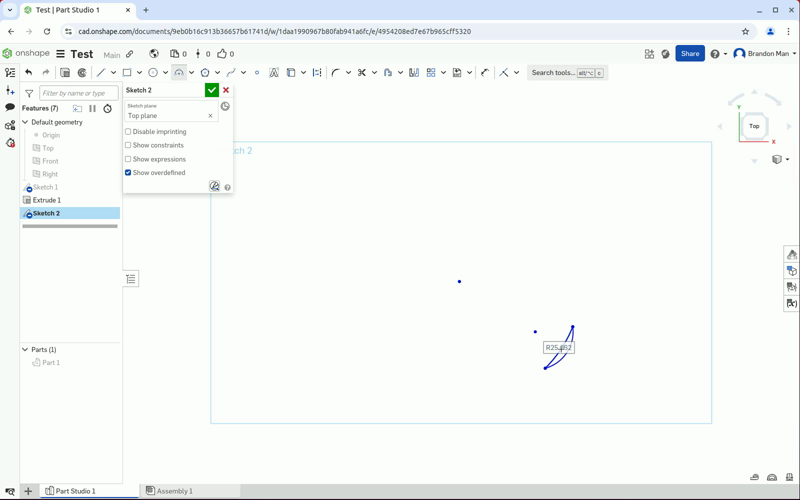
key(esc)
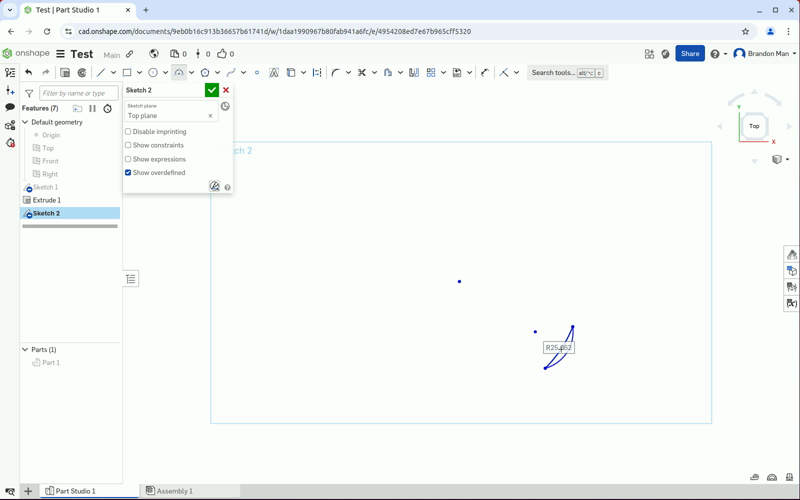
mouse_move(566, 347)
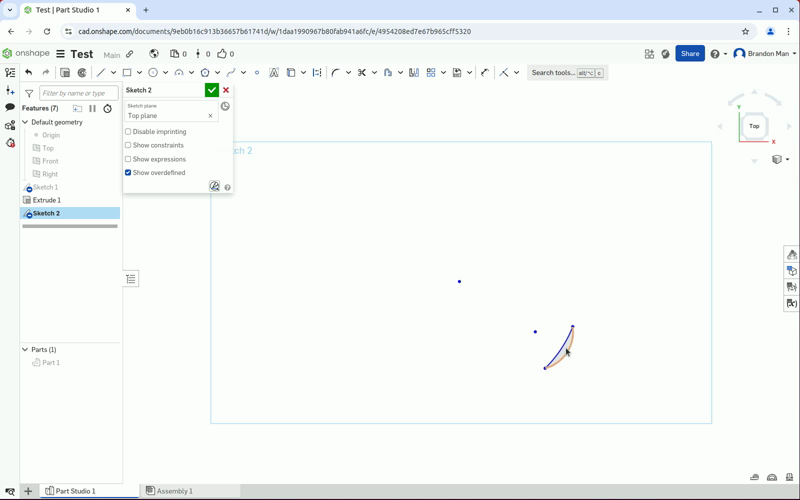
scroll(6)
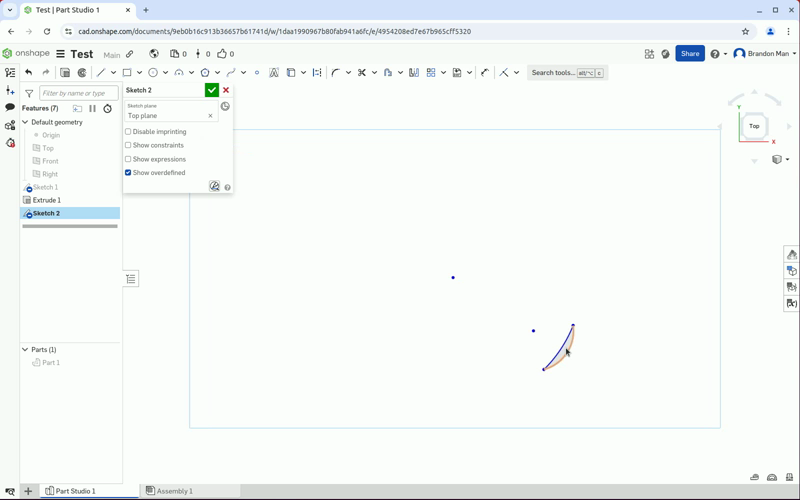
scroll(6)
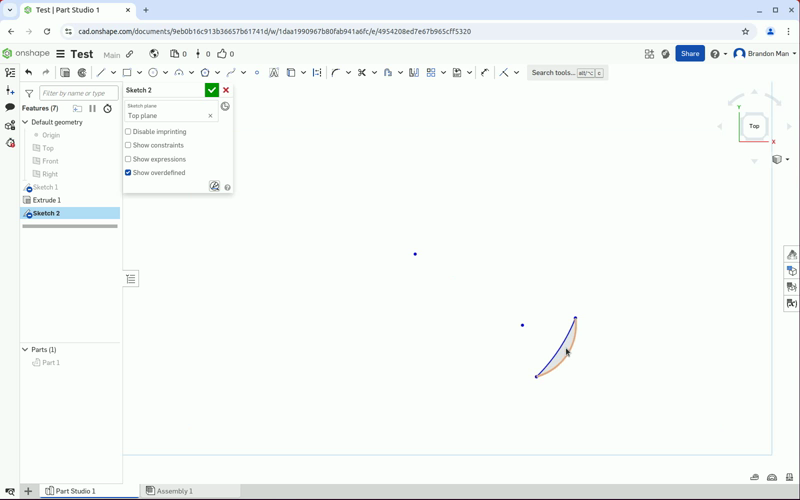
scroll(6)
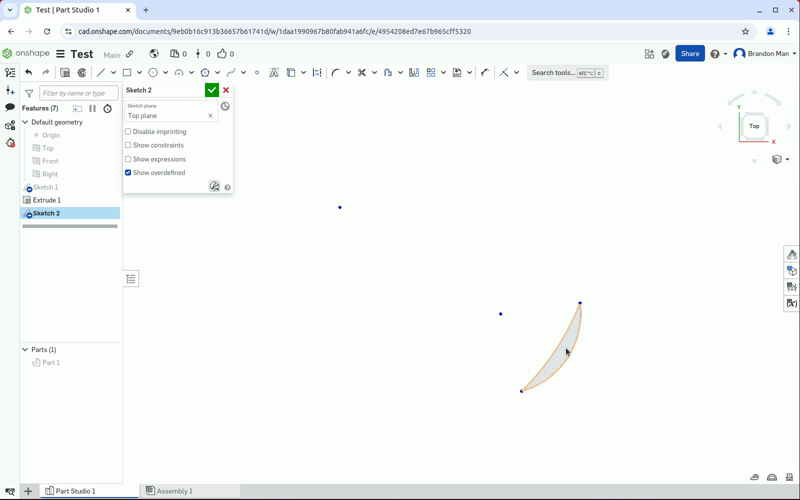
scroll(6)
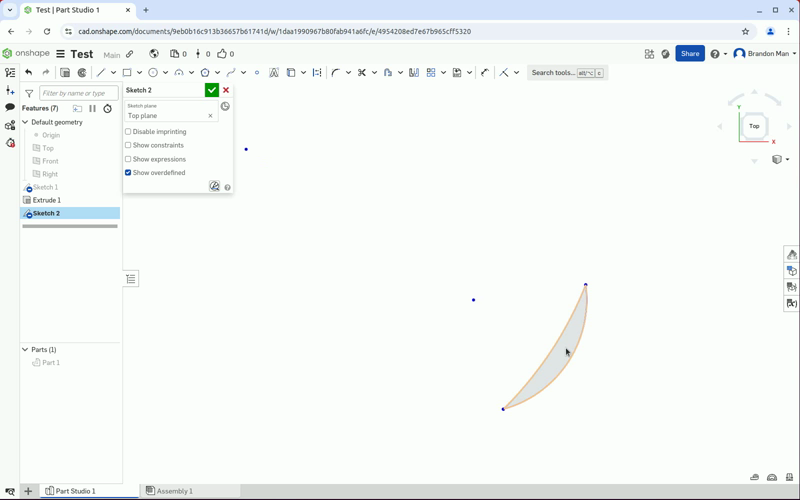
scroll(6)
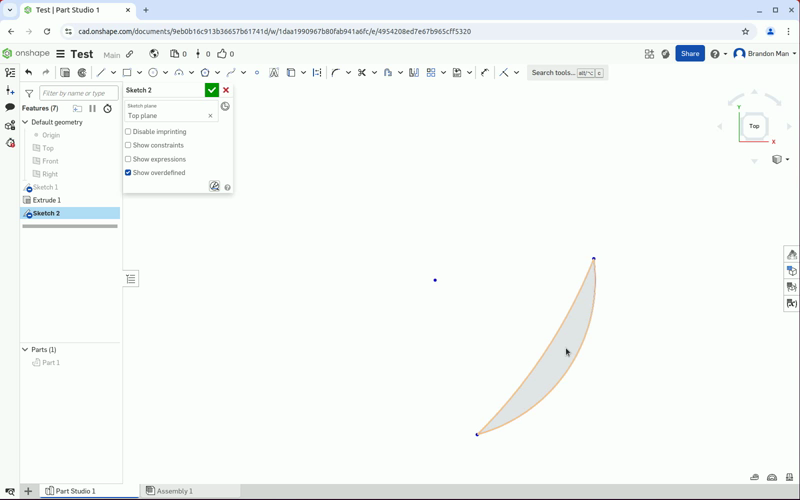
scroll(6)
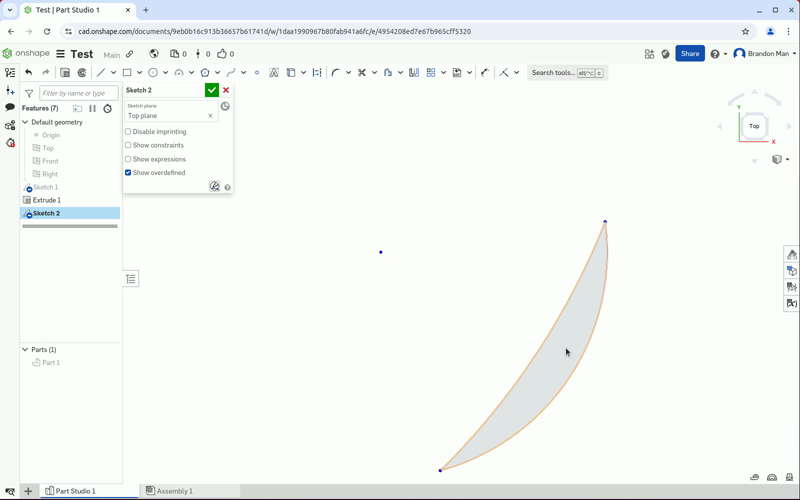
scroll(6)
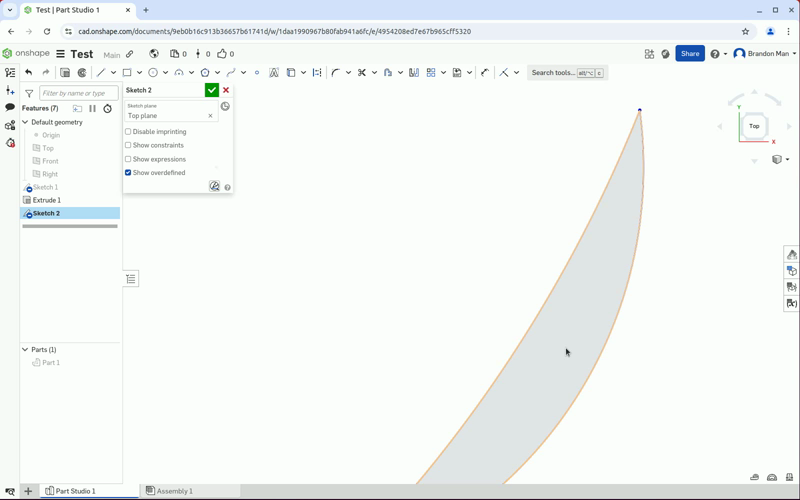
click(566, 347)
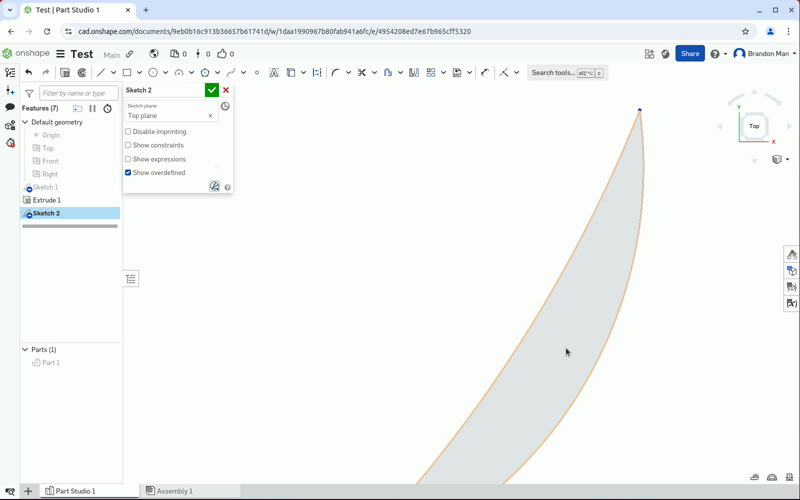
scroll(-6)
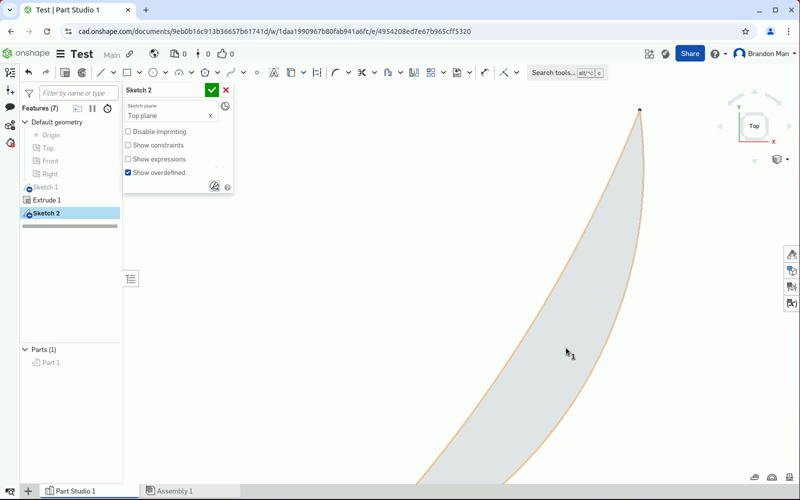
scroll(-6)
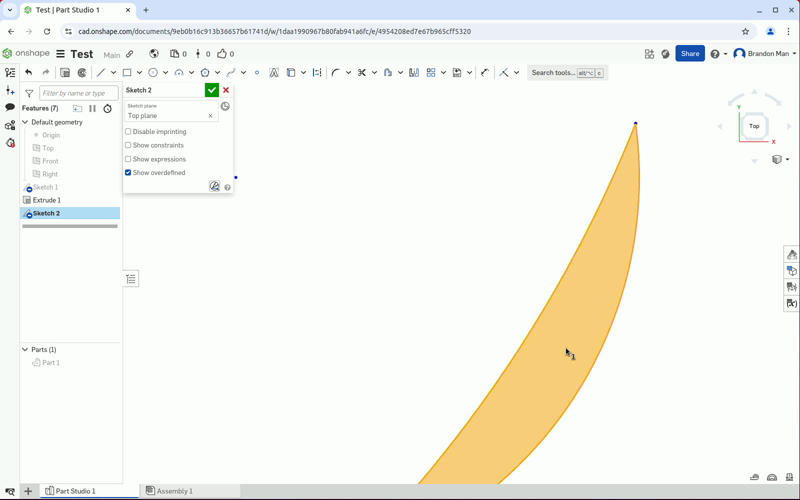
scroll(-6)
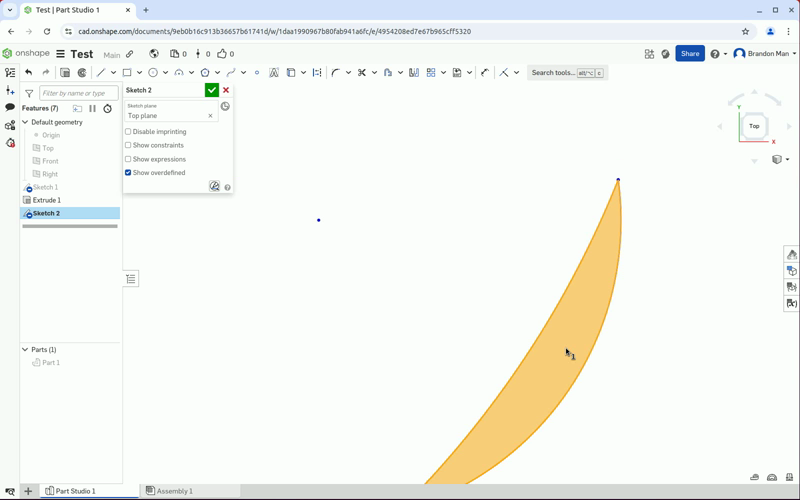
scroll(-6)
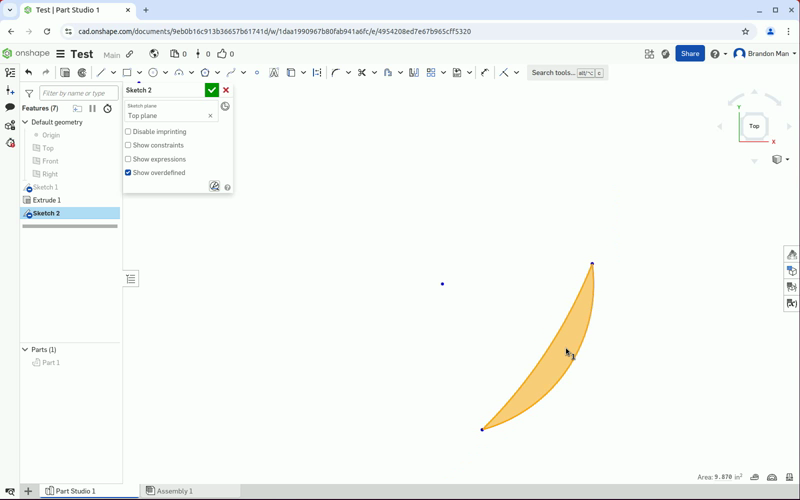
scroll(-6)
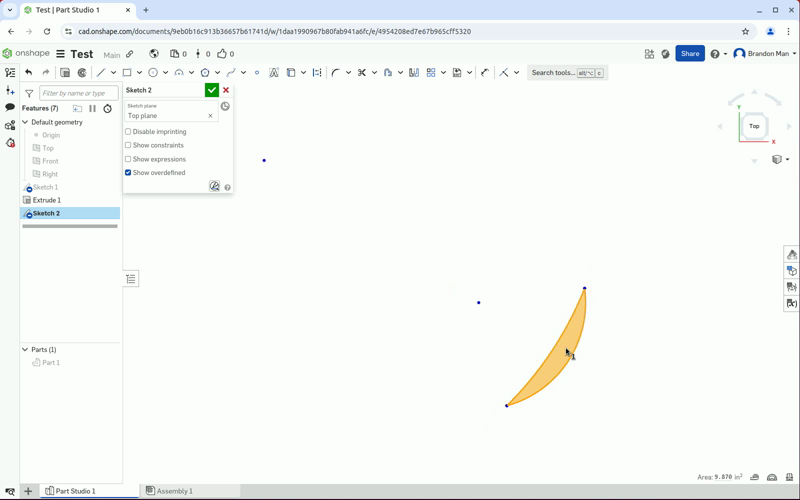
scroll(-6)
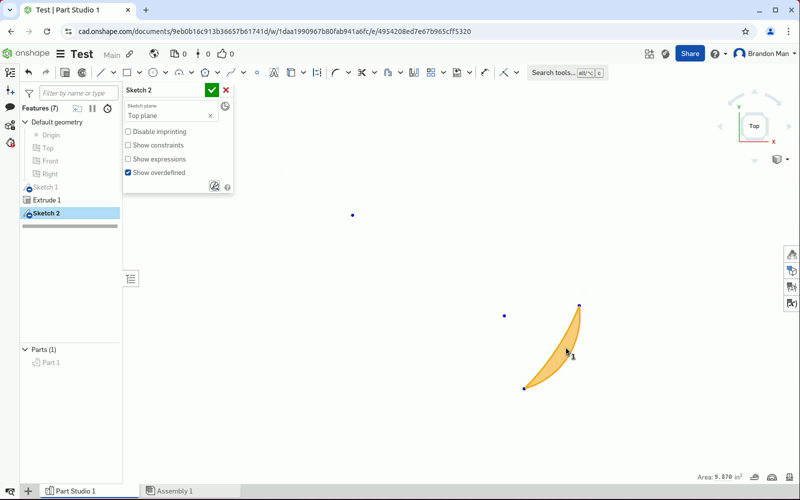
scroll(-6)
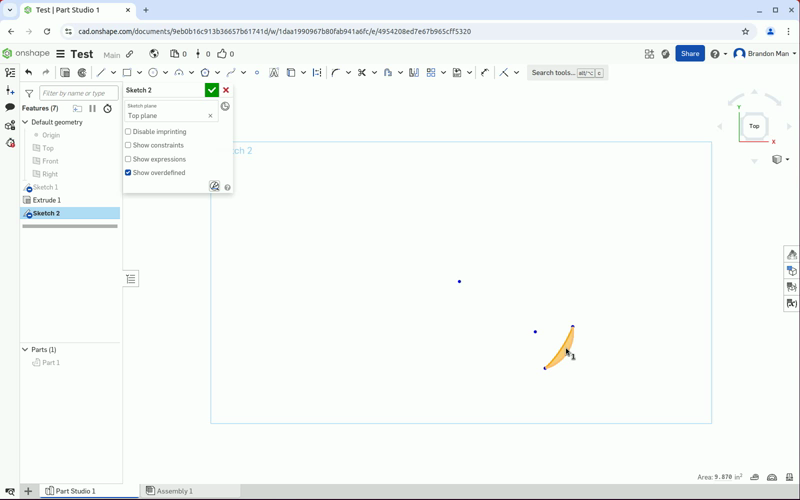
mouse_move(73, 352)
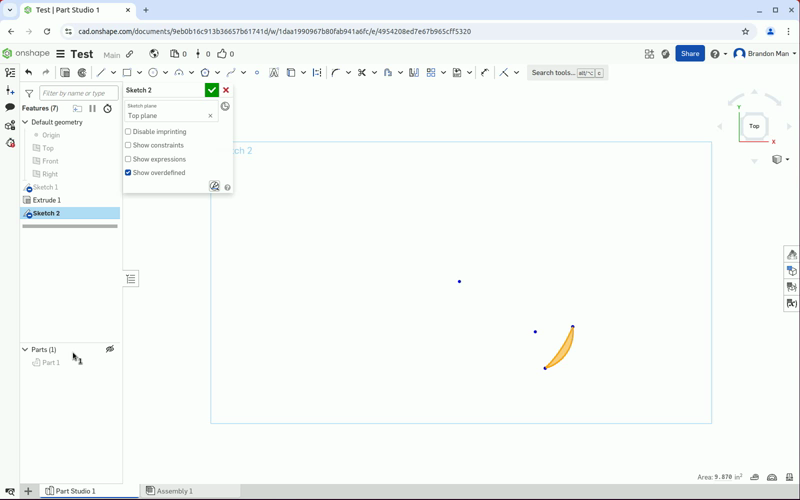
key(shift+y)
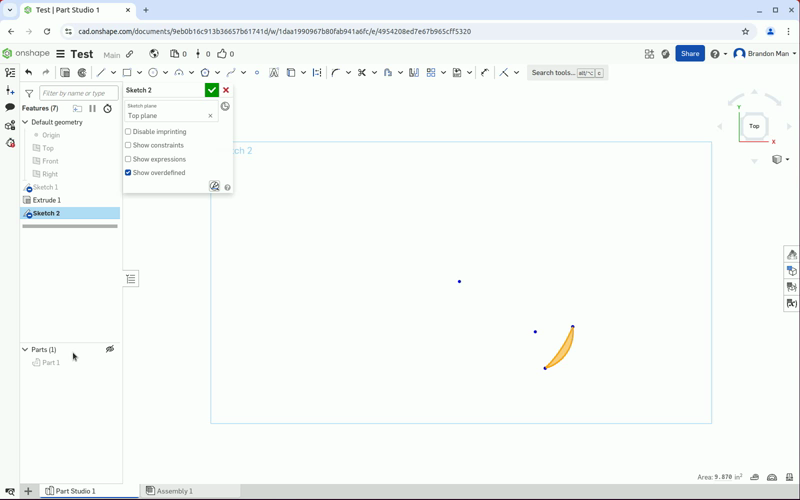
key(shift+e)
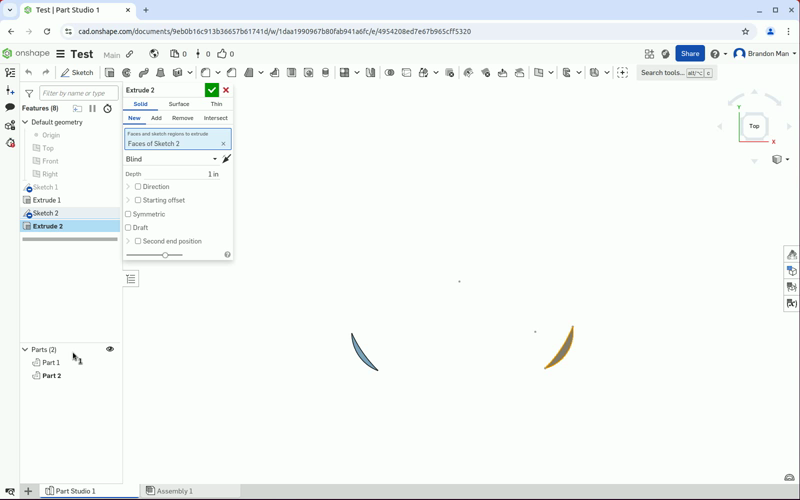
mouse_move(143, 106)
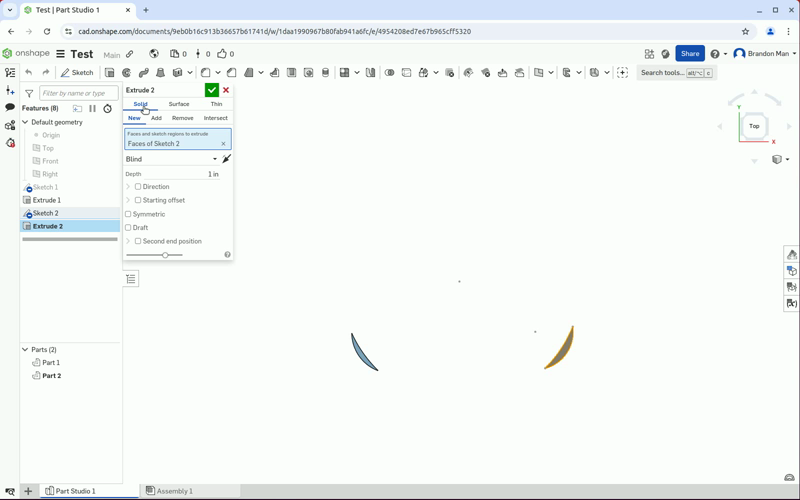
click(143, 106)
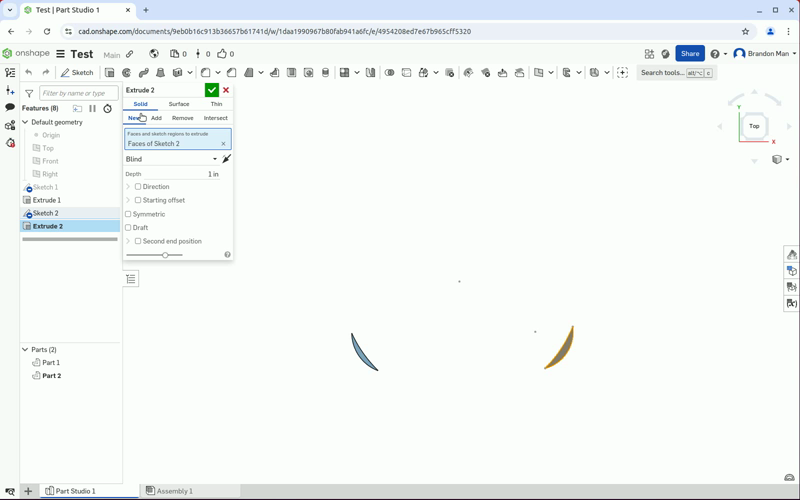
mouse_move(137, 120)
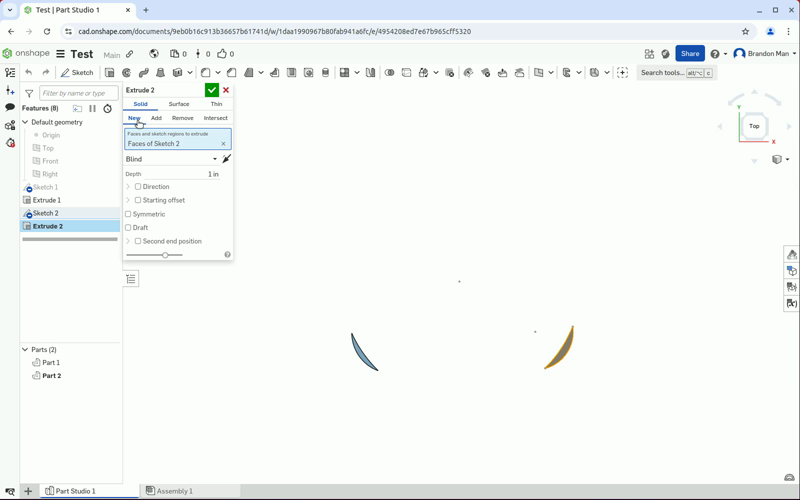
click(137, 120)
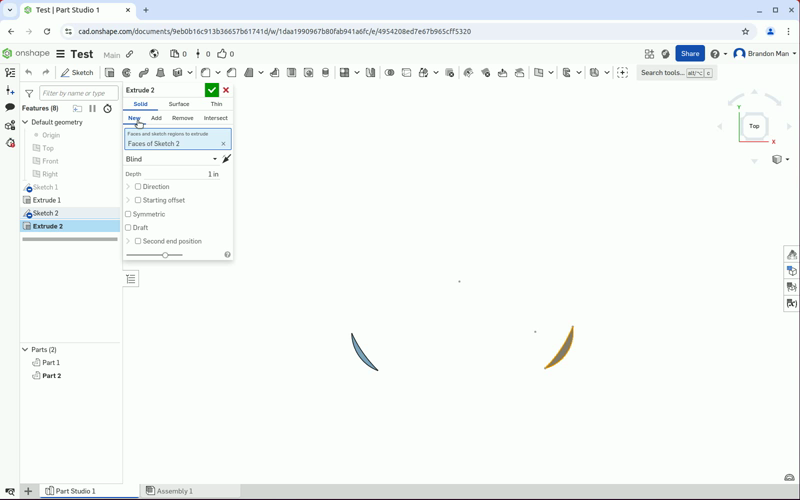
key(tab, 4)
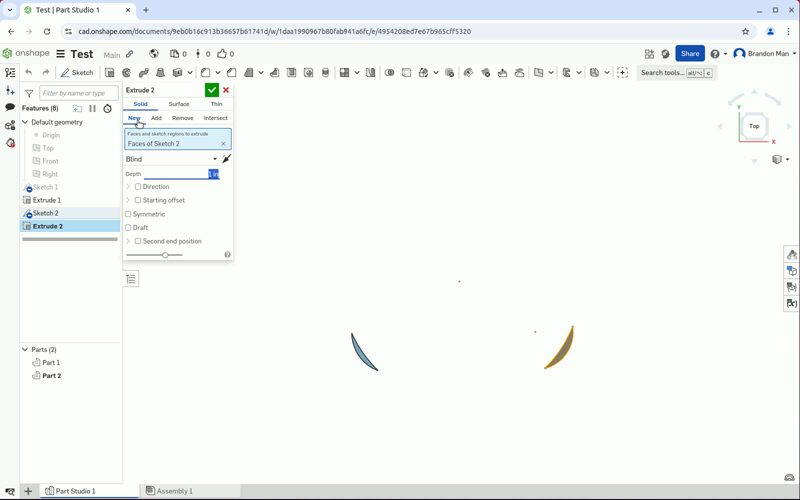
text(3.611)
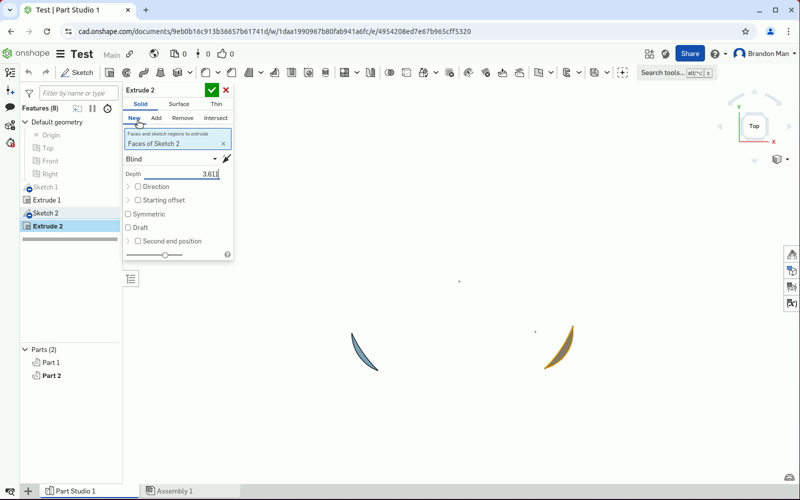
key(enter)
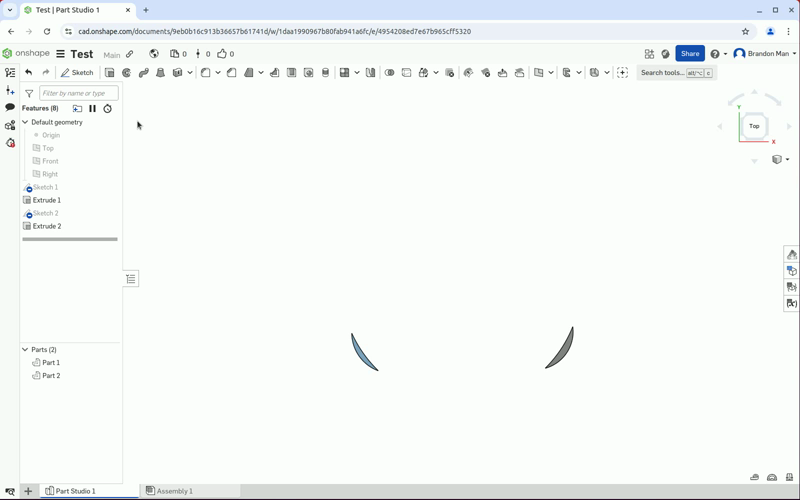
key(shift+h)
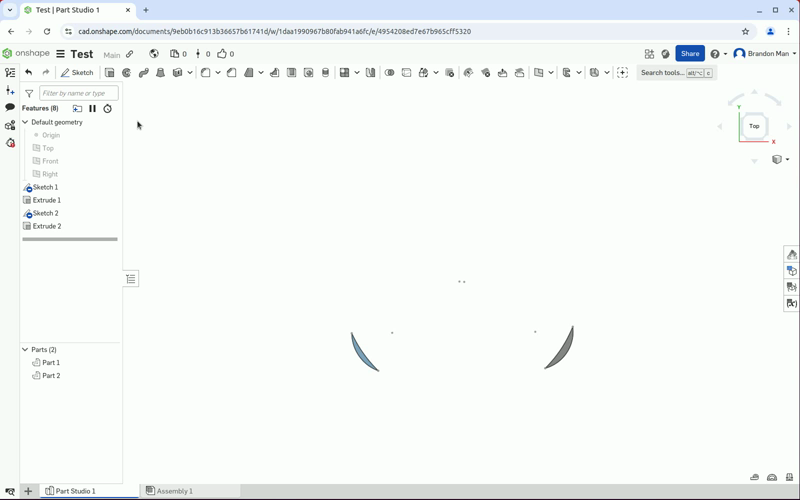
key(shift+h)
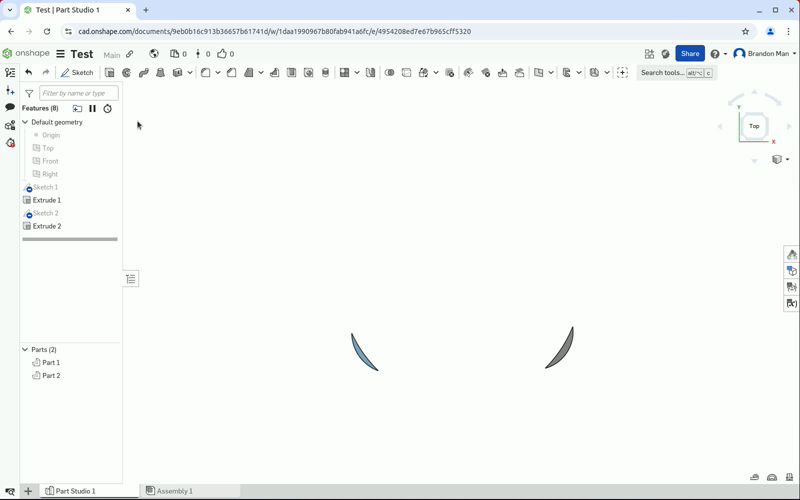
mouse_move(73, 189)
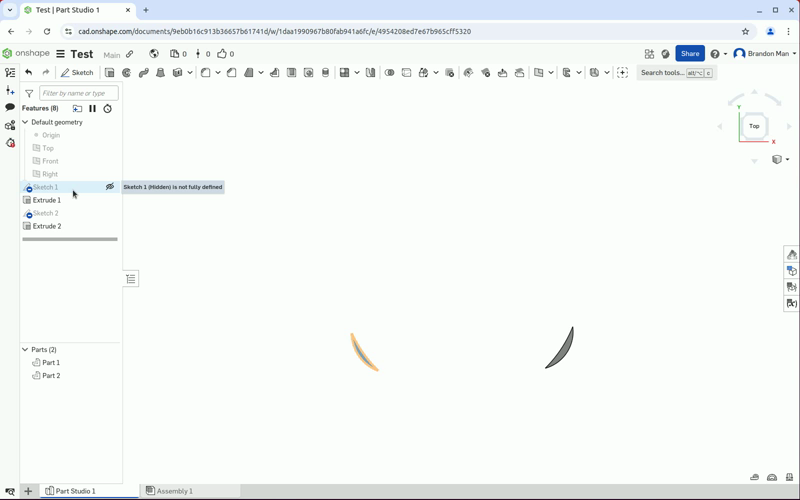
click(73, 189)
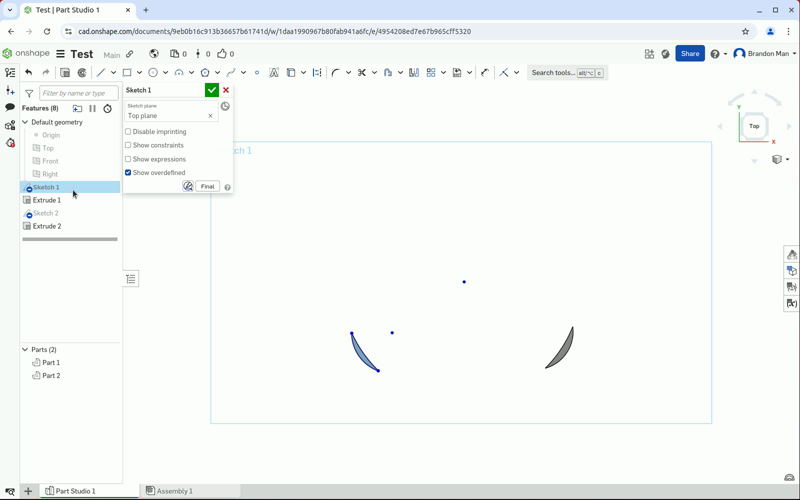
mouse_move(229, 92)
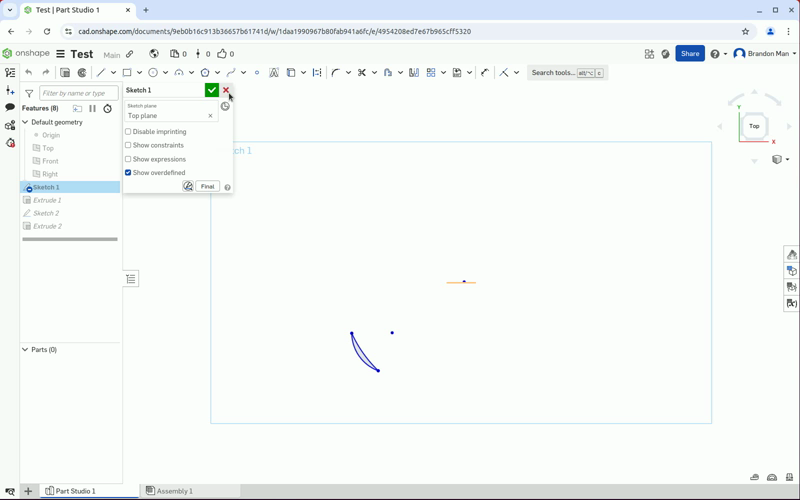
click(229, 92)
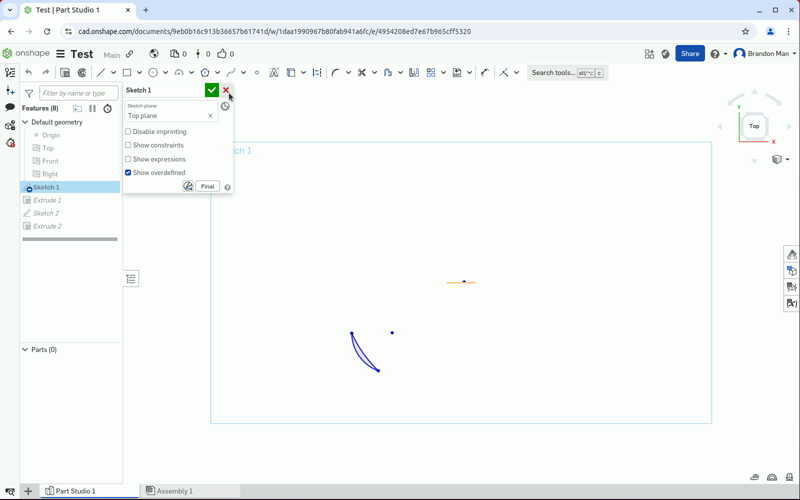
key(shift+s)
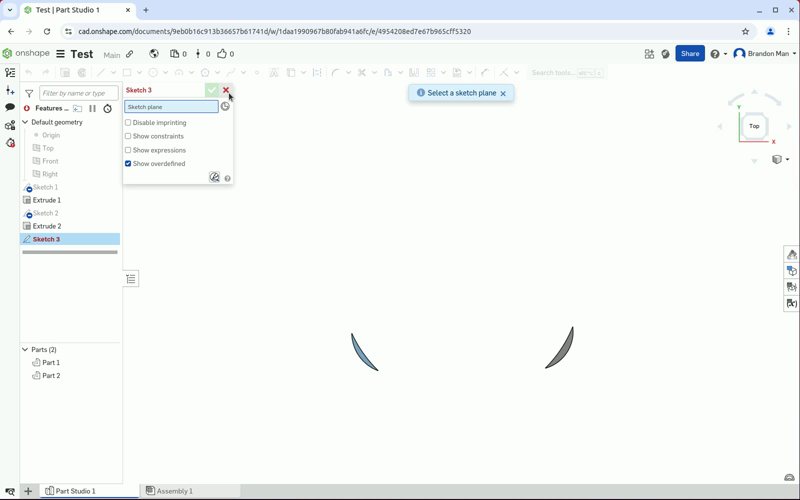
mouse_move(73, 150)
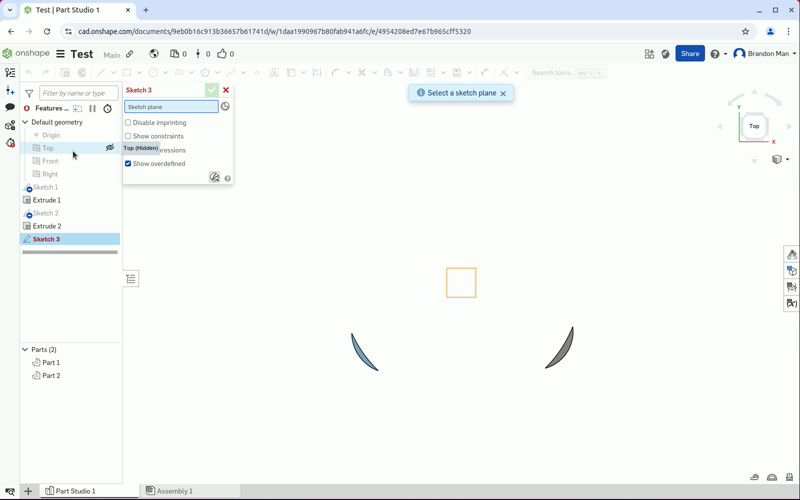
click(73, 150)
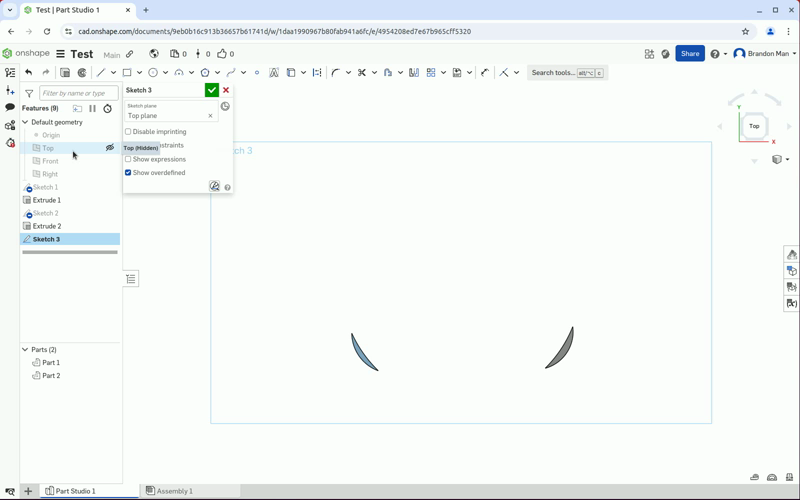
mouse_move(73, 352)
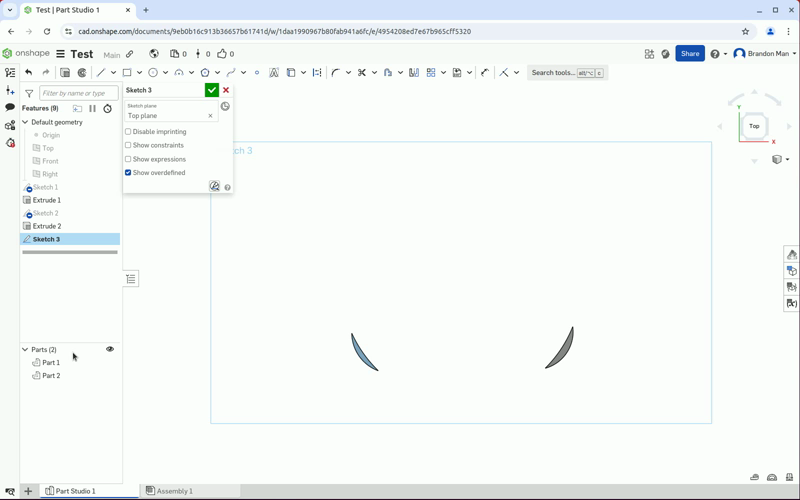
key(y)
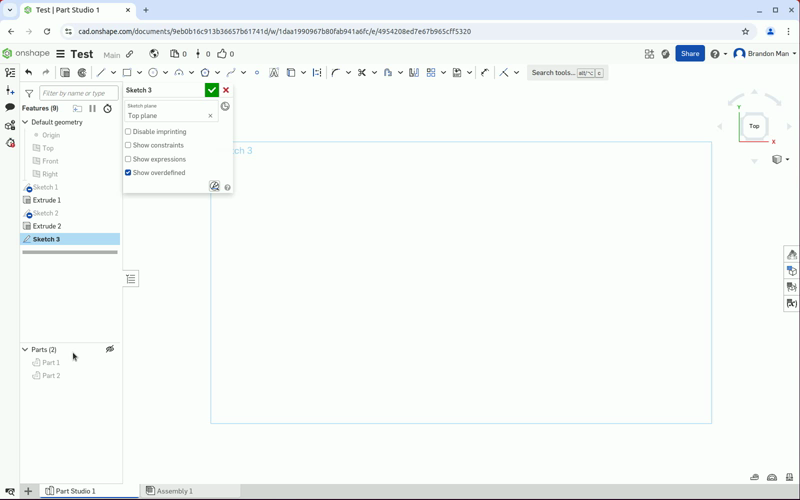
key(a)
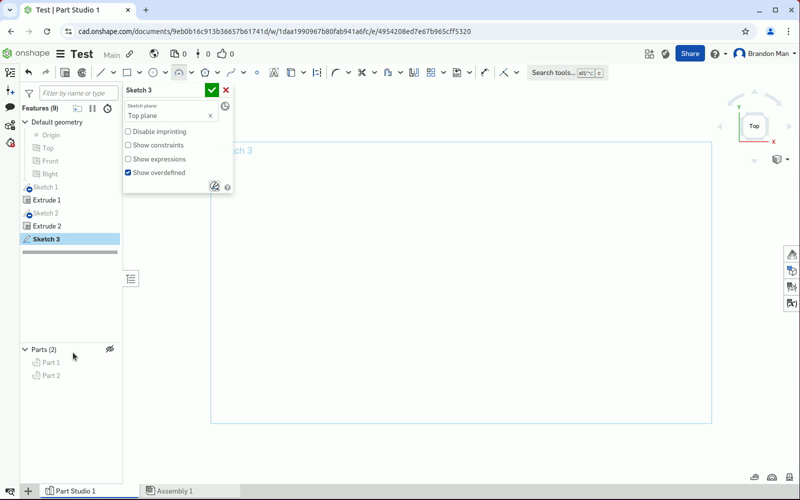
key_down(shift)
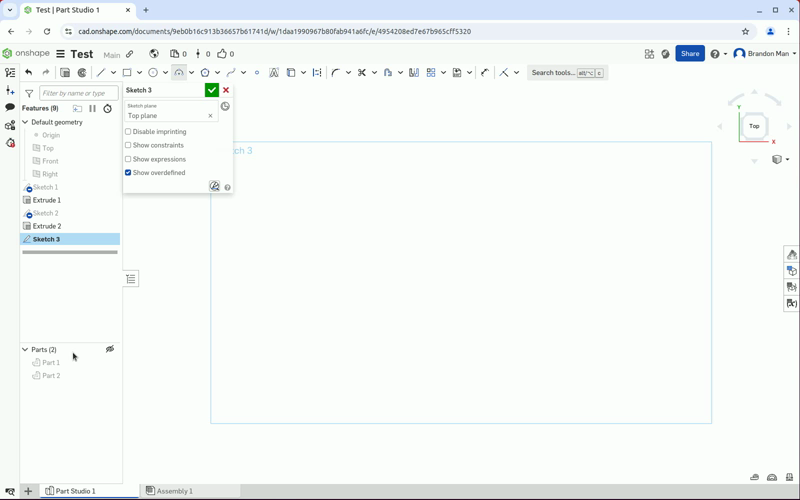
mouse_move(545, 368)
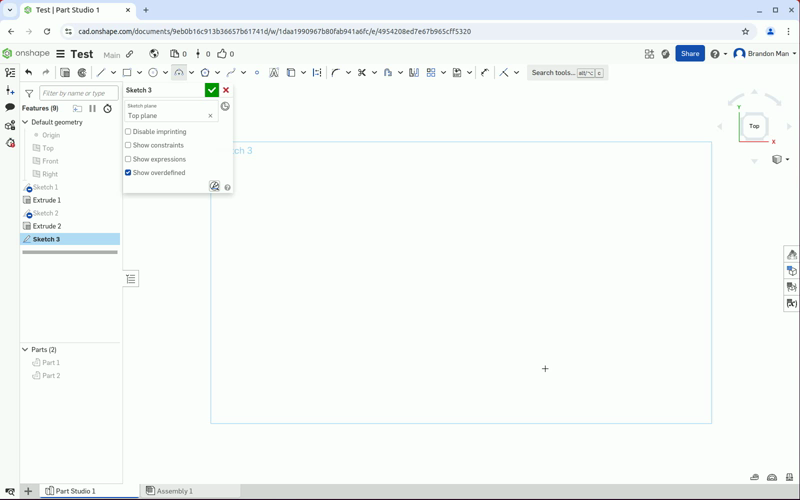
click(545, 368)
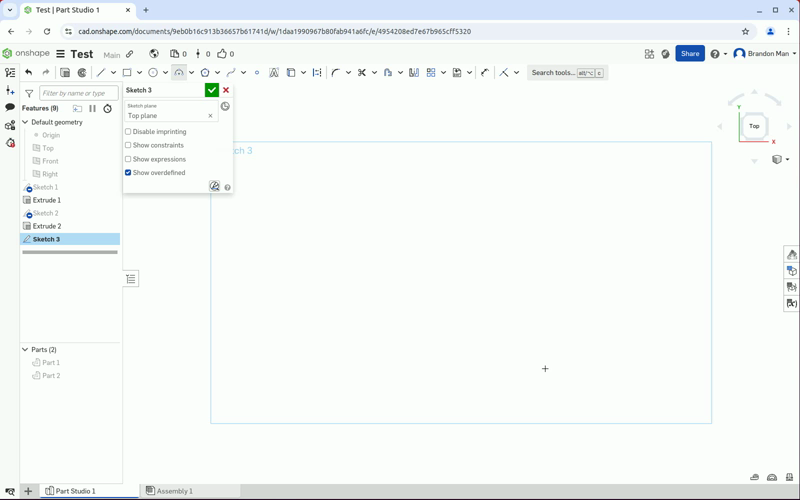
key_up(shift)
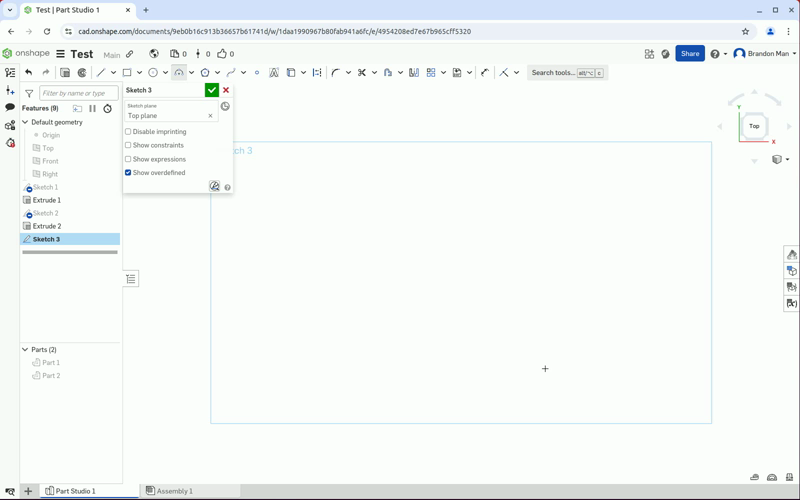
key_down(shift)
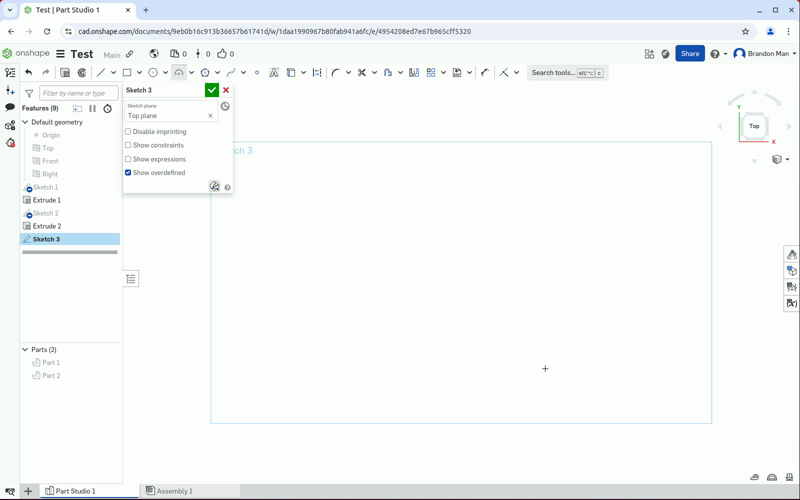
mouse_move(572, 327)
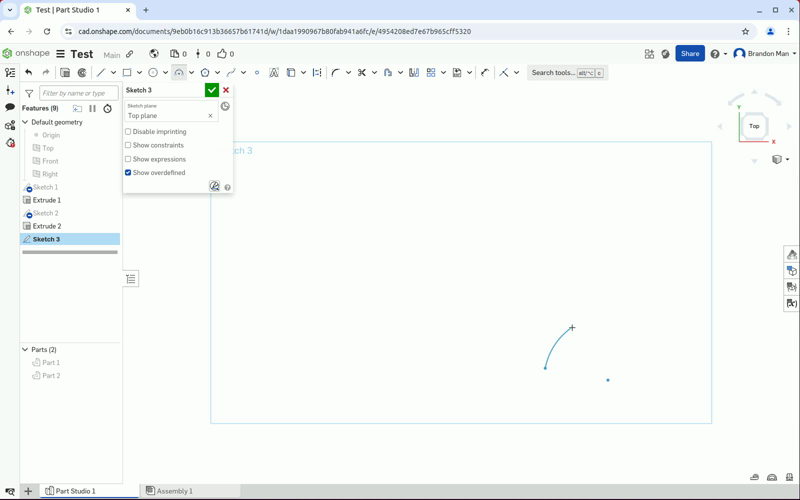
click(572, 327)
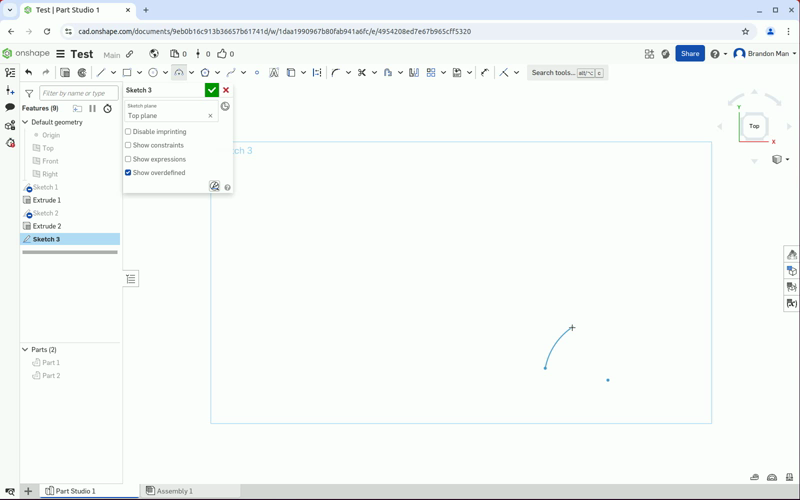
mouse_move(561, 349)
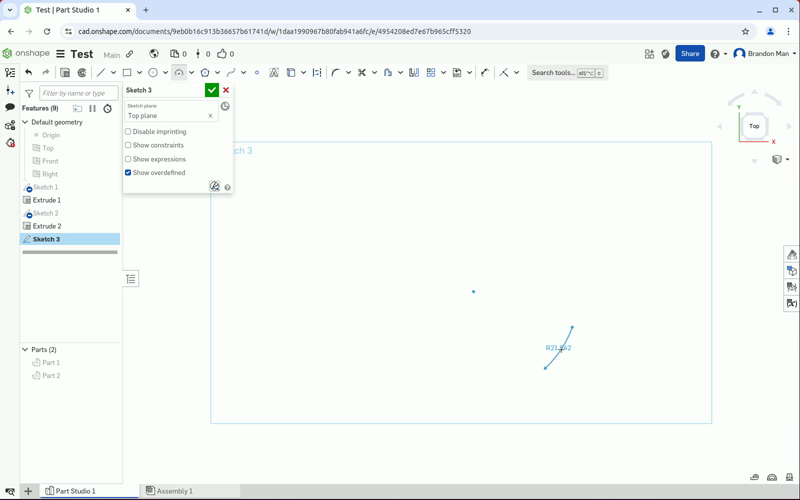
click(561, 349)
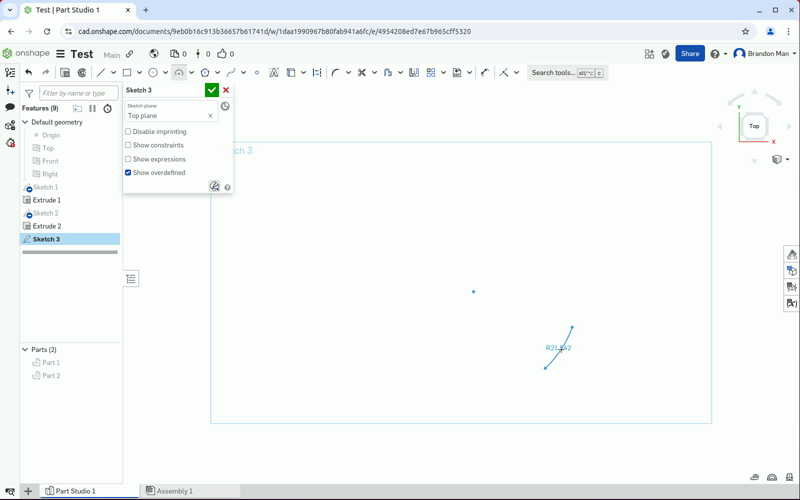
key_up(shift)
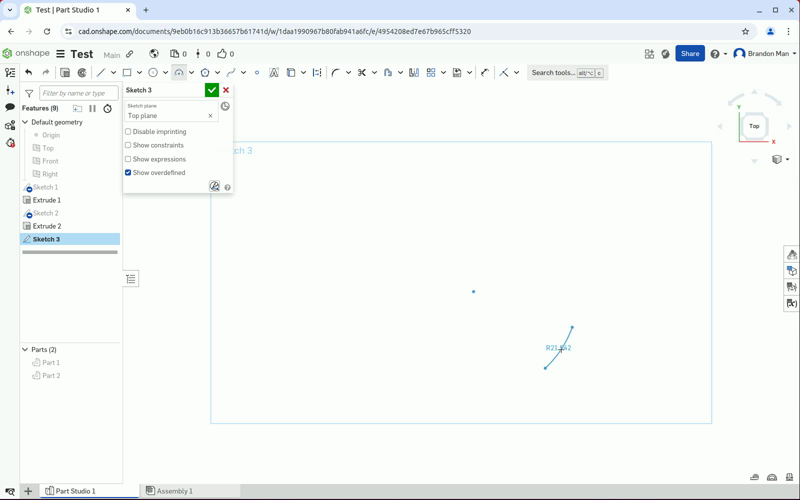
mouse_move(572, 327)
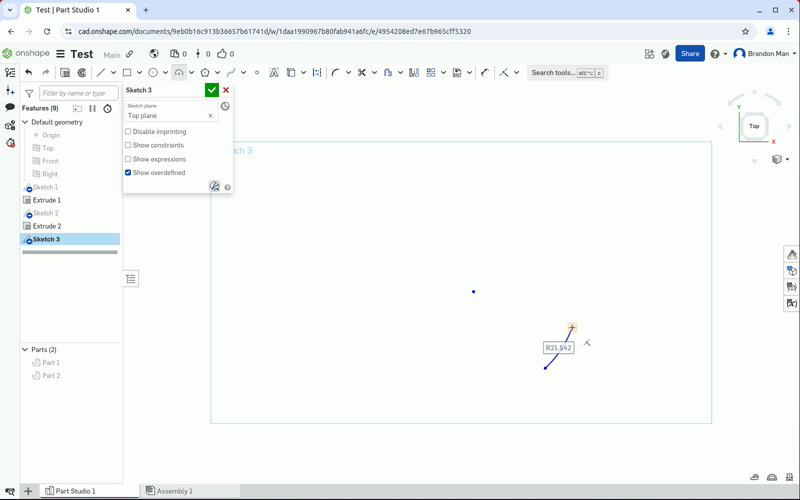
click(572, 327)
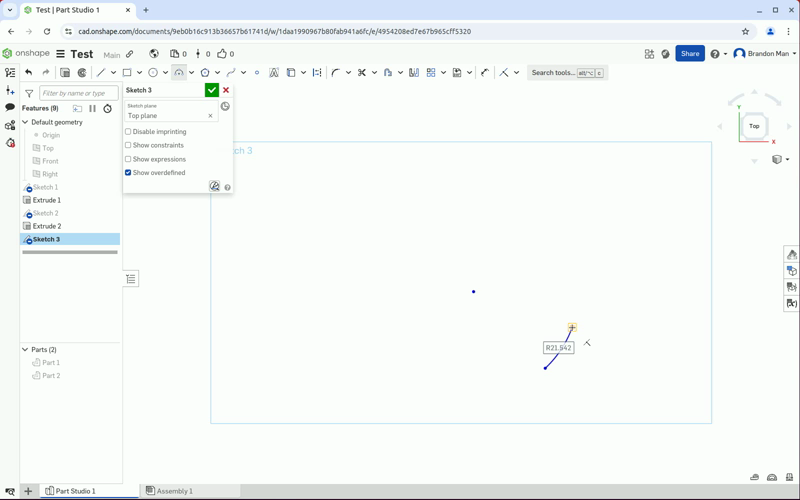
mouse_move(545, 368)
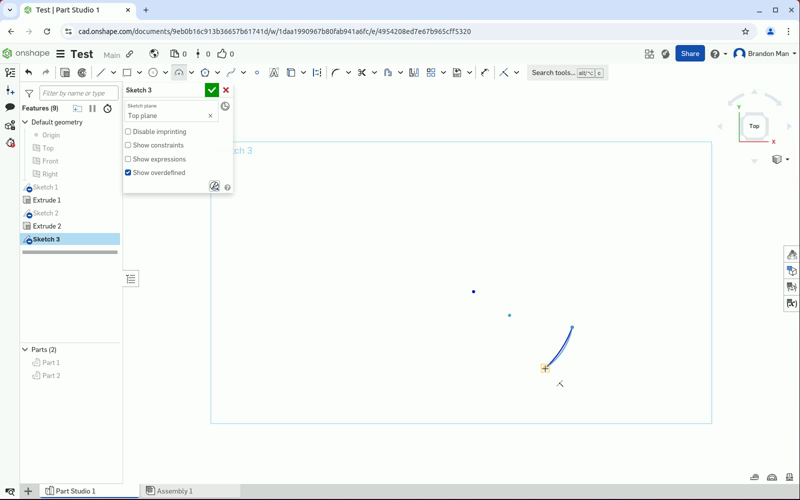
click(545, 368)
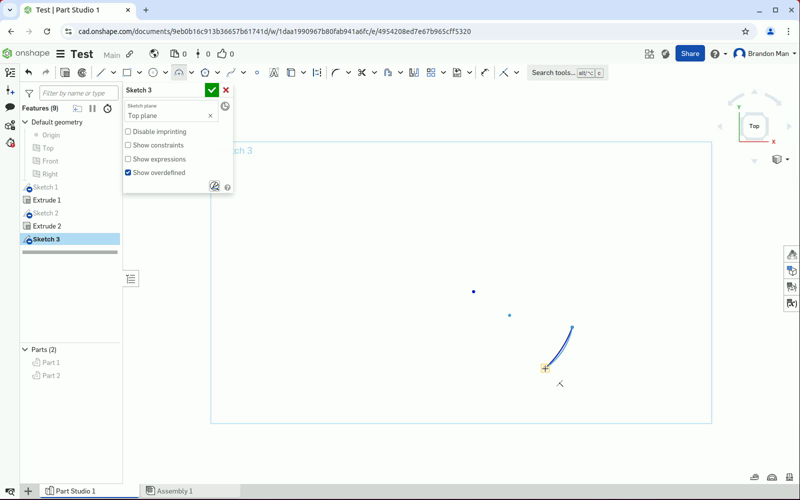
key_down(shift)
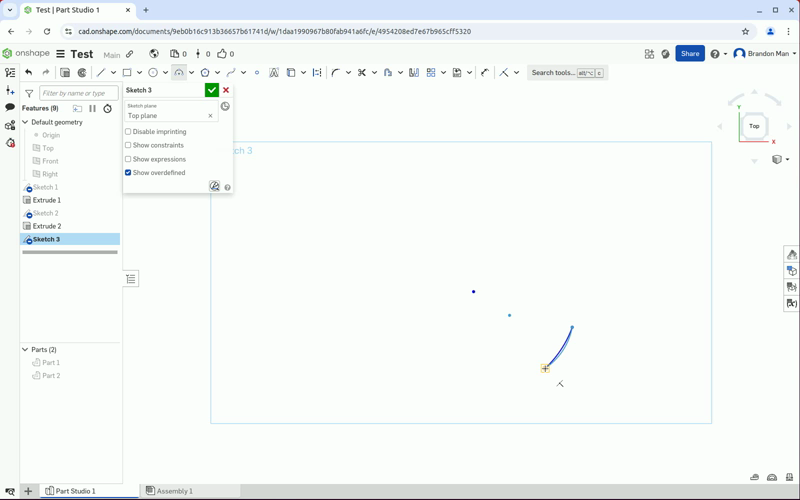
mouse_move(503, 310)
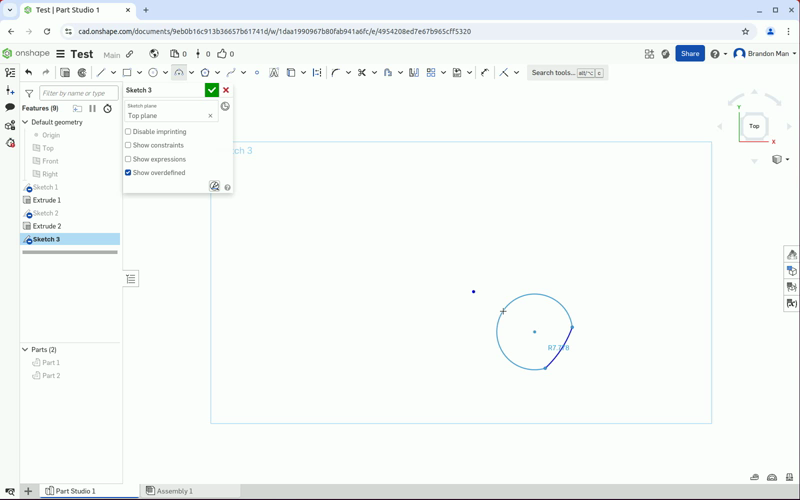
click(503, 310)
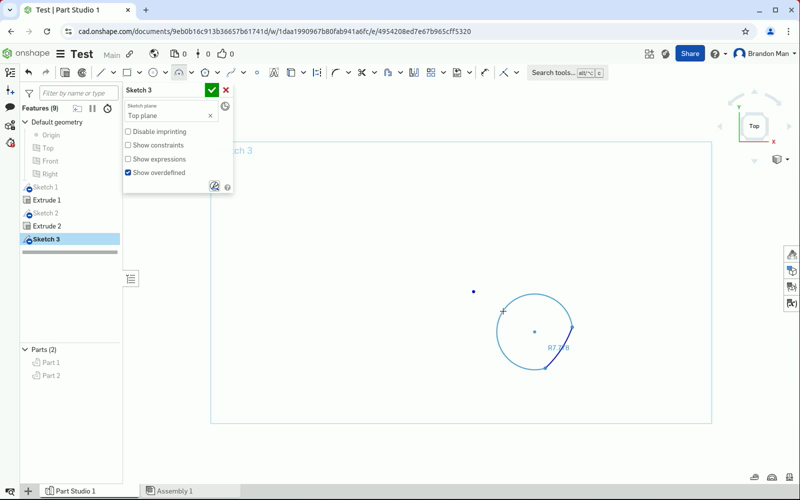
key_up(shift)
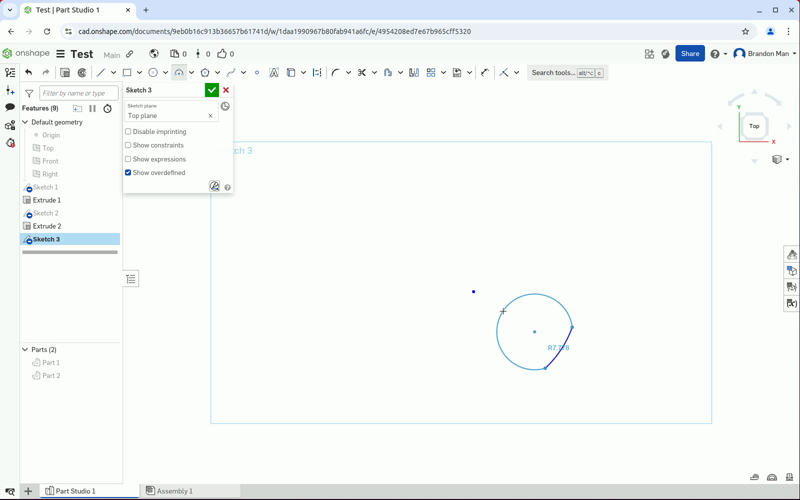
key(esc)
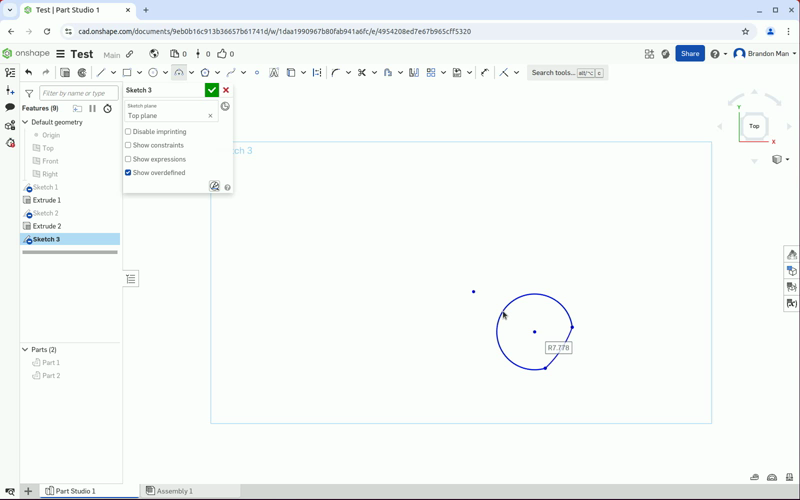
key(c)
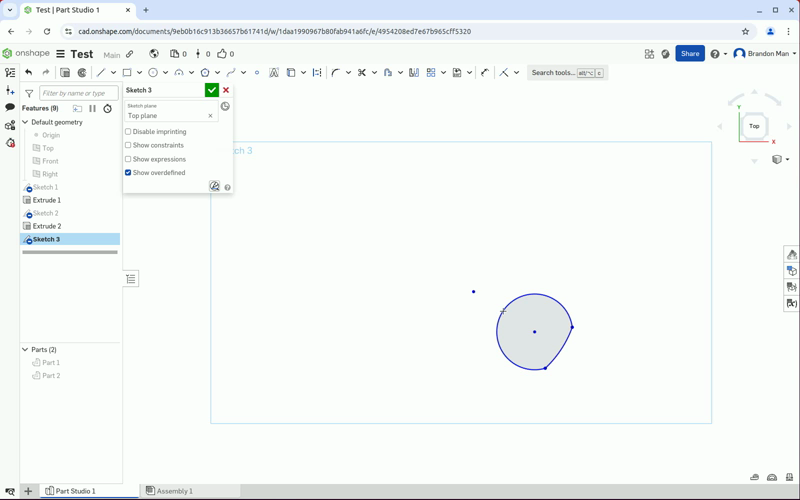
key_down(shift)
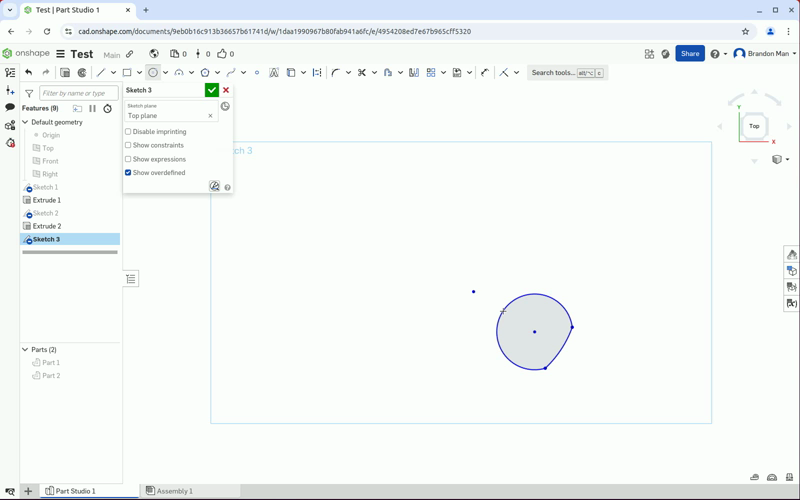
mouse_move(534, 331)
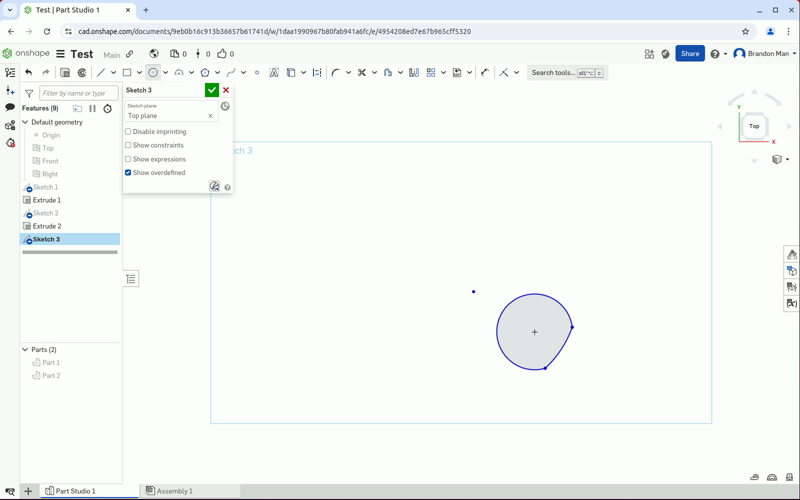
click(534, 331)
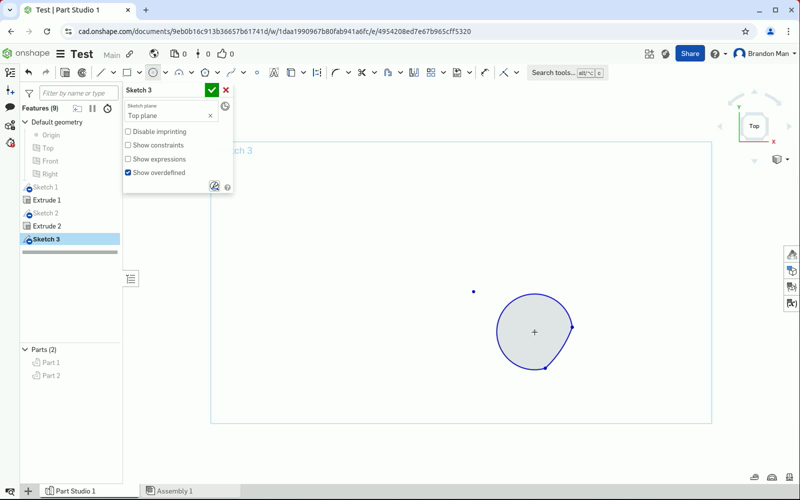
key_up(shift)
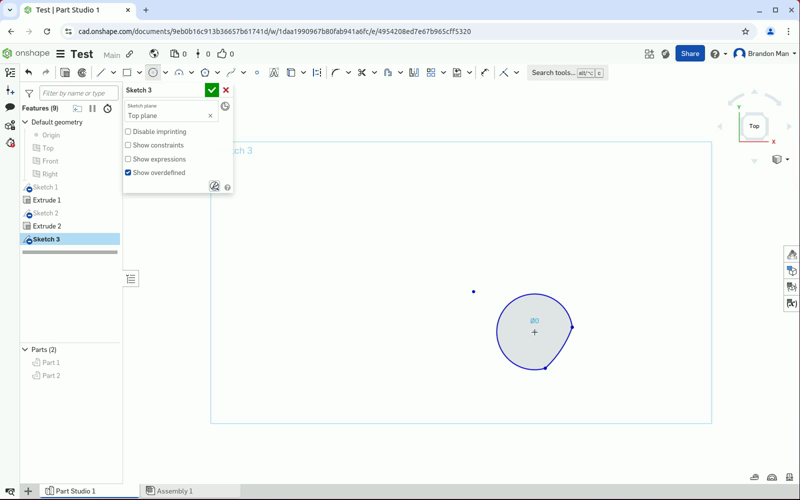
mouse_move(564, 331)
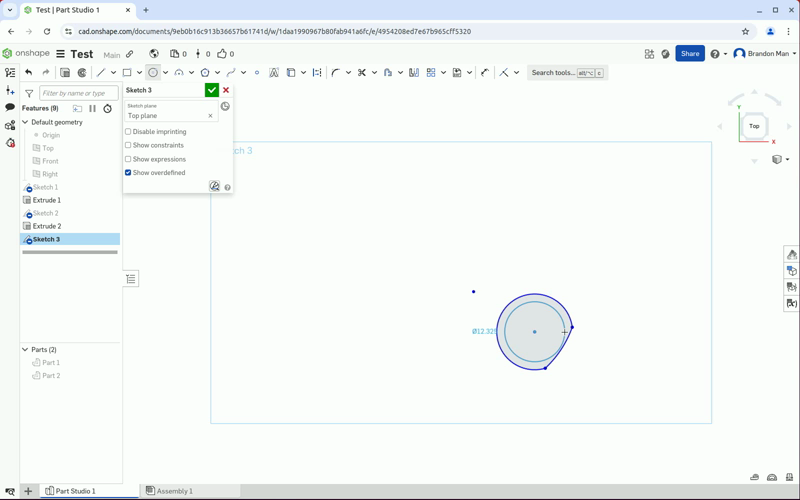
click(564, 331)
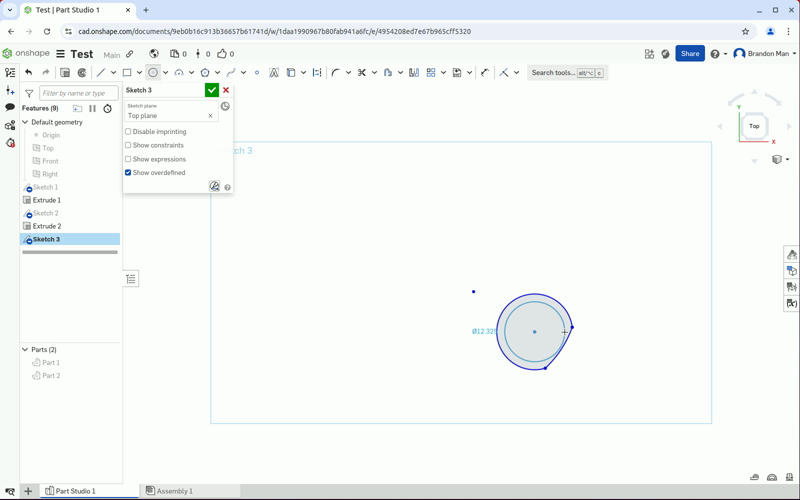
key(esc)
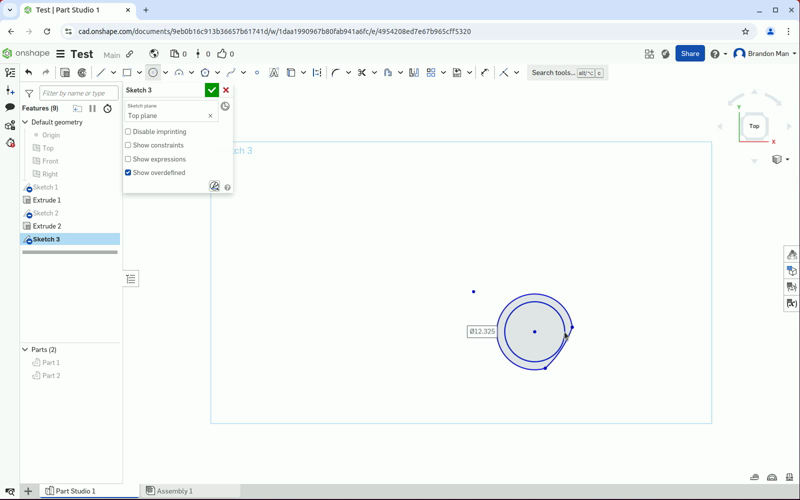
mouse_move(543, 297)
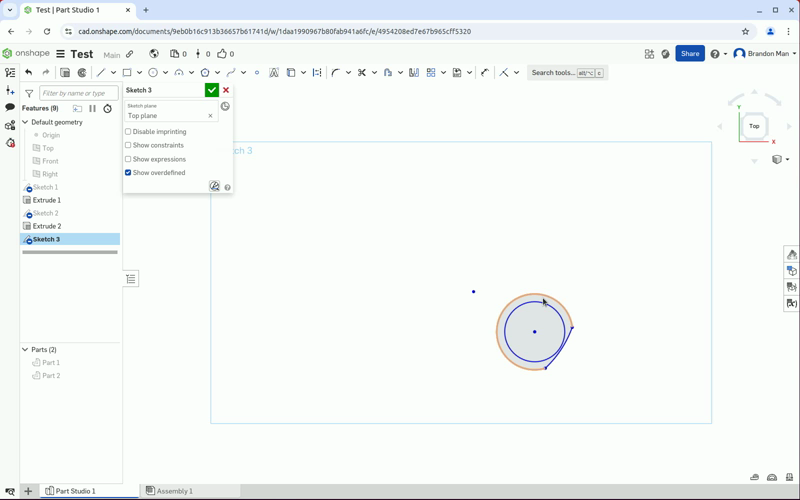
scroll(6)
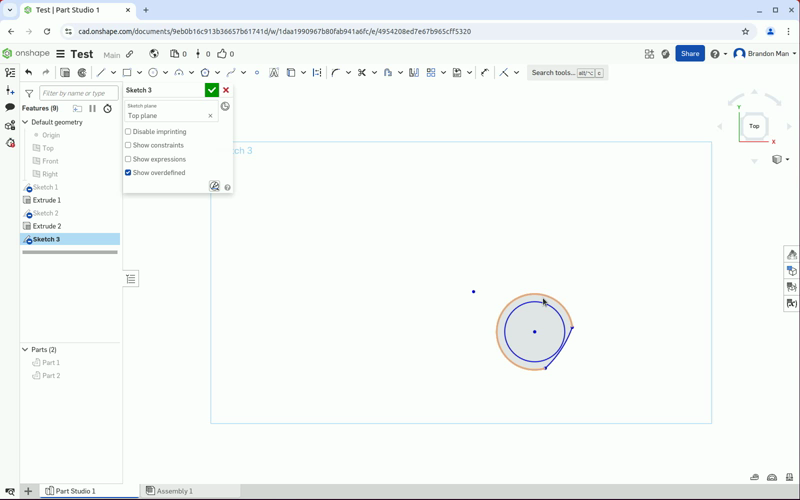
scroll(6)
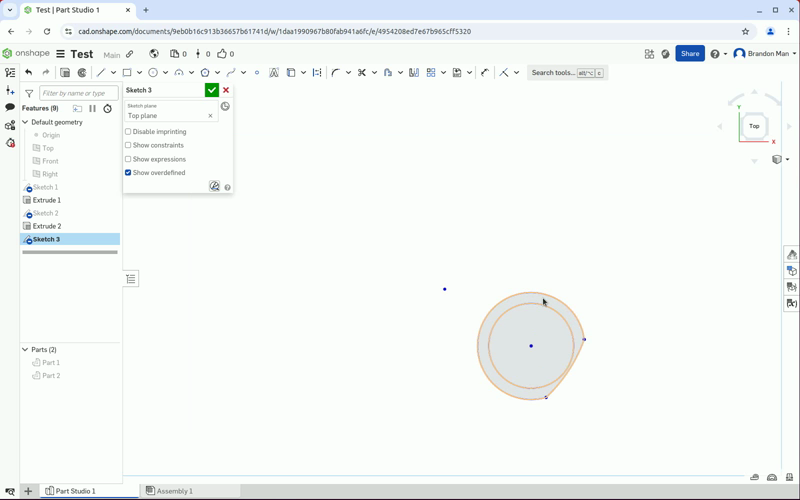
scroll(6)
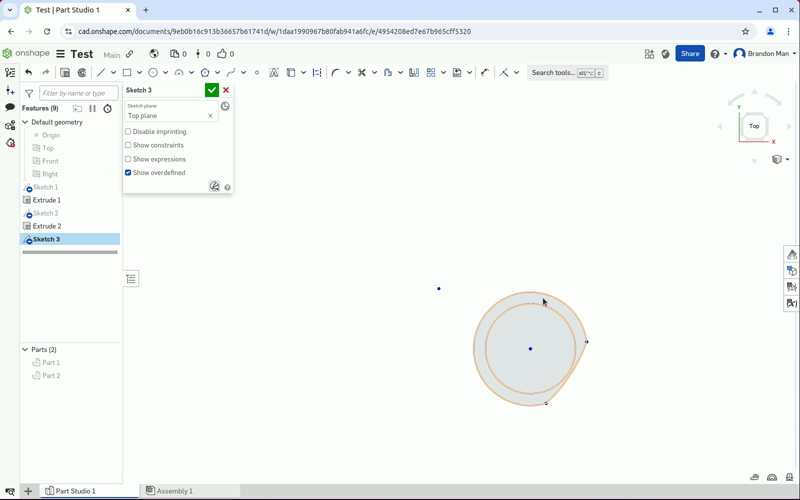
scroll(6)
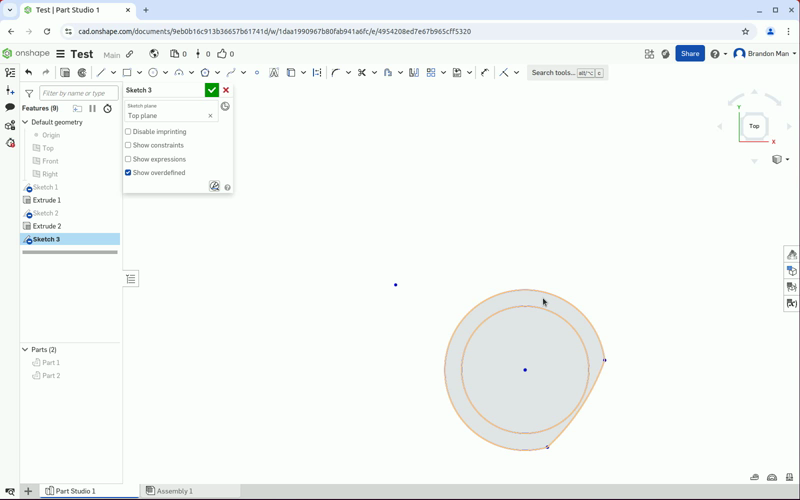
scroll(6)
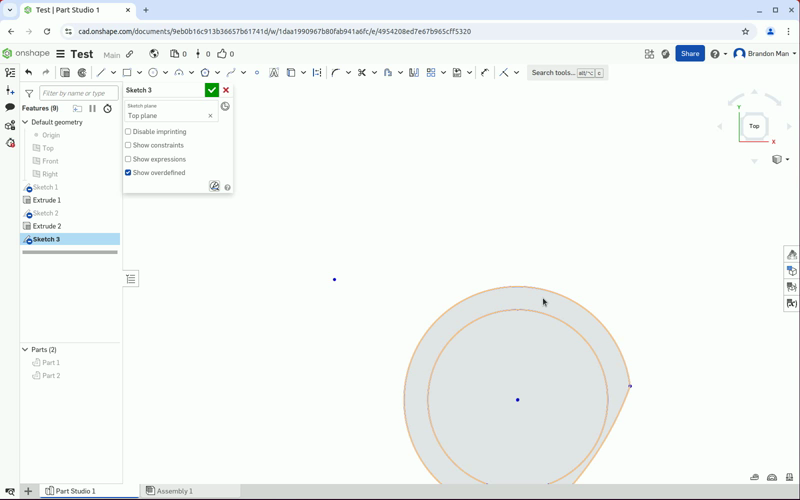
scroll(6)
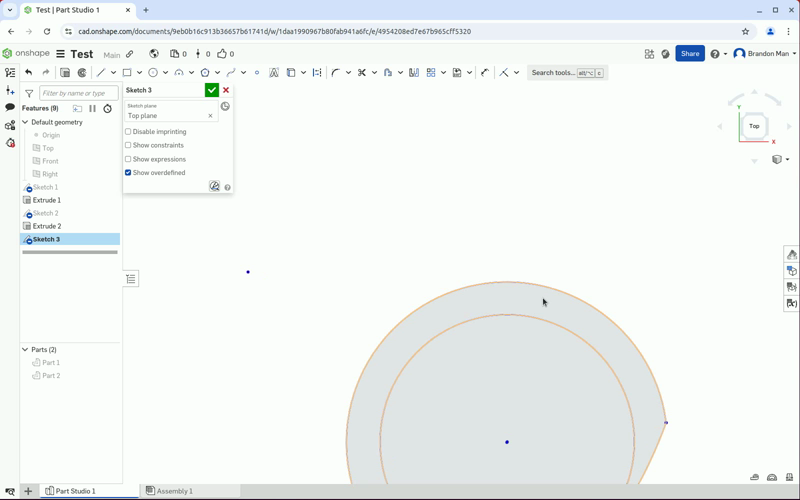
scroll(6)
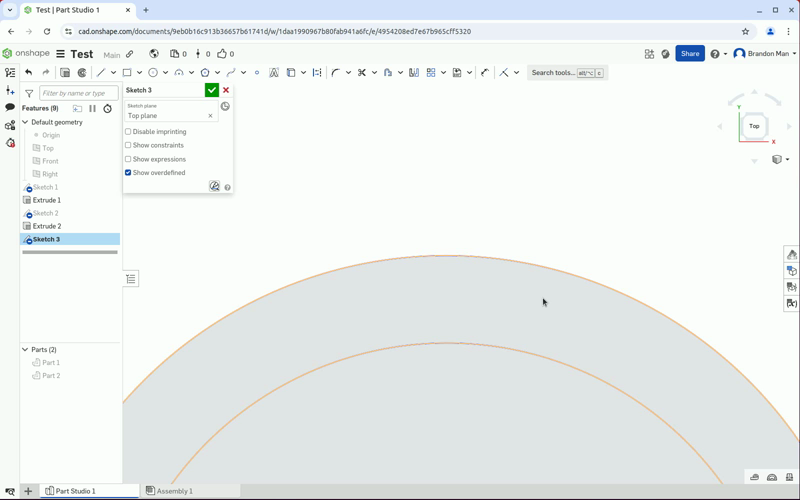
click(543, 297)
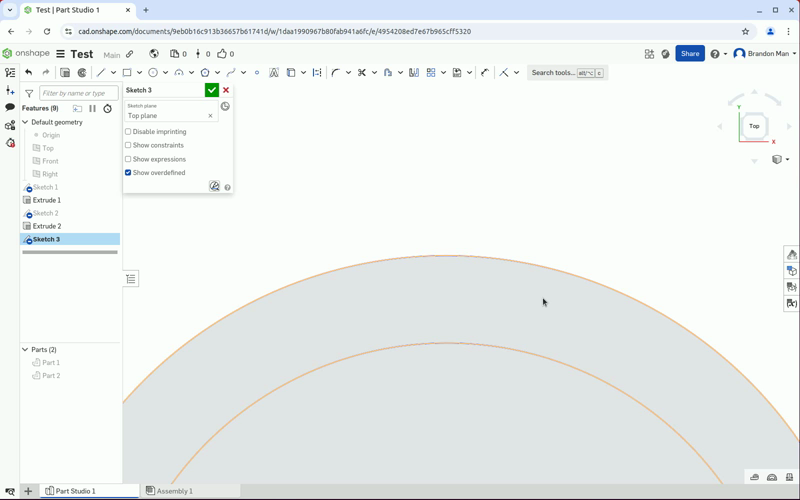
scroll(-6)
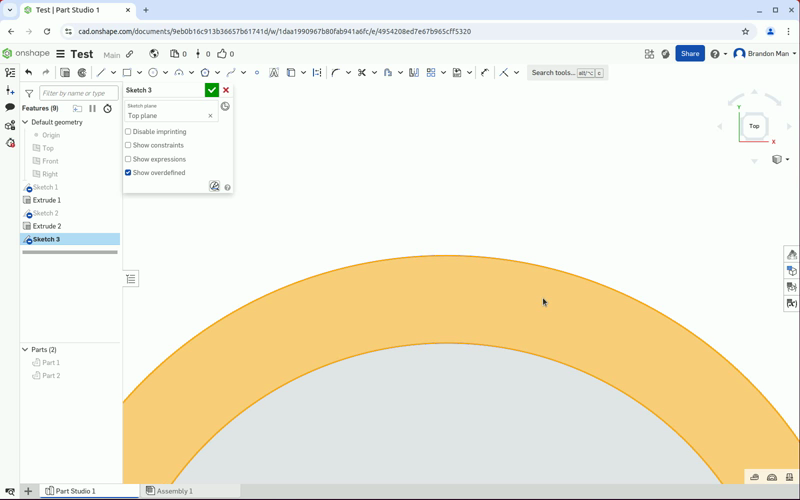
scroll(-6)
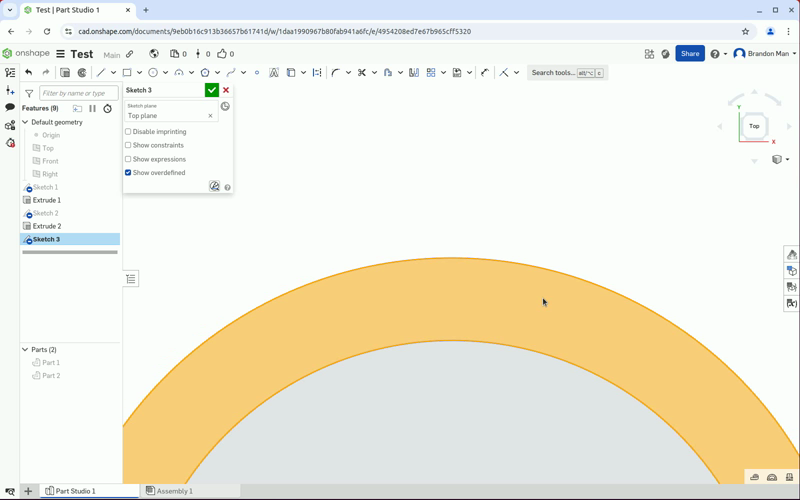
scroll(-6)
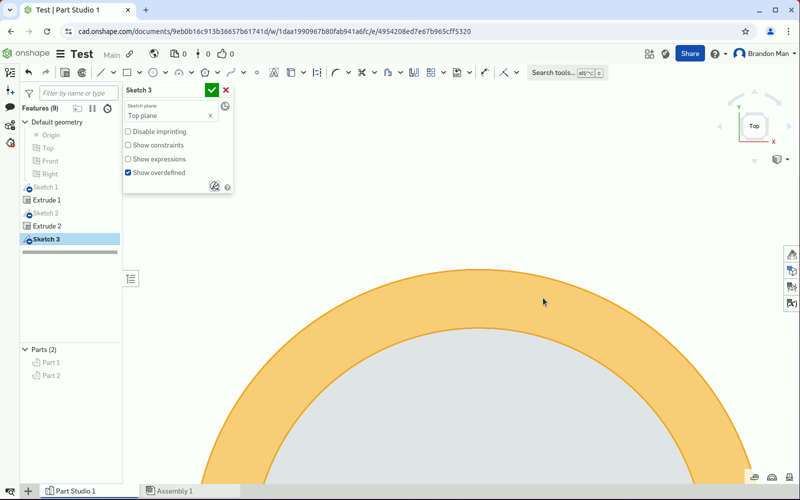
scroll(-6)
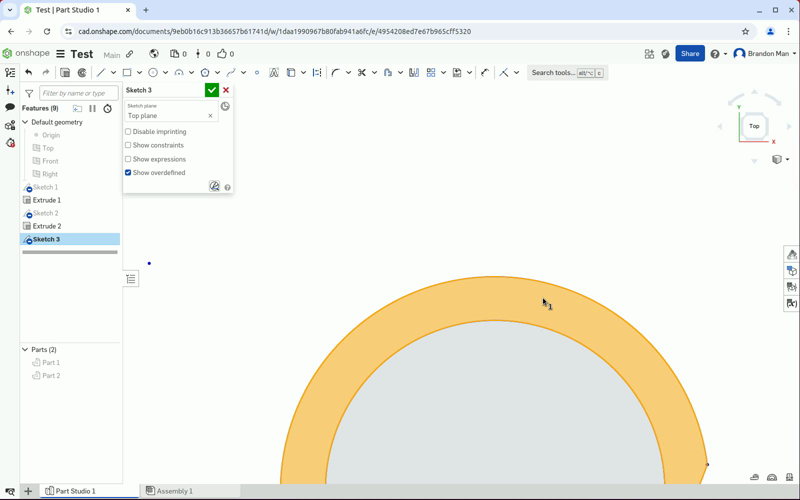
scroll(-6)
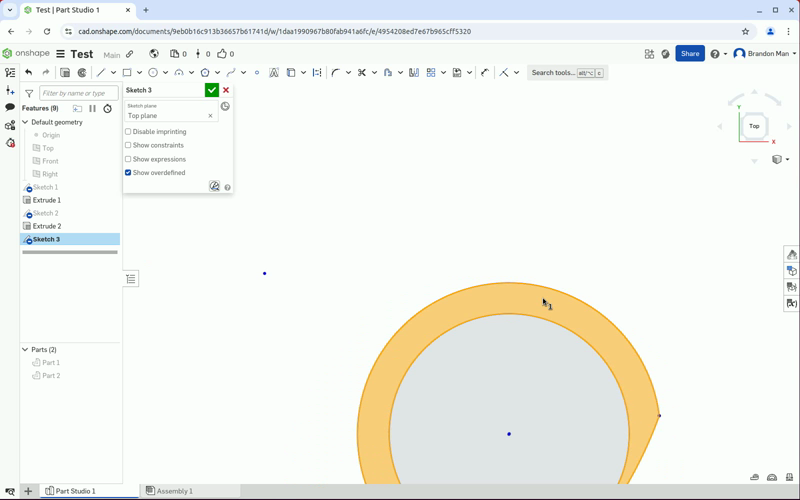
scroll(-6)
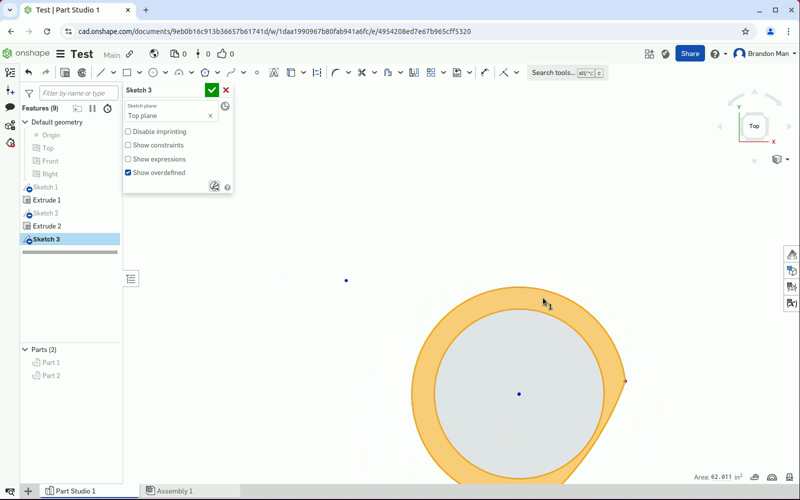
scroll(-6)
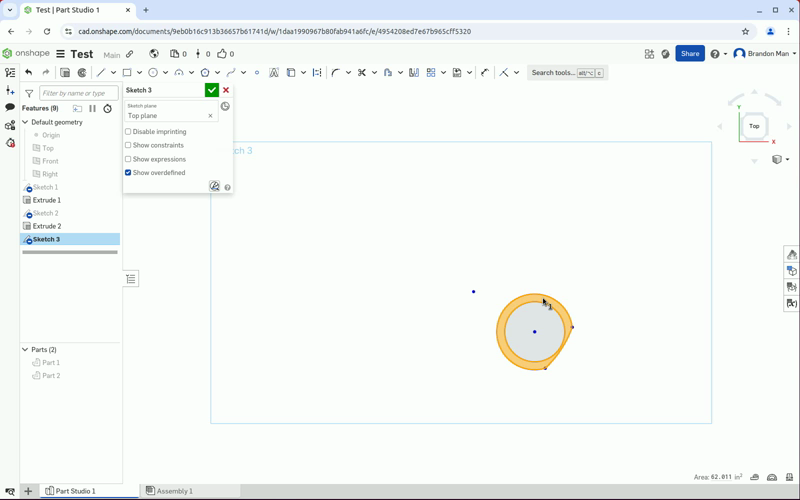
mouse_move(73, 352)
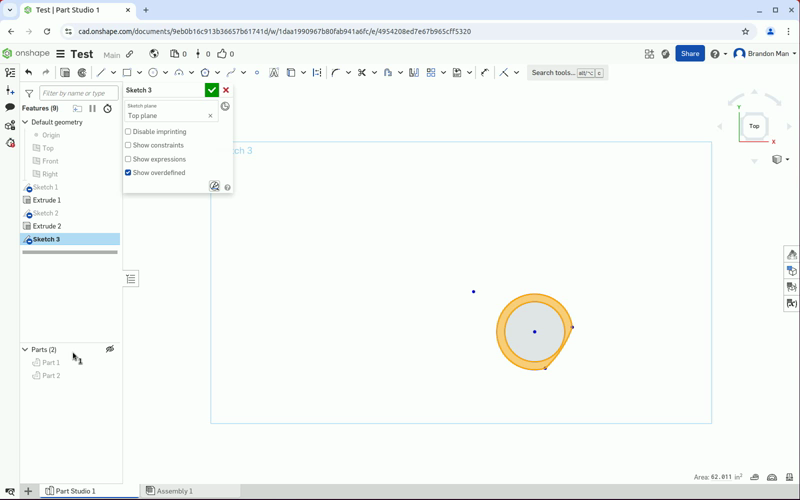
key(shift+y)
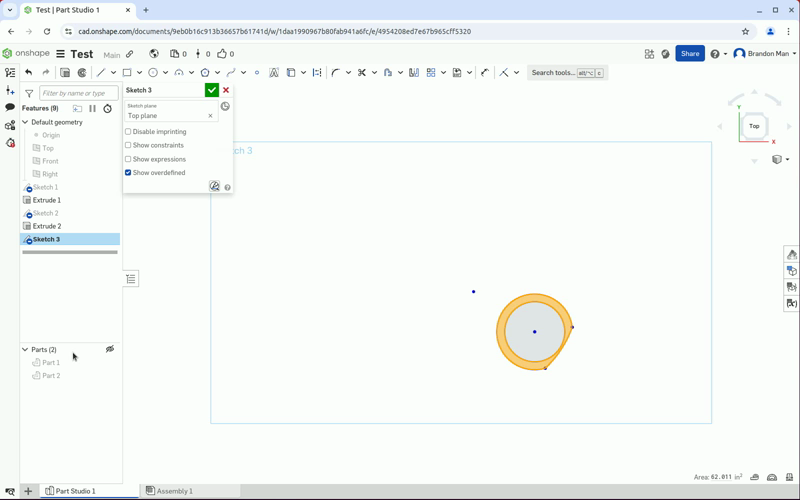
key(shift+e)
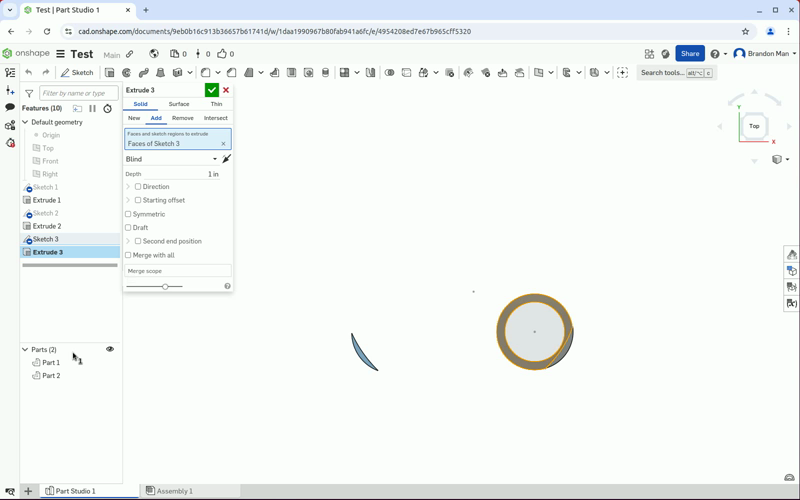
mouse_move(143, 106)
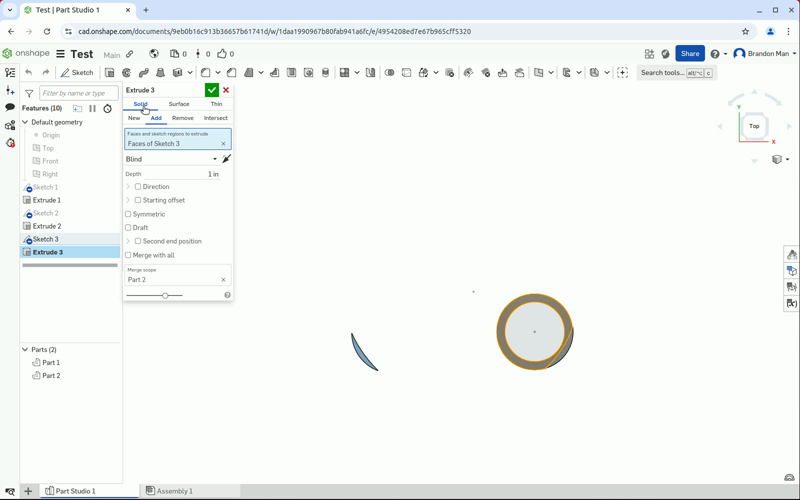
click(143, 106)
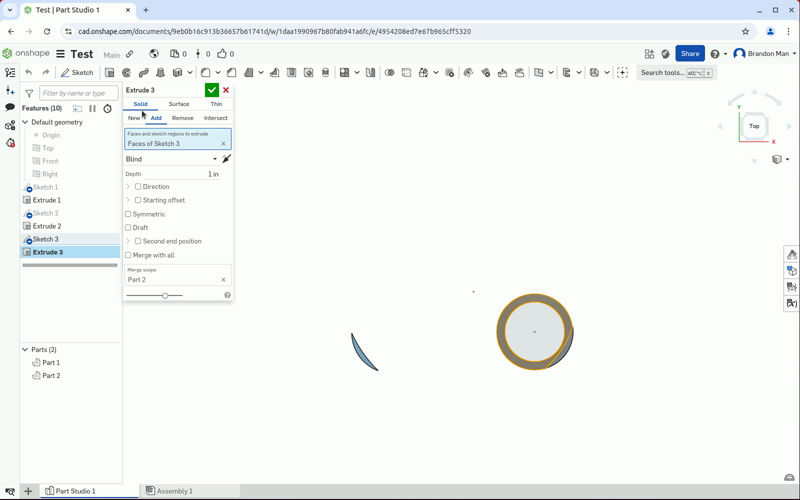
mouse_move(137, 120)
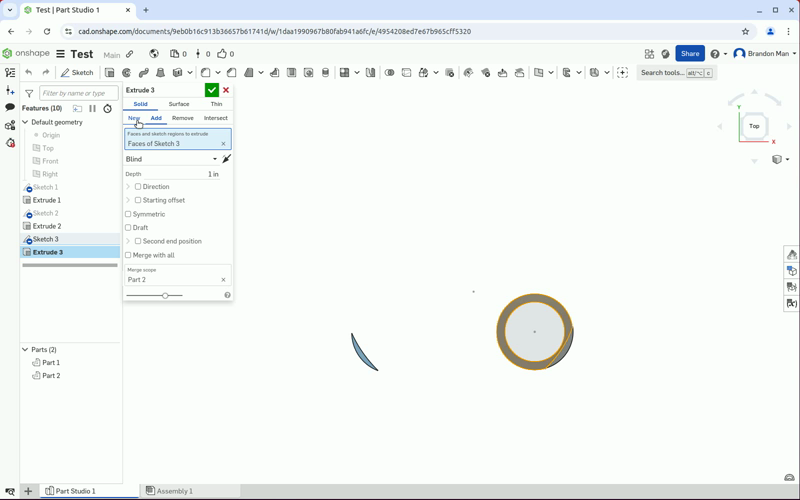
click(137, 120)
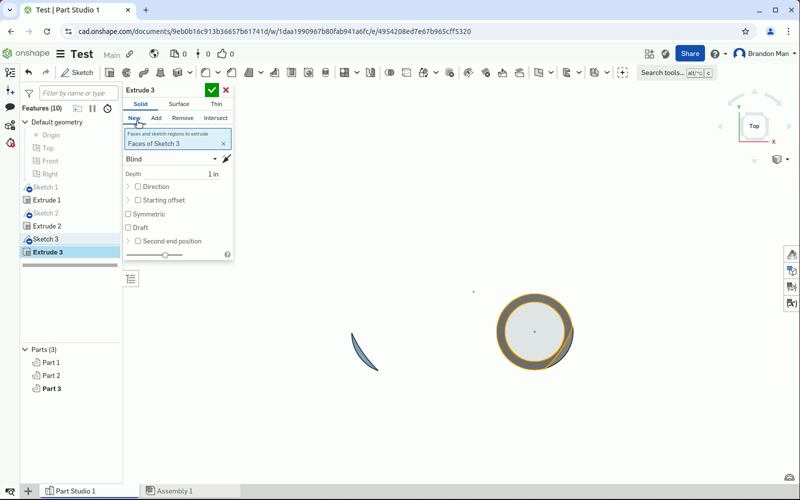
key(tab, 4)
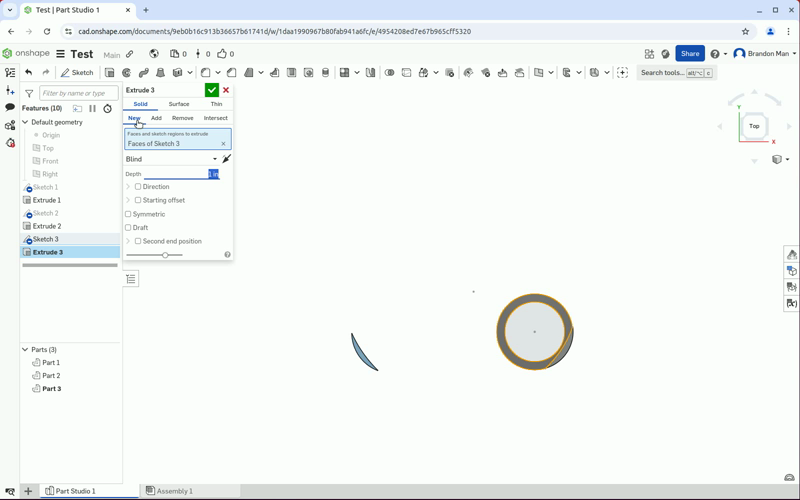
text(3.611)
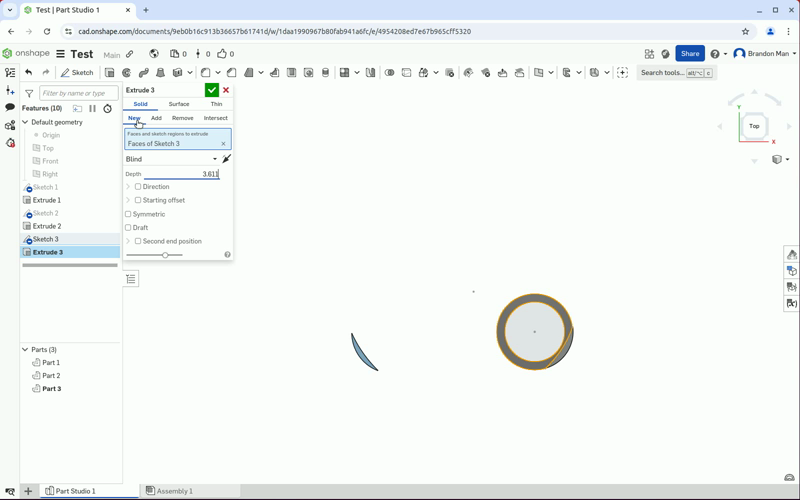
key(enter)
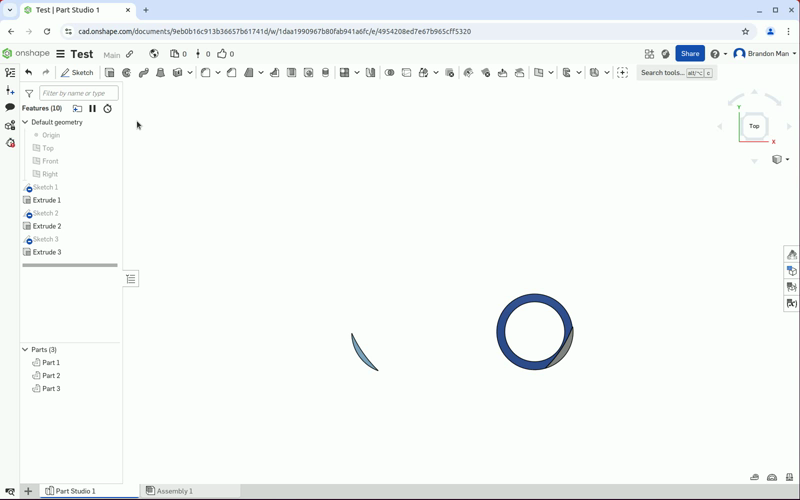
key(shift+h)
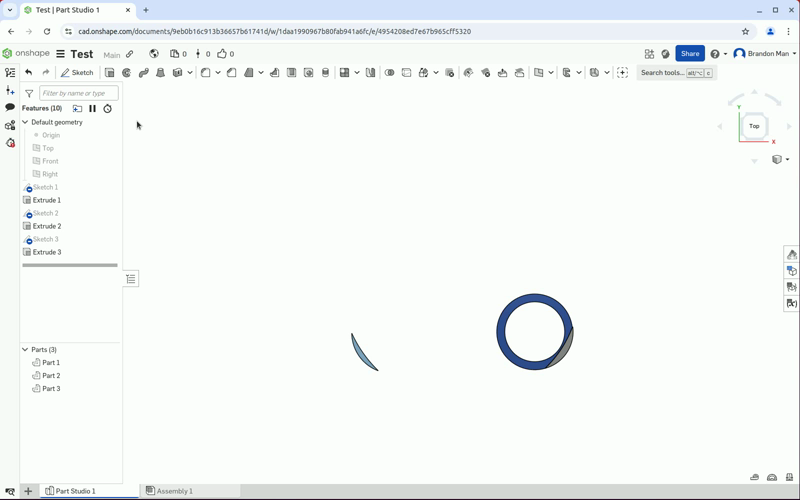
key(shift+h)
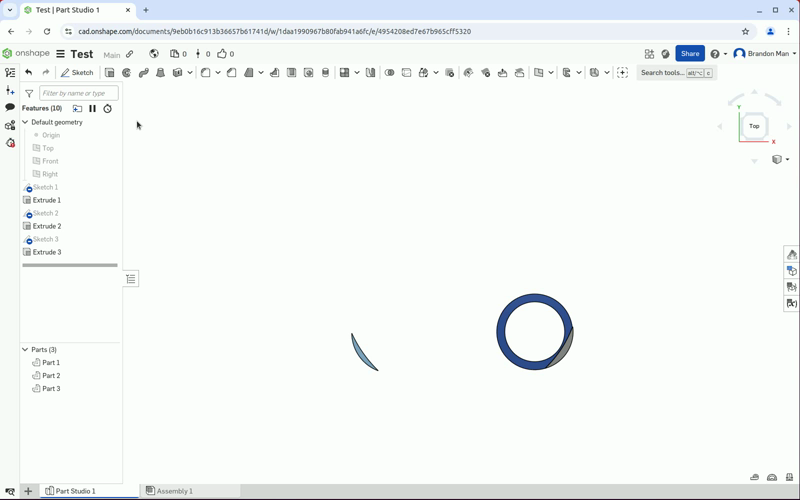
mouse_move(73, 189)
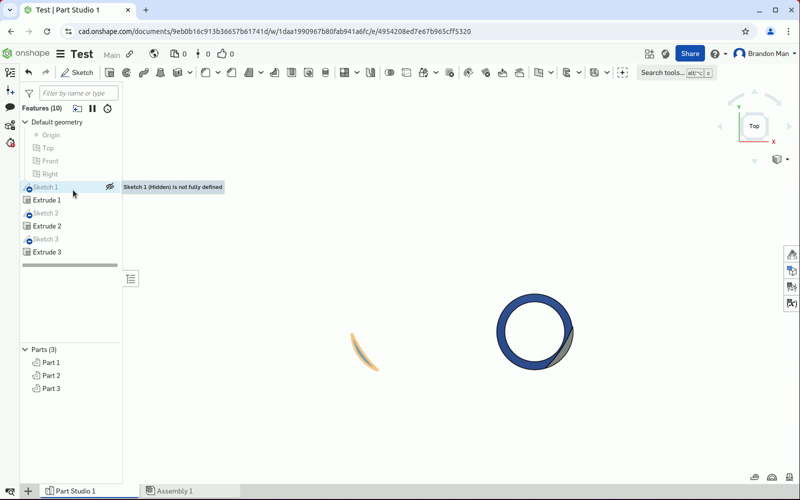
click(73, 189)
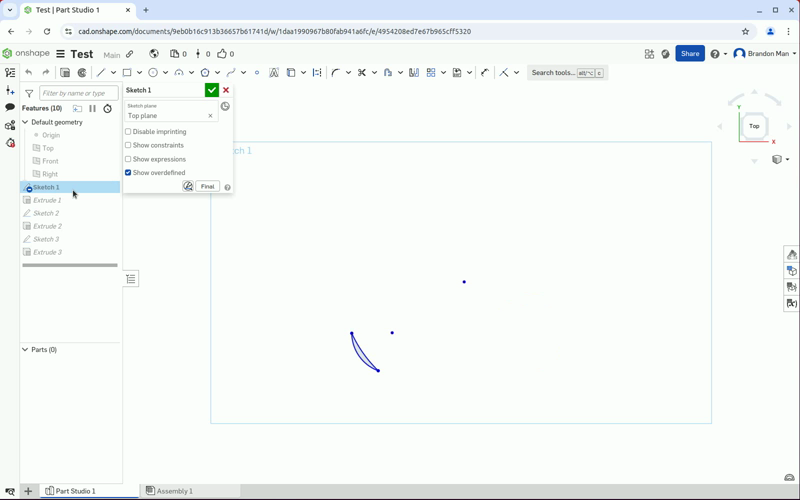
mouse_move(229, 92)
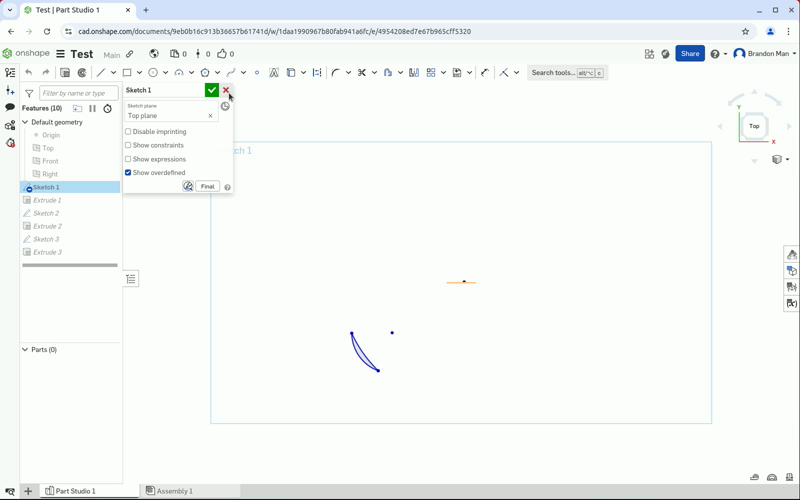
click(229, 92)
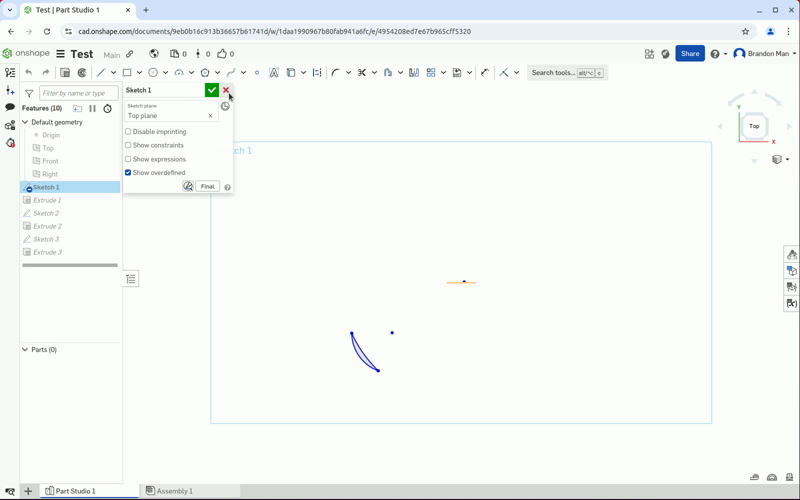
key(shift+s)
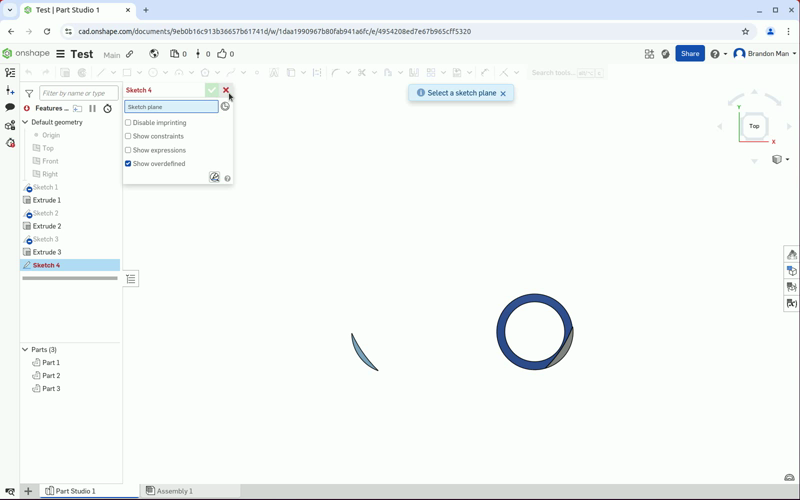
mouse_move(73, 150)
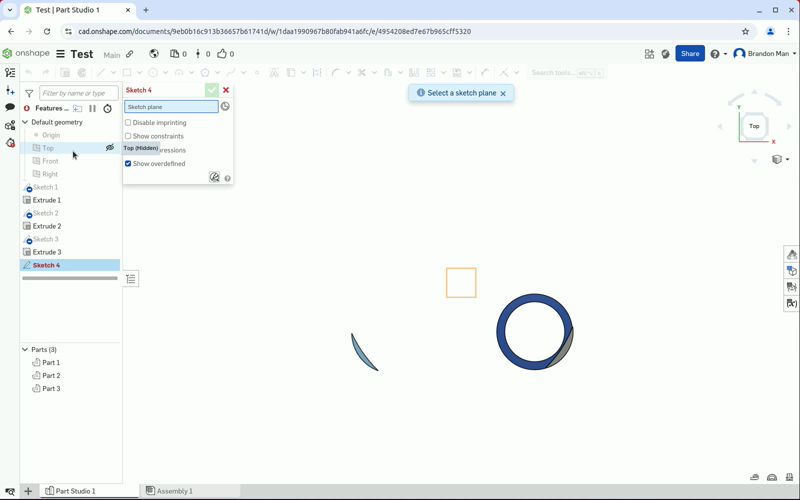
click(73, 150)
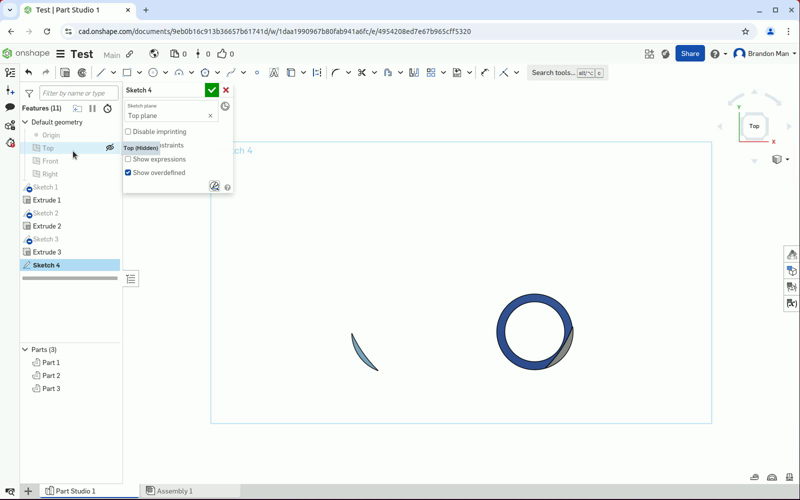
mouse_move(73, 352)
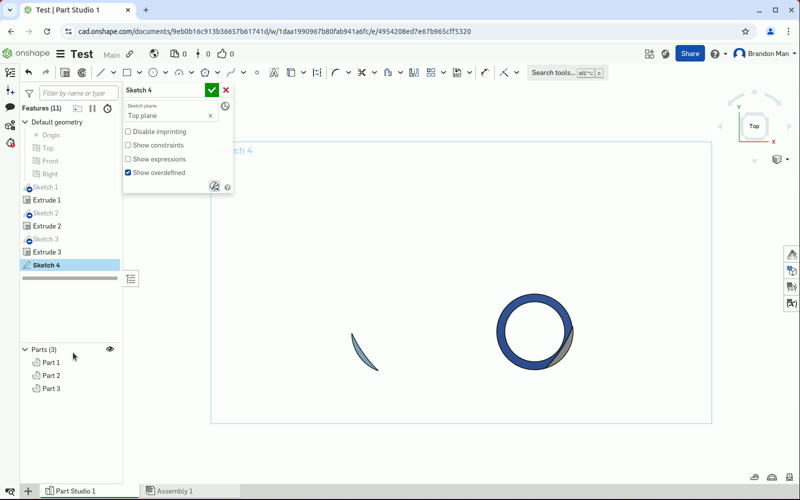
key(y)
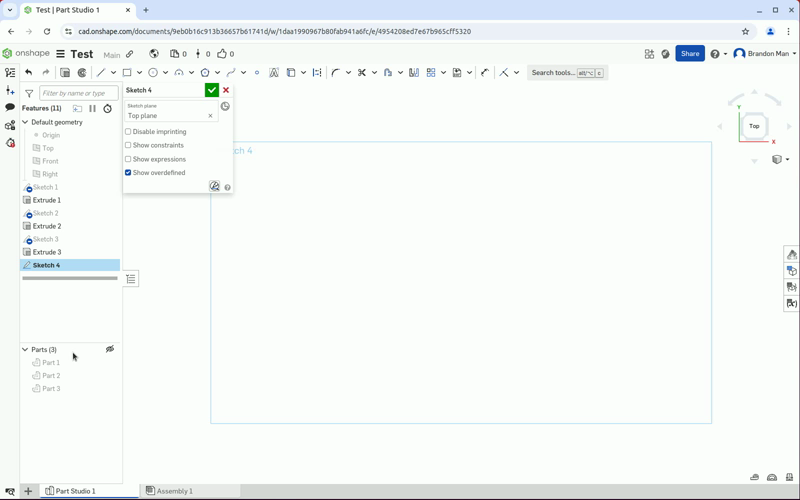
key(a)
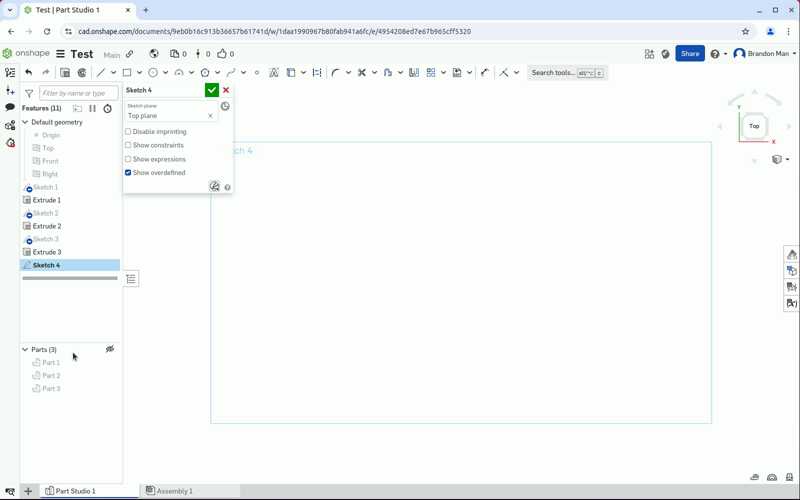
key_down(shift)
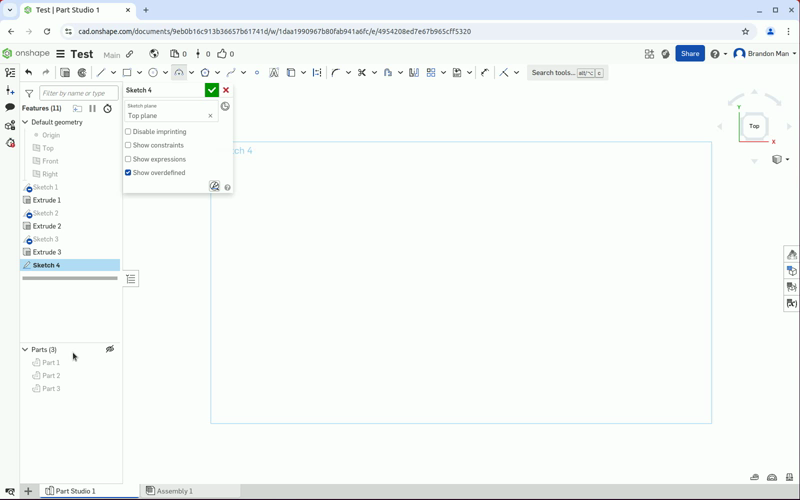
mouse_move(351, 333)
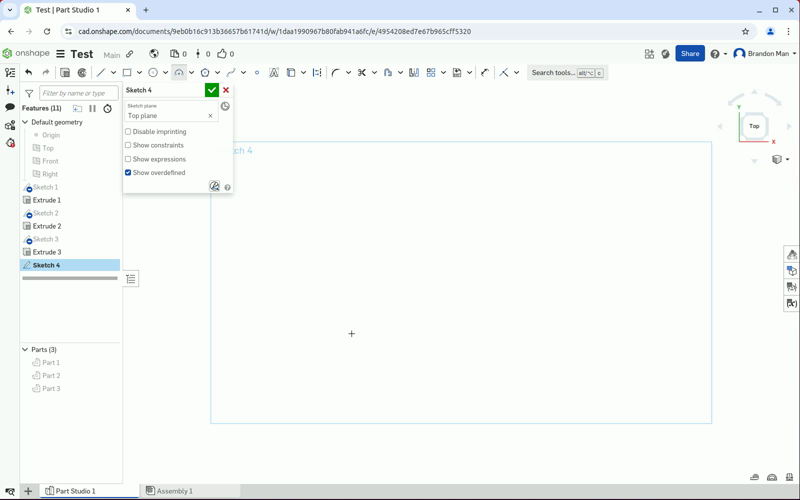
click(351, 333)
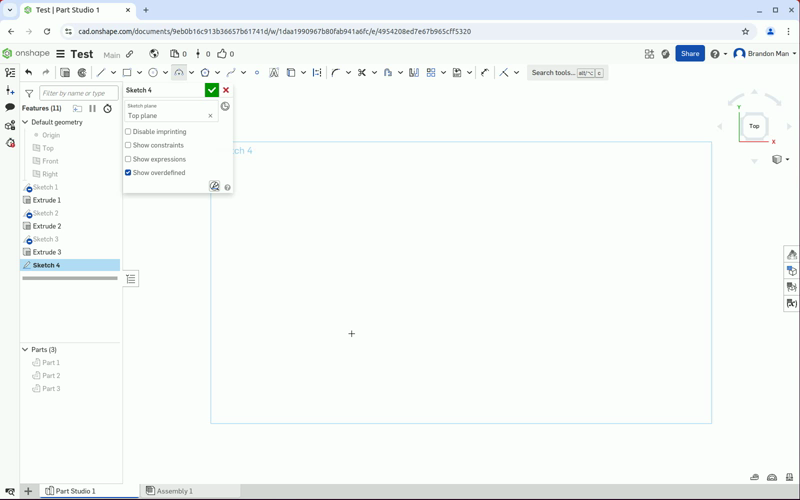
key_up(shift)
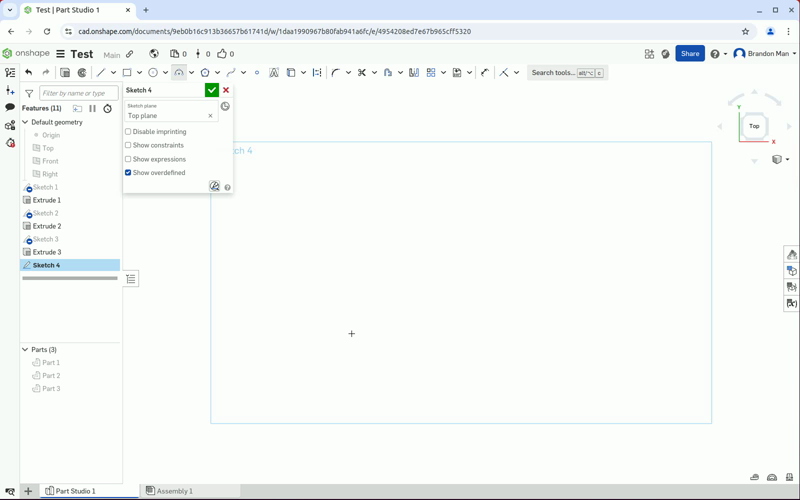
key_down(shift)
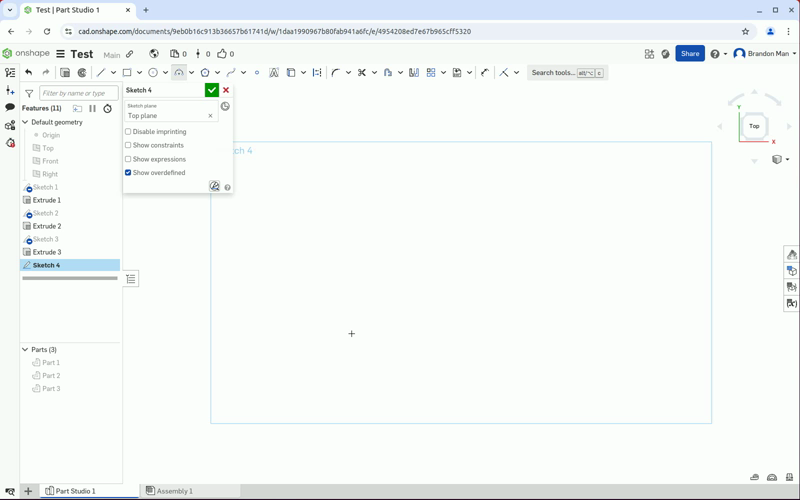
mouse_move(377, 369)
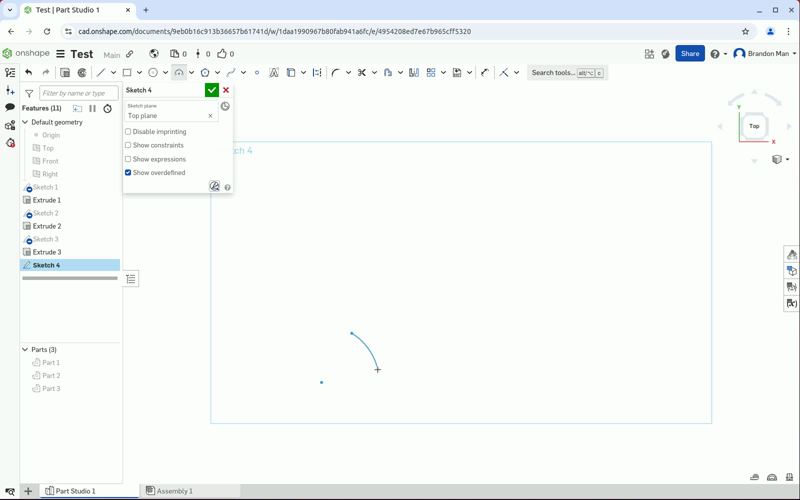
click(377, 369)
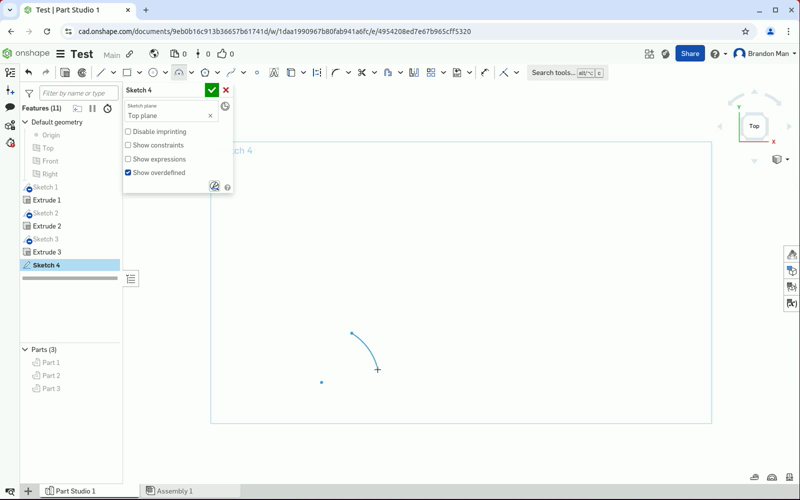
mouse_move(363, 352)
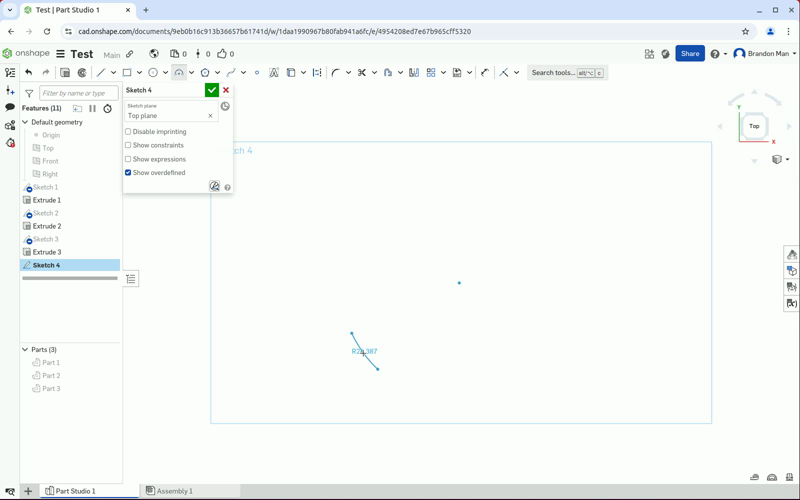
click(363, 352)
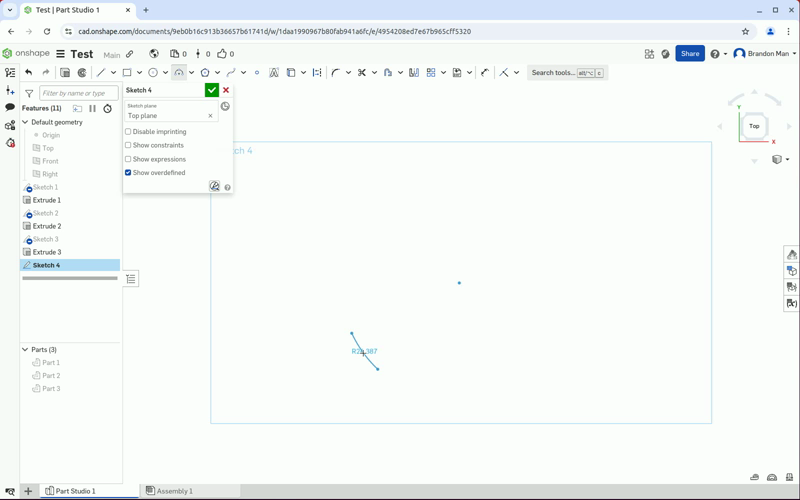
key_up(shift)
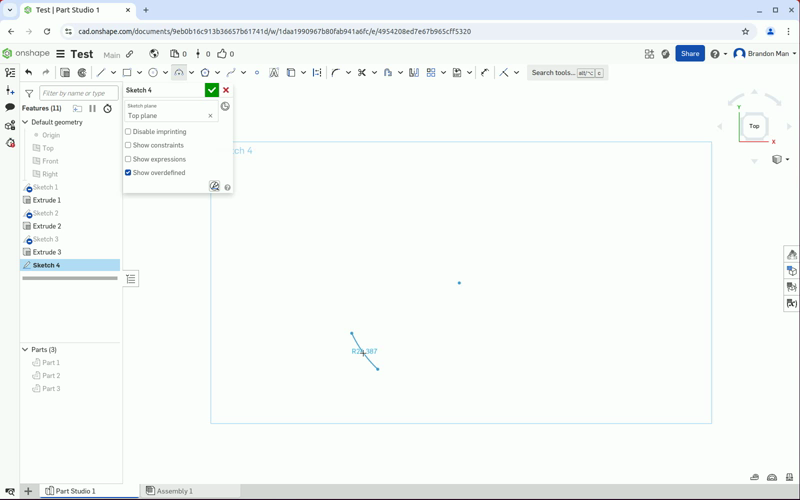
mouse_move(377, 369)
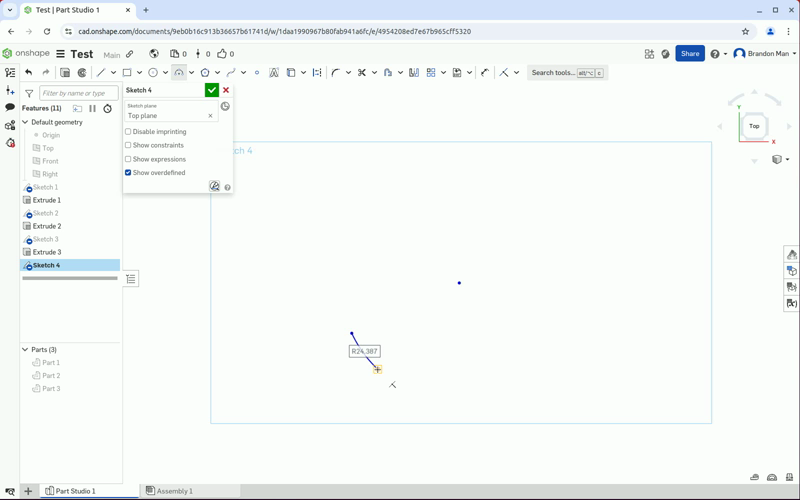
click(377, 369)
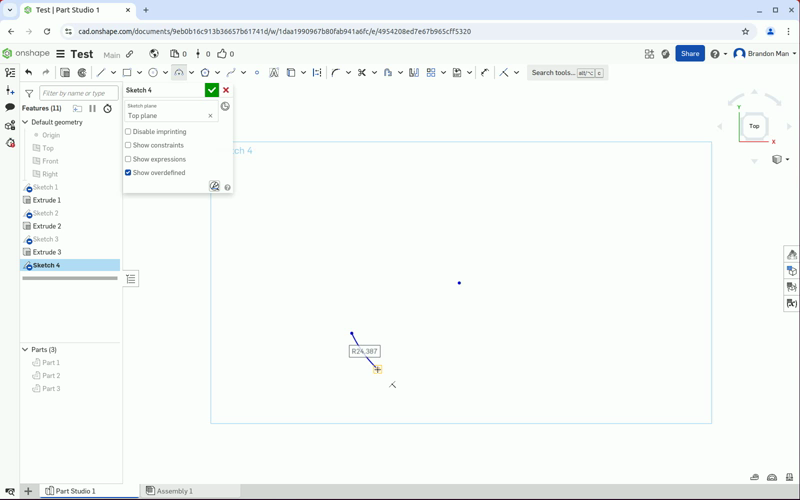
mouse_move(351, 333)
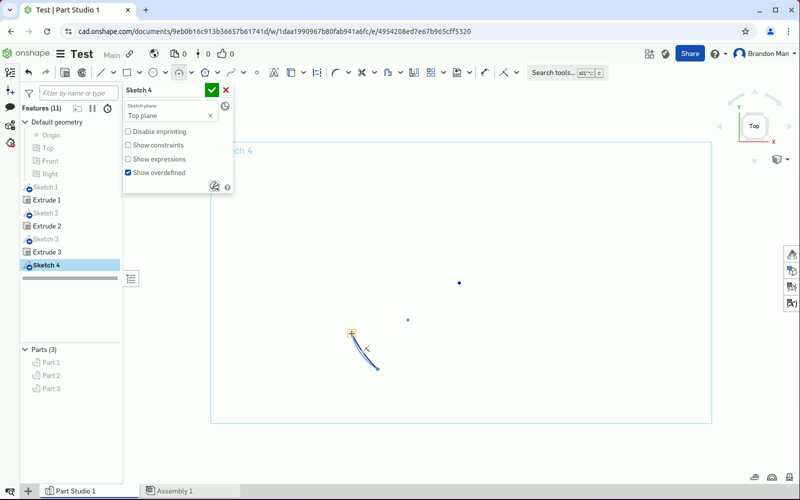
click(351, 333)
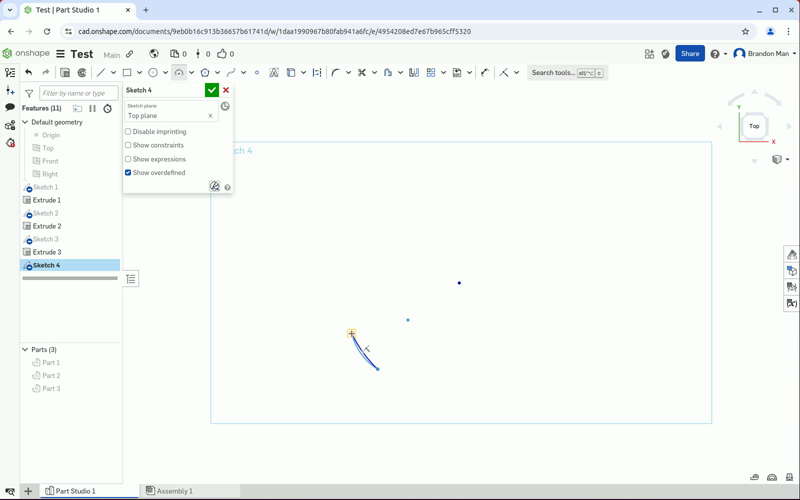
key_down(shift)
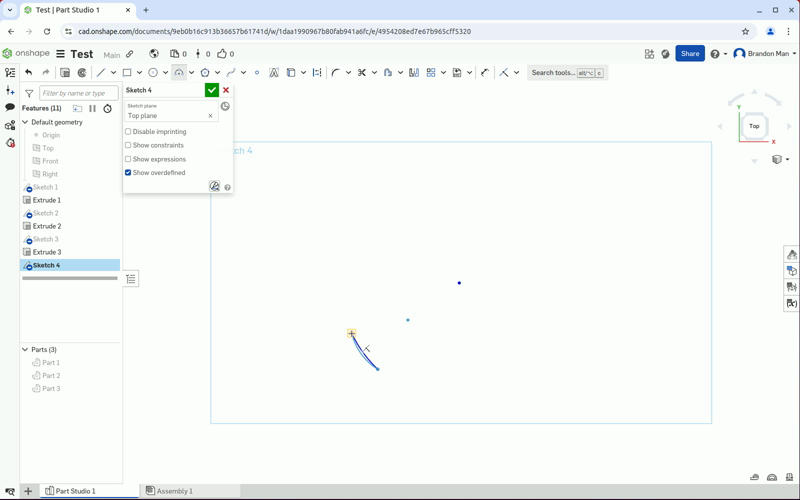
mouse_move(419, 310)
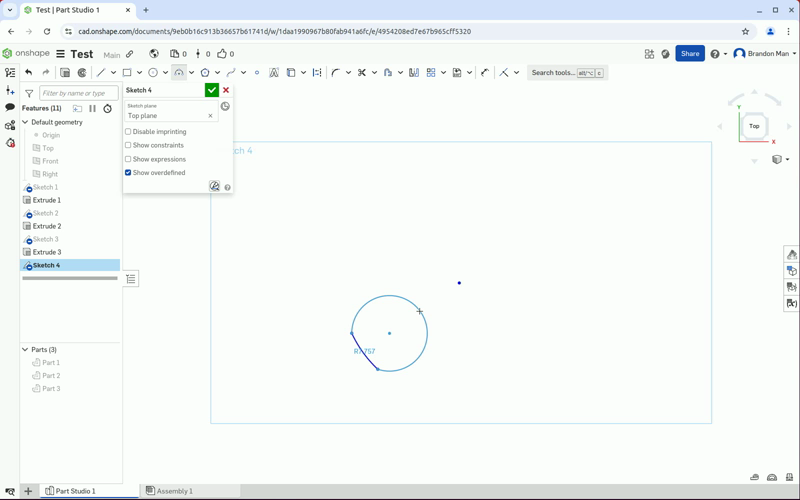
click(419, 310)
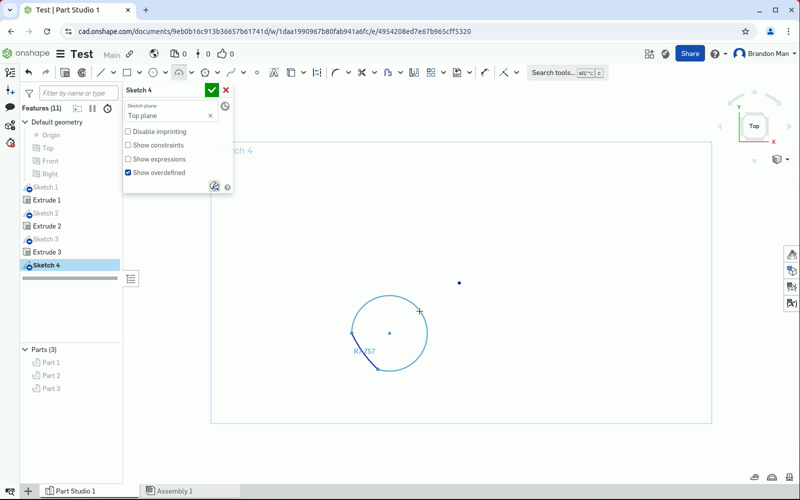
key_up(shift)
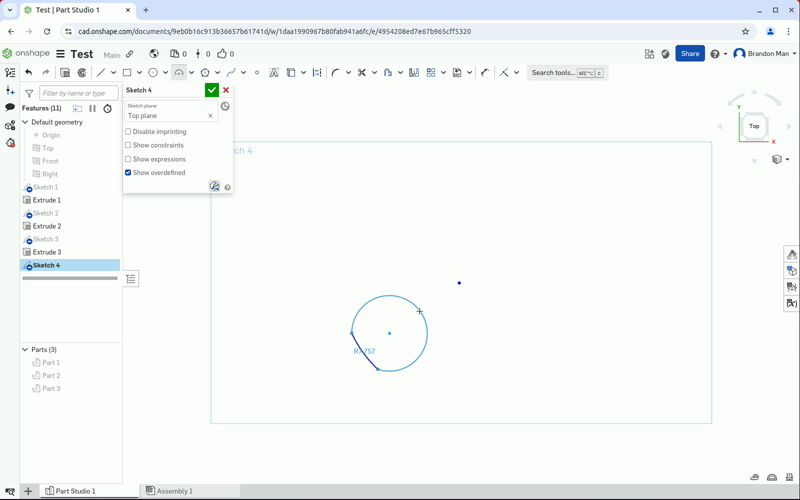
key(esc)
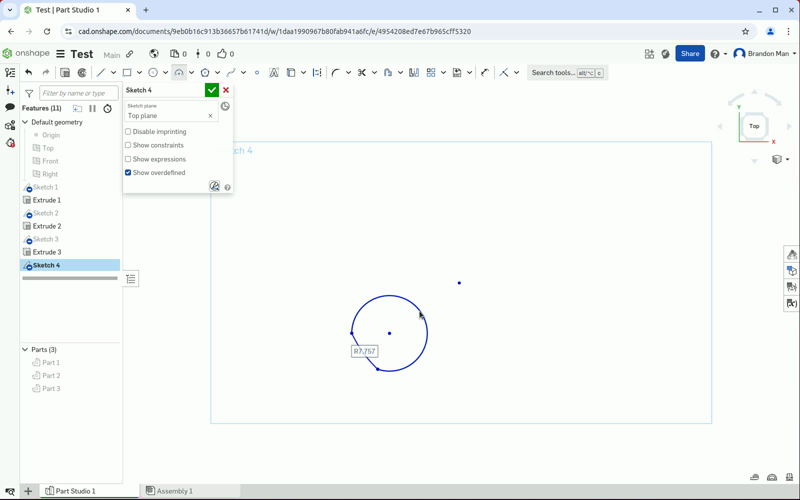
key(c)
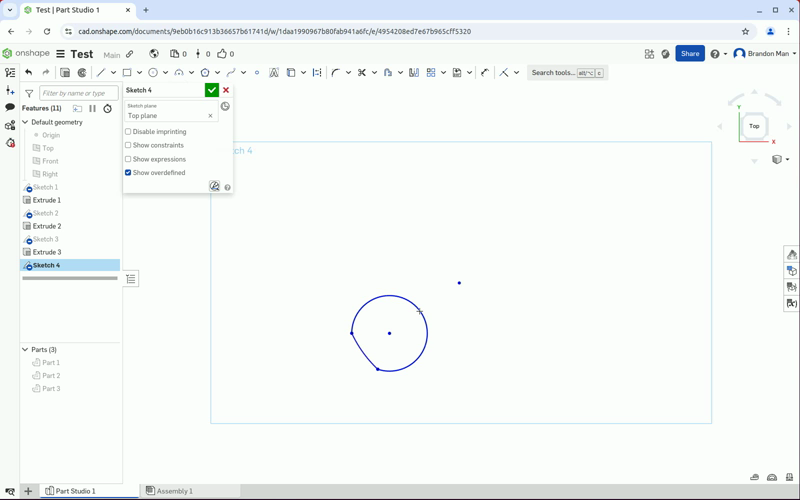
key_down(shift)
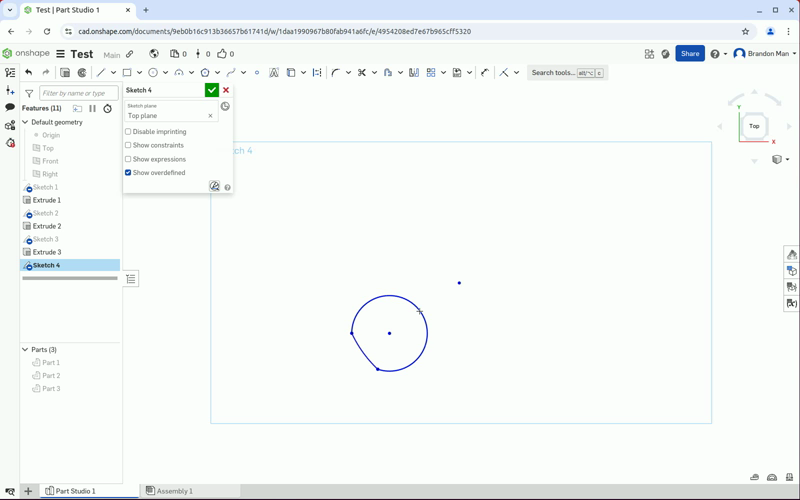
mouse_move(389, 333)
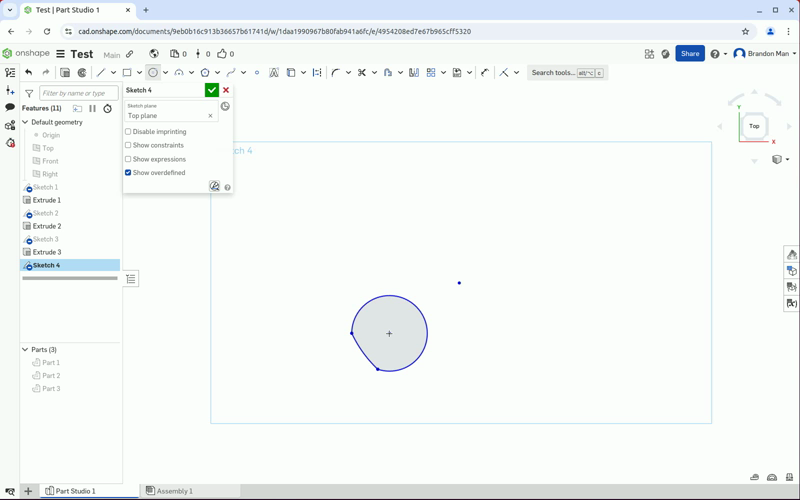
click(389, 333)
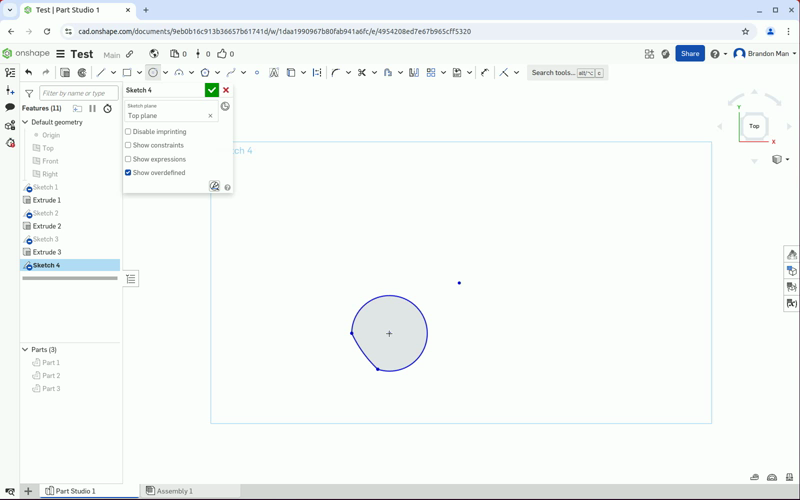
key_up(shift)
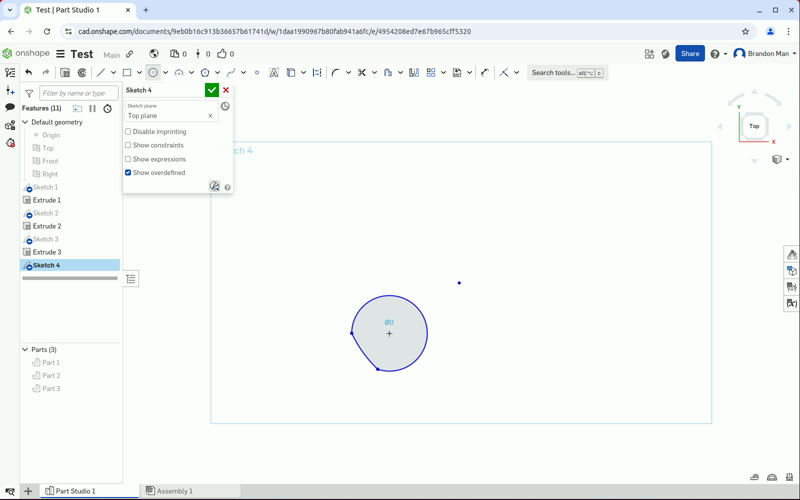
mouse_move(419, 333)
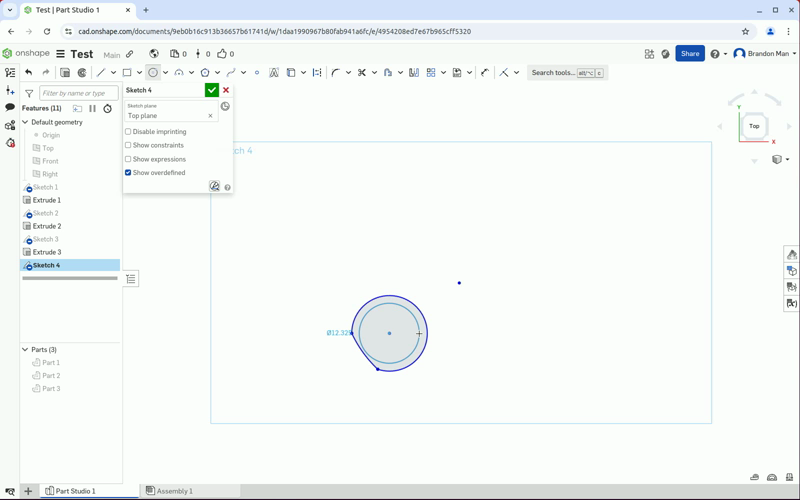
click(419, 333)
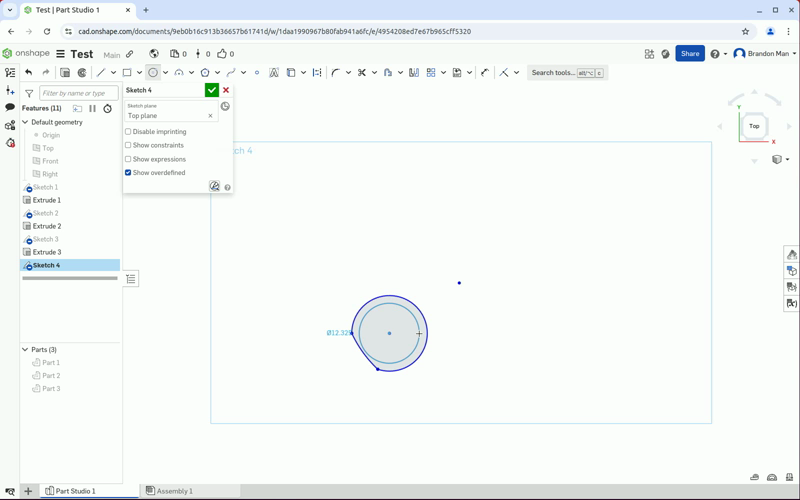
key(esc)
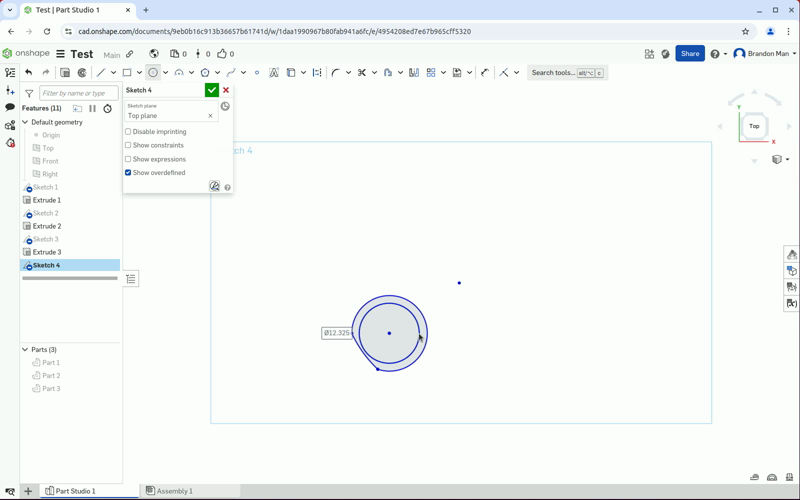
mouse_move(389, 364)
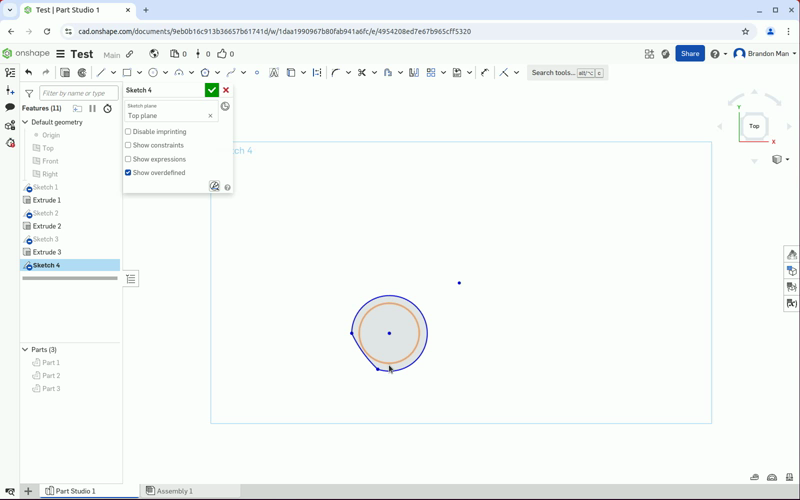
scroll(6)
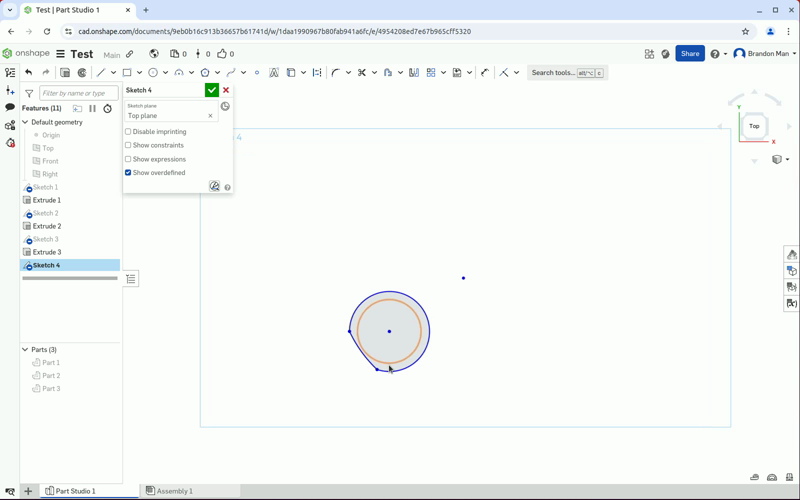
scroll(6)
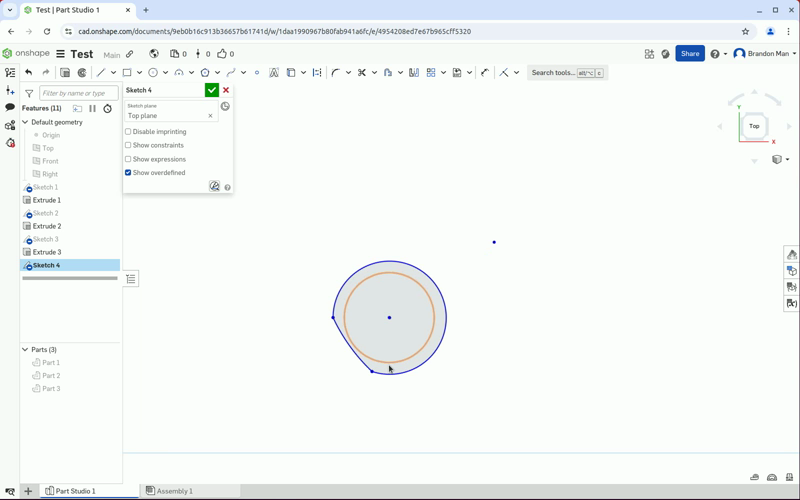
scroll(6)
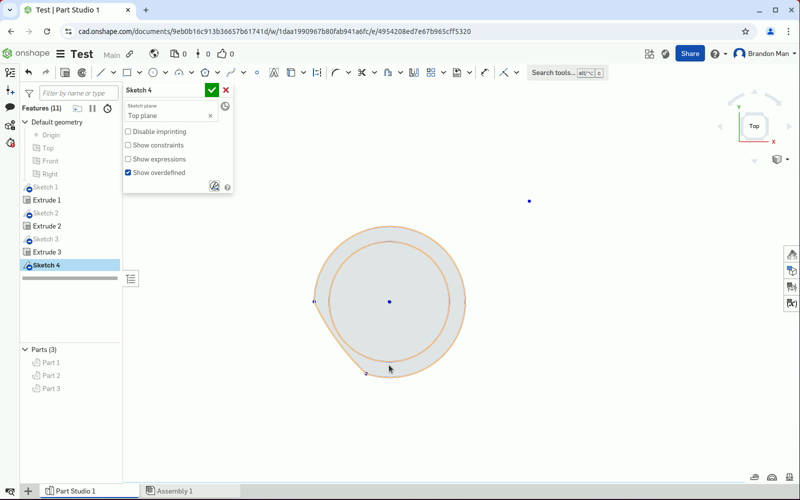
scroll(6)
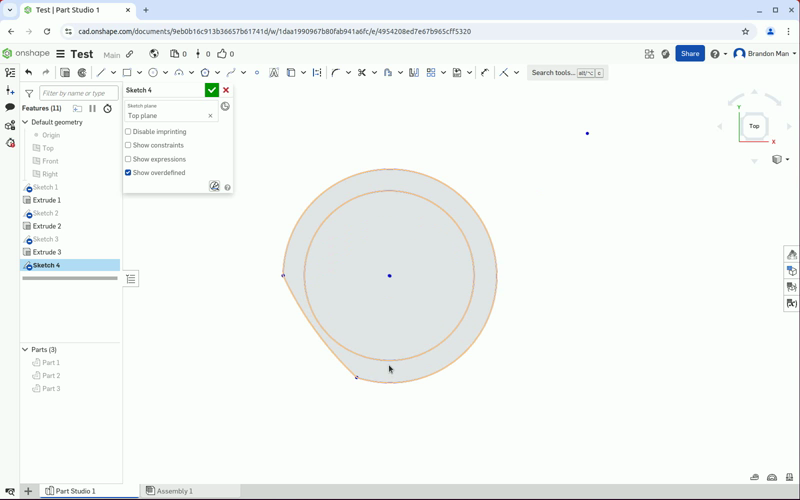
scroll(6)
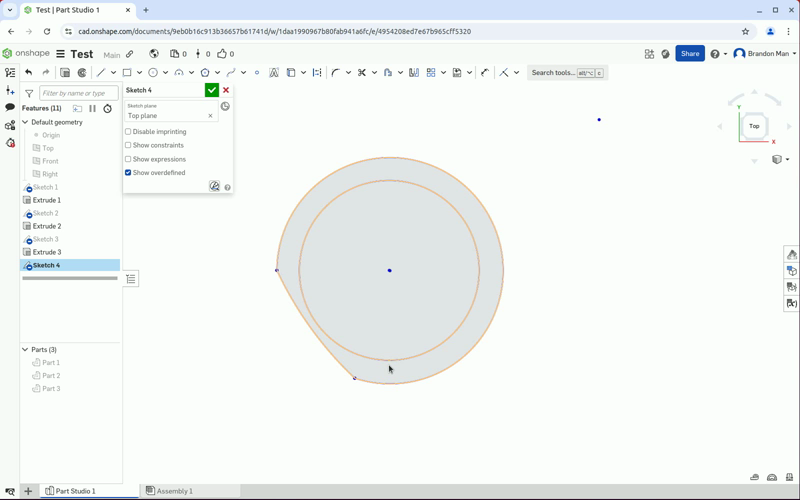
scroll(6)
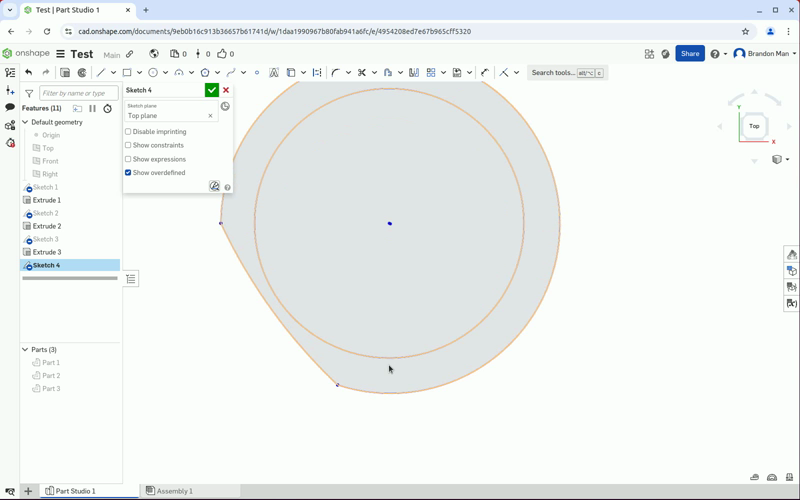
scroll(6)
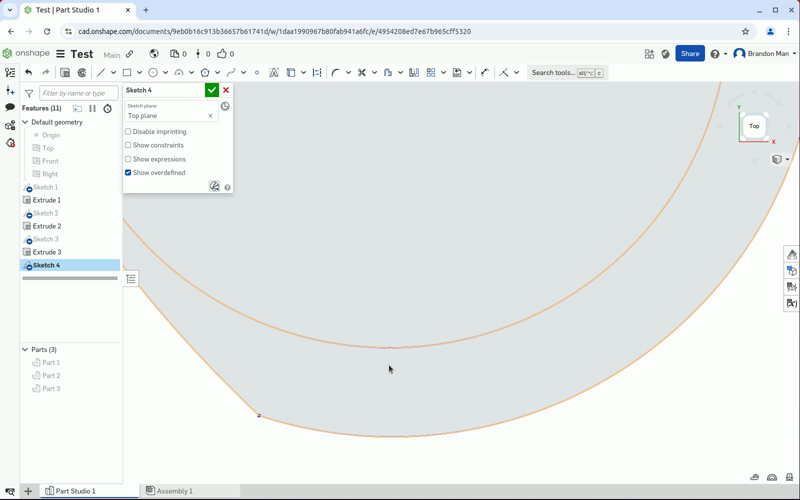
click(389, 364)
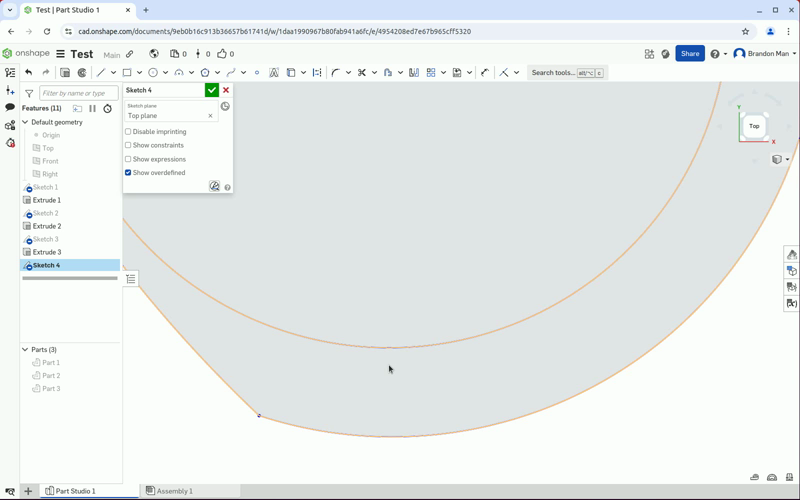
scroll(-6)
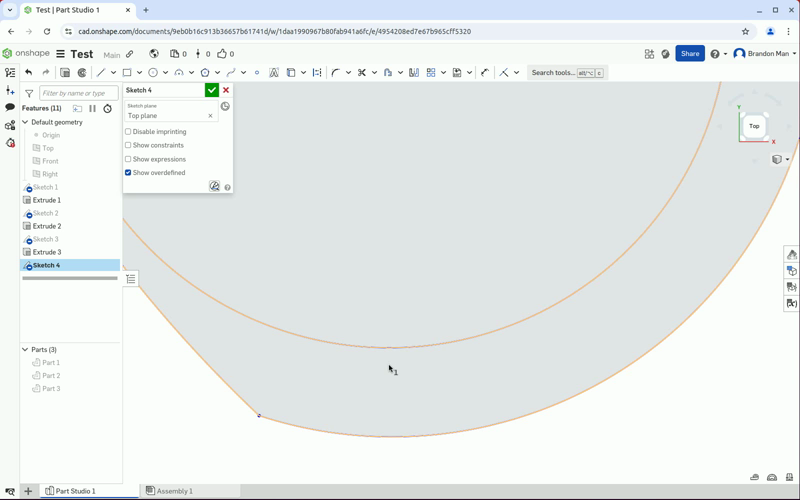
scroll(-6)
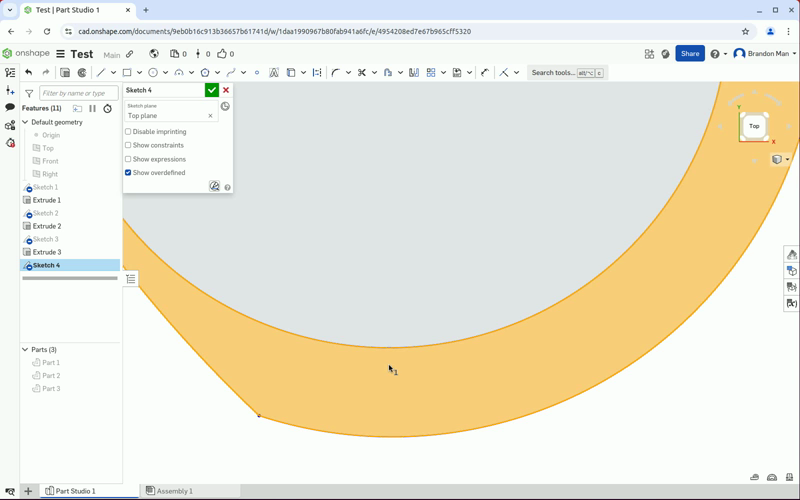
scroll(-6)
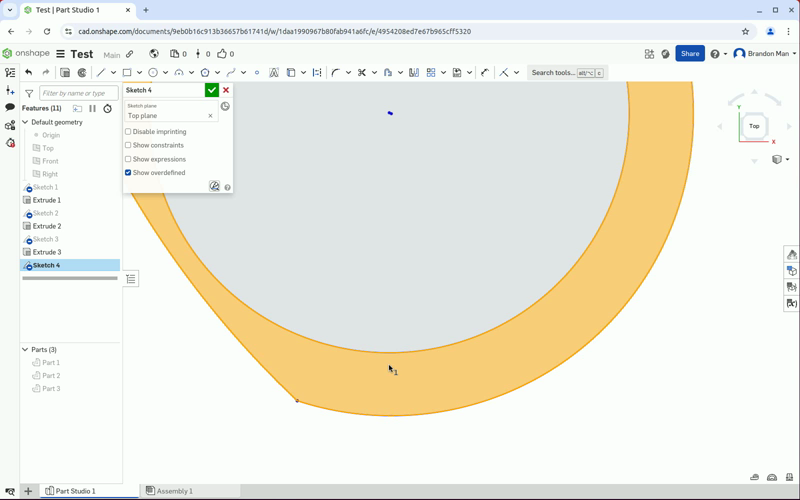
scroll(-6)
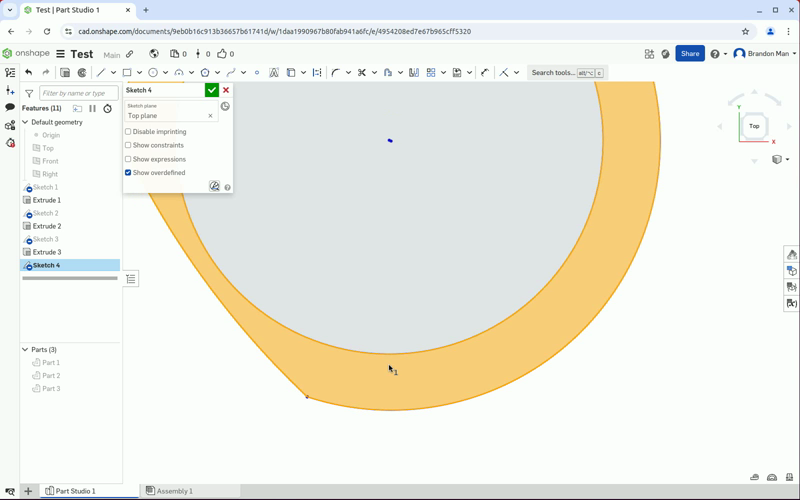
scroll(-6)
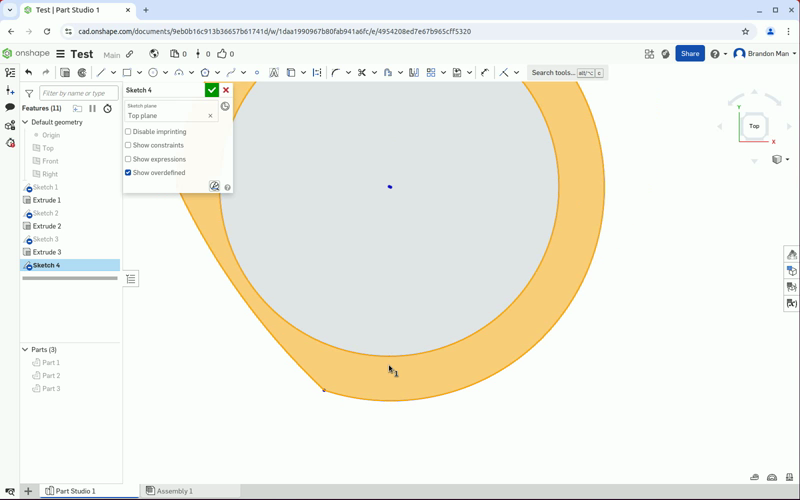
scroll(-6)
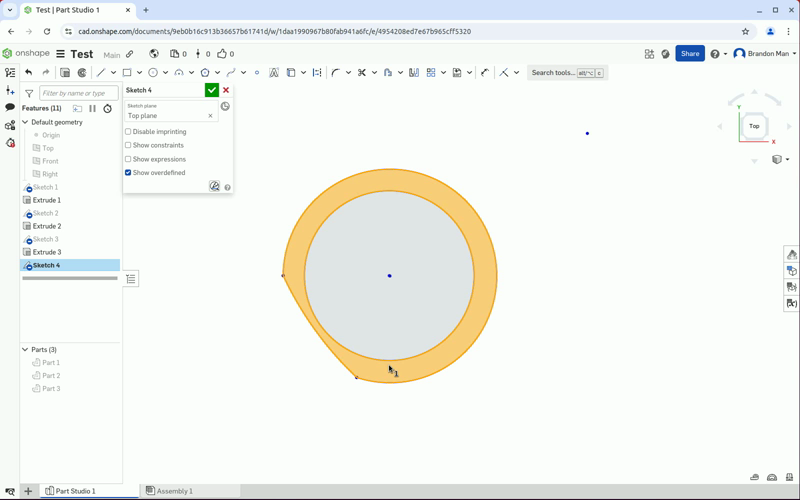
scroll(-6)
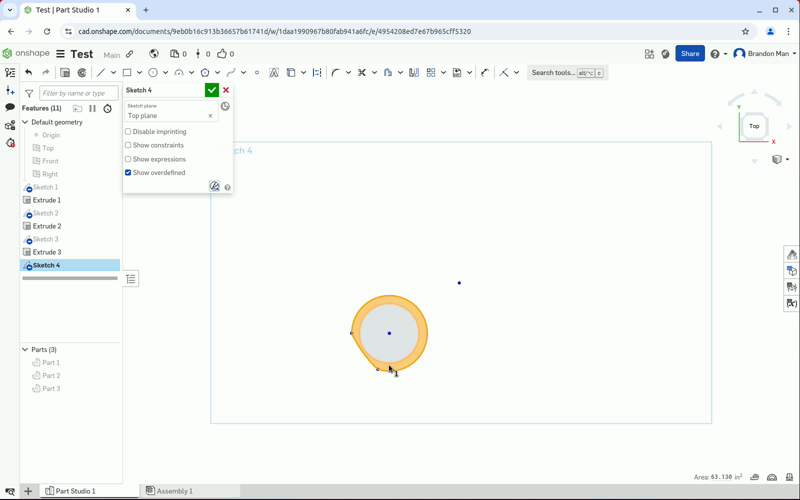
mouse_move(73, 352)
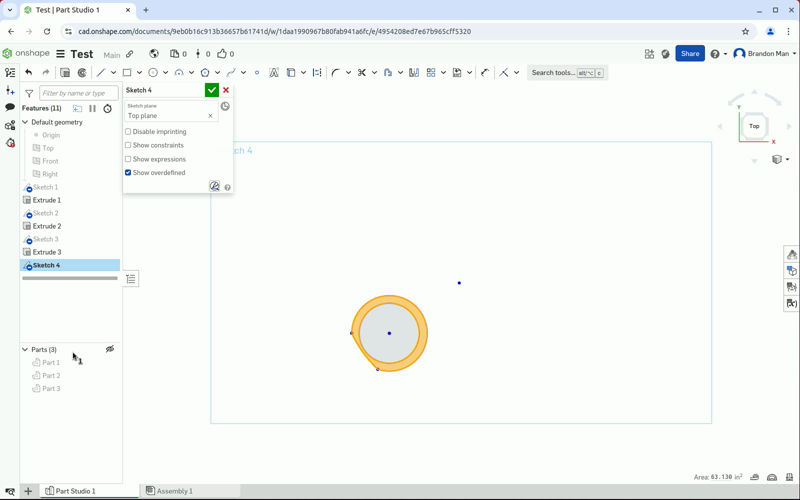
key(shift+y)
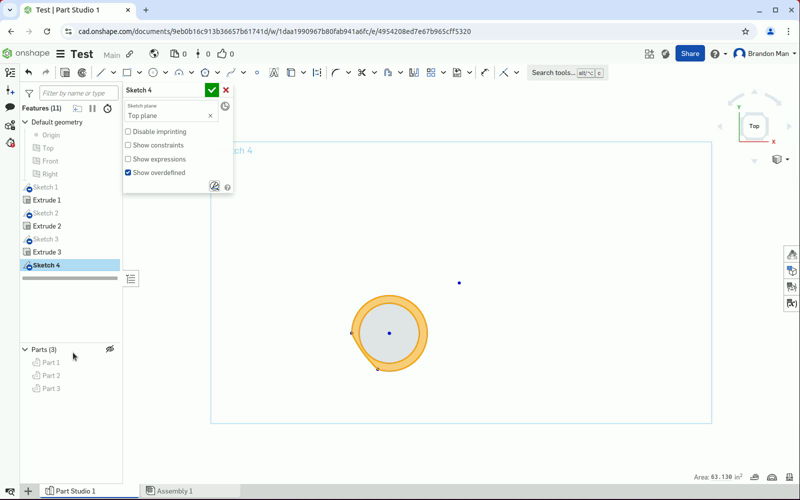
key(shift+e)
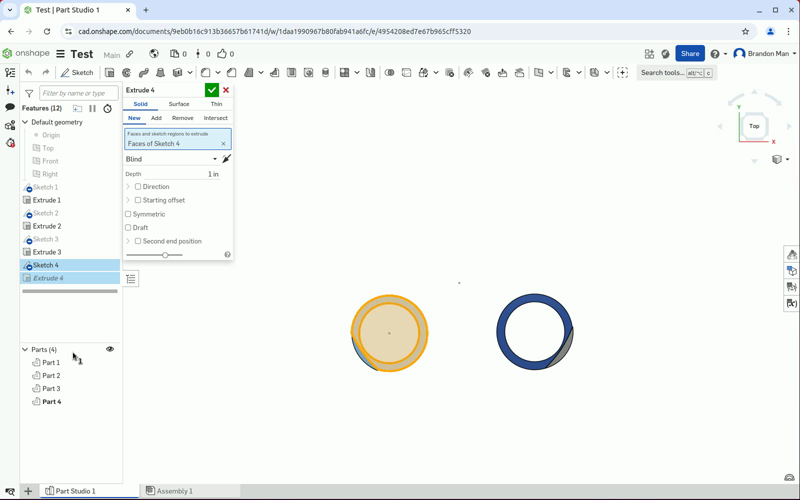
mouse_move(143, 106)
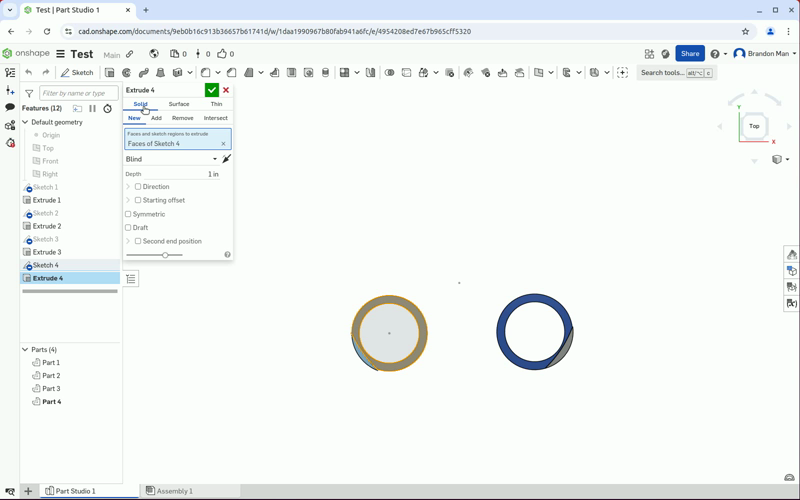
click(143, 106)
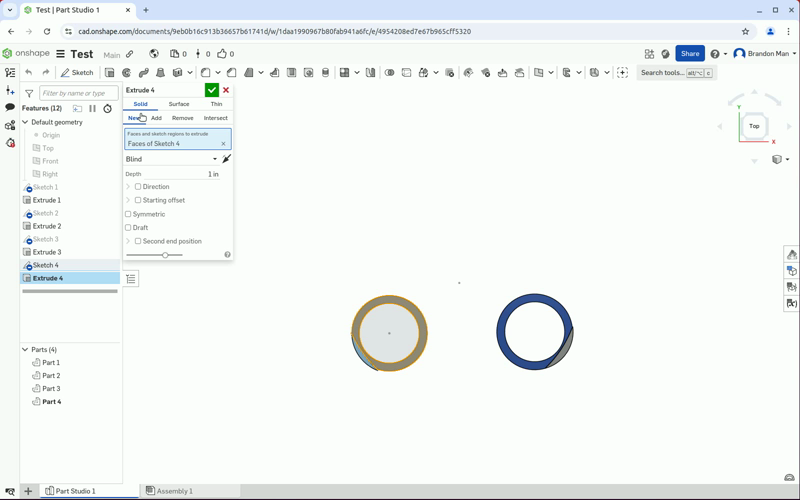
mouse_move(137, 120)
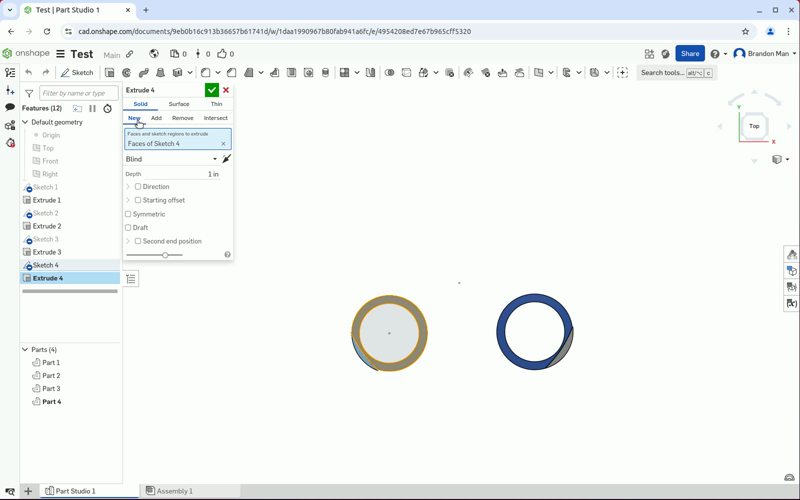
click(137, 120)
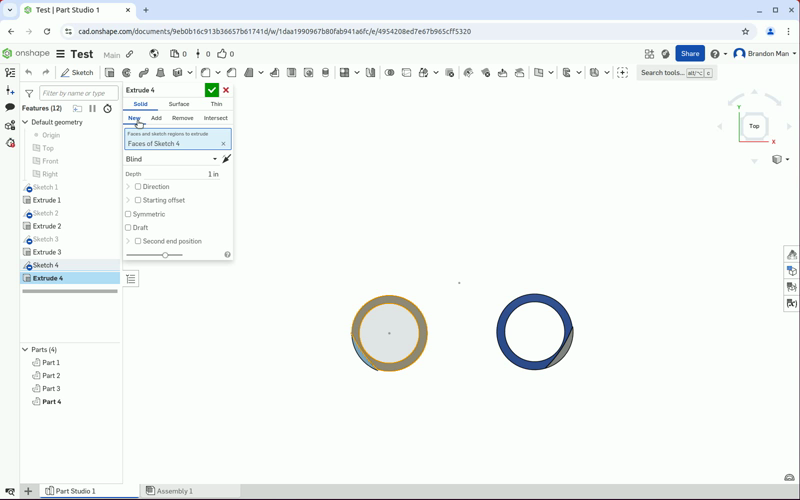
key(tab, 4)
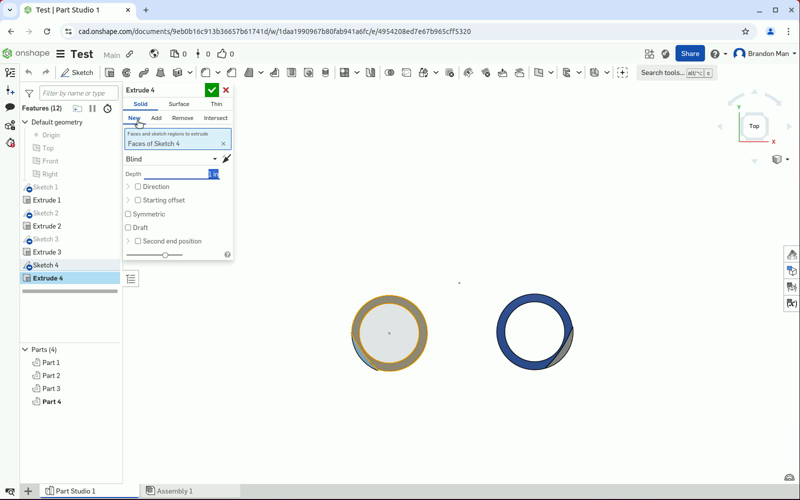
text(3.611)
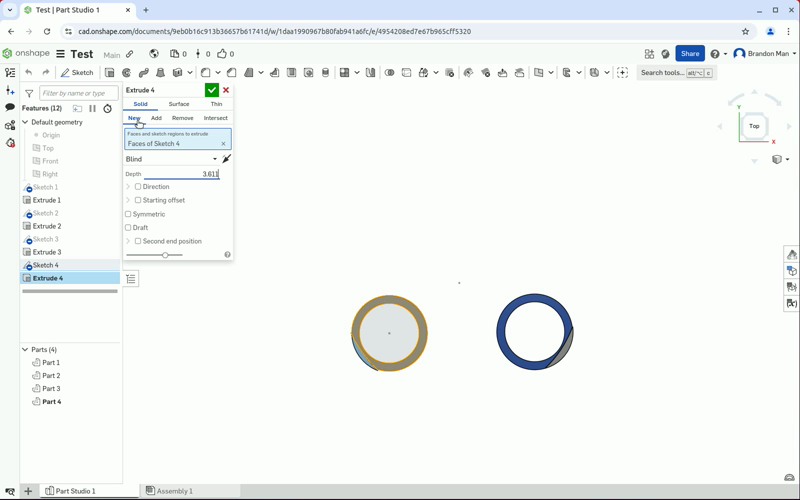
key(enter)
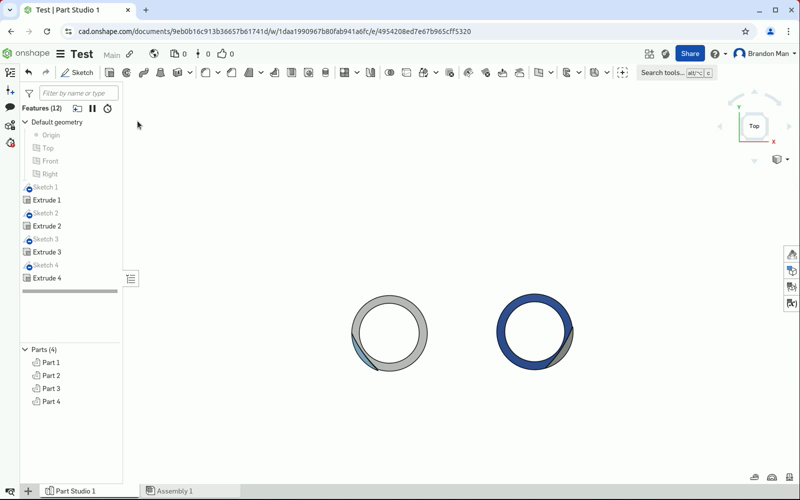
key(shift+h)
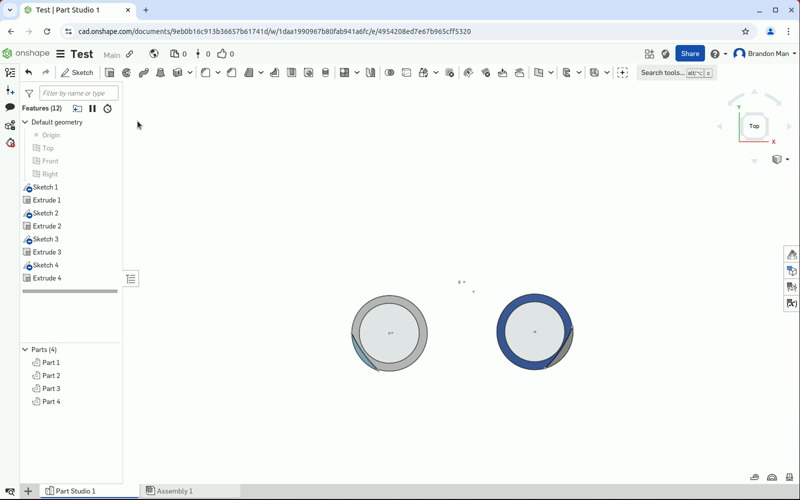
key(shift+h)
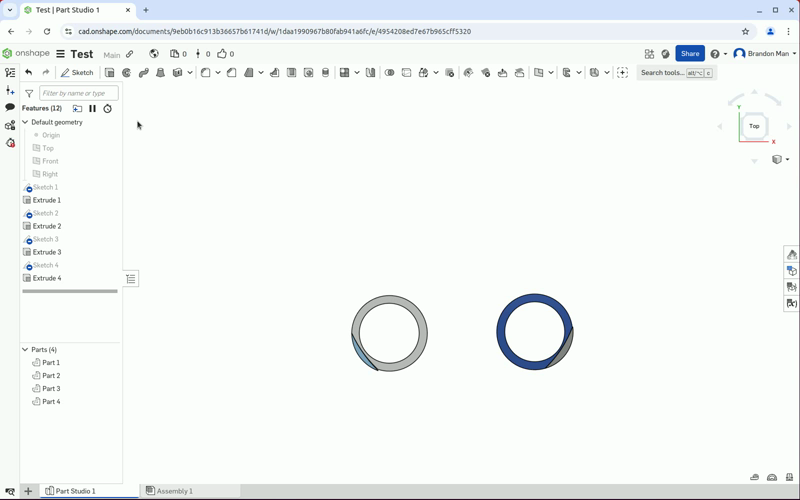
mouse_move(73, 189)
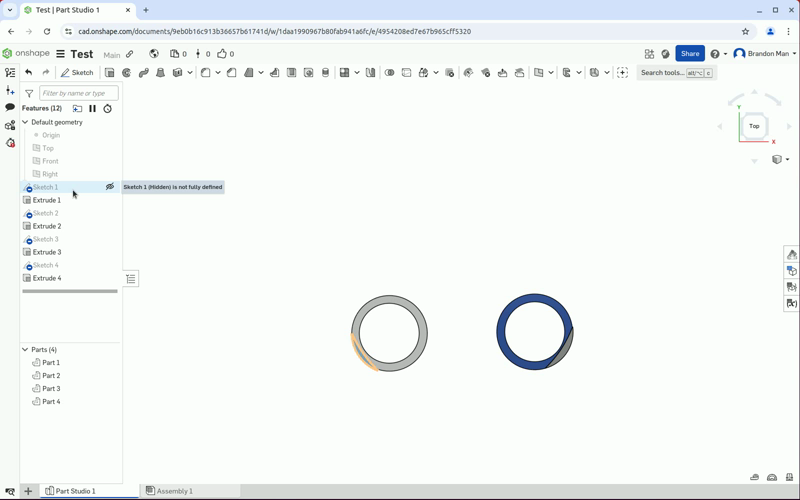
click(73, 189)
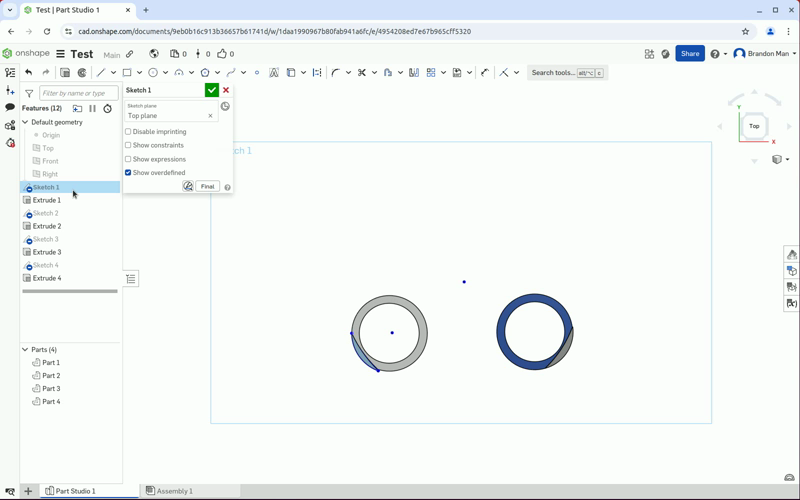
mouse_move(229, 92)
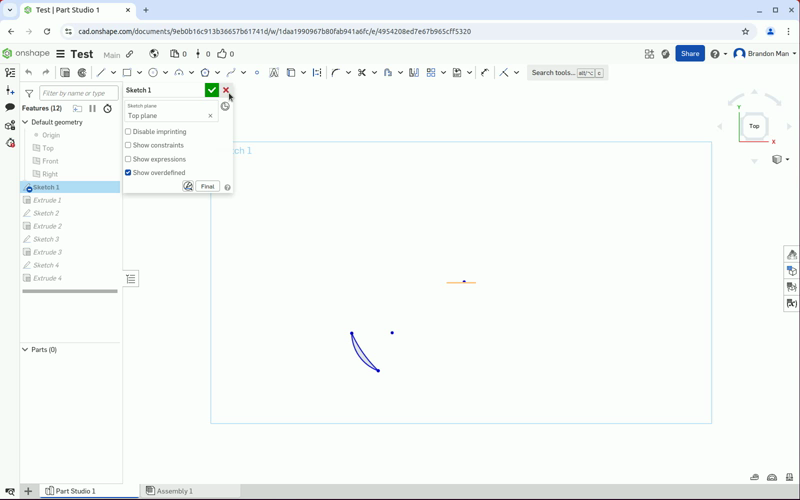
click(229, 92)
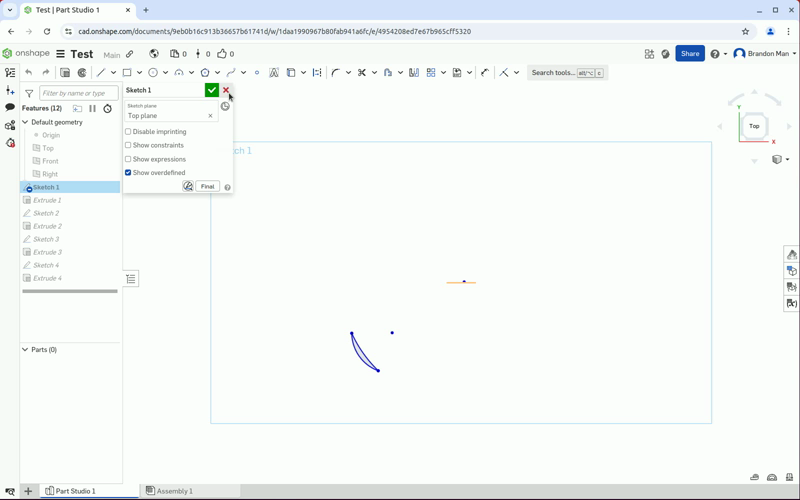
key(shift+s)
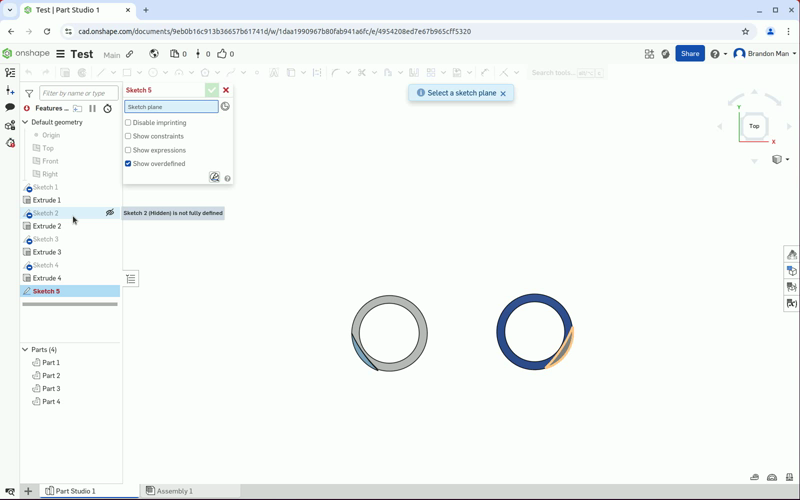
scroll(3)
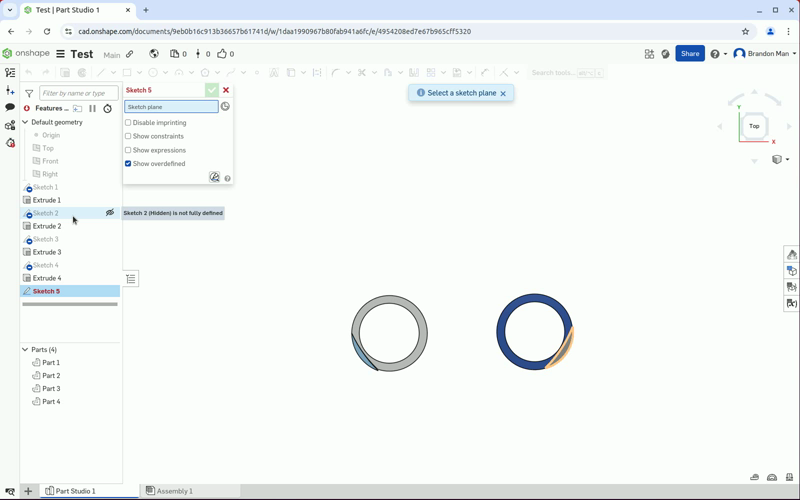
mouse_move(73, 150)
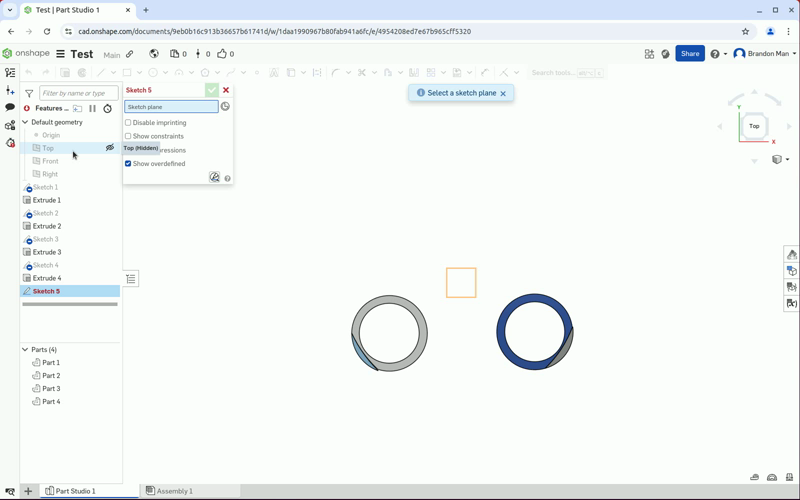
click(73, 150)
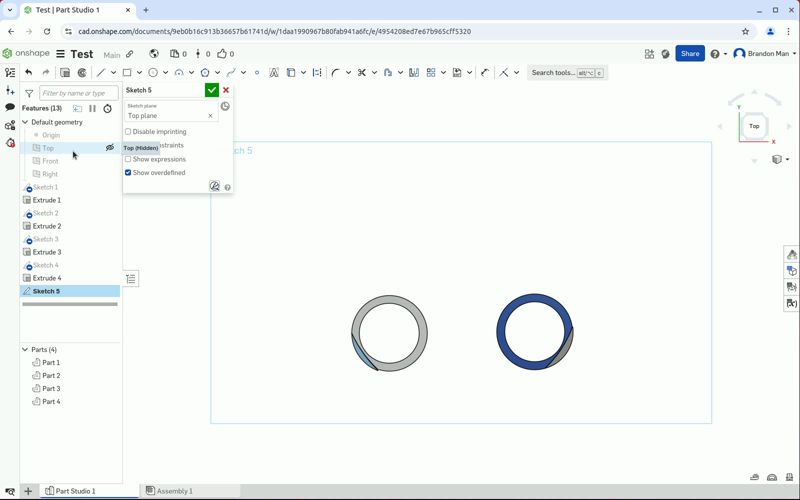
mouse_move(73, 352)
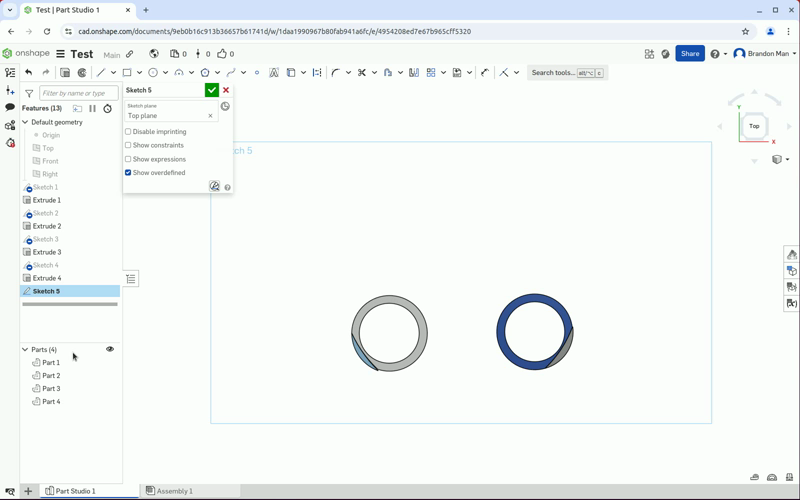
key(y)
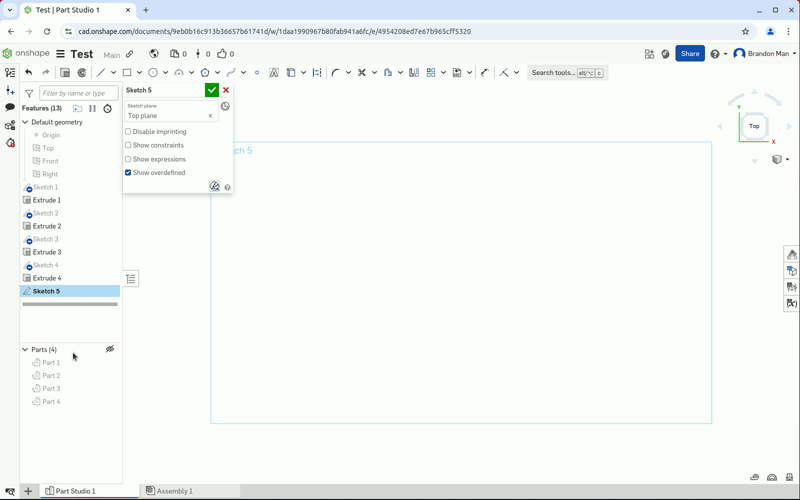
key(a)
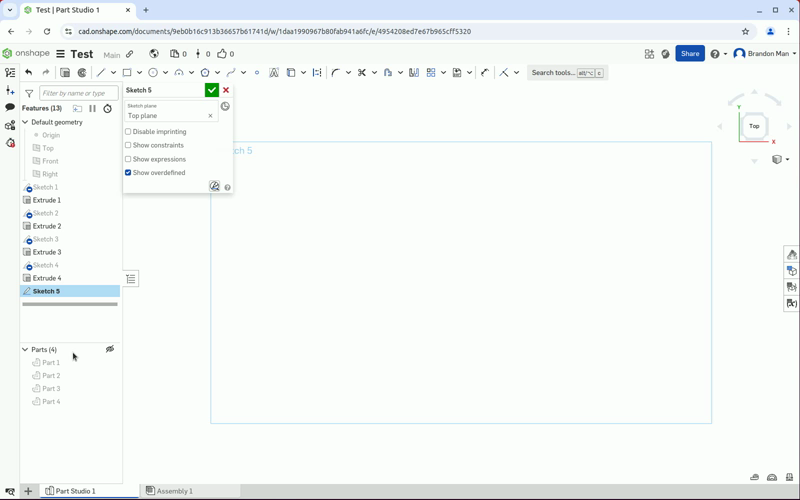
key_down(shift)
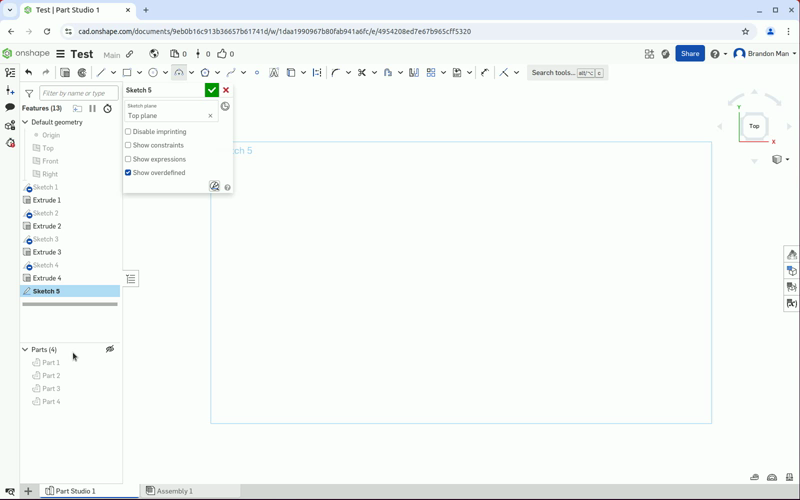
mouse_move(390, 295)
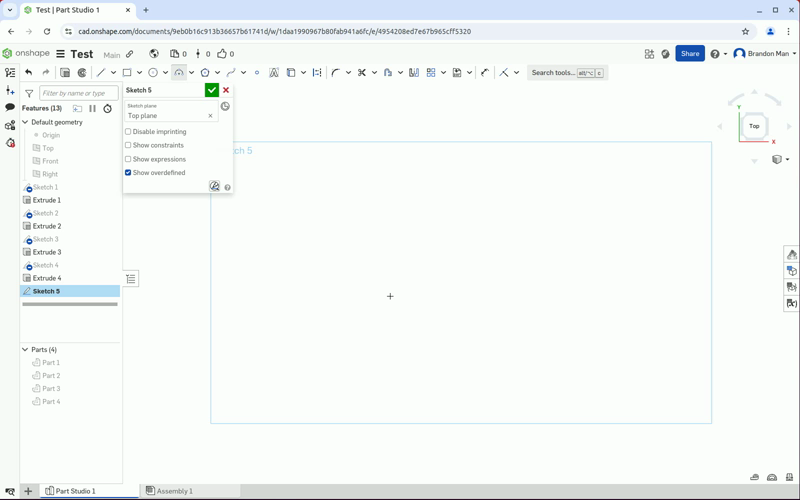
click(390, 295)
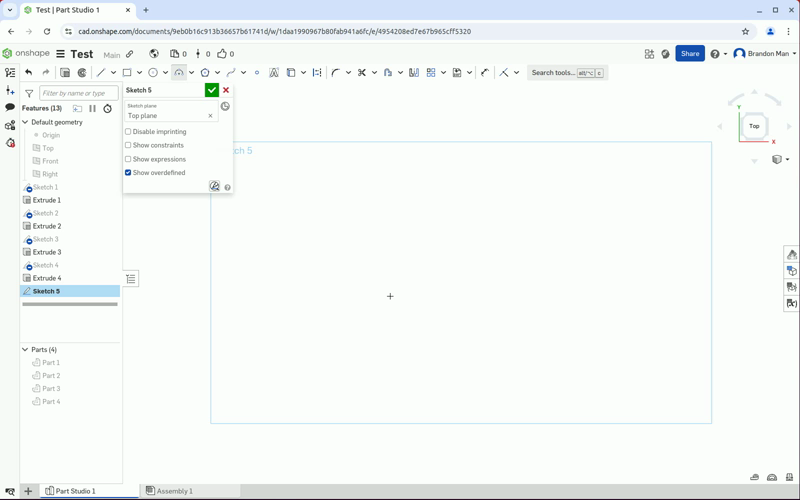
key_up(shift)
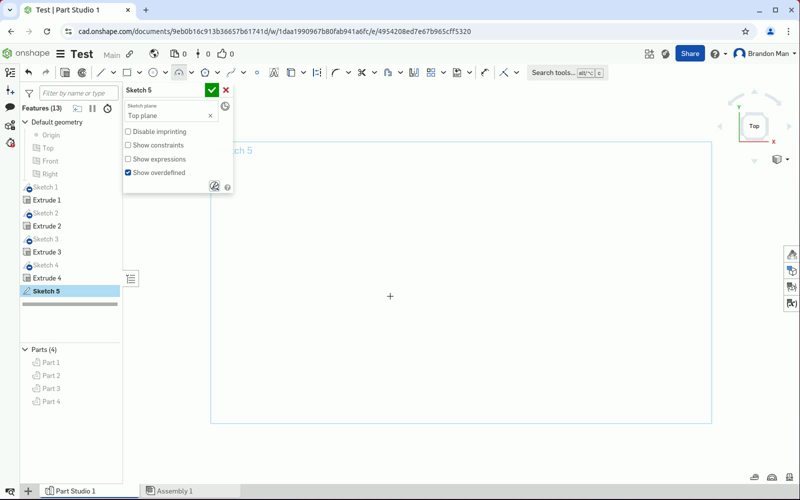
key_down(shift)
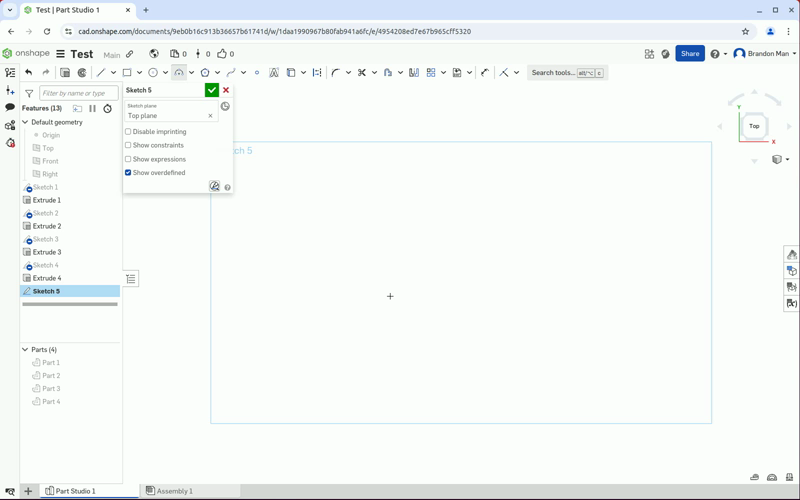
mouse_move(428, 332)
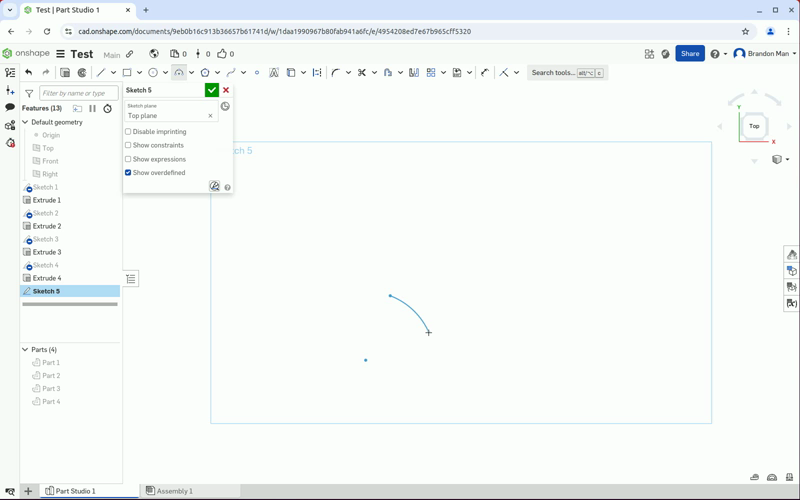
click(428, 332)
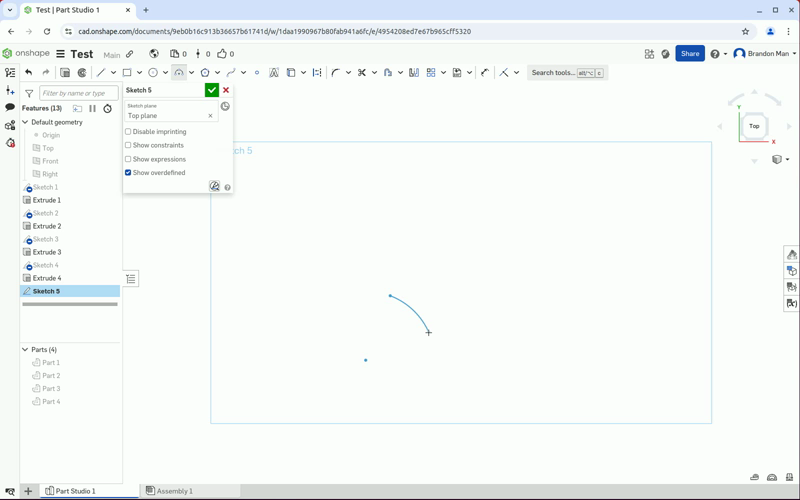
mouse_move(416, 306)
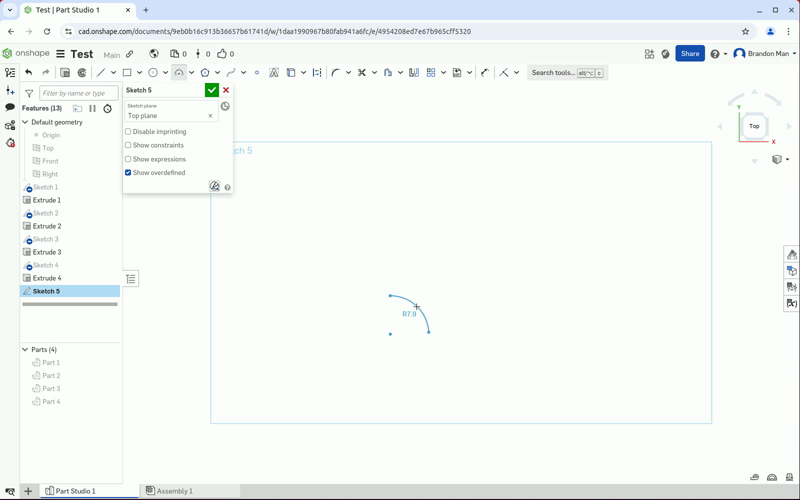
click(416, 306)
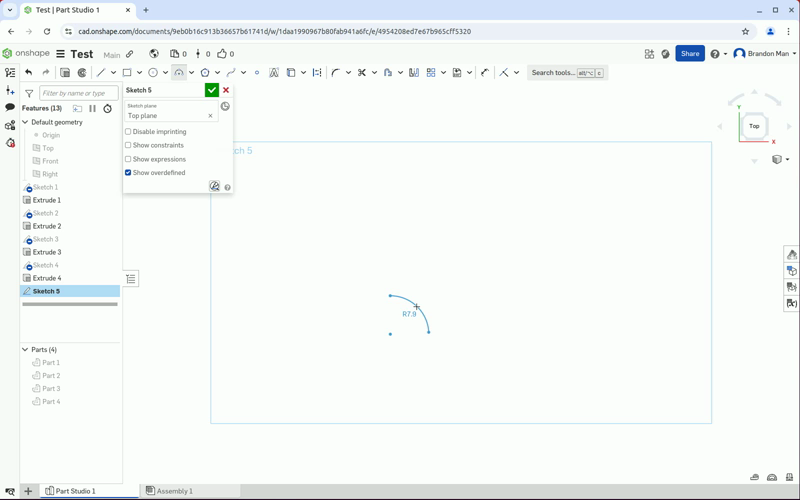
key_up(shift)
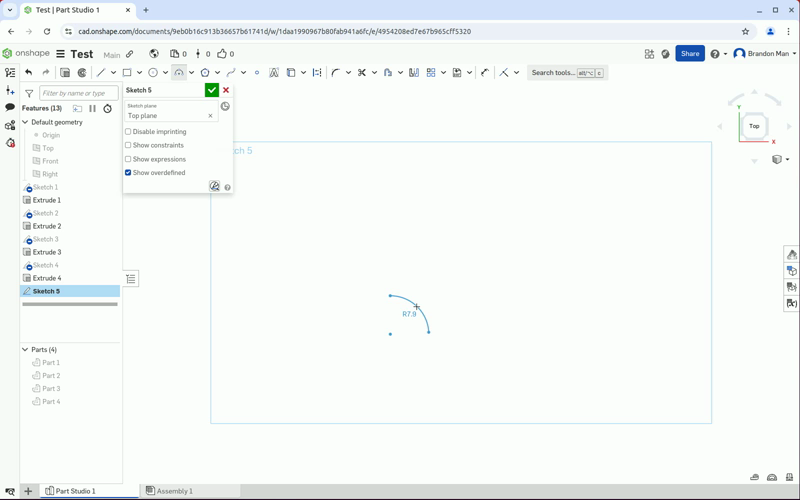
mouse_move(428, 332)
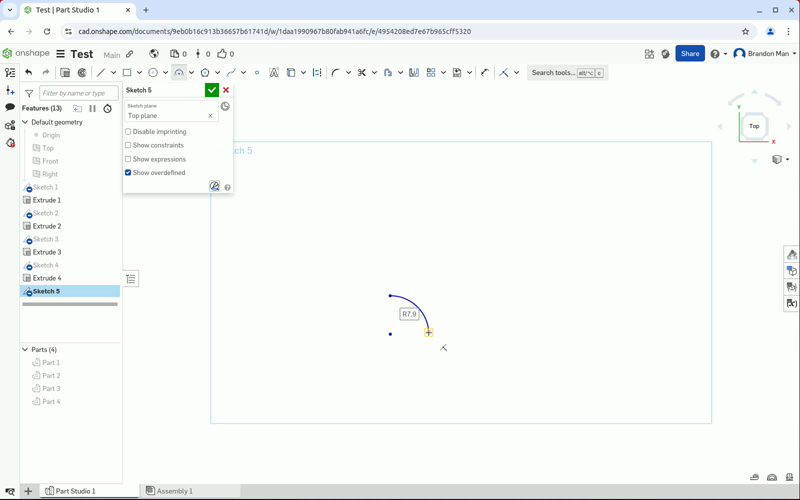
click(428, 332)
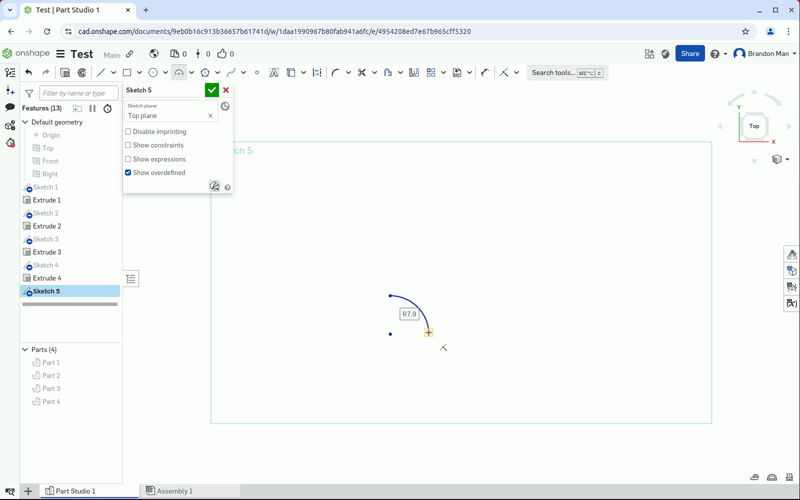
key_down(shift)
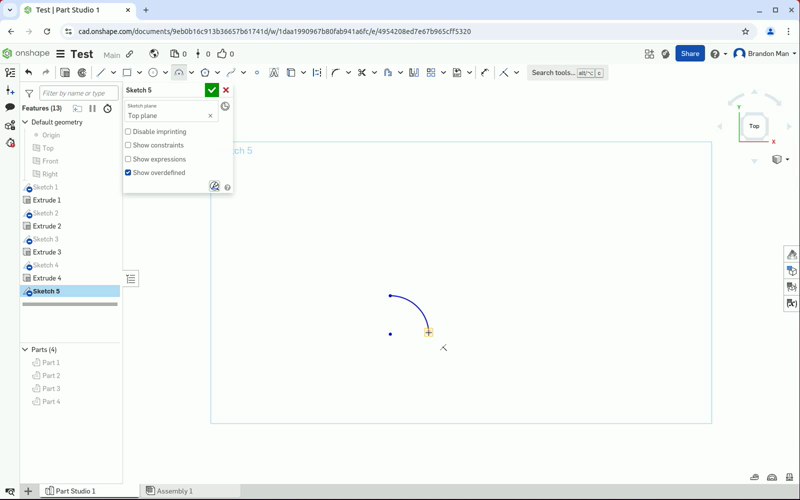
mouse_move(497, 333)
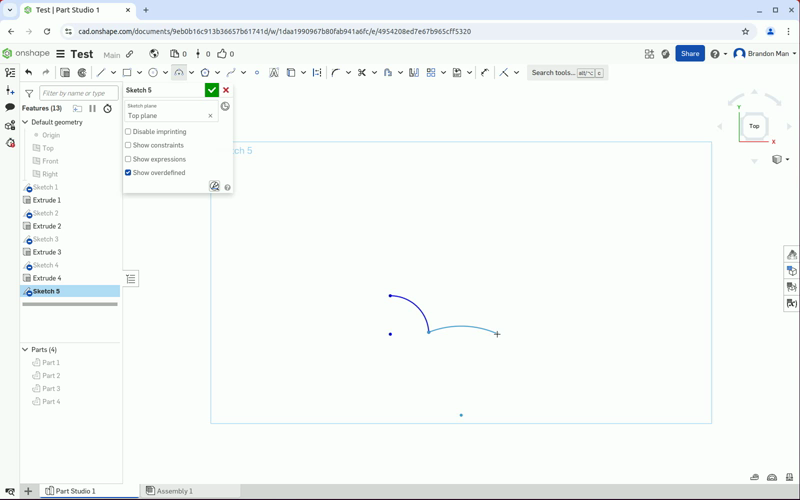
click(497, 333)
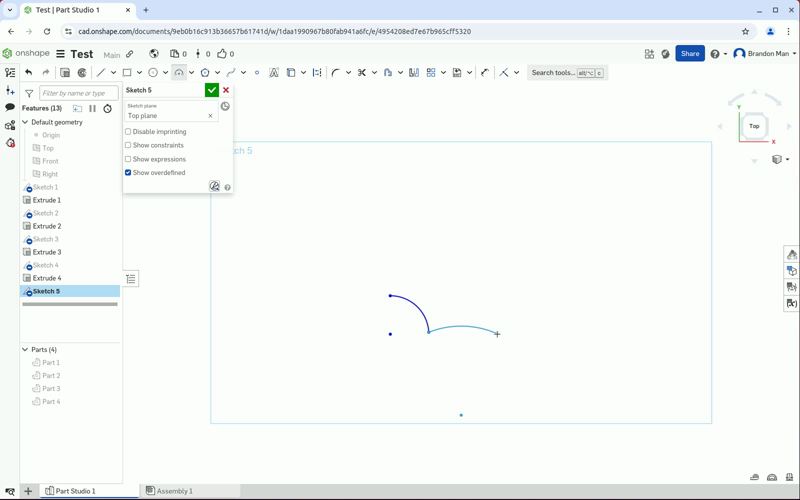
mouse_move(463, 321)
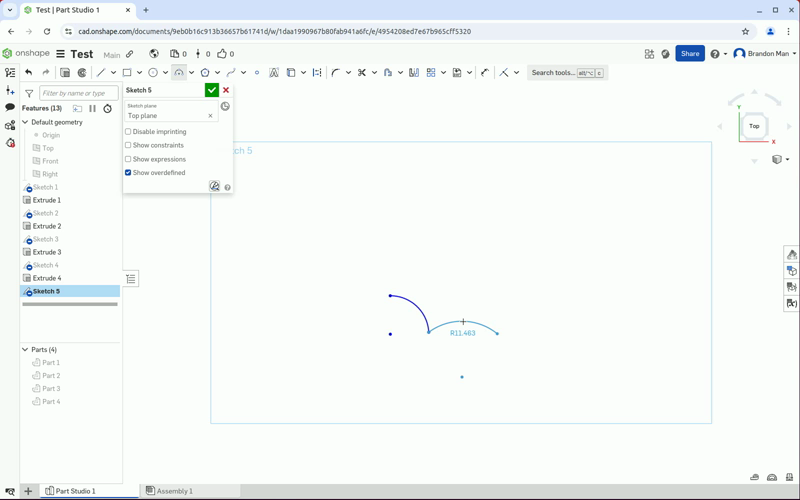
click(463, 321)
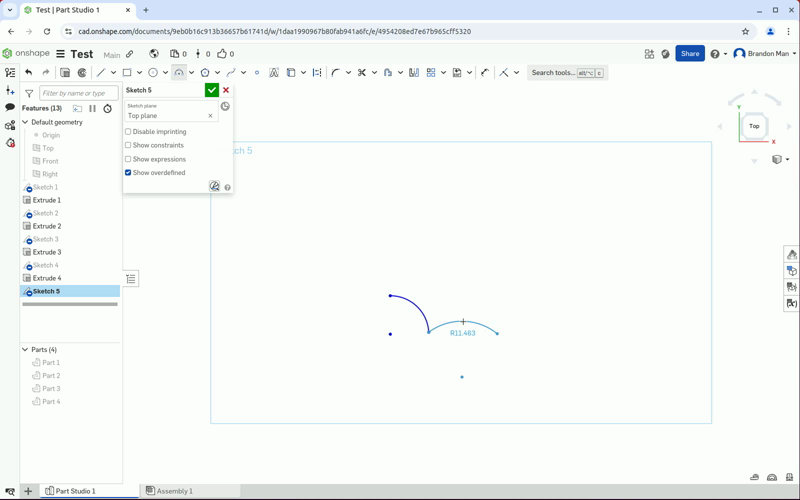
key_up(shift)
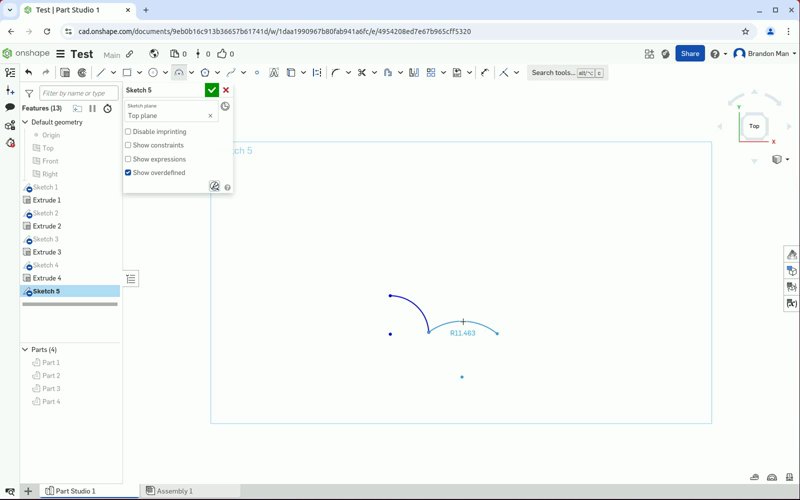
mouse_move(497, 333)
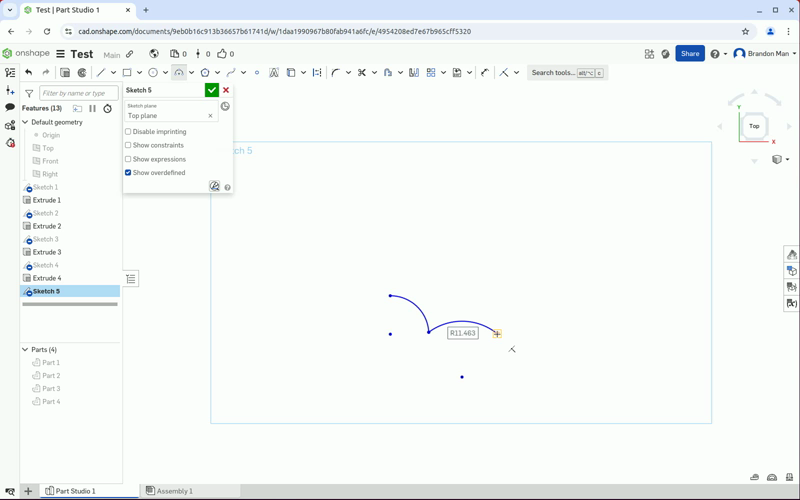
click(497, 333)
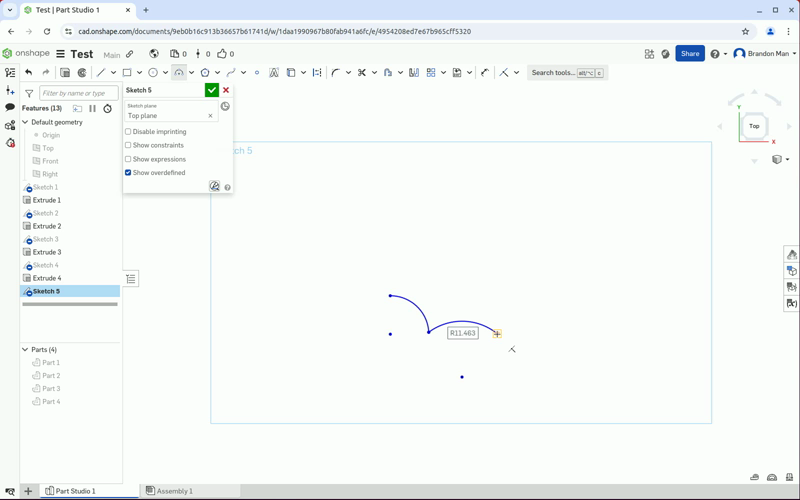
key_down(shift)
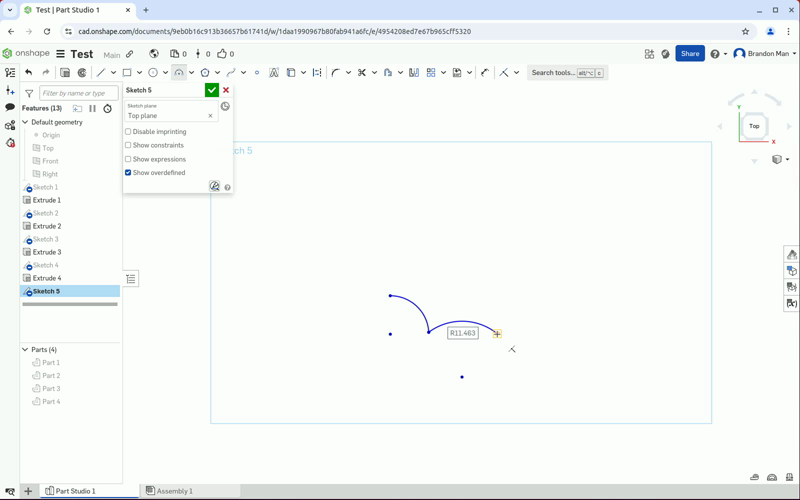
mouse_move(535, 294)
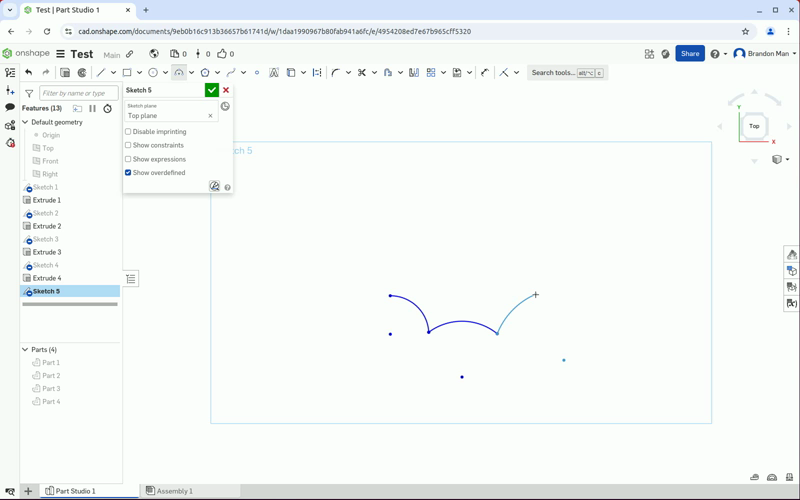
click(535, 294)
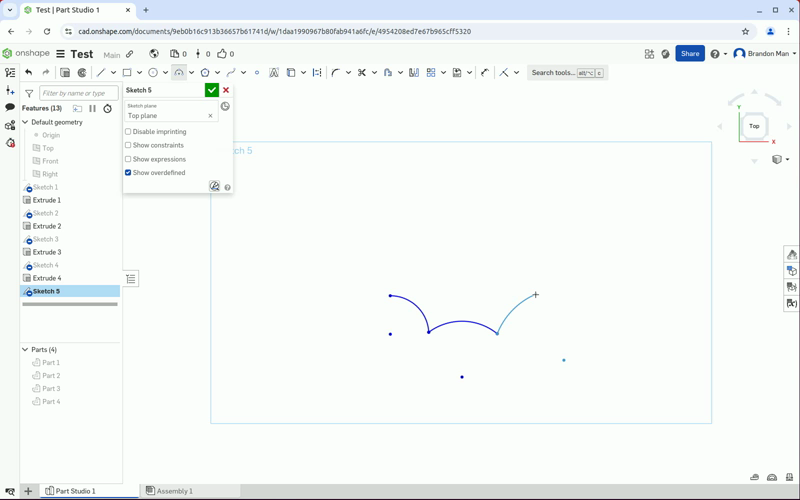
mouse_move(507, 306)
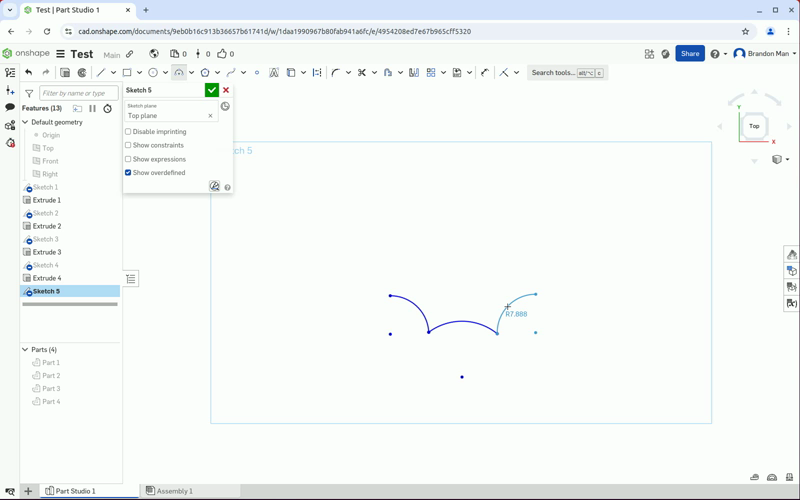
click(507, 306)
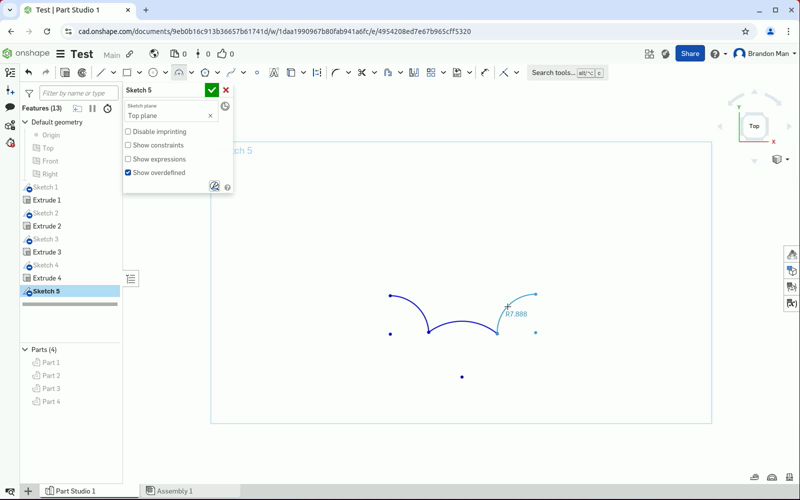
key_up(shift)
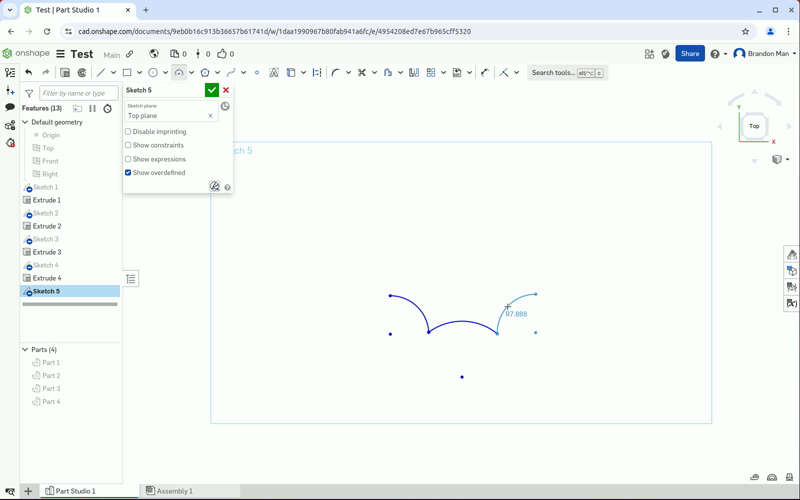
mouse_move(535, 294)
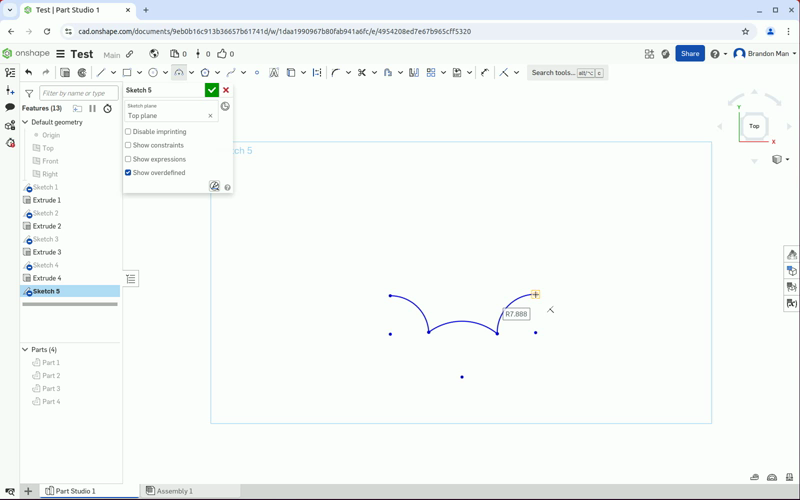
click(535, 294)
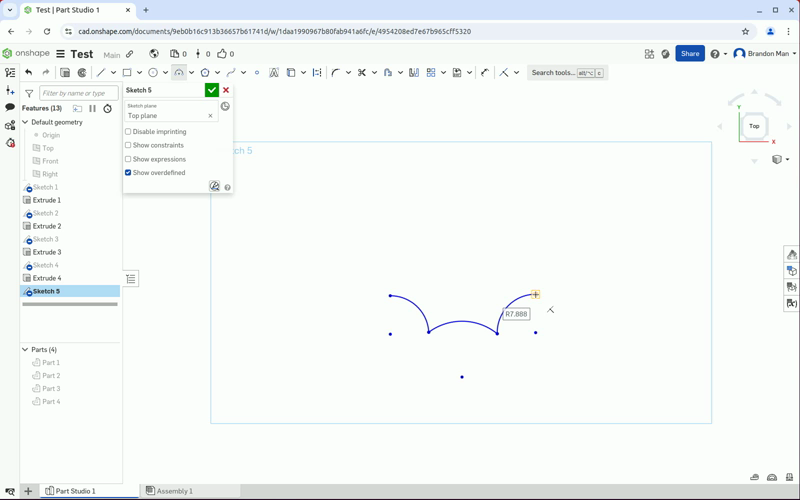
key_down(shift)
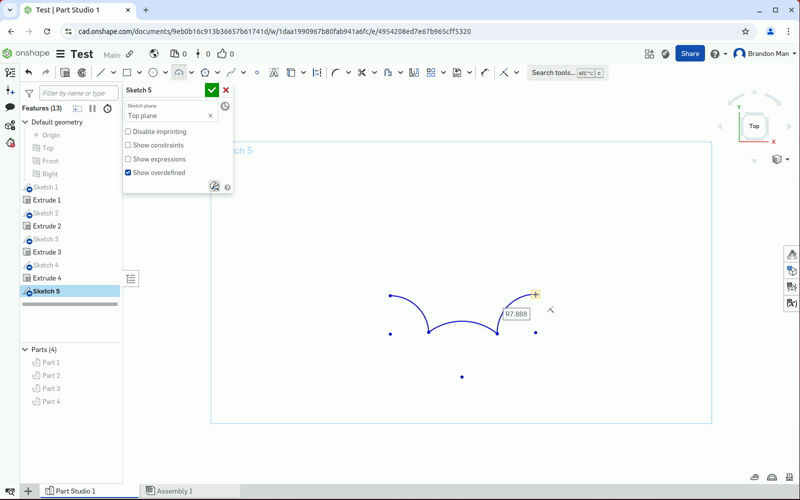
mouse_move(492, 227)
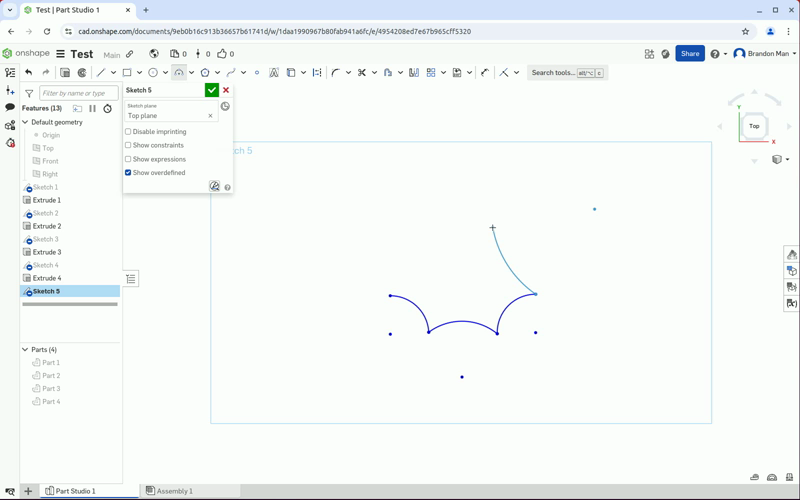
click(492, 227)
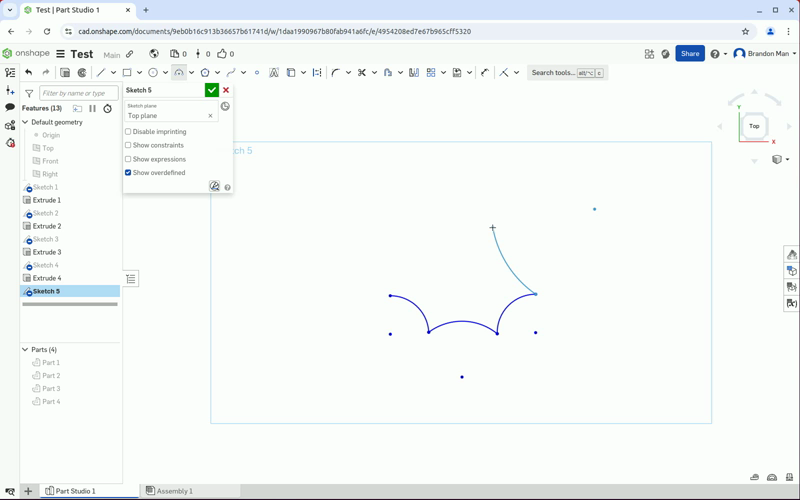
mouse_move(502, 268)
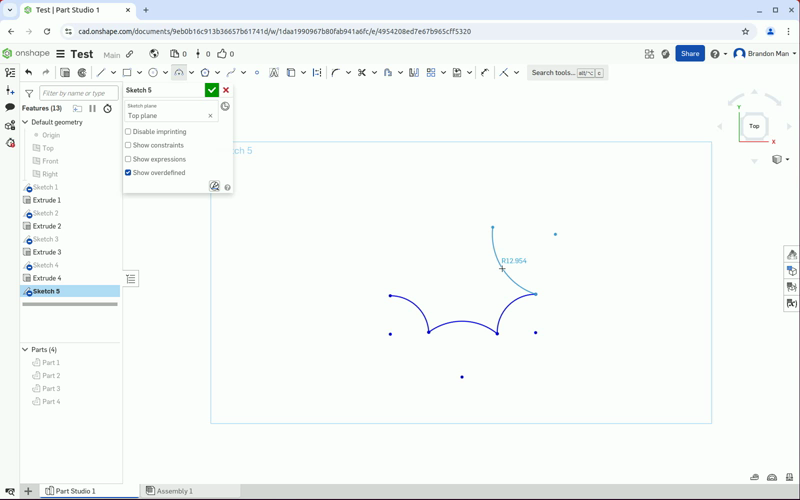
click(502, 268)
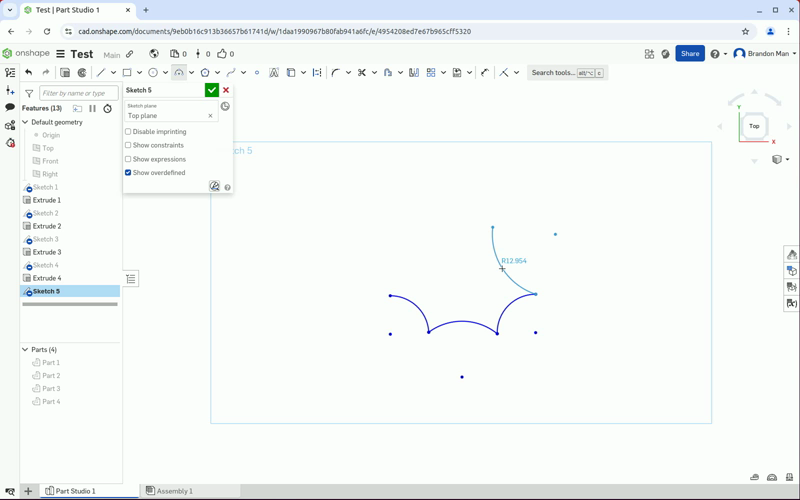
key_up(shift)
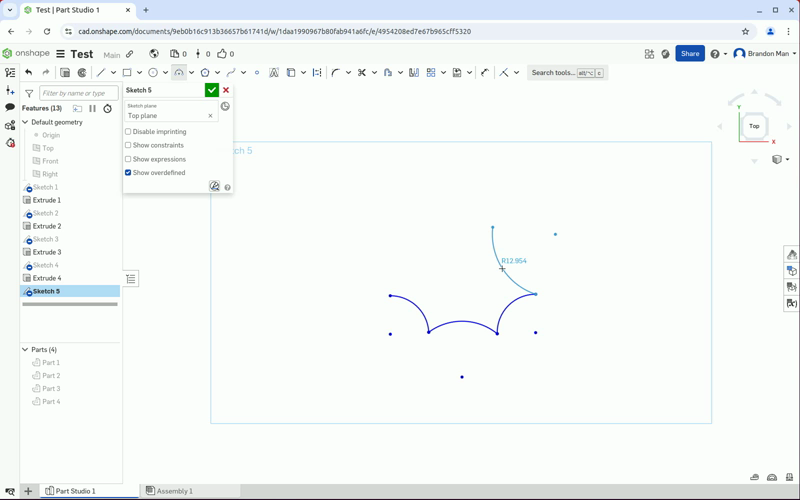
mouse_move(492, 227)
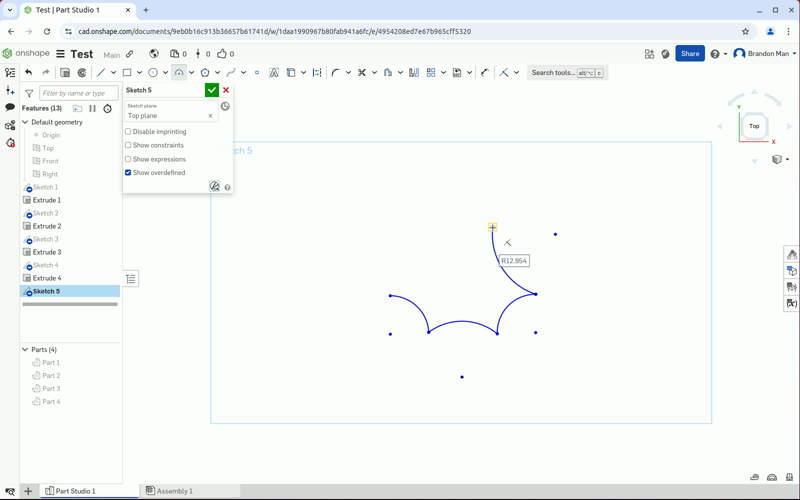
click(492, 227)
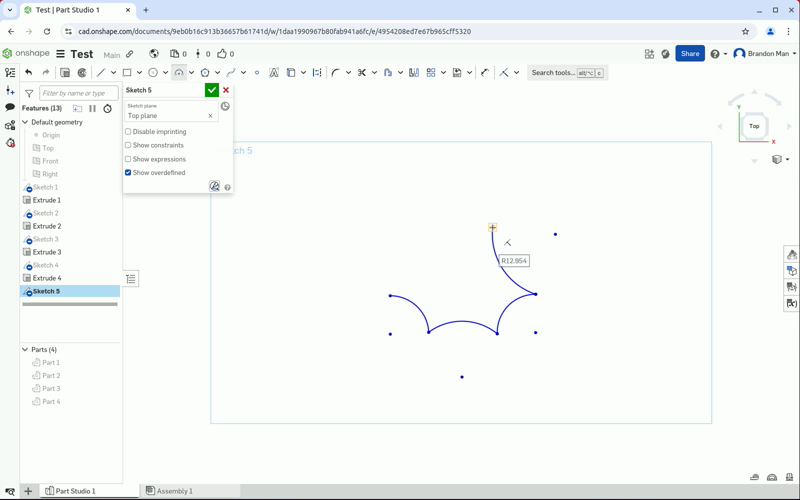
key_down(shift)
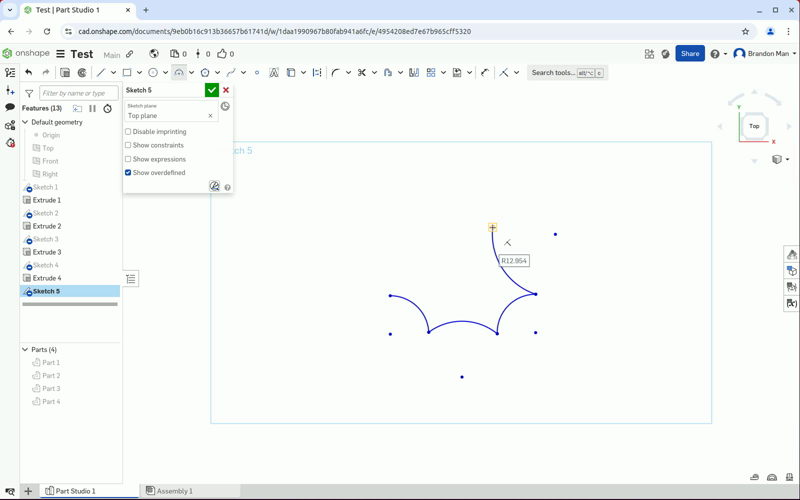
mouse_move(430, 228)
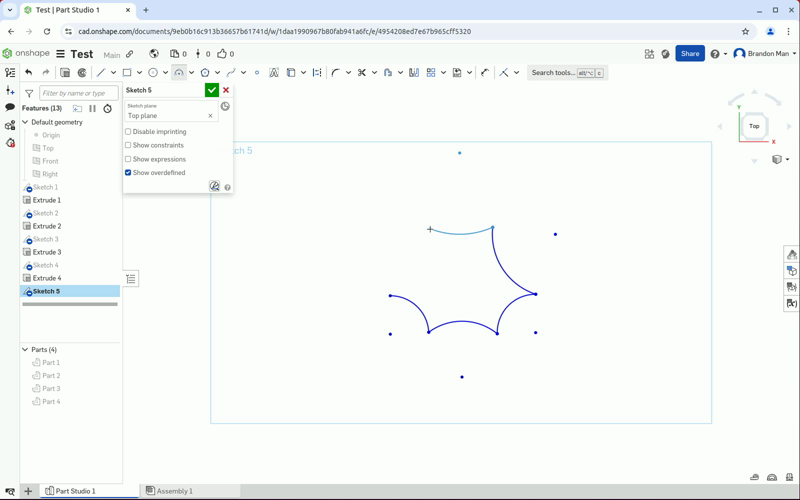
click(430, 228)
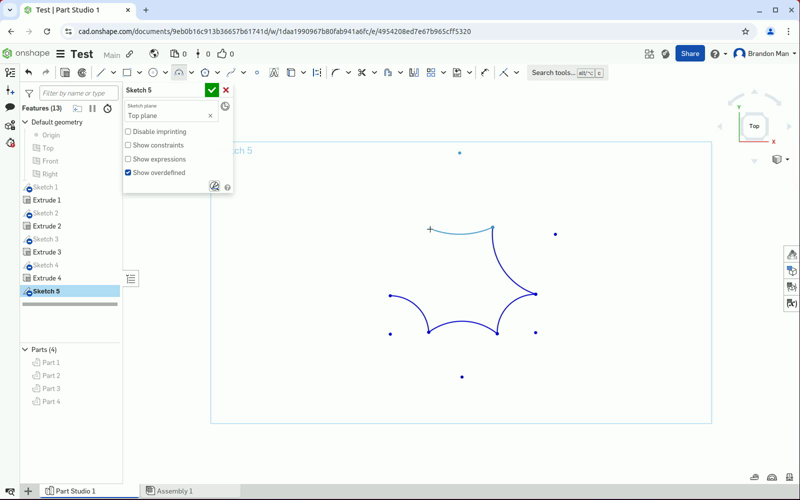
mouse_move(461, 244)
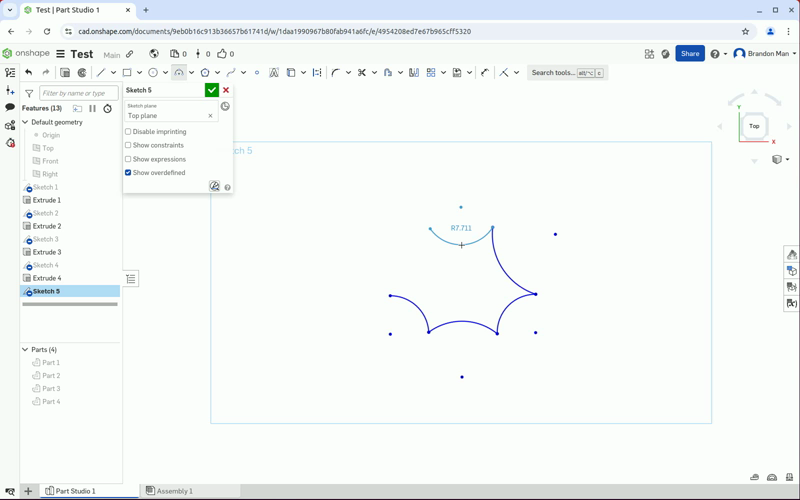
click(461, 244)
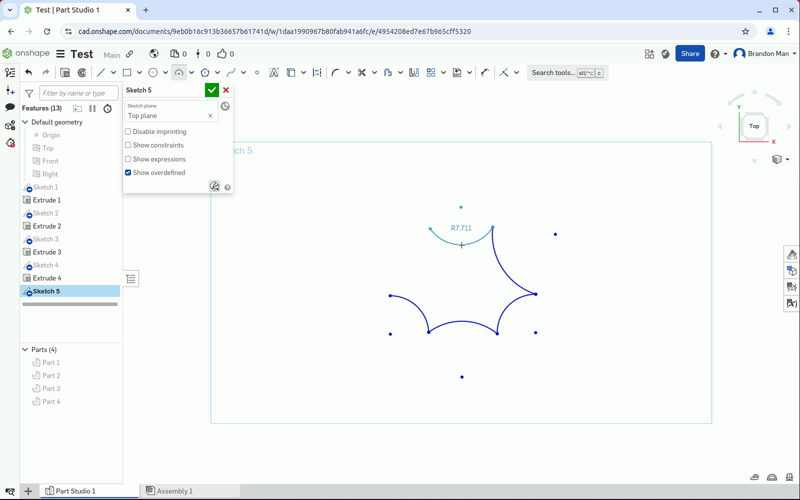
key_up(shift)
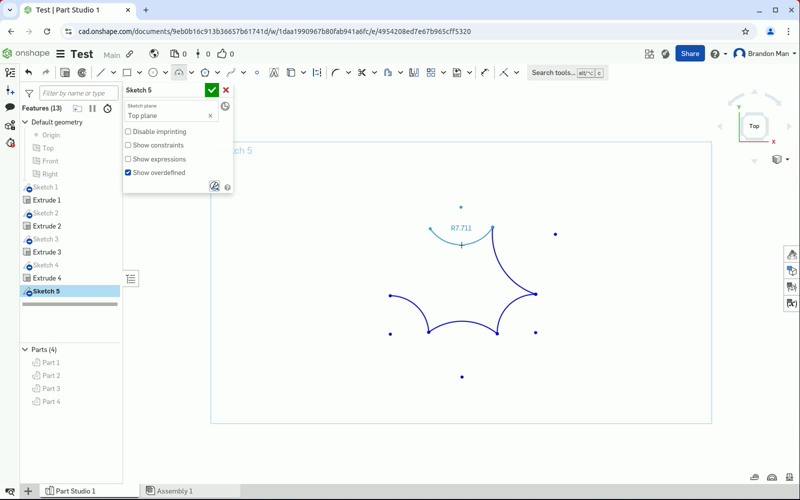
mouse_move(430, 228)
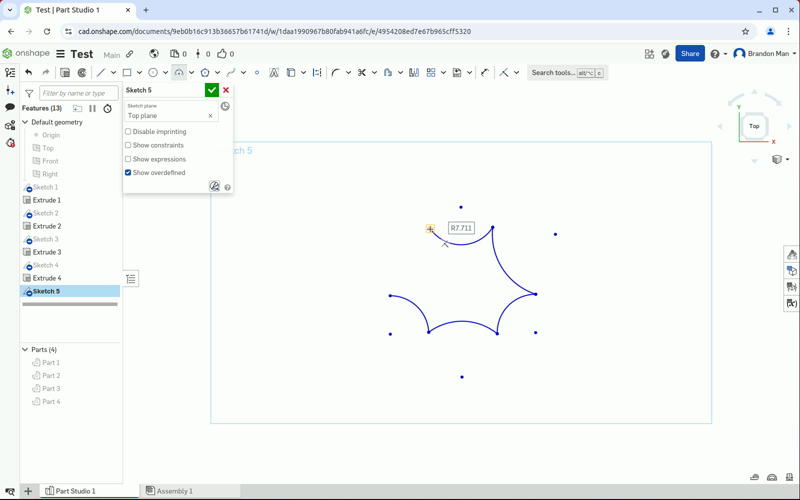
click(430, 228)
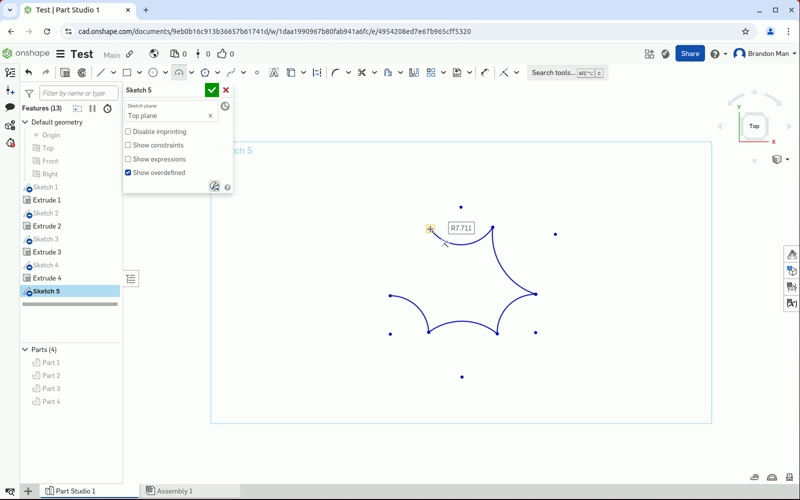
mouse_move(390, 295)
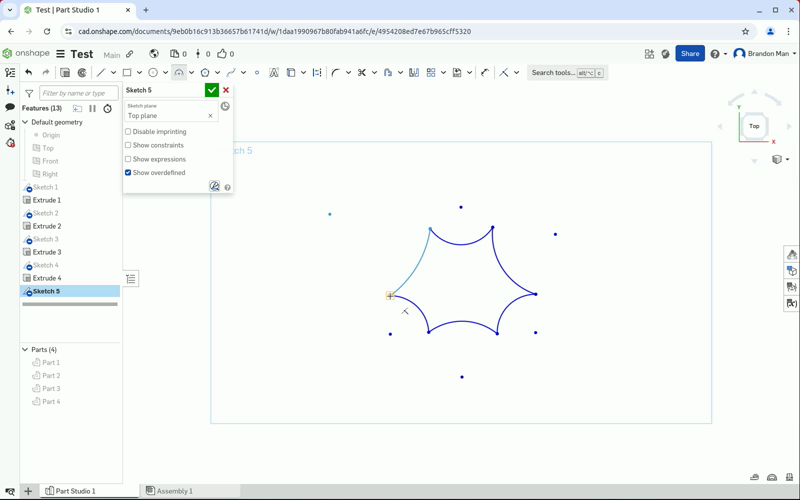
click(390, 295)
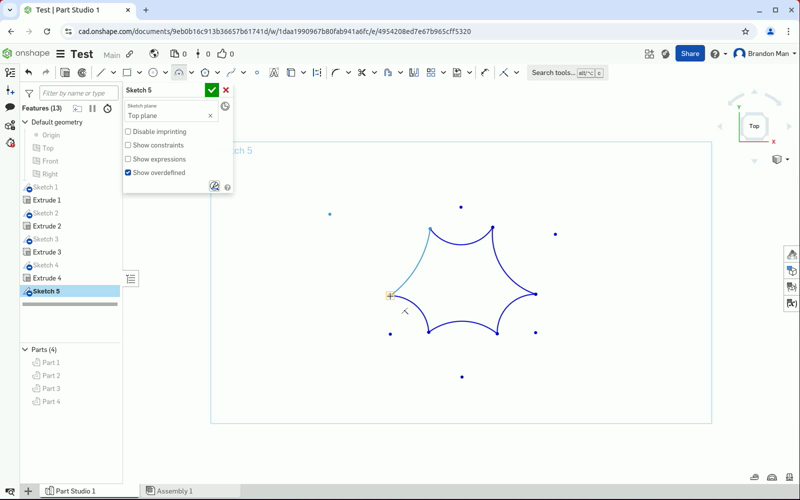
key_down(shift)
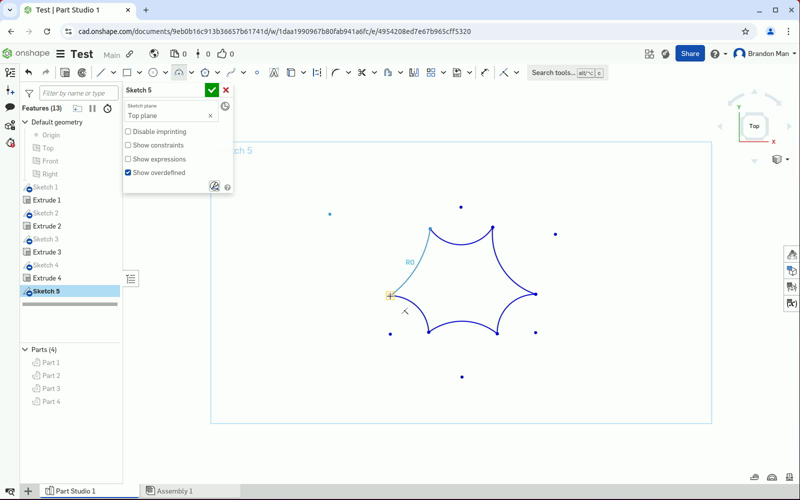
mouse_move(421, 269)
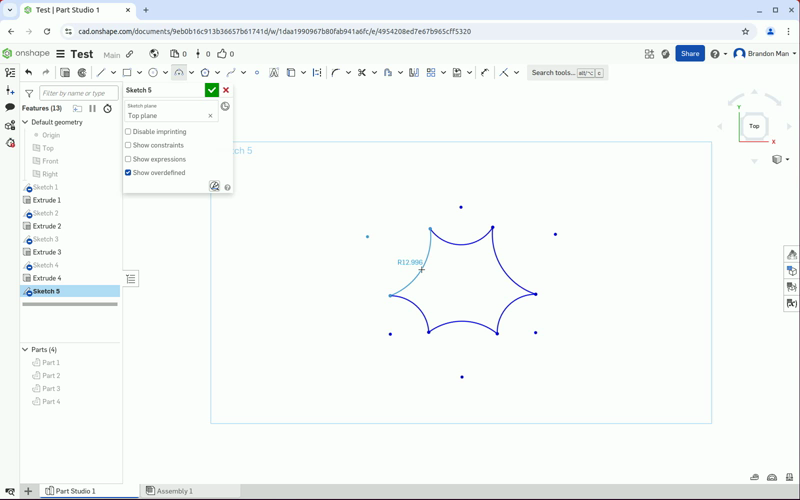
click(421, 269)
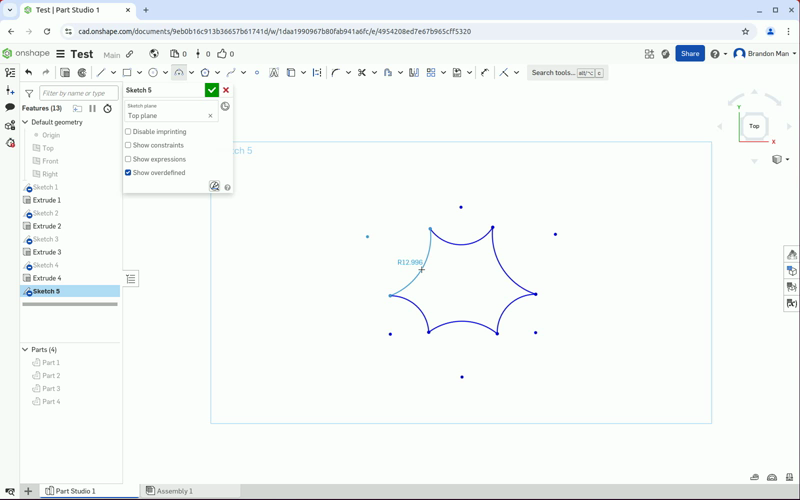
key_up(shift)
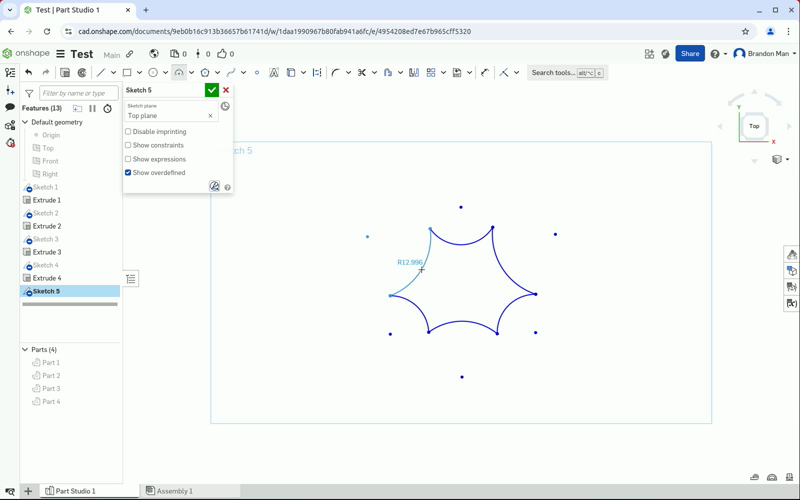
key(esc)
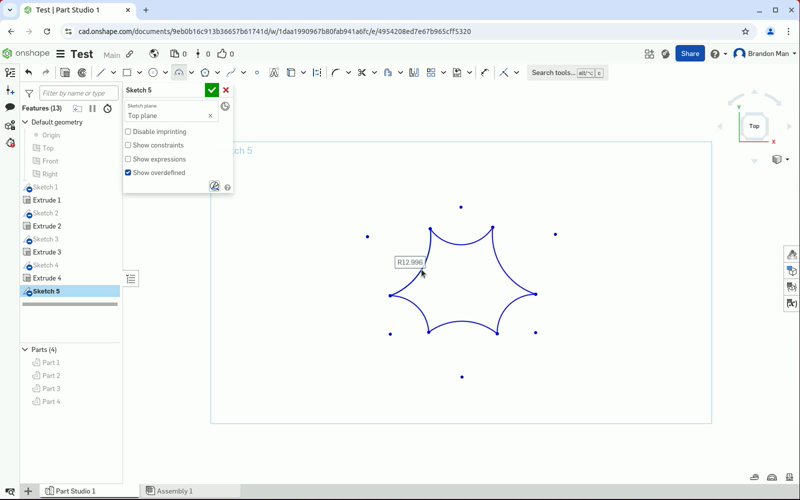
key(c)
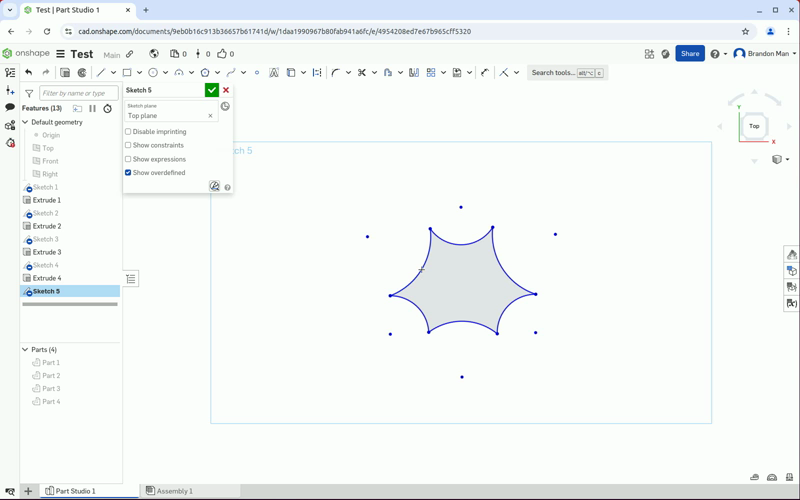
key_down(shift)
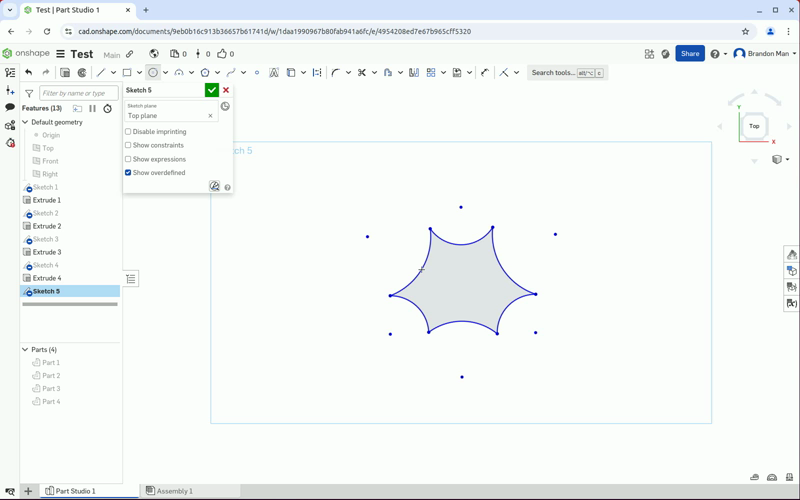
mouse_move(460, 282)
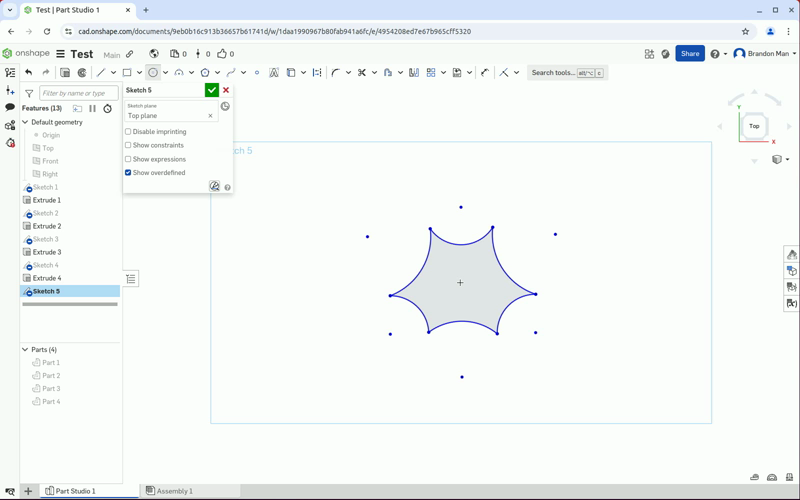
click(460, 282)
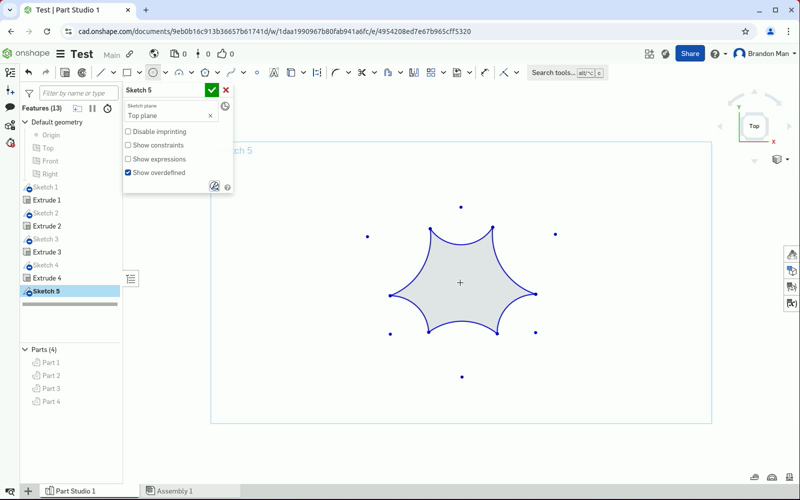
key_up(shift)
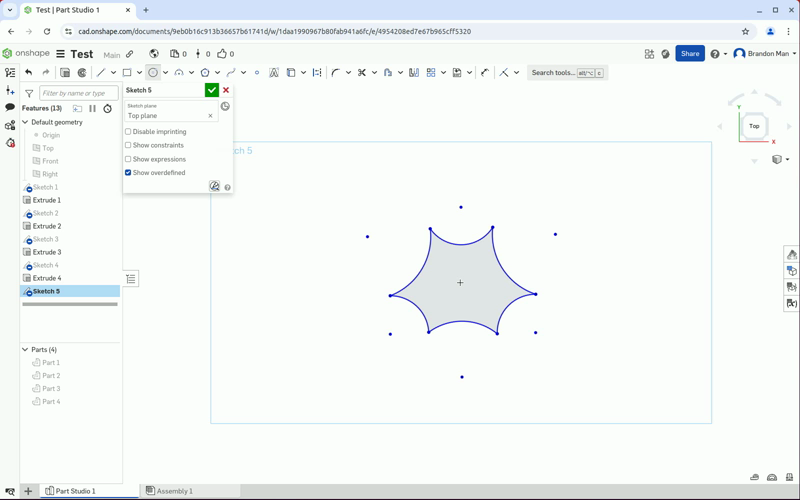
mouse_move(498, 282)
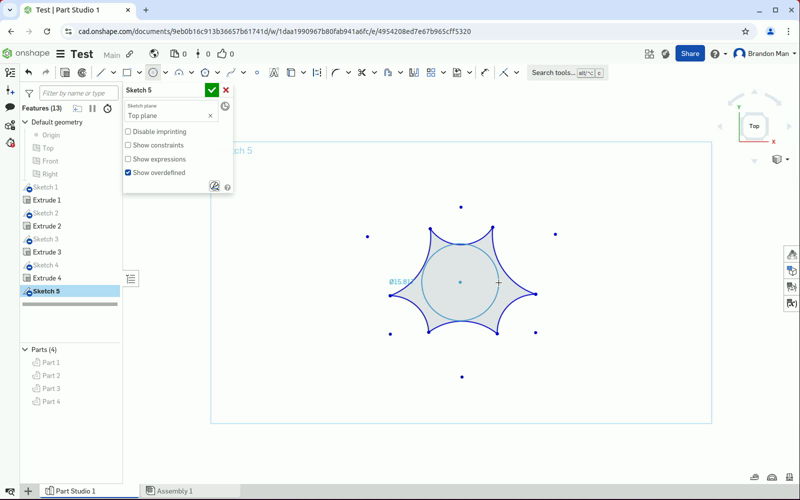
click(498, 282)
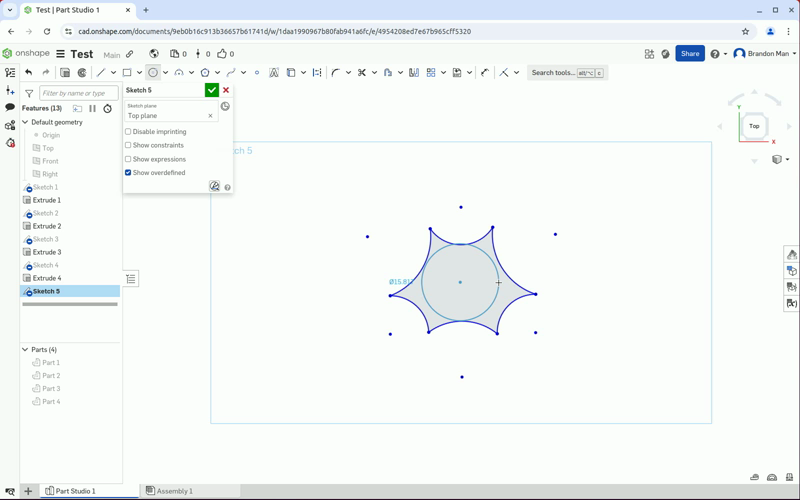
key(esc)
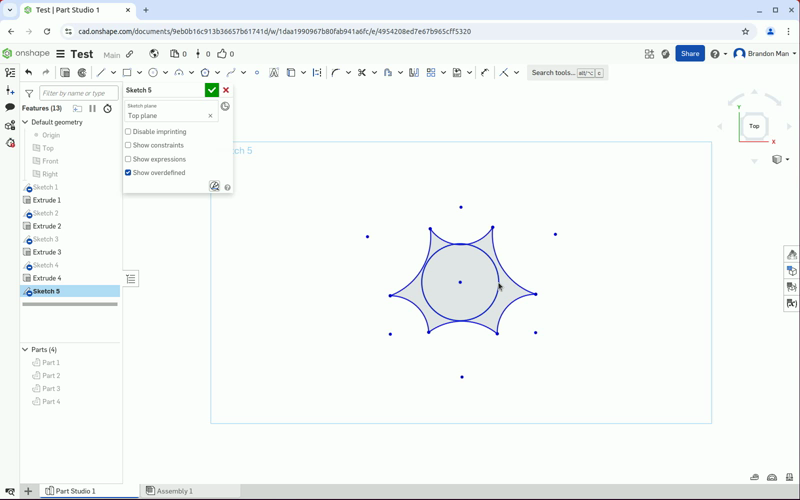
mouse_move(500, 312)
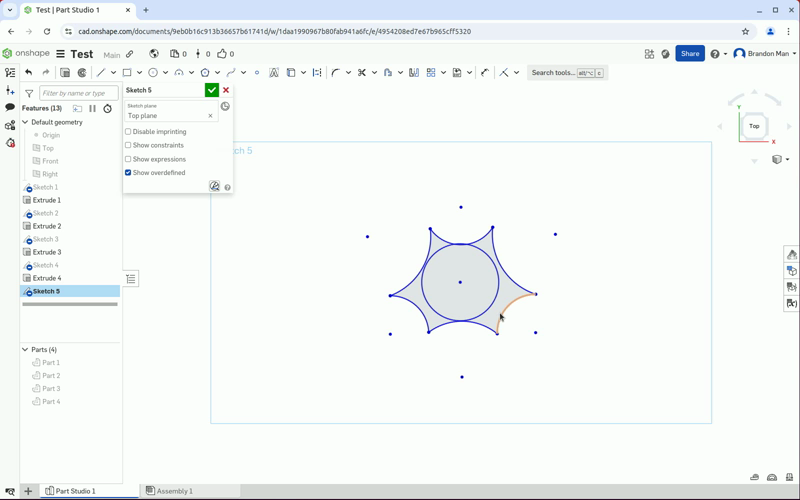
scroll(6)
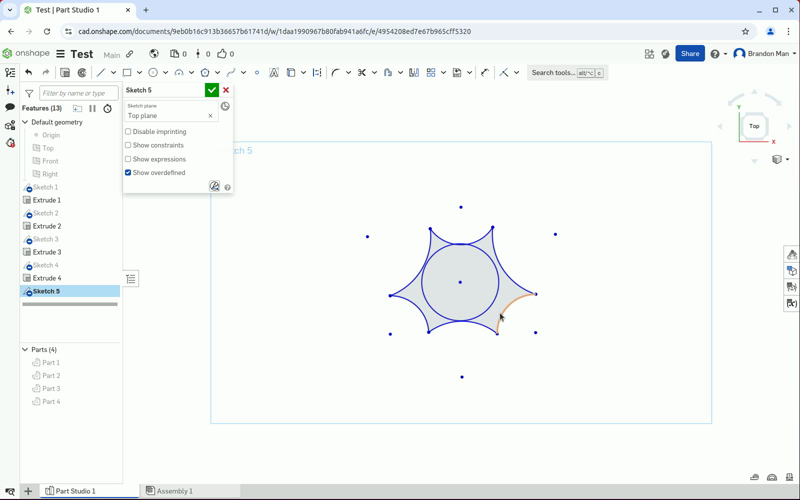
scroll(6)
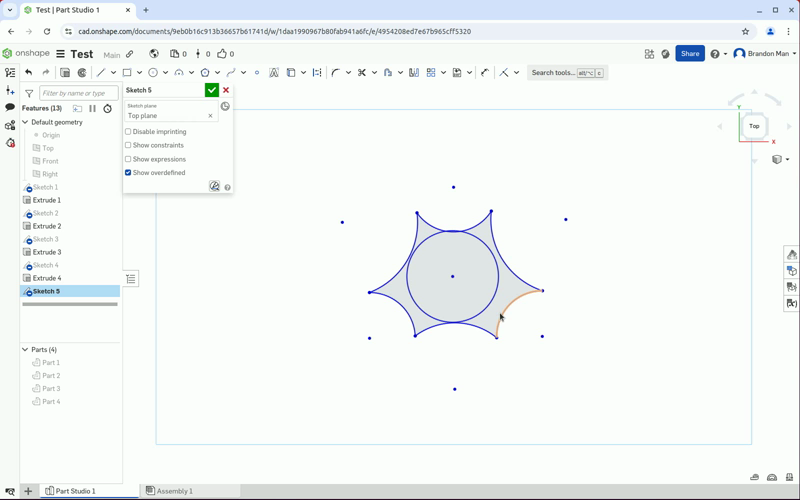
scroll(6)
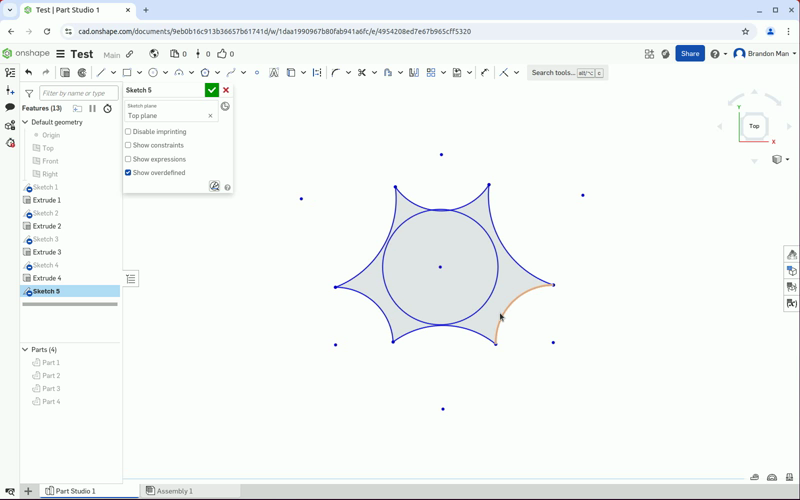
scroll(6)
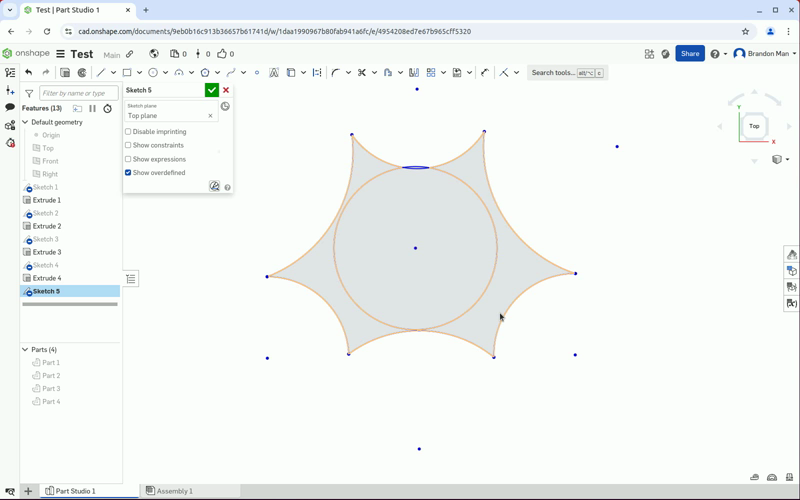
scroll(6)
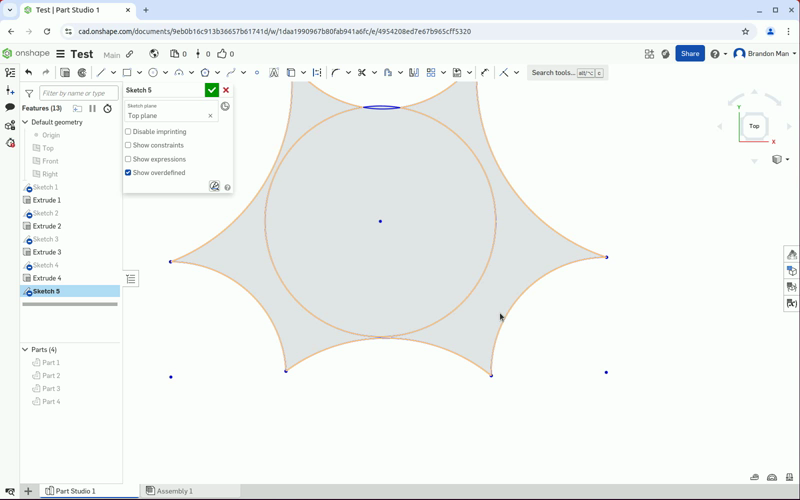
scroll(6)
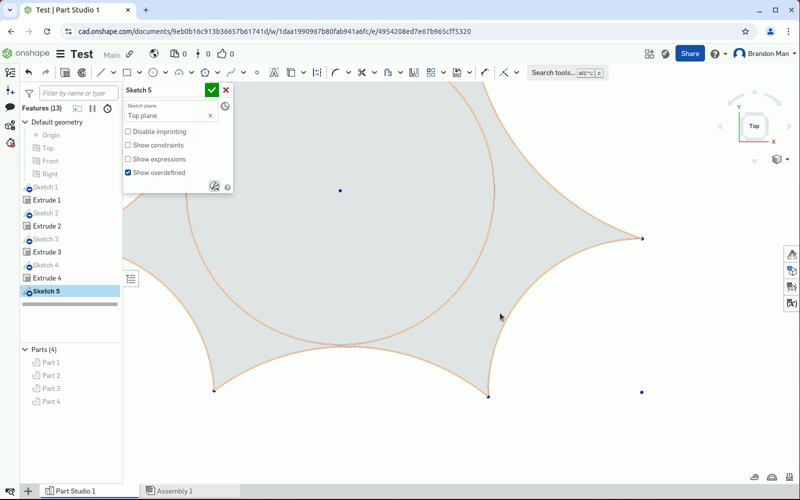
scroll(6)
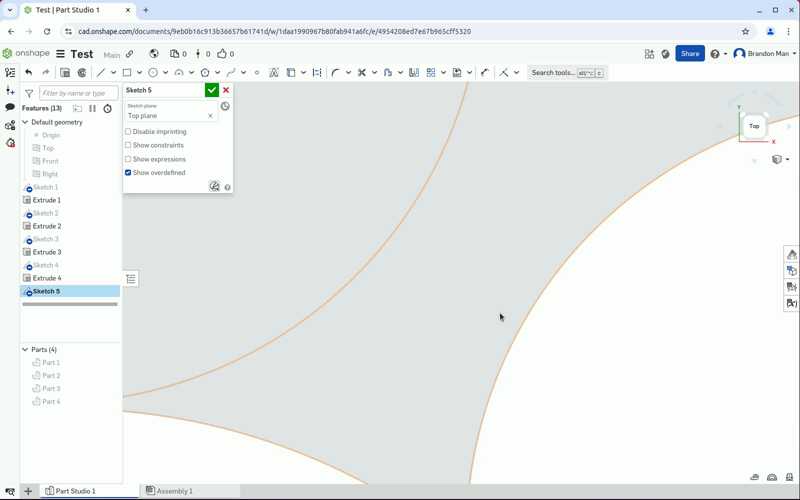
click(500, 312)
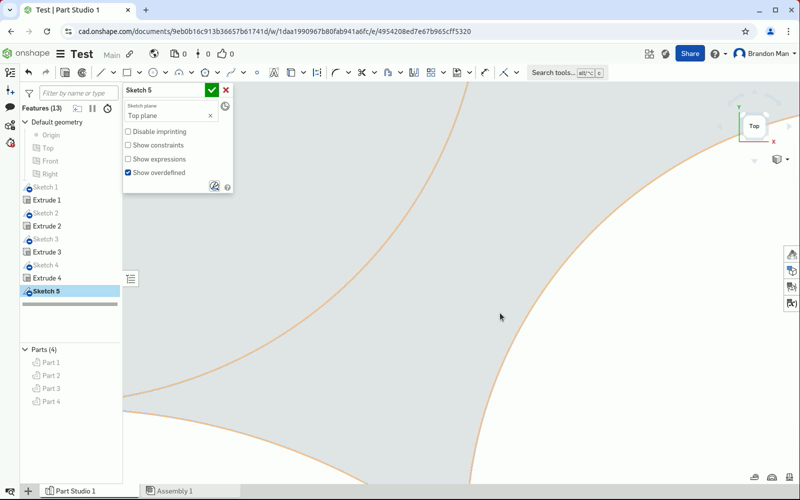
scroll(-6)
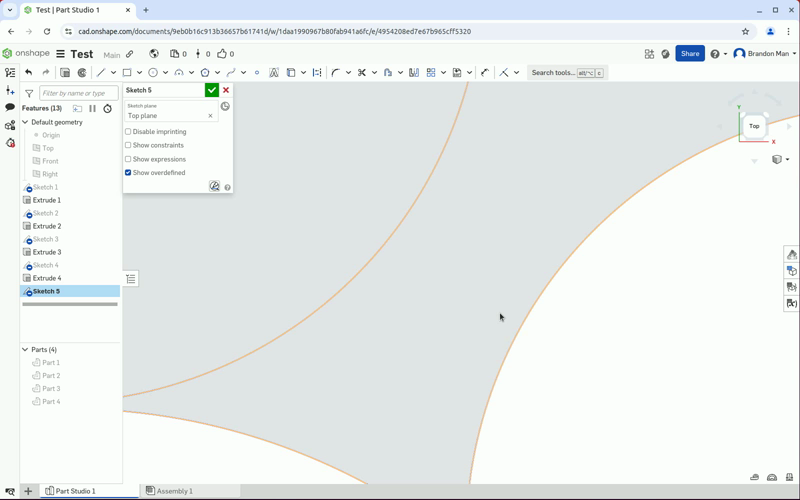
scroll(-6)
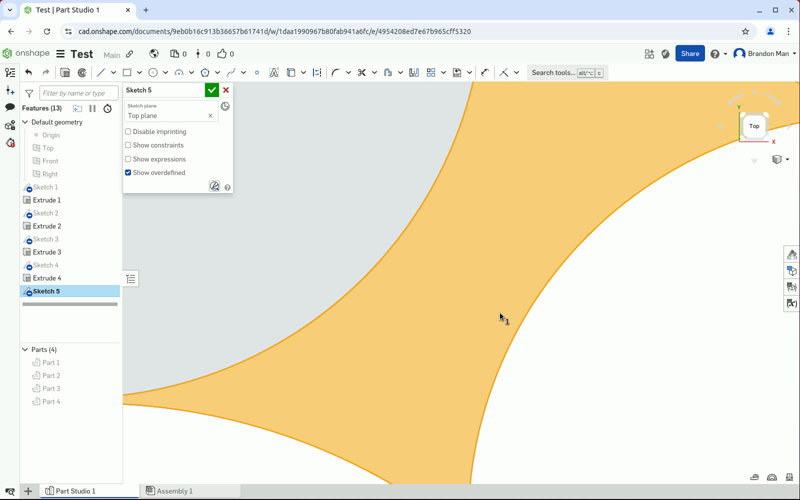
scroll(-6)
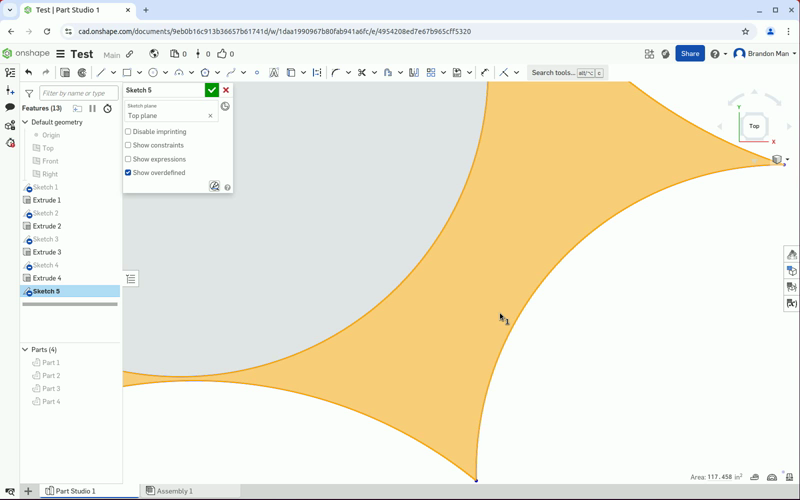
scroll(-6)
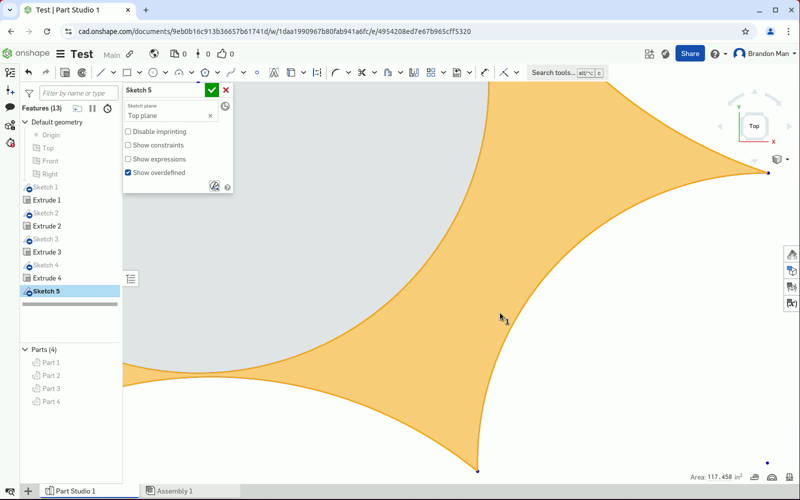
scroll(-6)
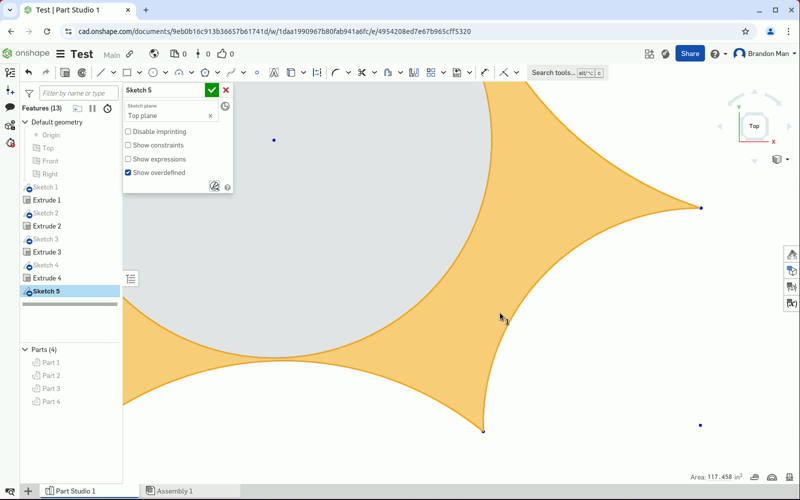
scroll(-6)
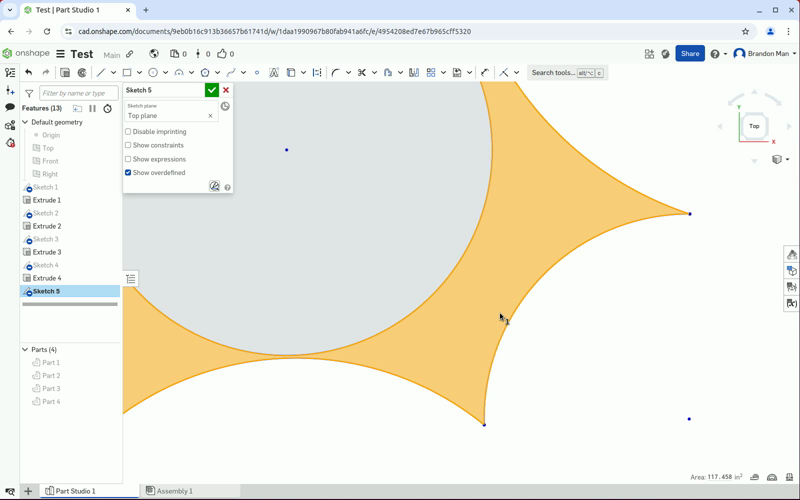
scroll(-6)
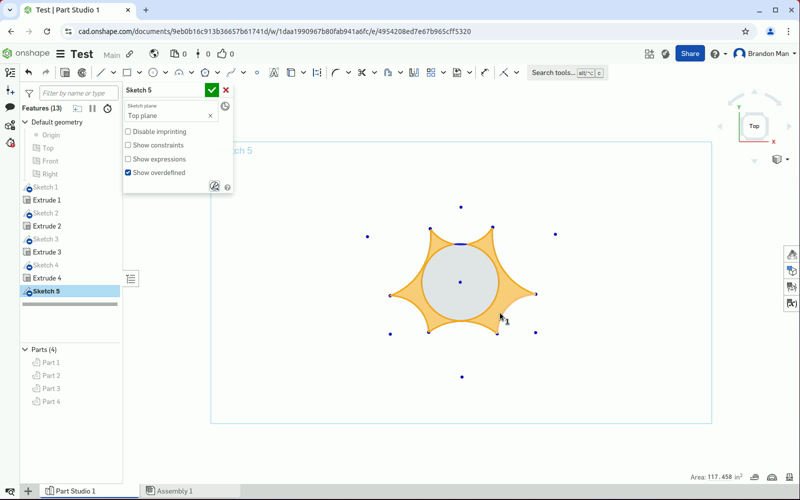
mouse_move(73, 352)
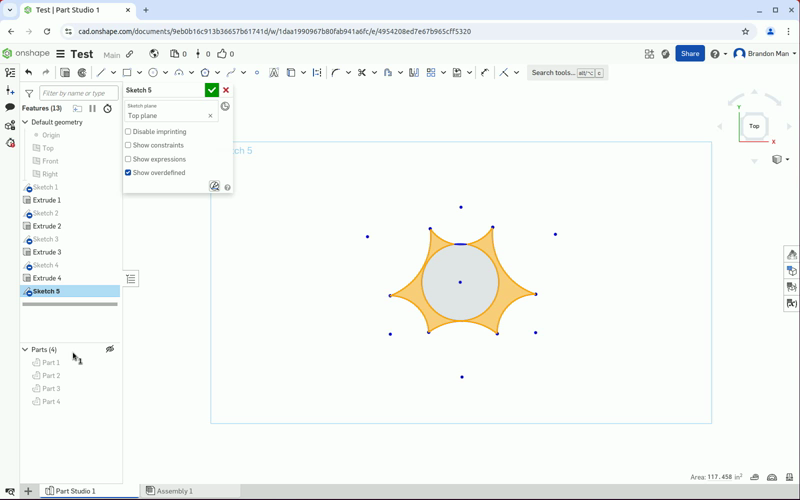
key(shift+y)
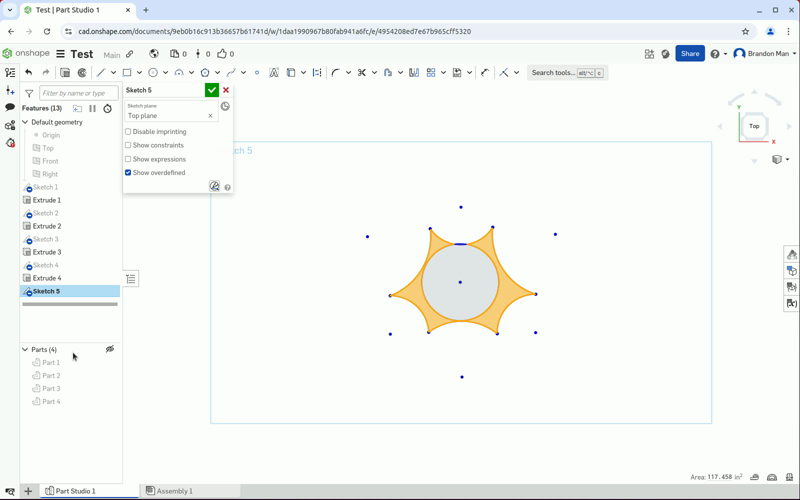
key(shift+e)
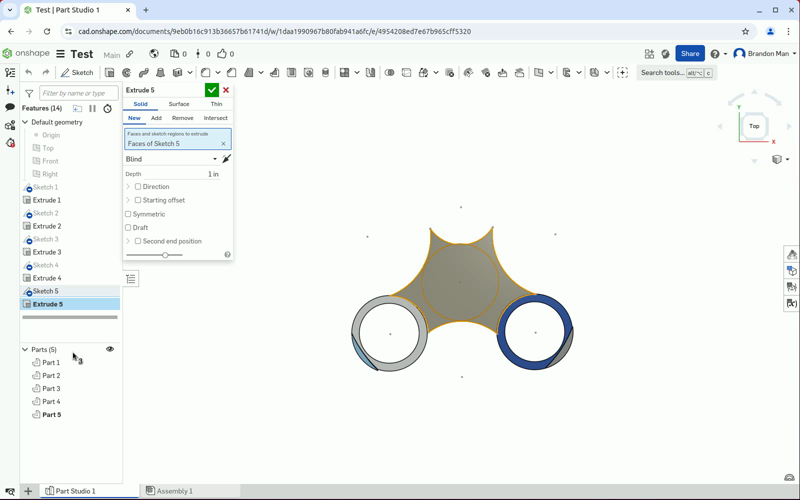
mouse_move(143, 106)
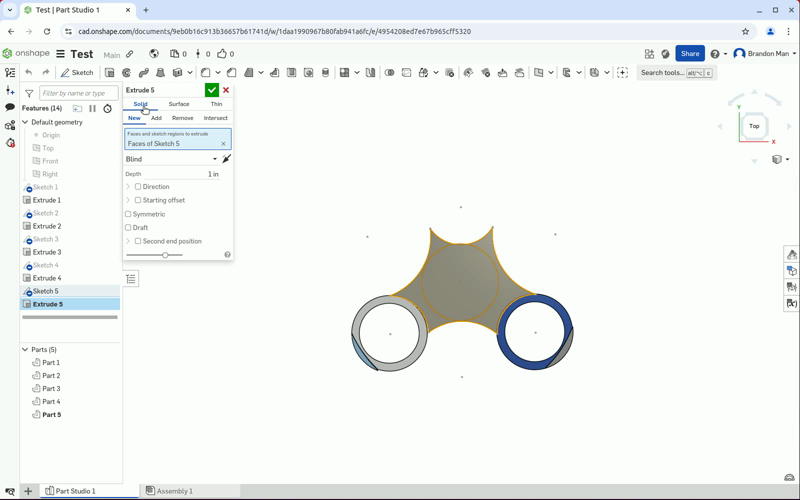
click(143, 106)
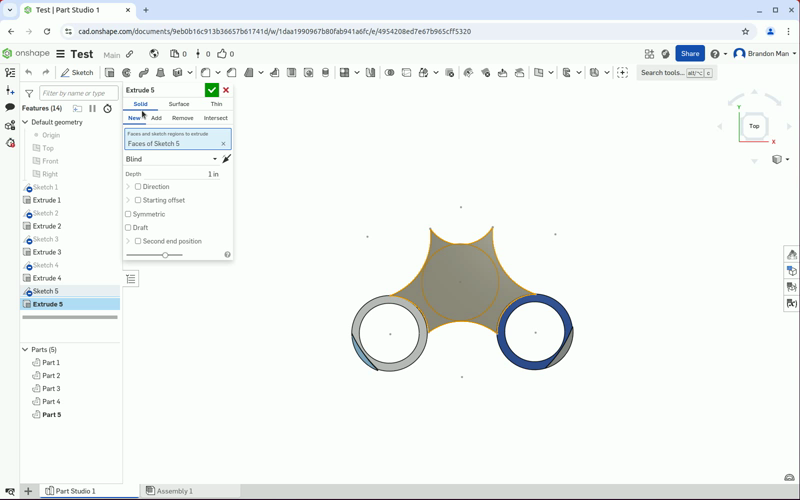
mouse_move(137, 120)
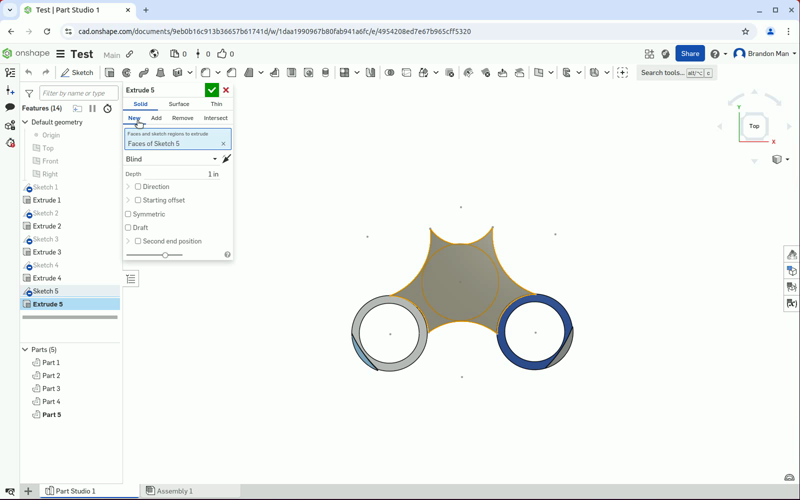
click(137, 120)
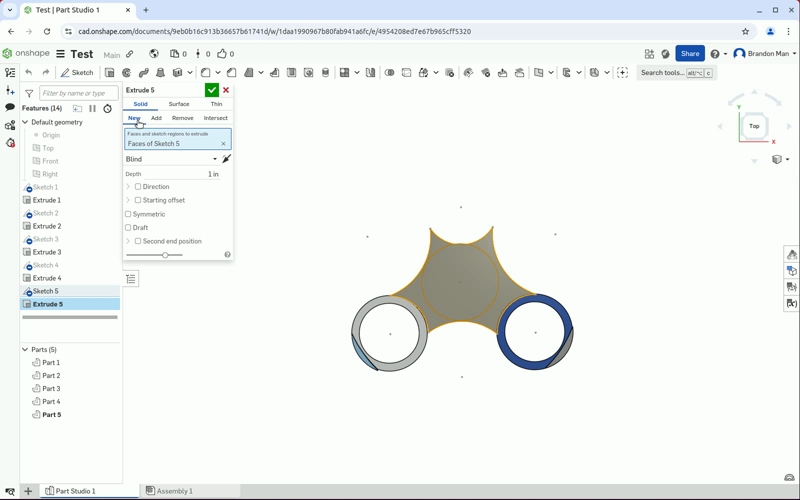
key(tab, 4)
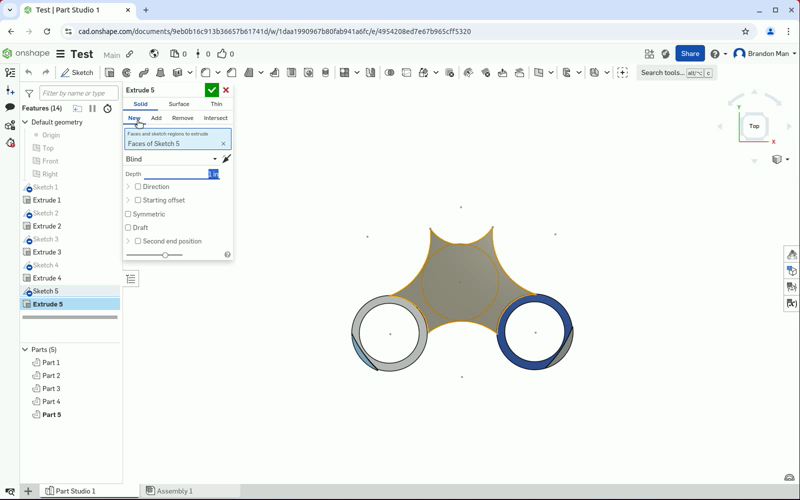
text(3.611)
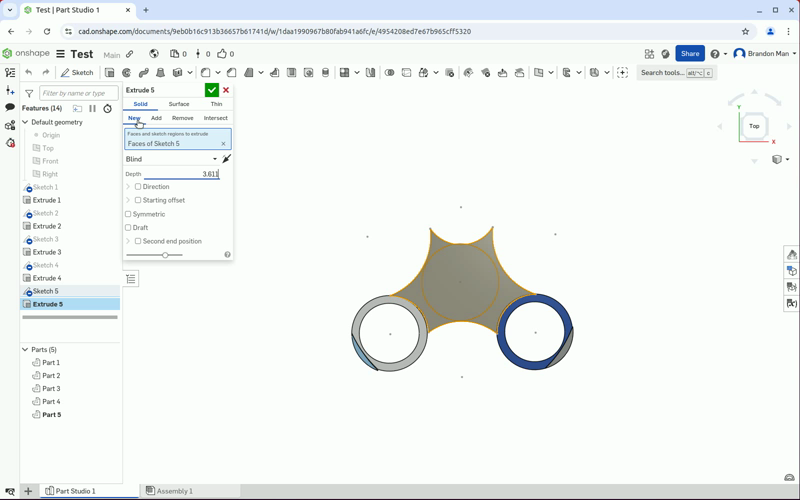
key(enter)
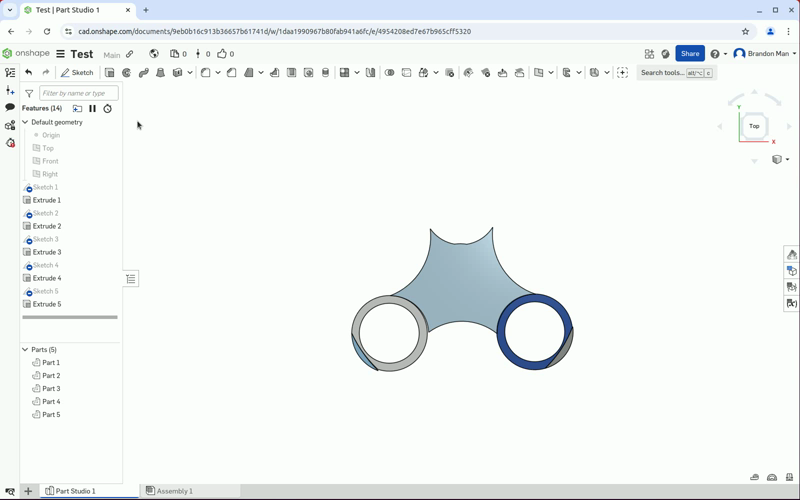
key(shift+h)
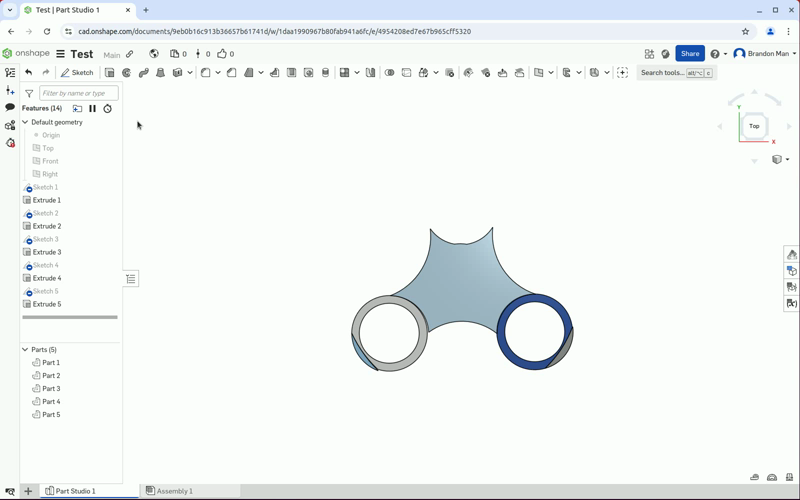
key(shift+h)
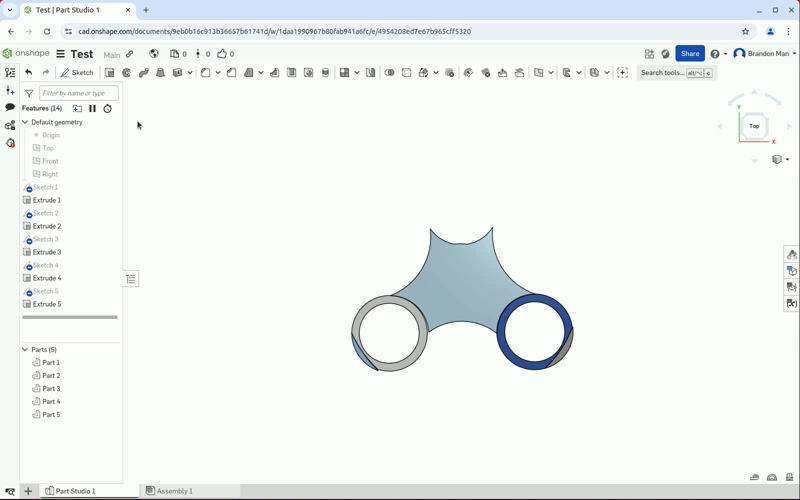
mouse_move(73, 189)
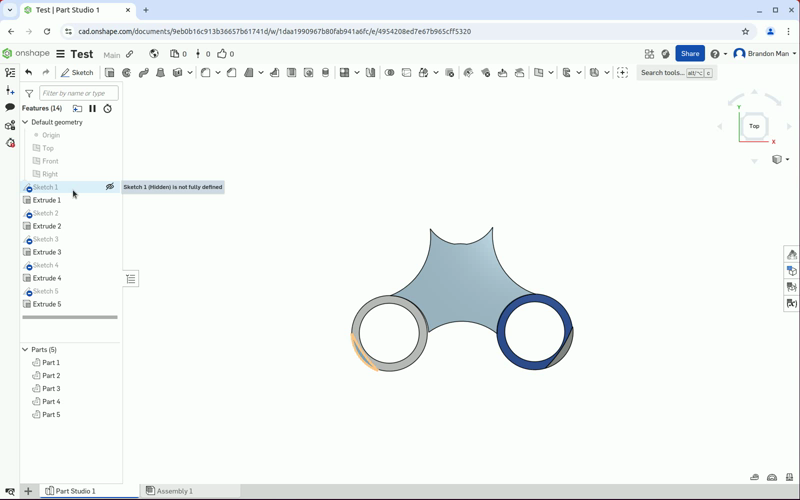
click(73, 189)
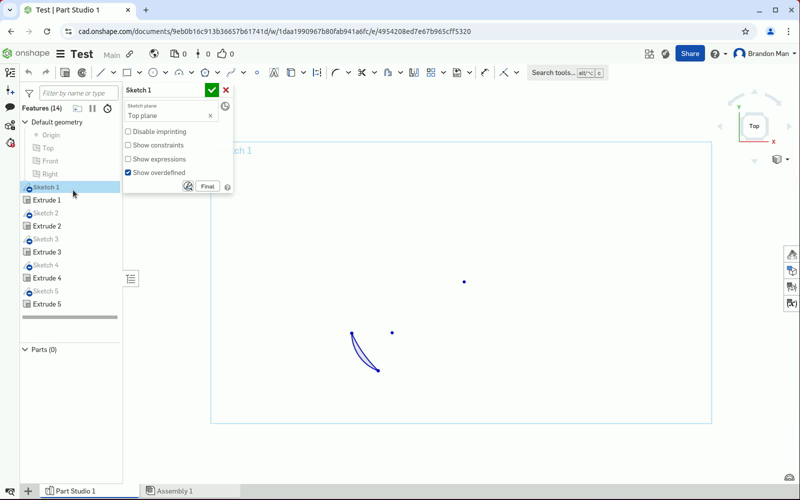
mouse_move(229, 92)
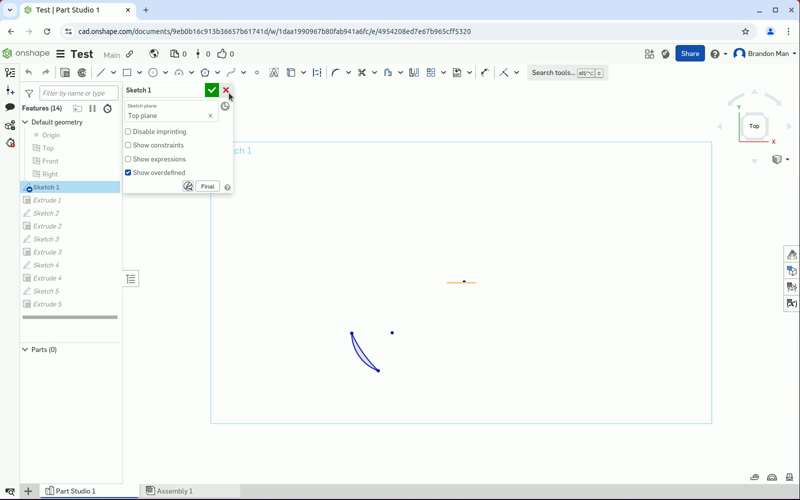
click(229, 92)
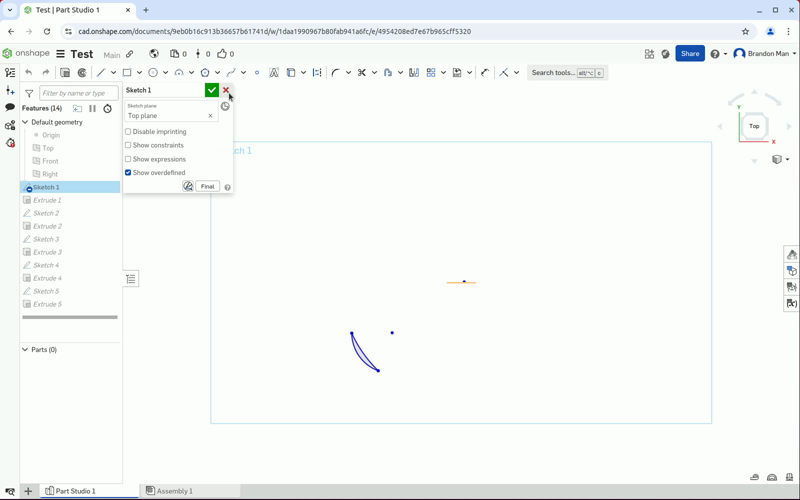
key(shift+s)
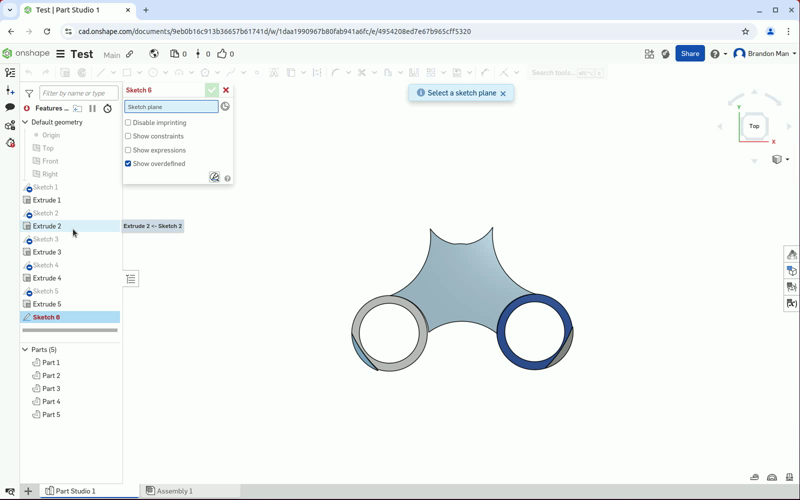
scroll(3)
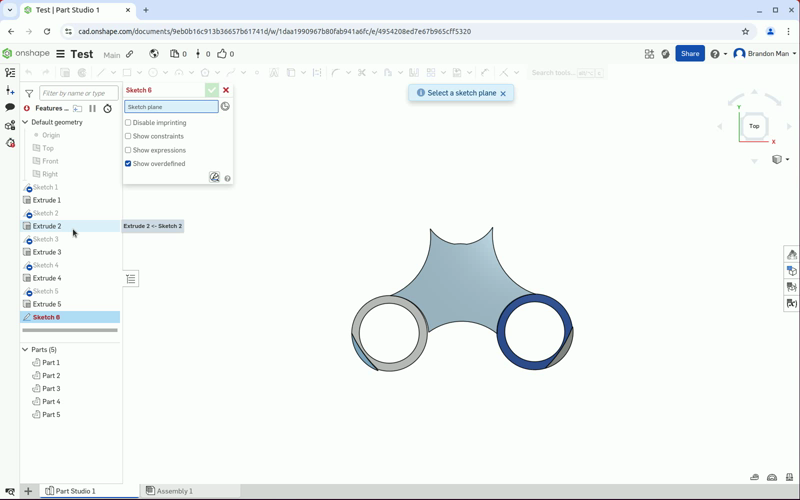
mouse_move(73, 150)
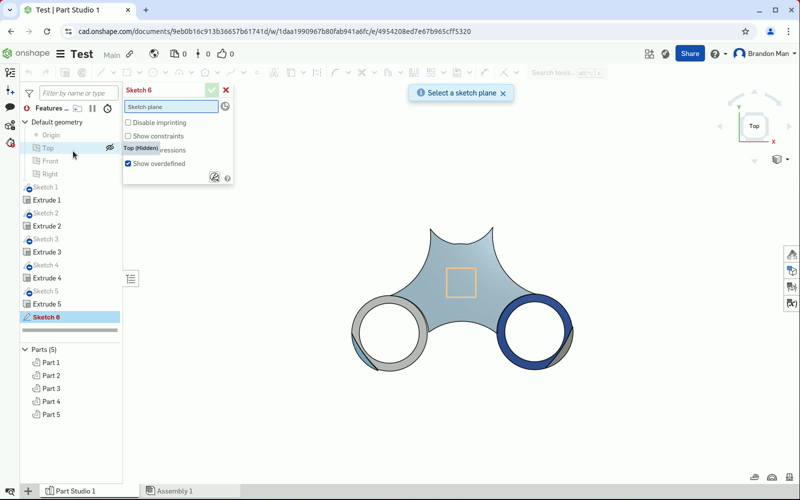
click(73, 150)
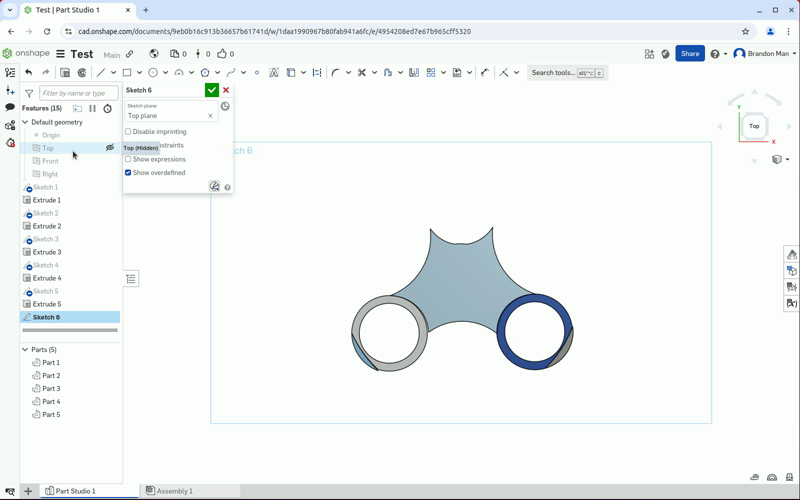
mouse_move(73, 352)
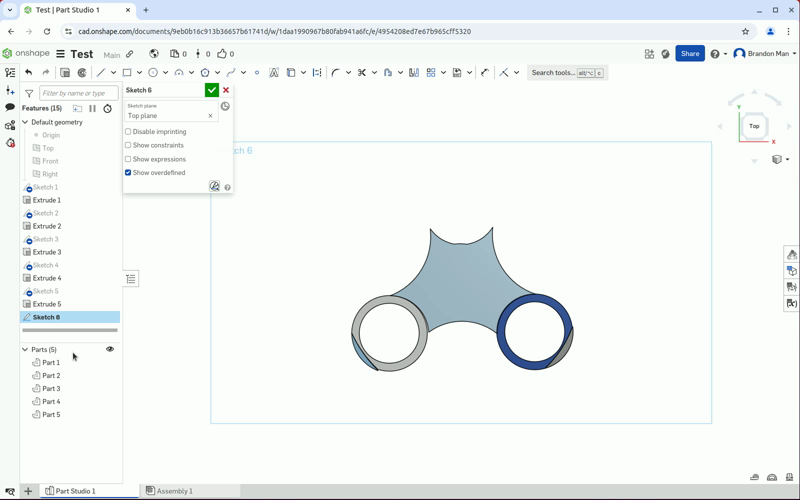
key(y)
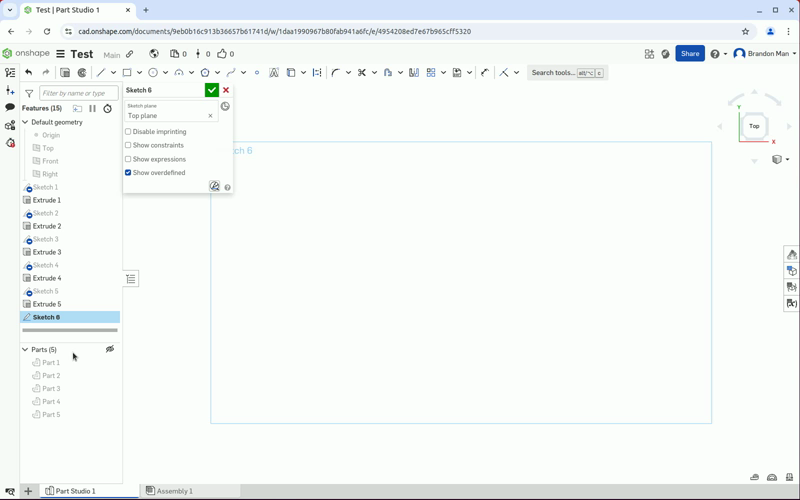
key(a)
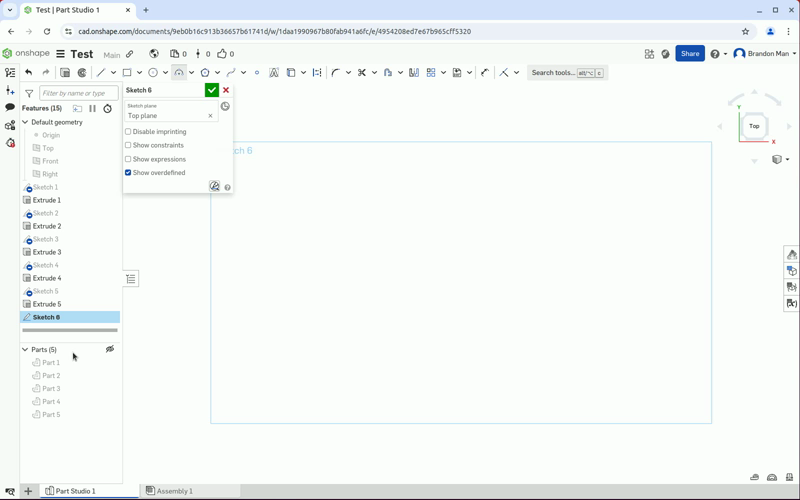
key_down(shift)
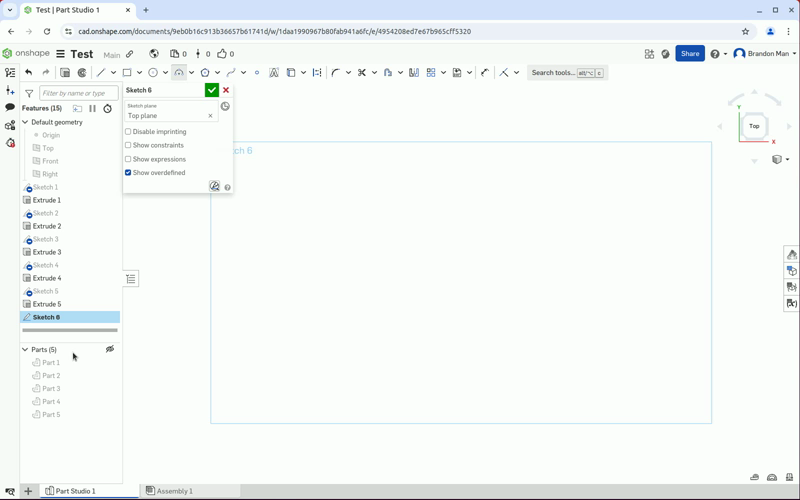
mouse_move(423, 207)
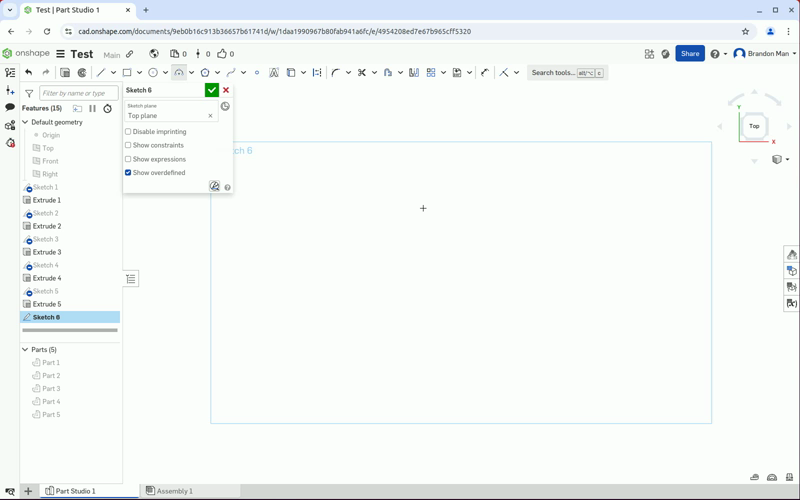
click(423, 207)
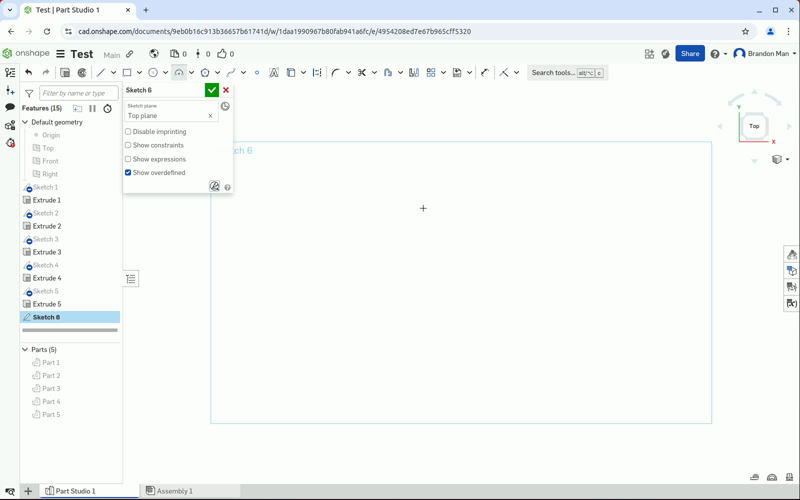
key_up(shift)
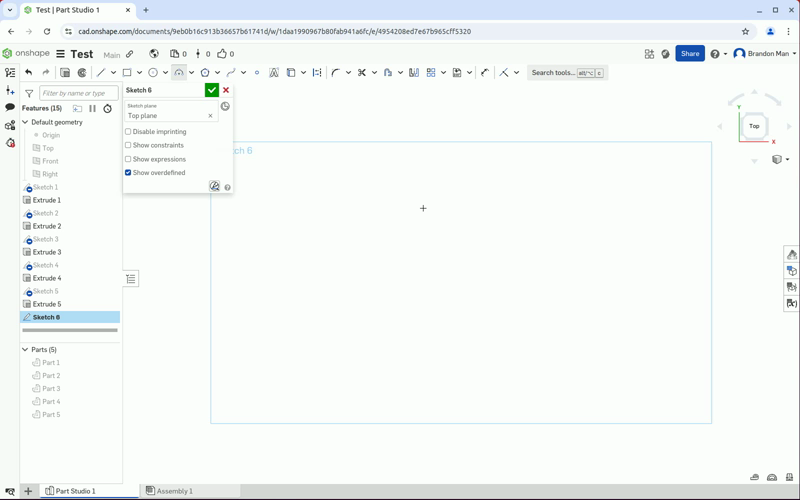
key_down(shift)
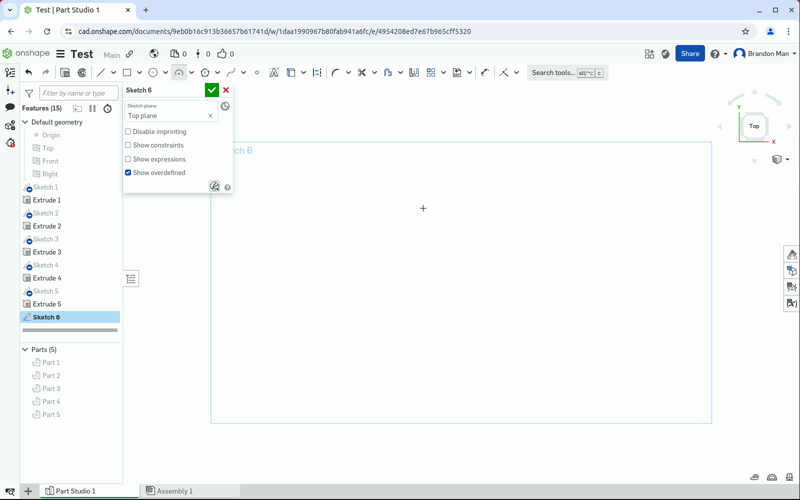
mouse_move(429, 228)
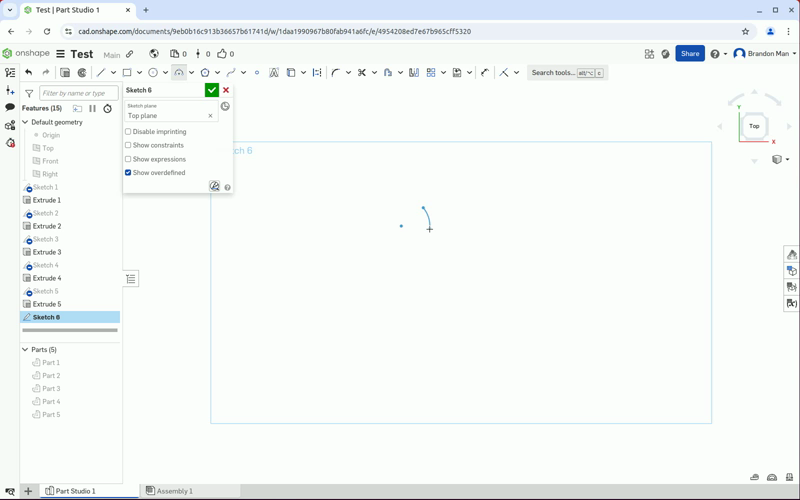
click(429, 228)
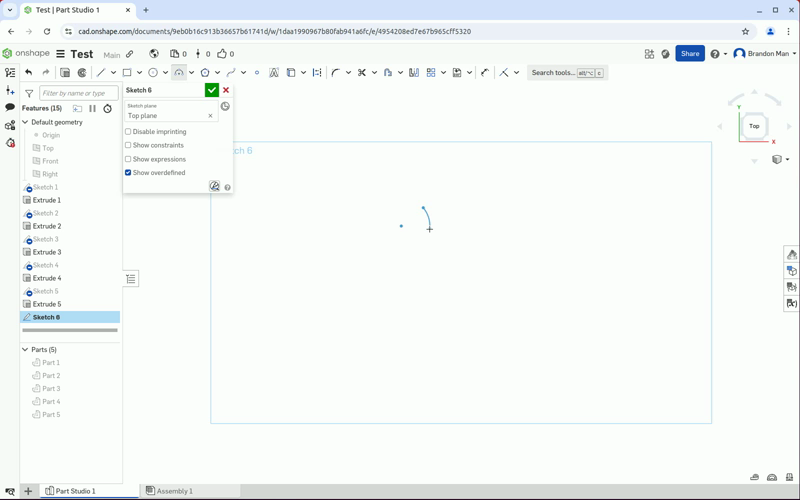
mouse_move(427, 218)
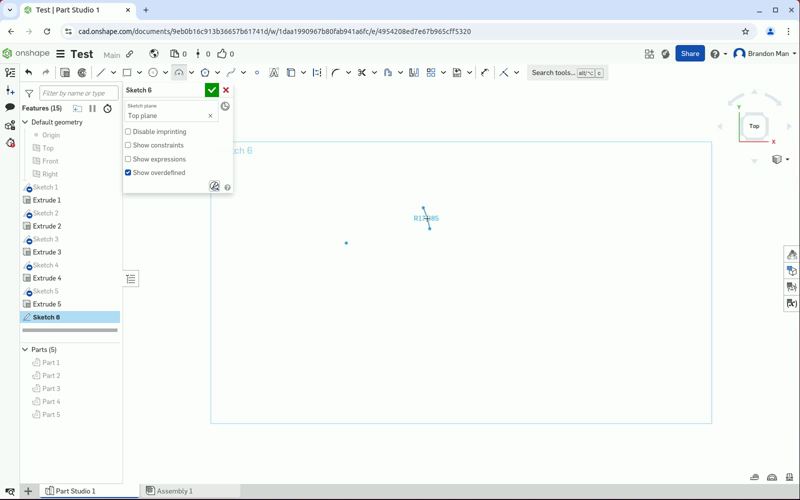
click(427, 218)
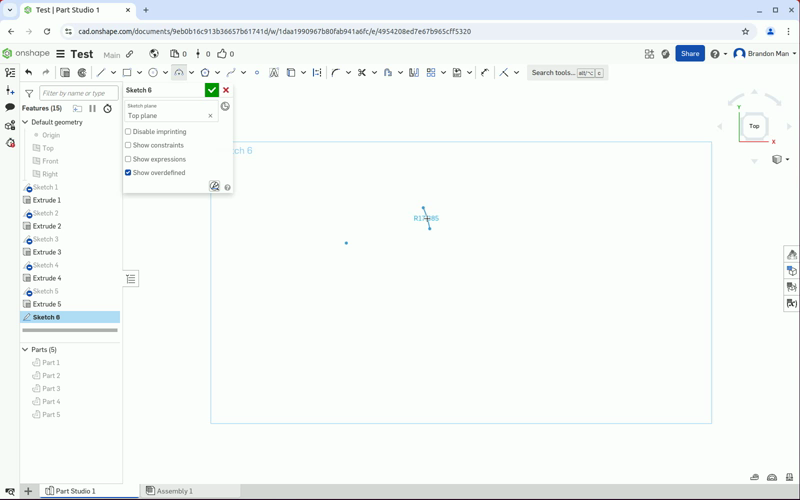
key_up(shift)
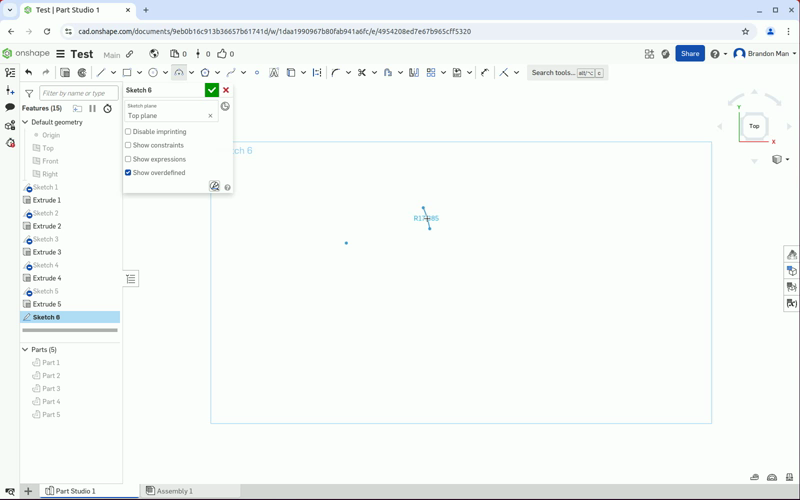
mouse_move(429, 228)
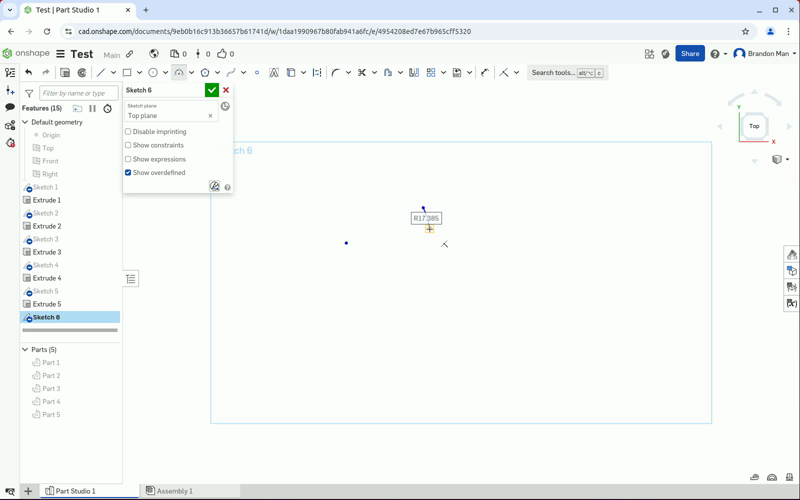
click(429, 228)
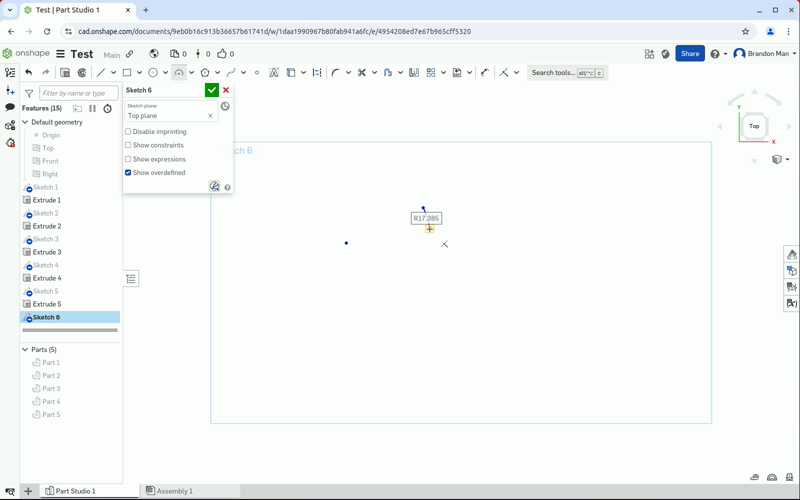
key_down(shift)
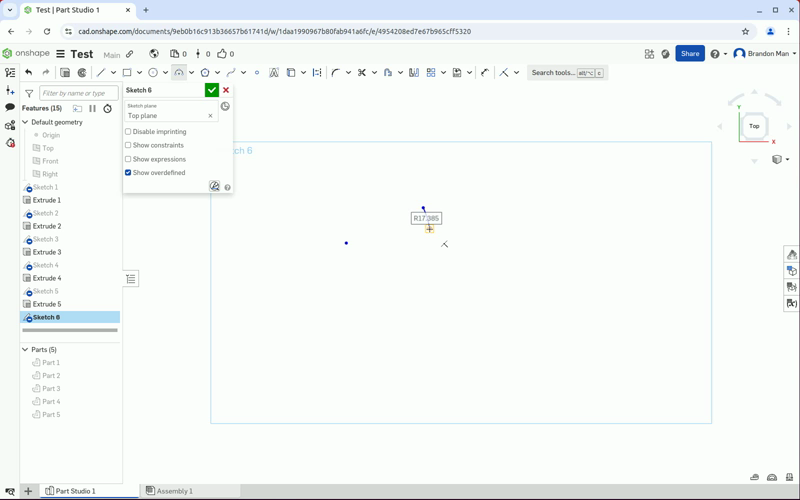
mouse_move(492, 227)
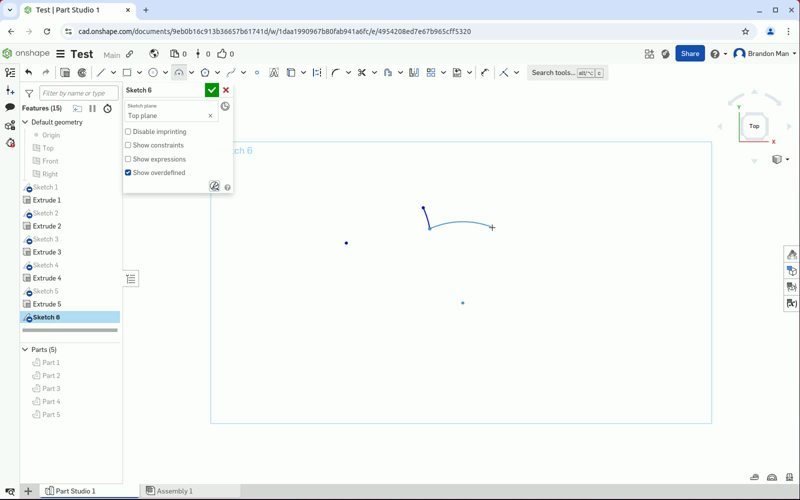
click(492, 227)
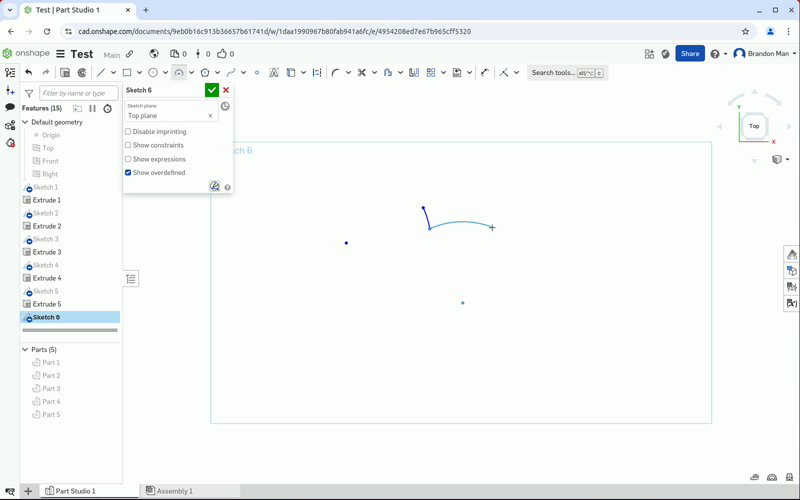
mouse_move(461, 245)
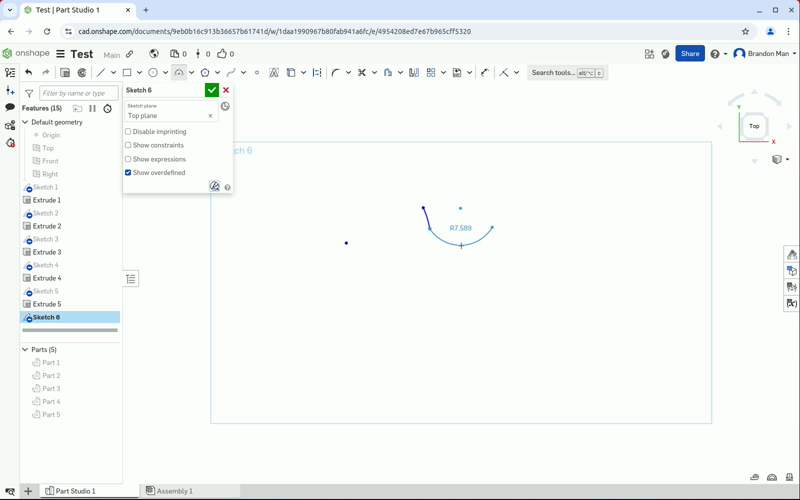
click(461, 245)
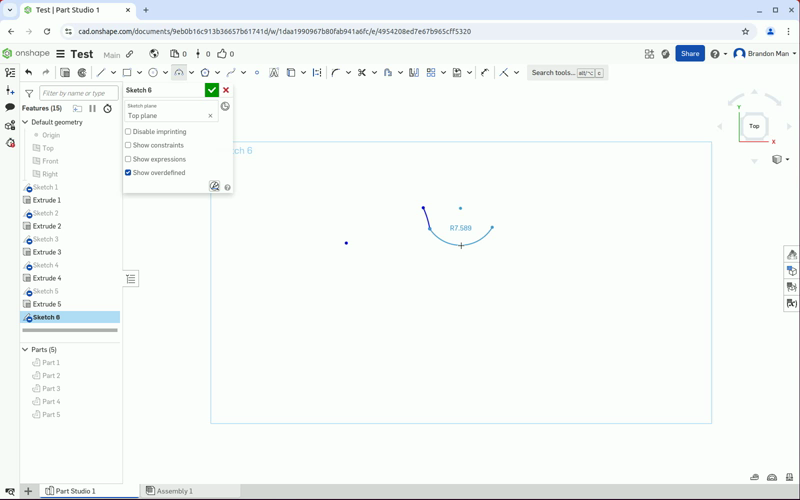
key_up(shift)
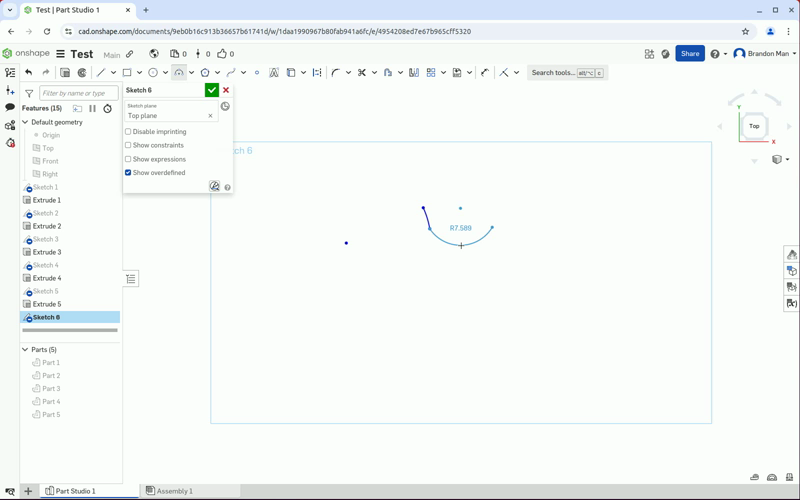
mouse_move(492, 227)
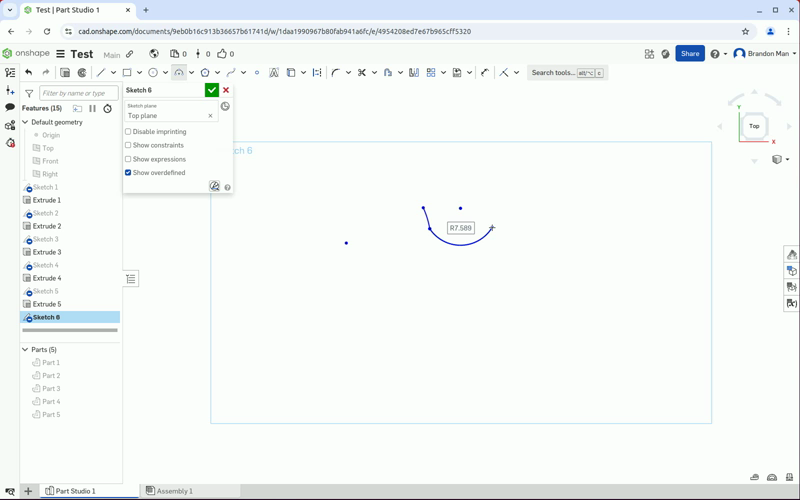
click(492, 227)
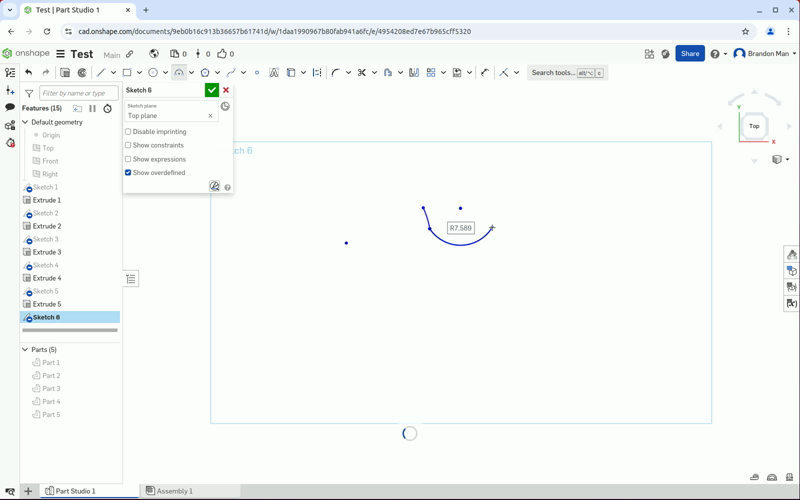
key_down(shift)
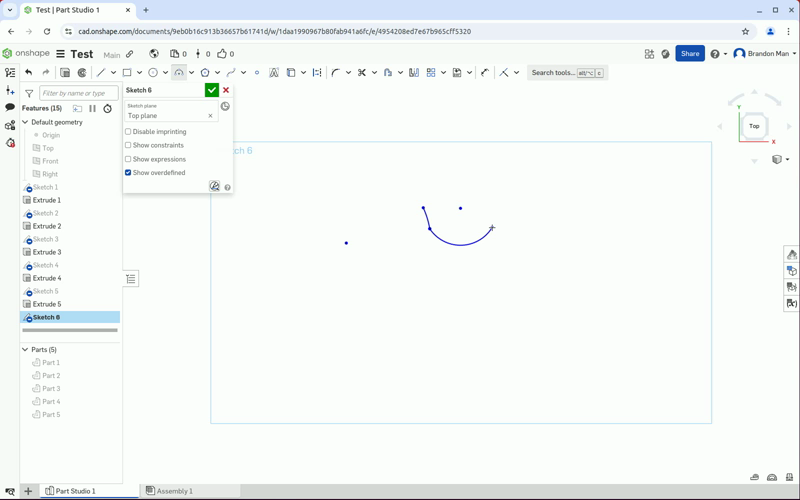
mouse_move(497, 207)
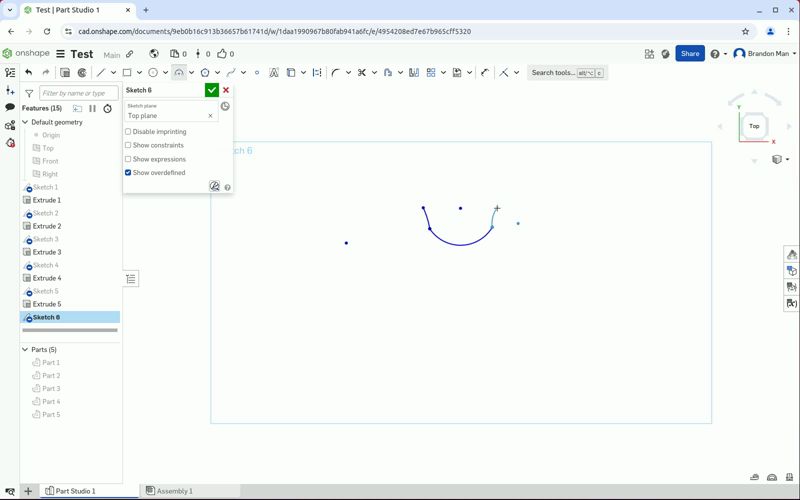
click(497, 207)
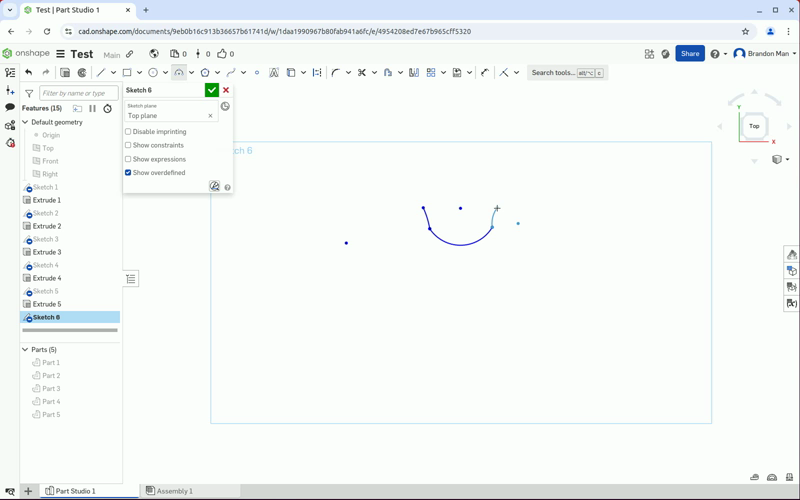
mouse_move(494, 217)
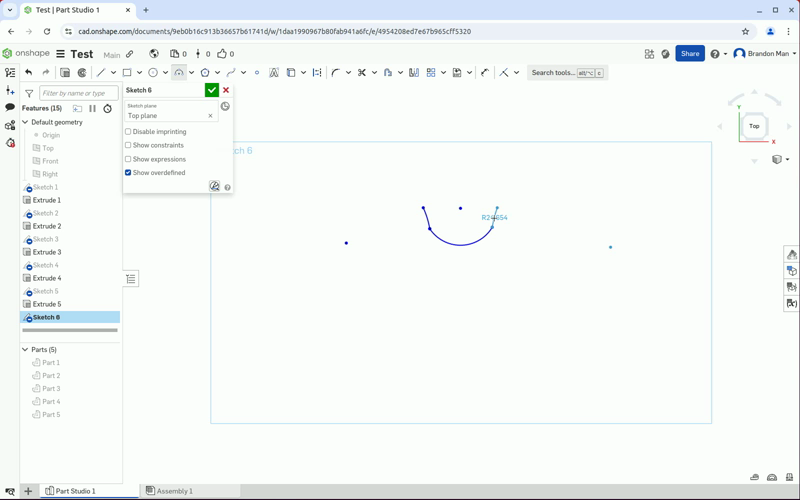
click(494, 217)
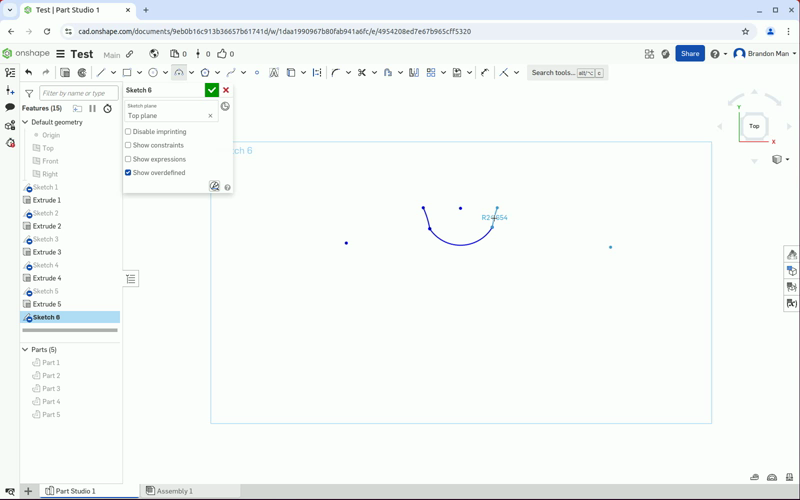
key_up(shift)
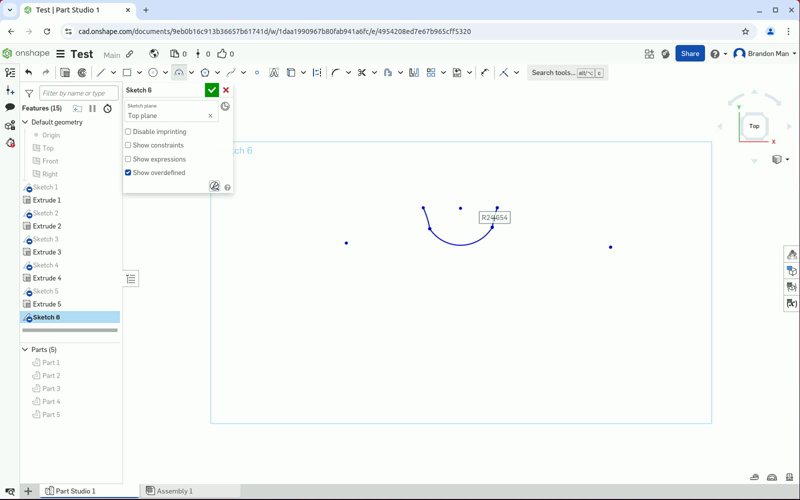
mouse_move(497, 207)
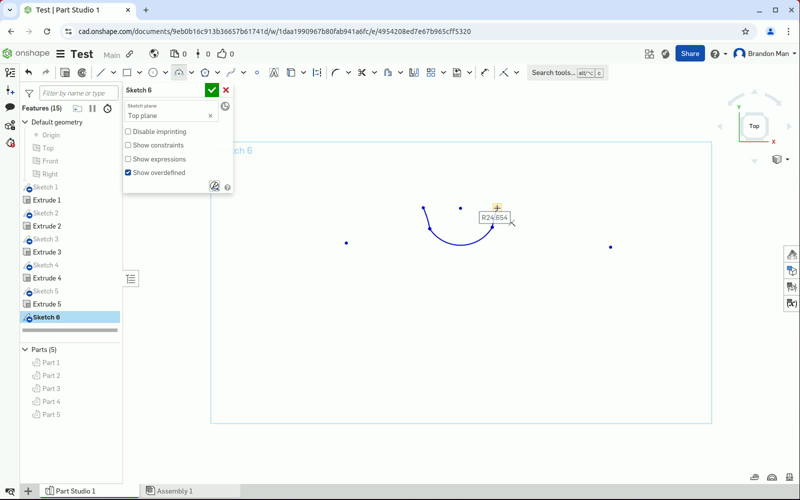
click(497, 207)
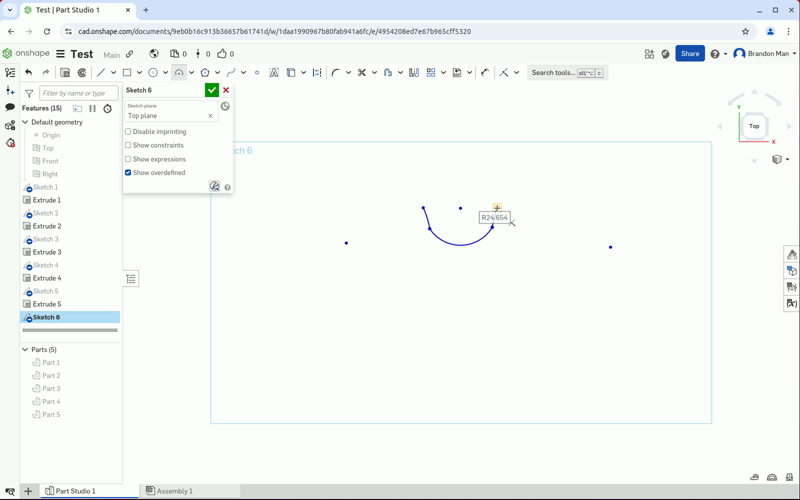
mouse_move(423, 207)
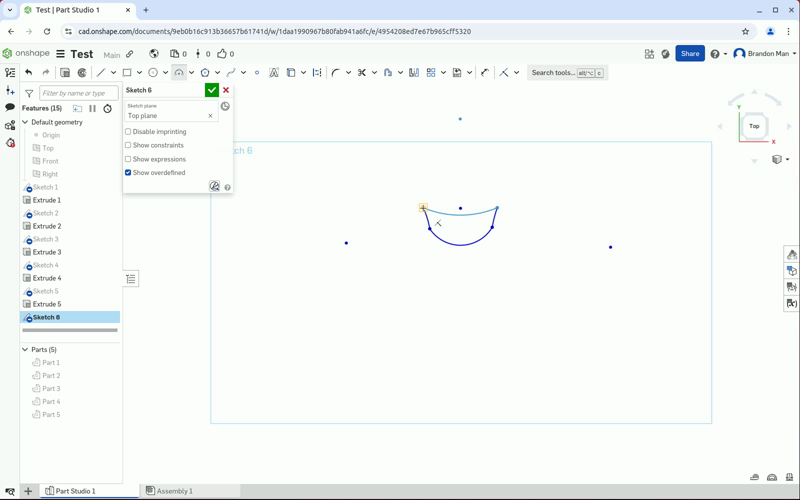
click(423, 207)
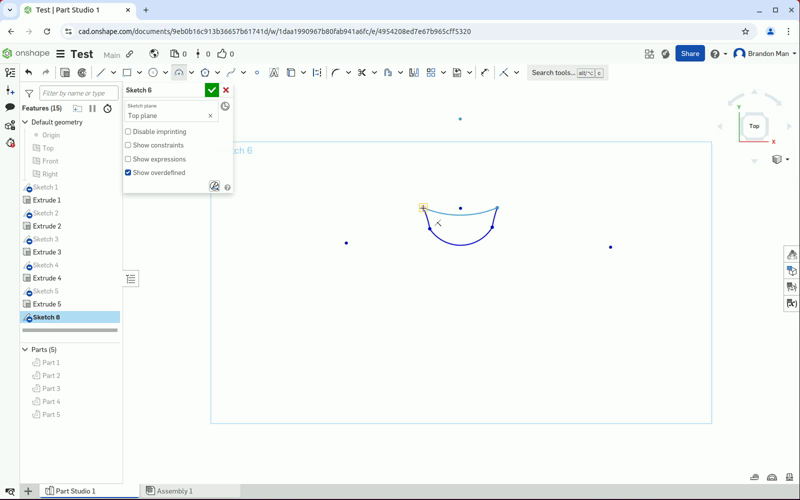
key_down(shift)
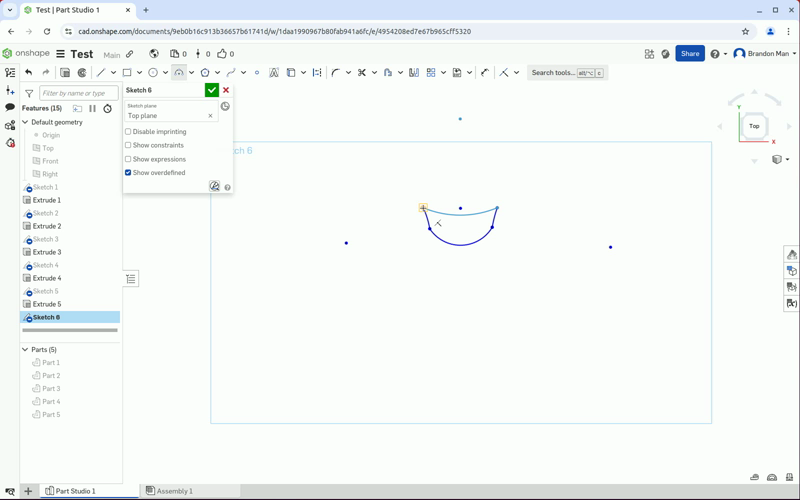
mouse_move(460, 170)
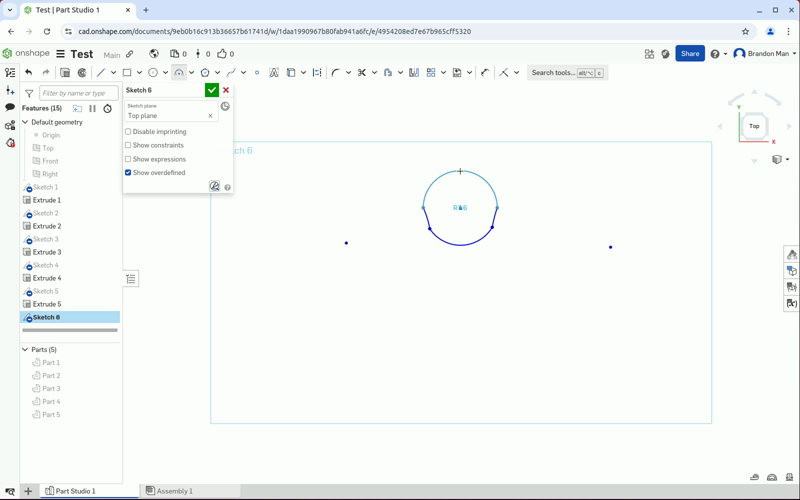
click(460, 170)
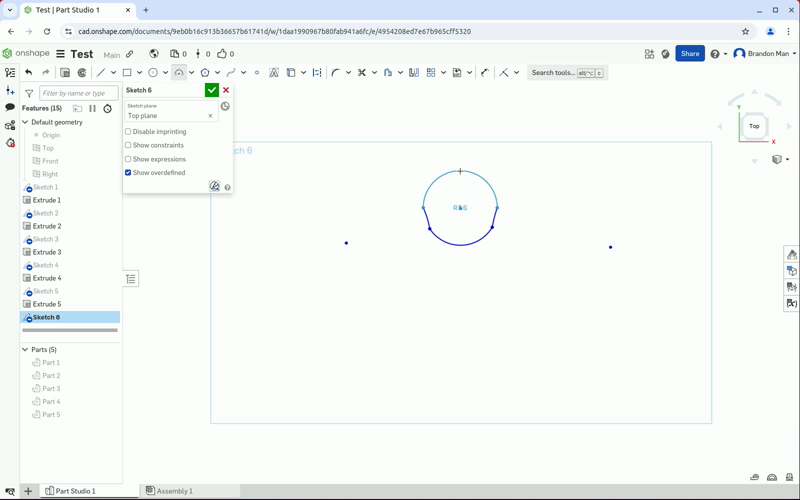
key_up(shift)
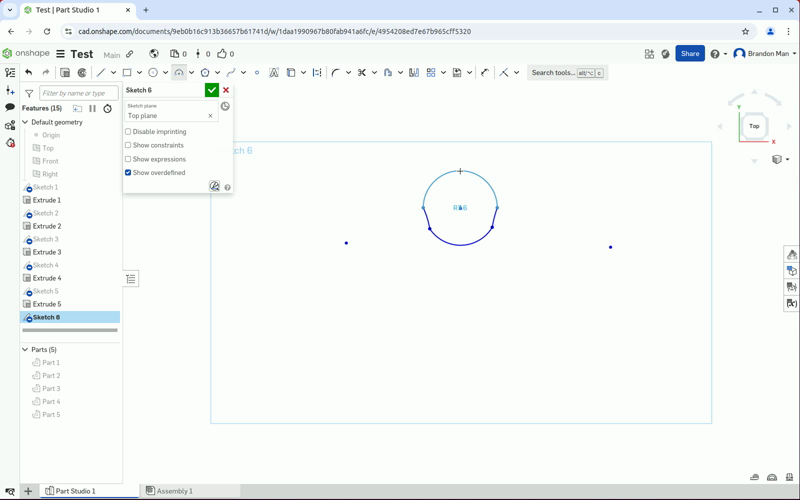
key(esc)
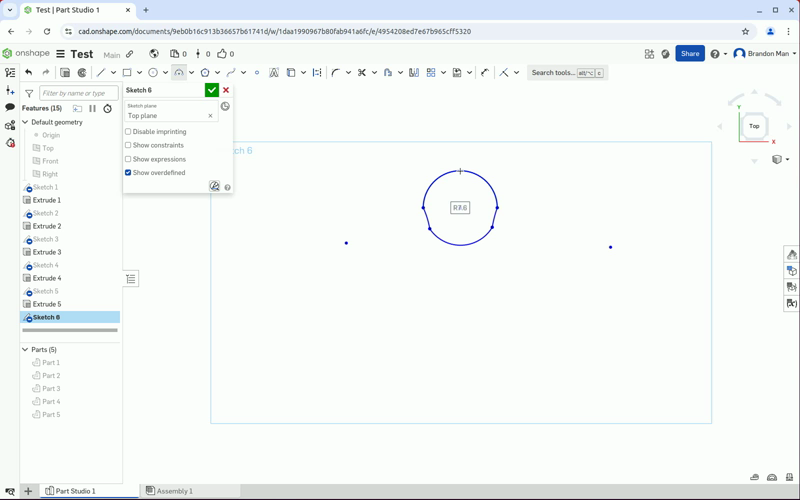
key(c)
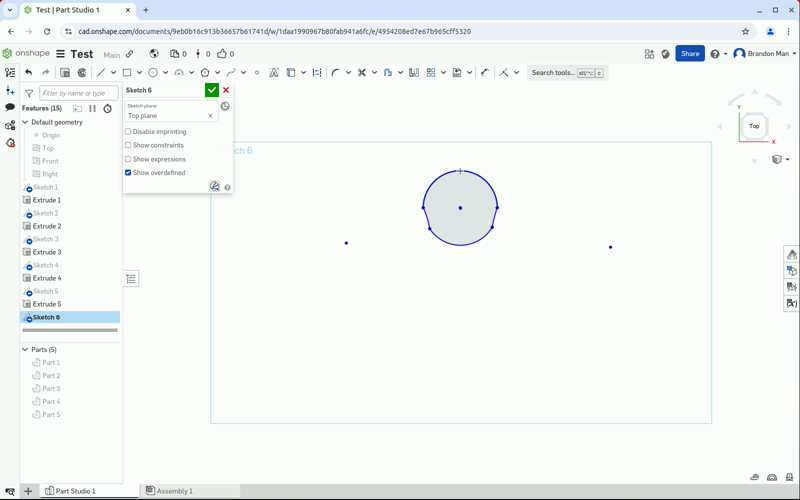
key_down(shift)
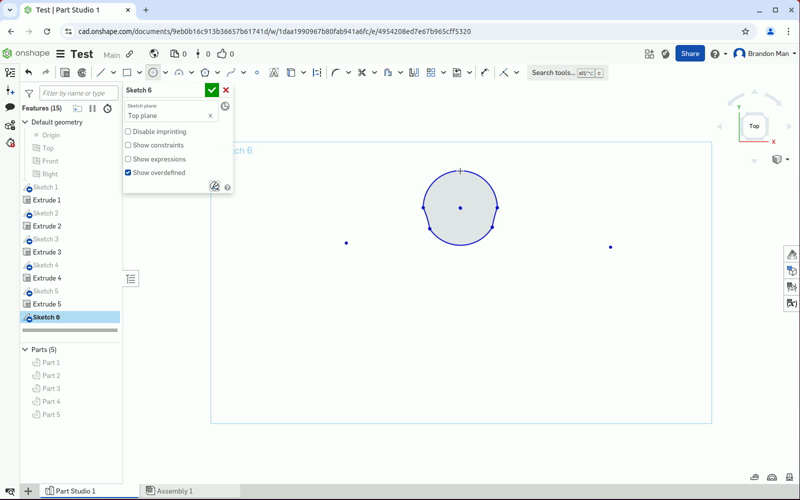
mouse_move(460, 207)
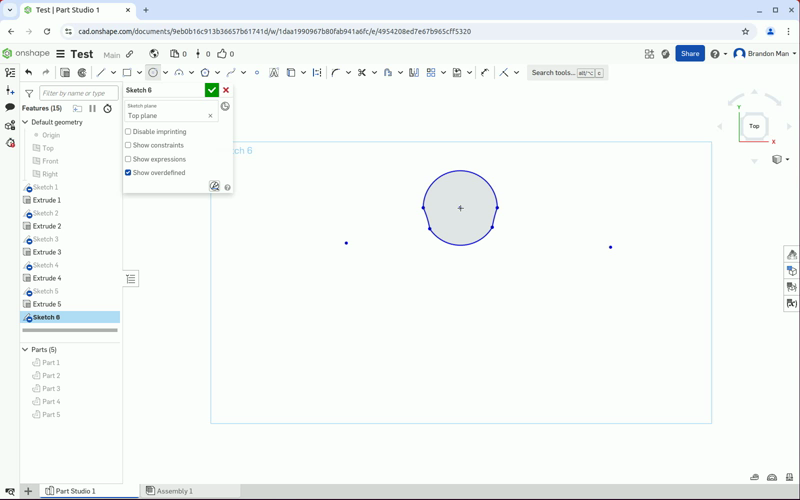
scroll(6)
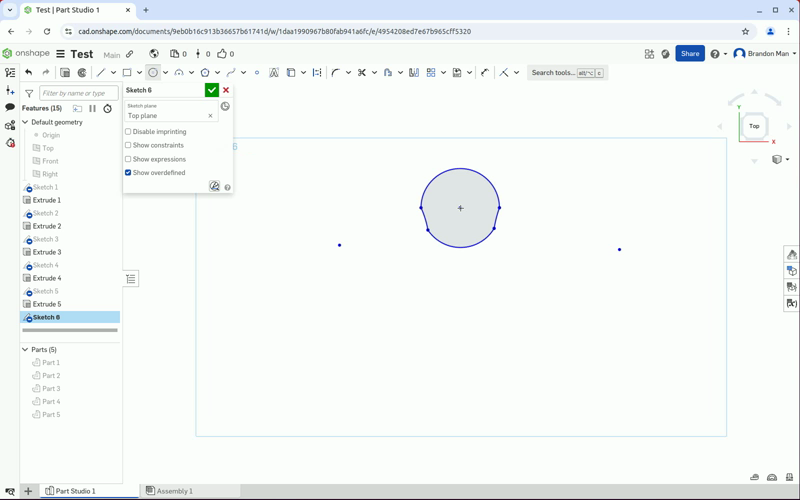
scroll(6)
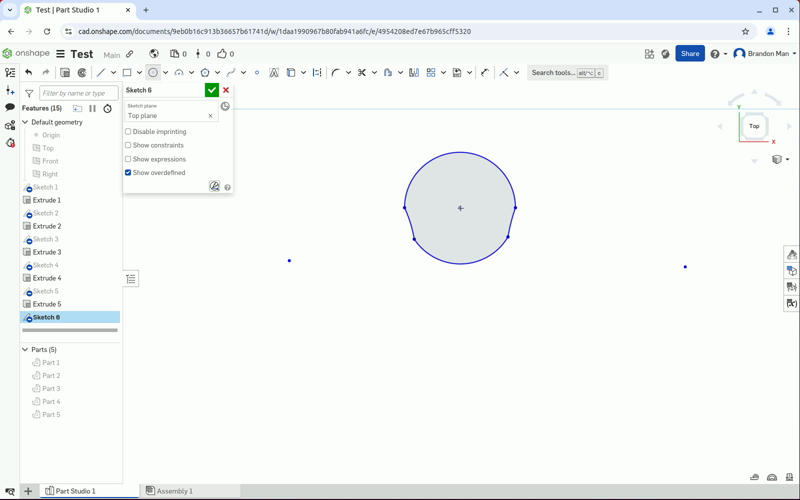
scroll(6)
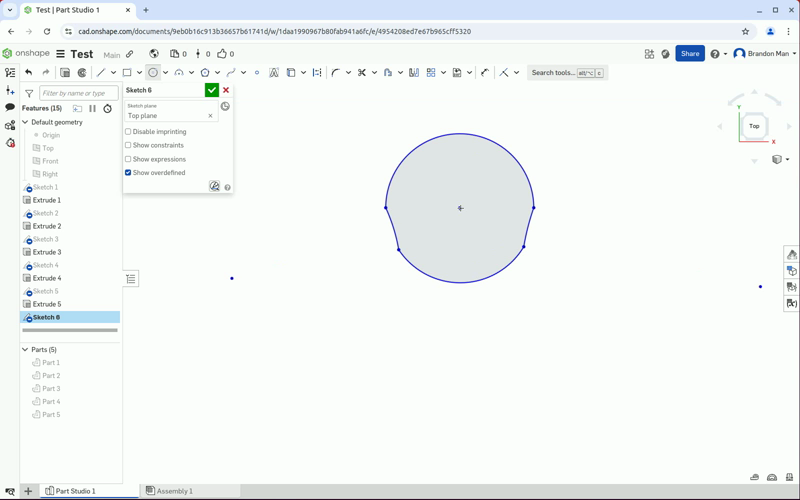
scroll(6)
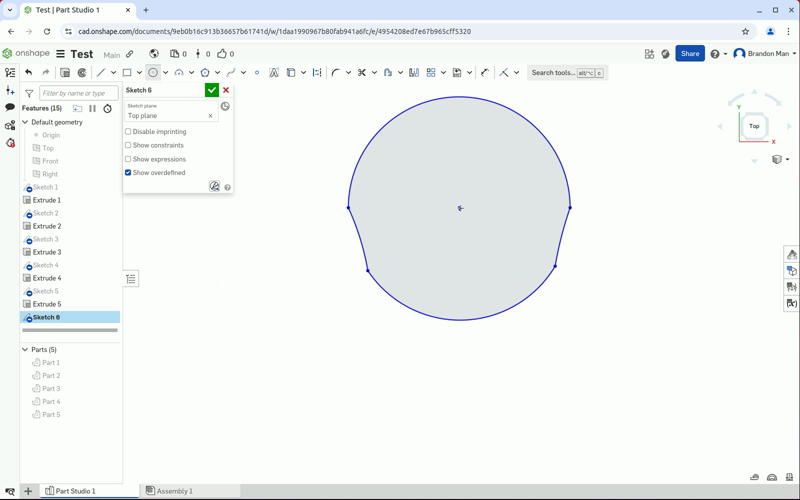
scroll(6)
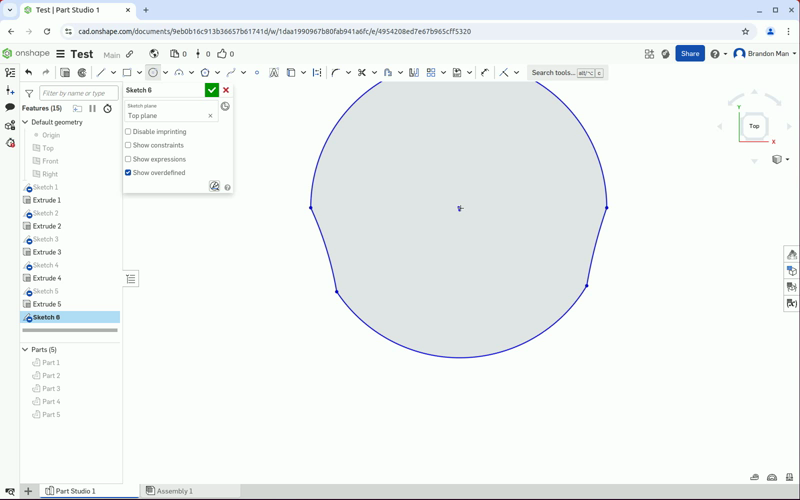
scroll(6)
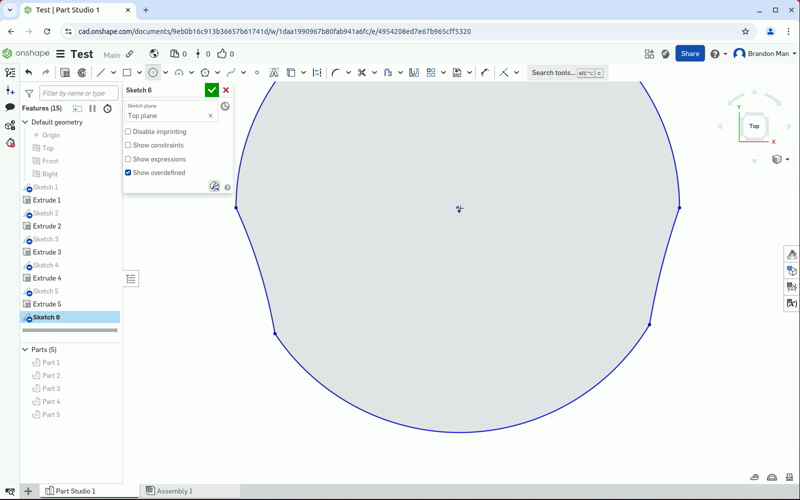
scroll(6)
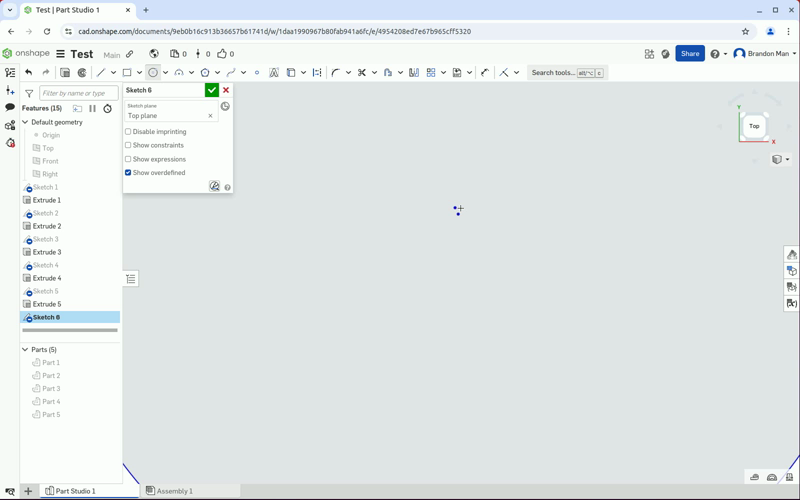
click(460, 207)
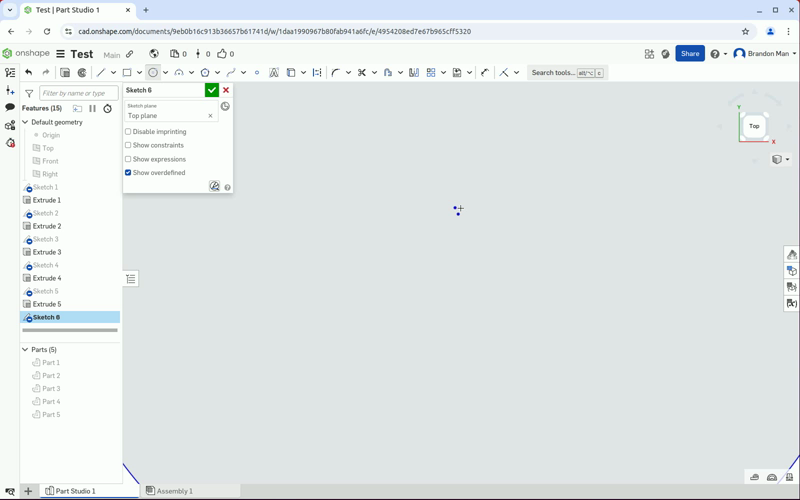
scroll(-6)
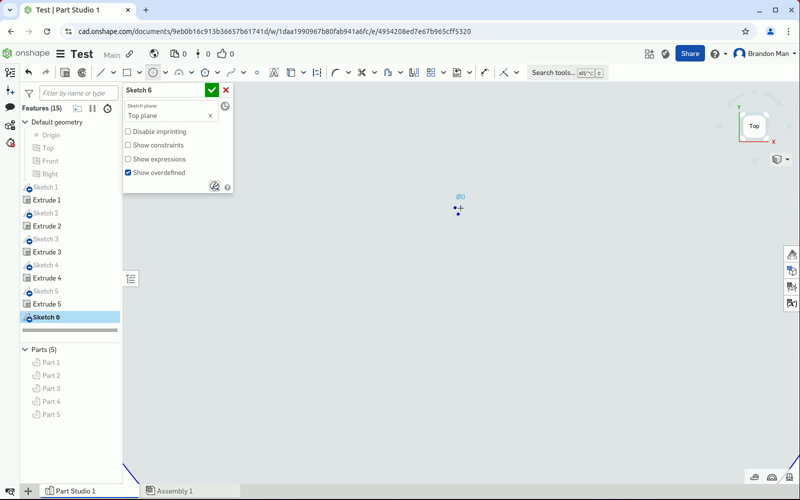
scroll(-6)
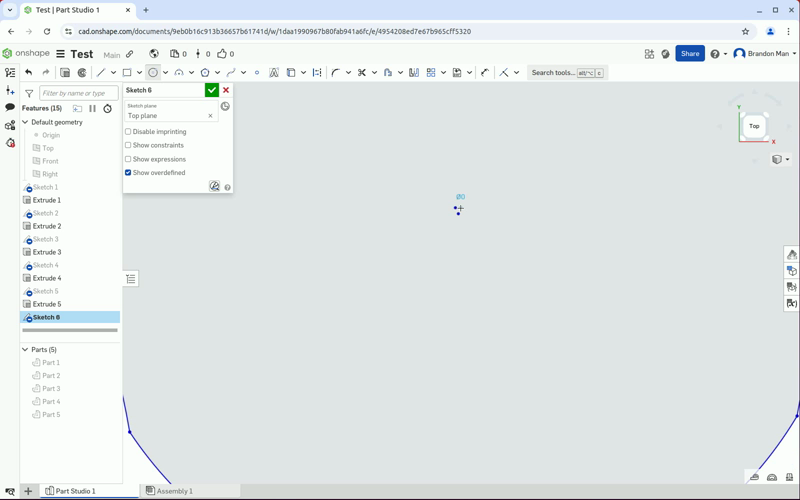
scroll(-6)
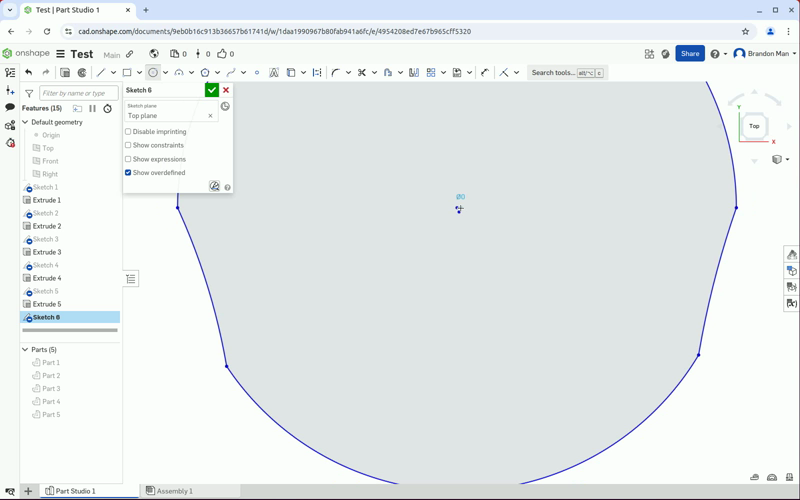
scroll(-6)
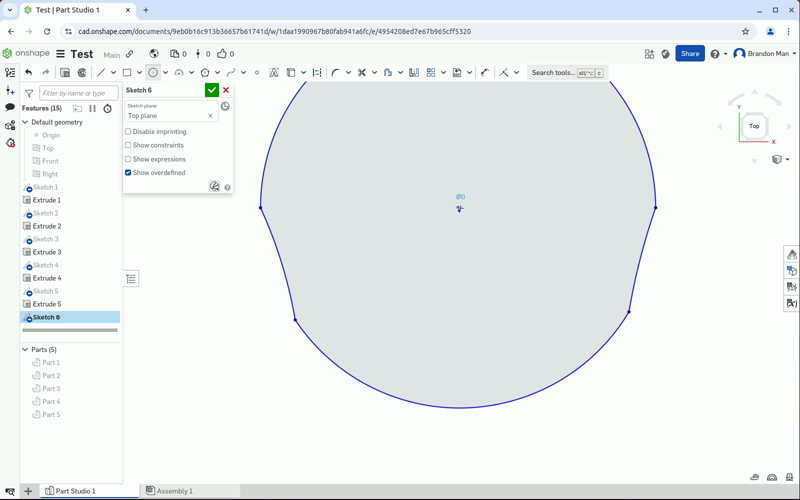
scroll(-6)
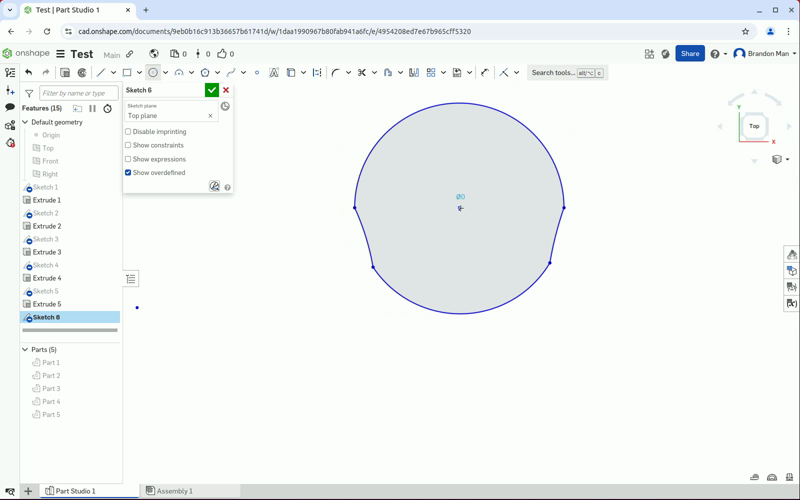
scroll(-6)
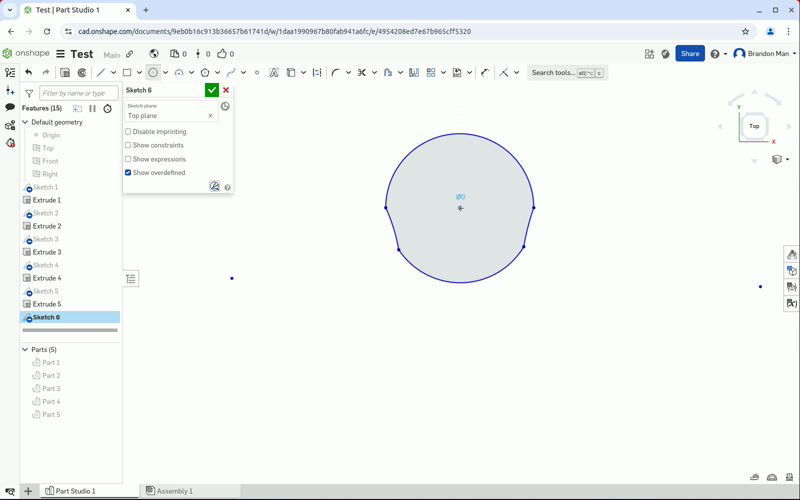
scroll(-6)
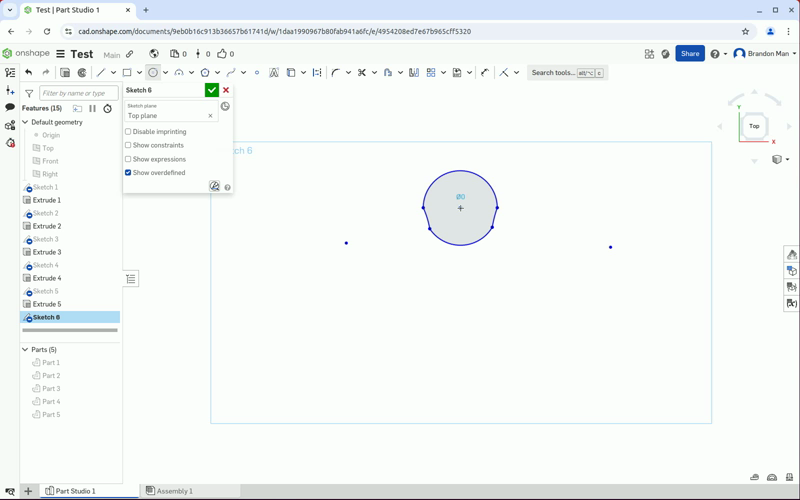
key_up(shift)
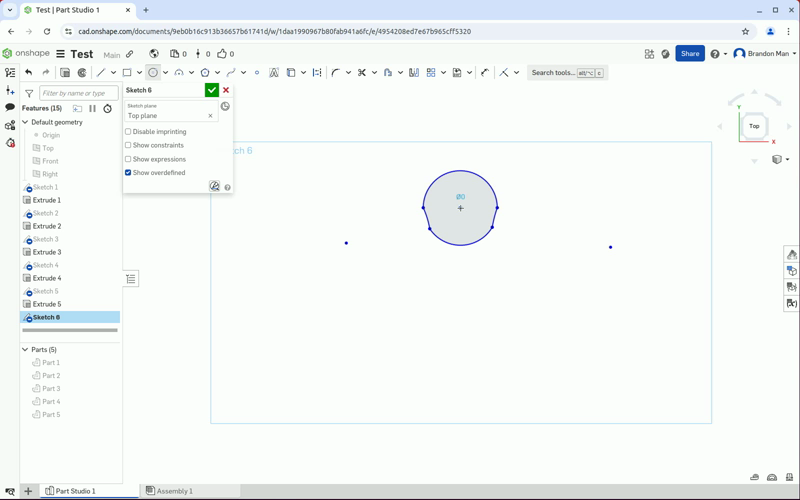
mouse_move(490, 207)
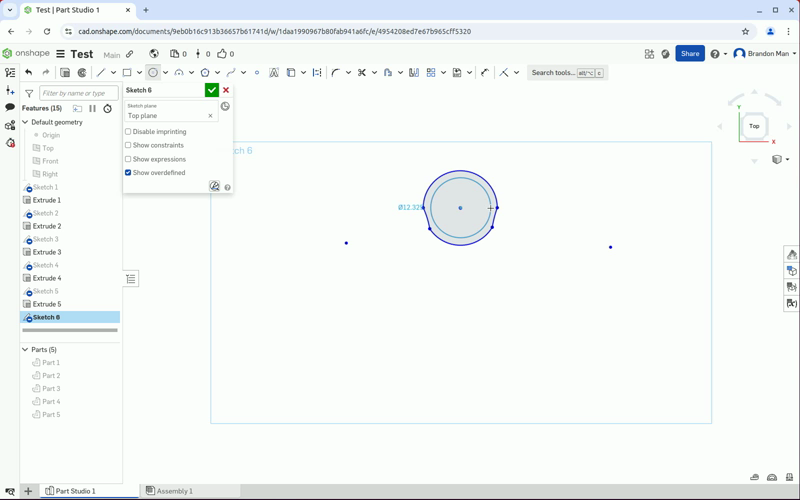
click(490, 207)
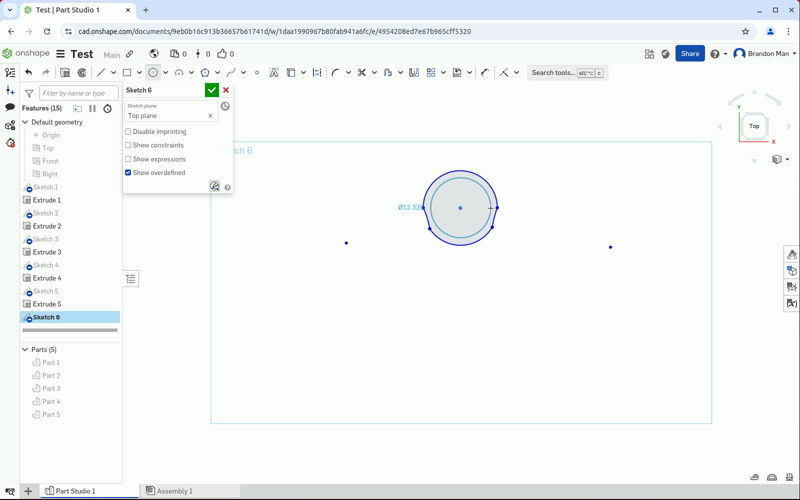
key(esc)
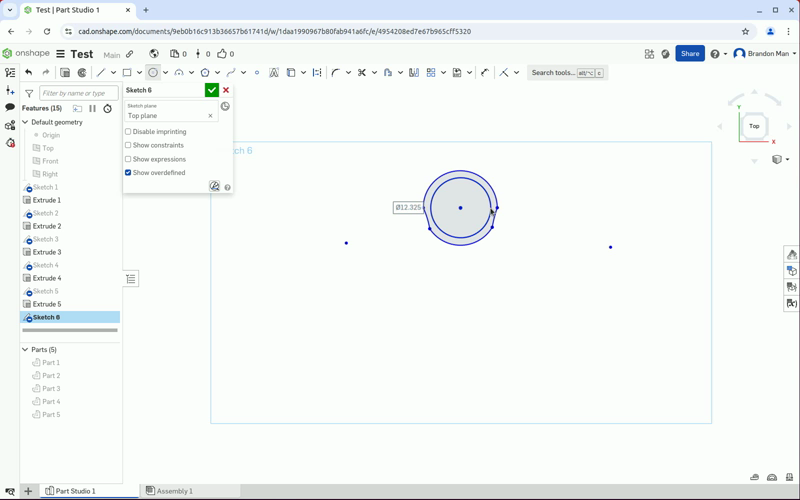
mouse_move(475, 239)
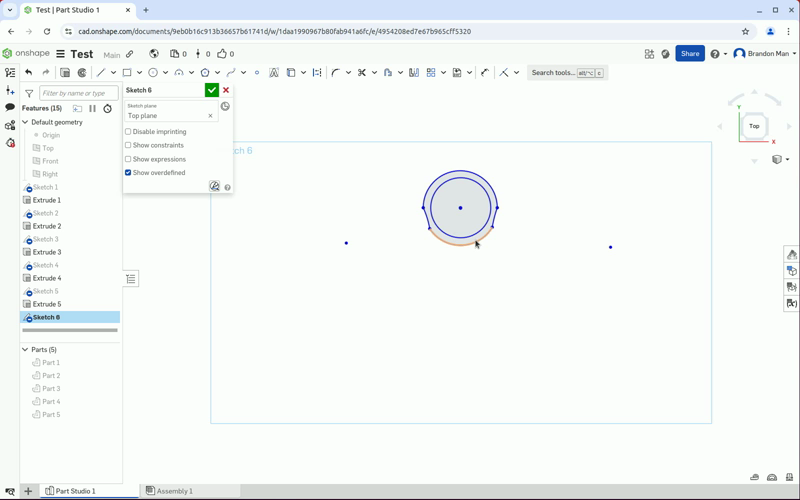
scroll(6)
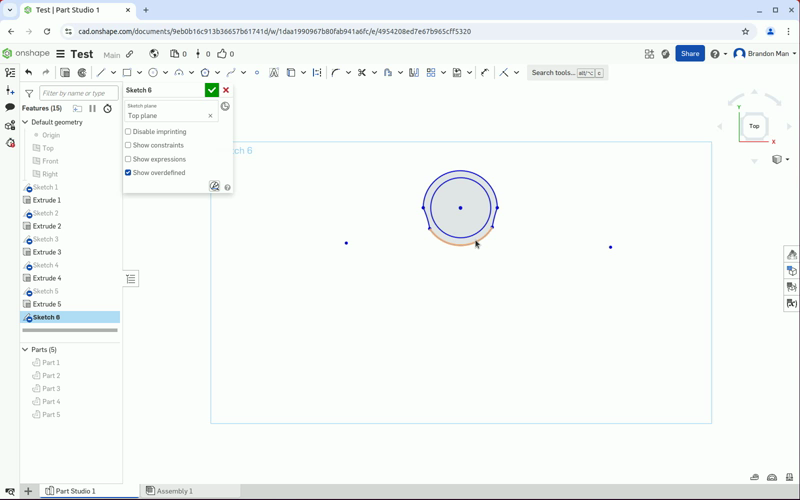
scroll(6)
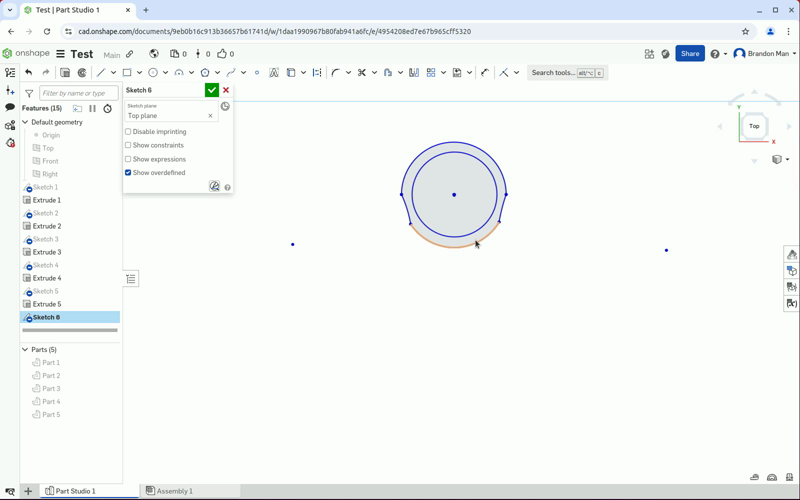
scroll(6)
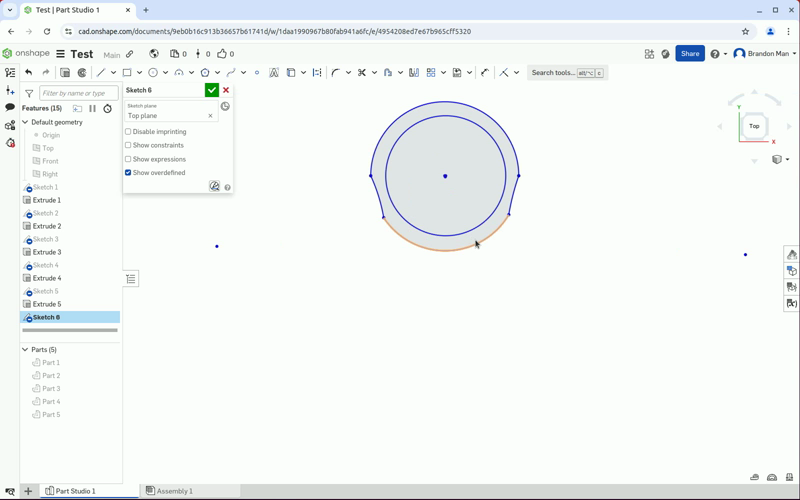
scroll(6)
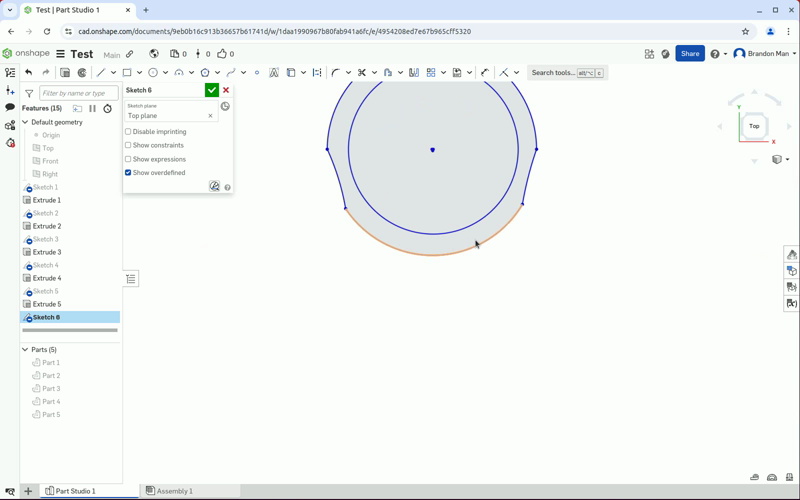
scroll(6)
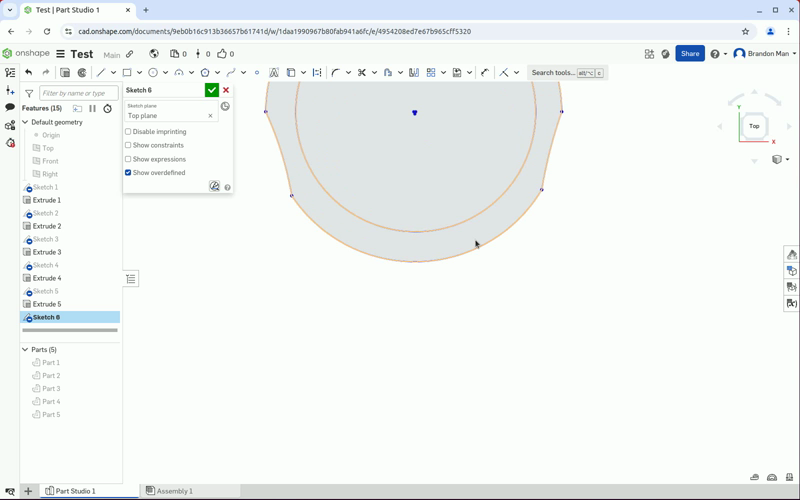
scroll(6)
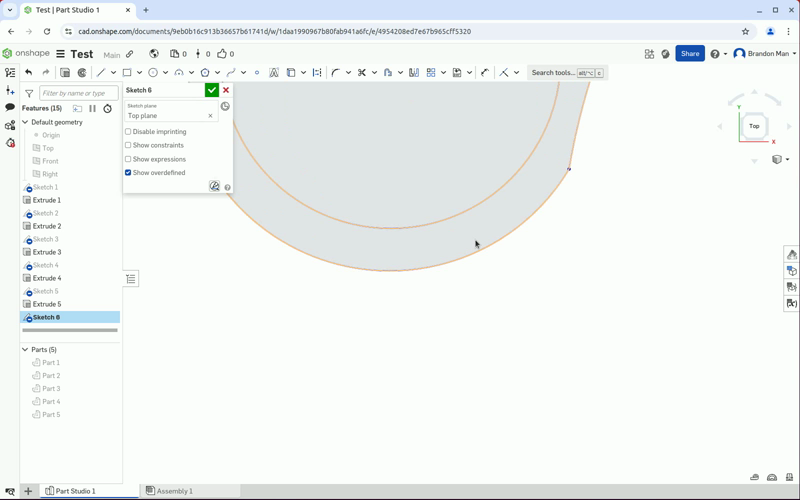
scroll(6)
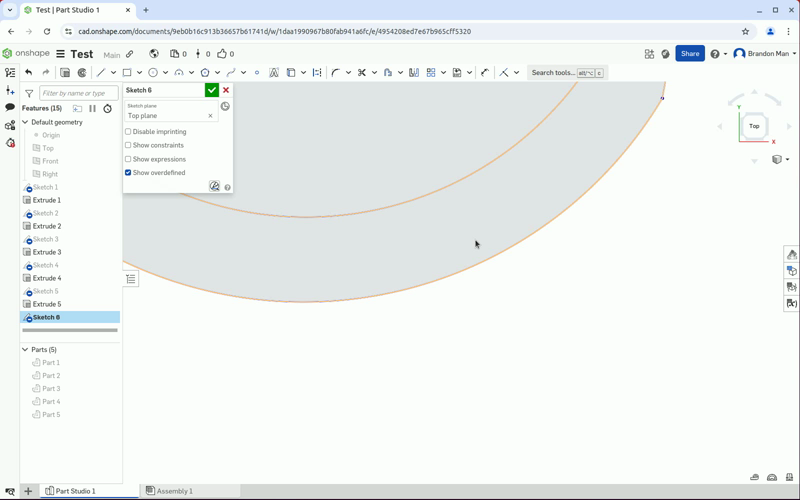
click(475, 239)
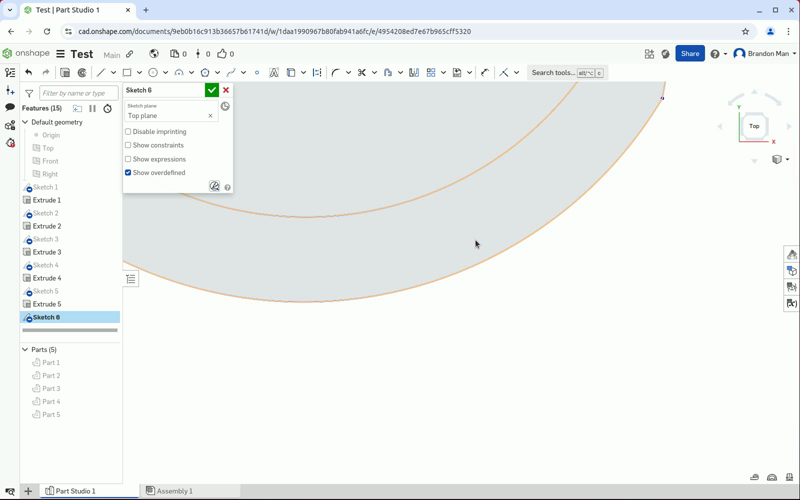
scroll(-6)
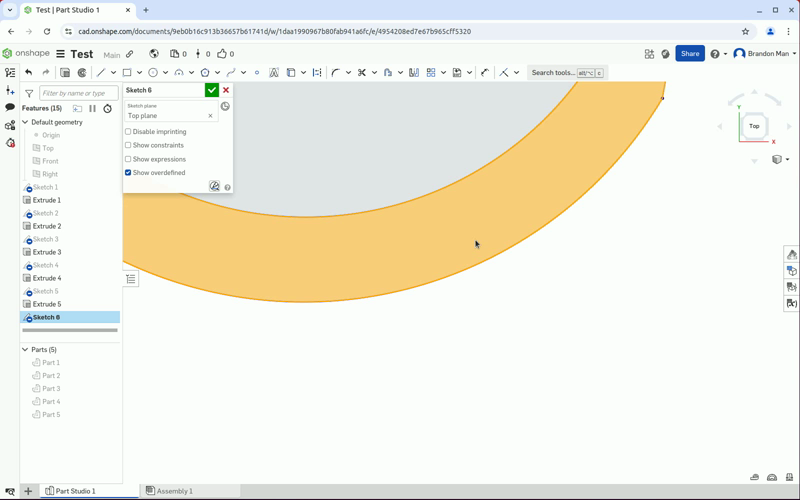
scroll(-6)
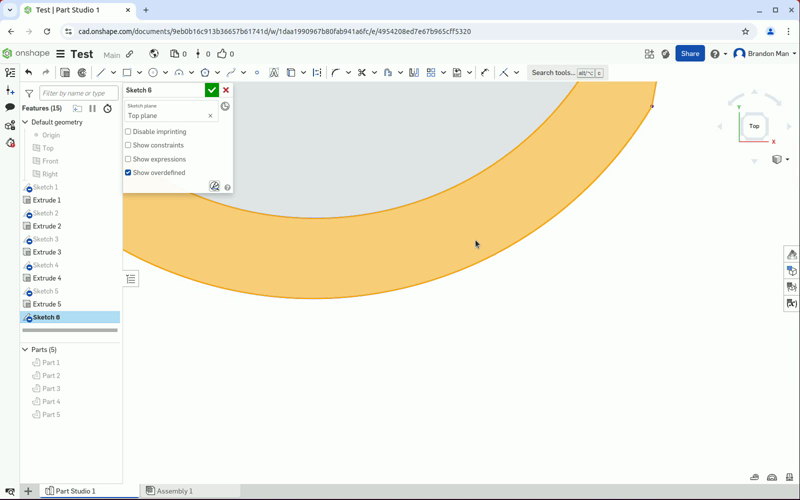
scroll(-6)
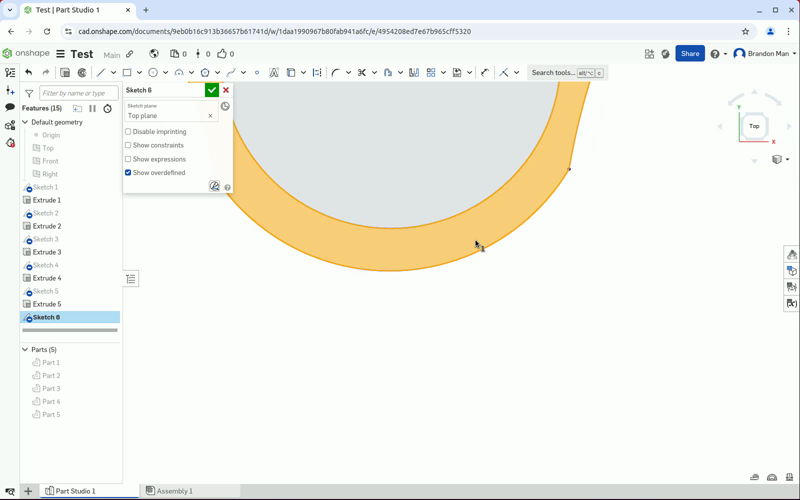
scroll(-6)
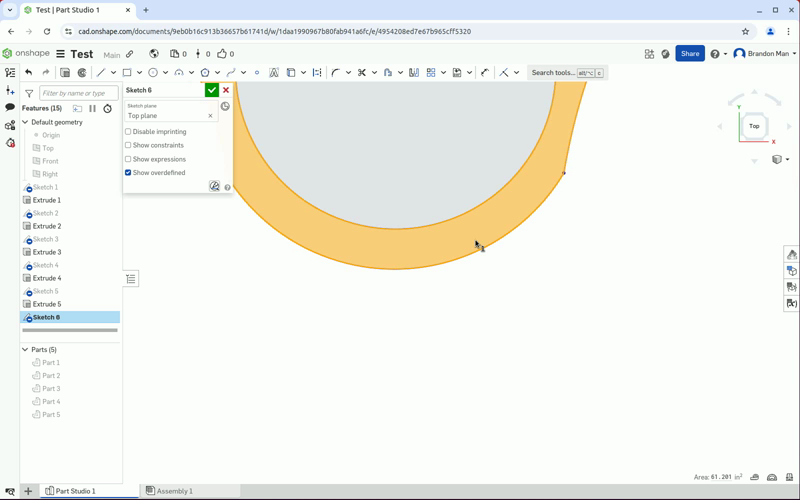
scroll(-6)
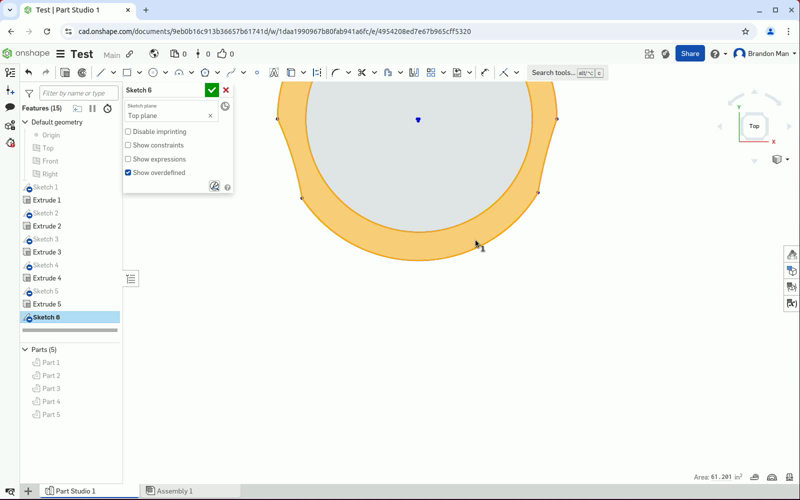
scroll(-6)
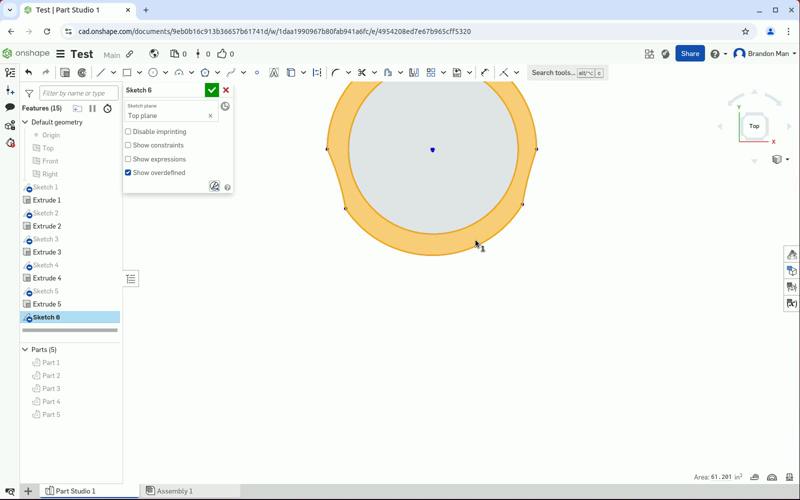
scroll(-6)
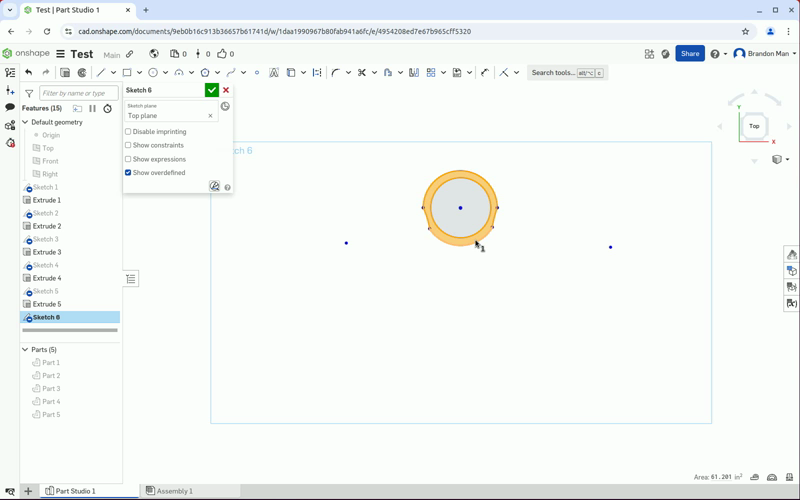
mouse_move(73, 352)
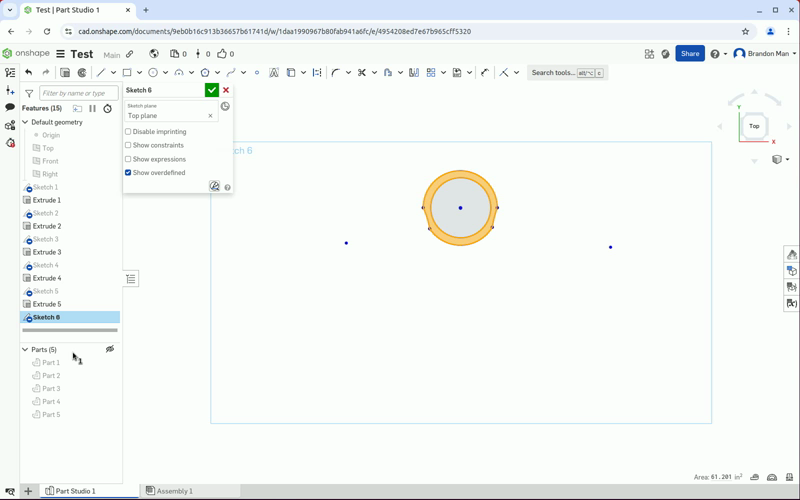
key(shift+y)
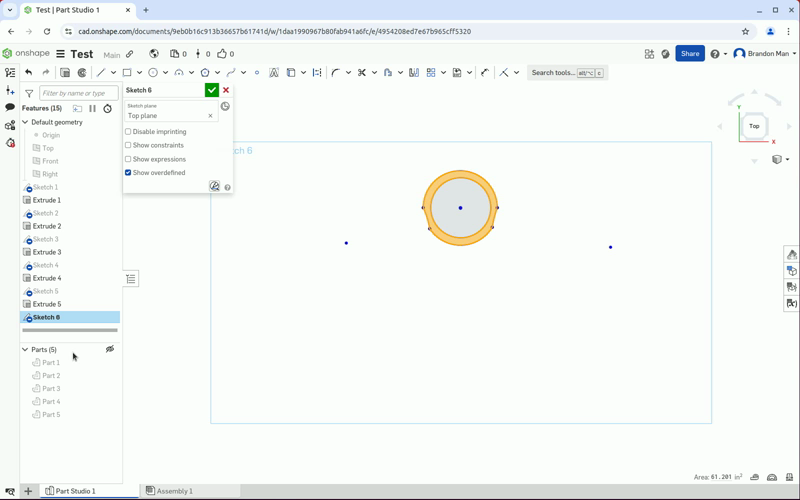
key(shift+e)
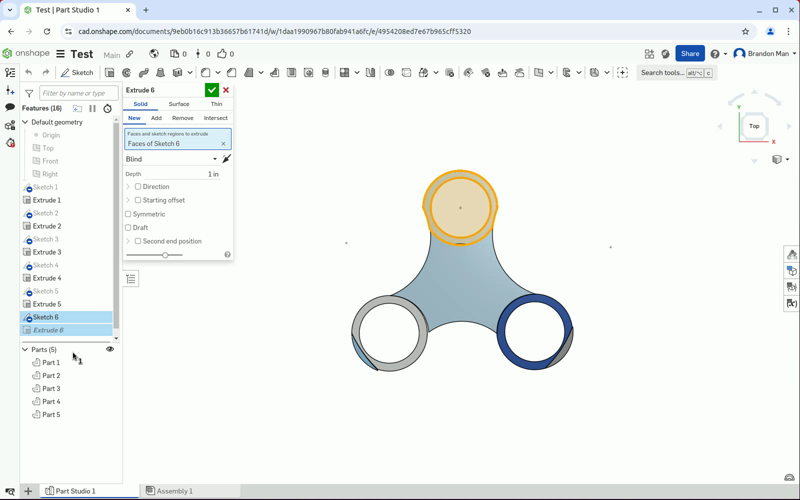
mouse_move(143, 106)
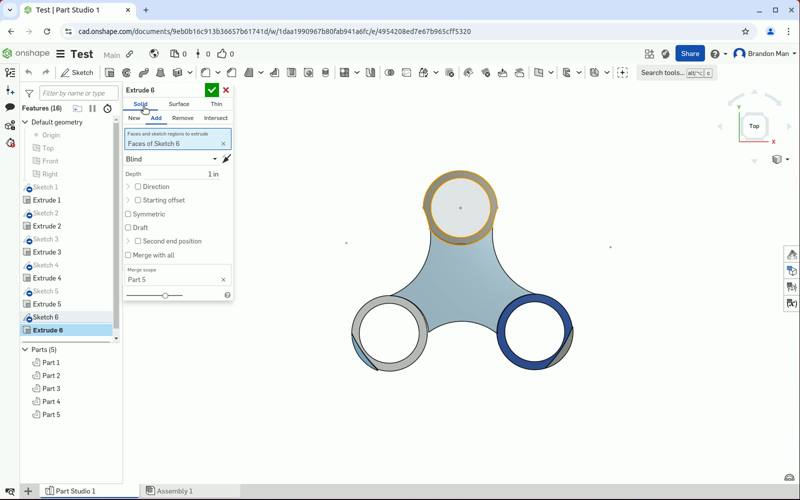
click(143, 106)
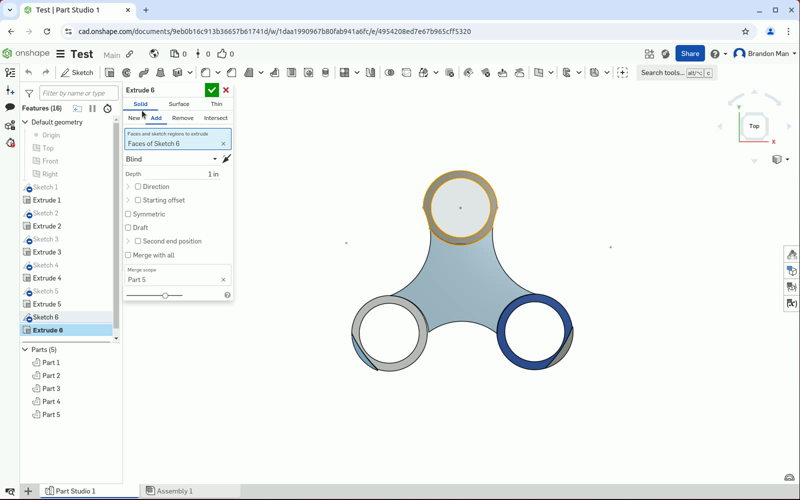
mouse_move(137, 120)
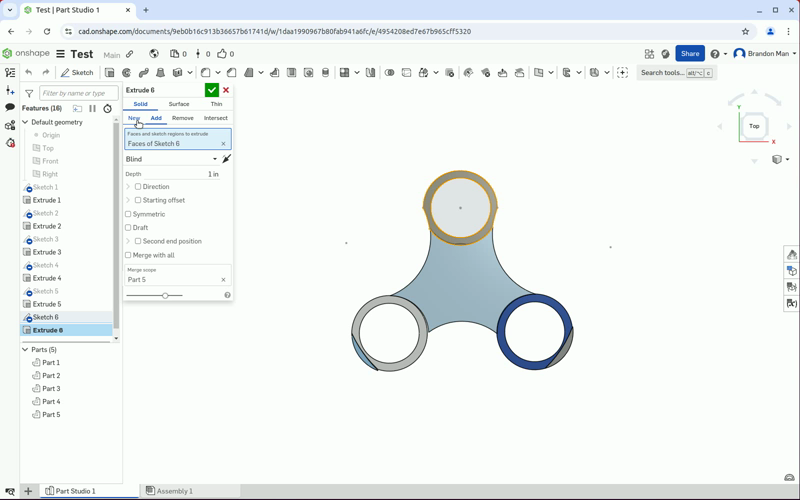
click(137, 120)
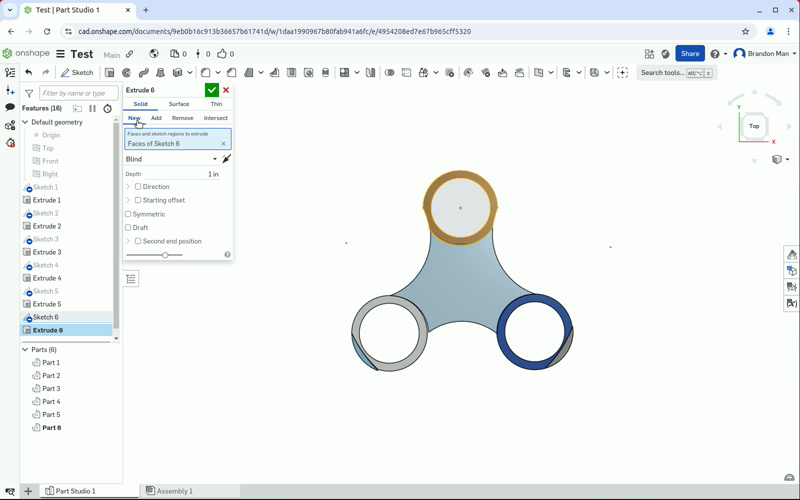
key(tab, 4)
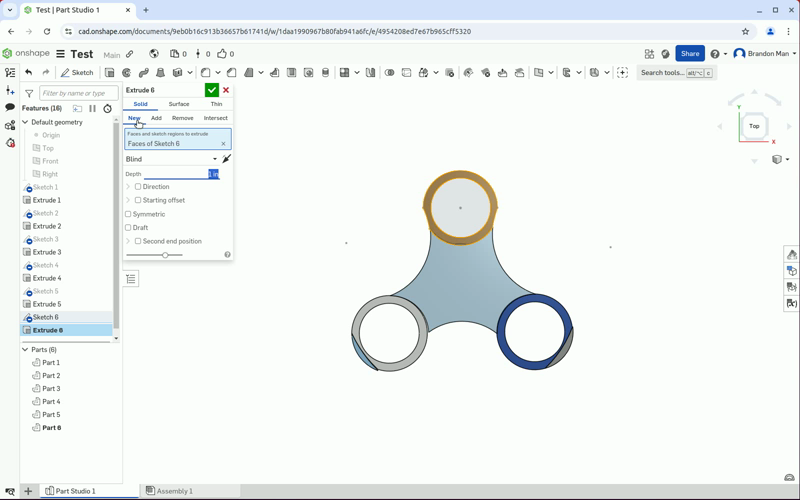
text(3.611)
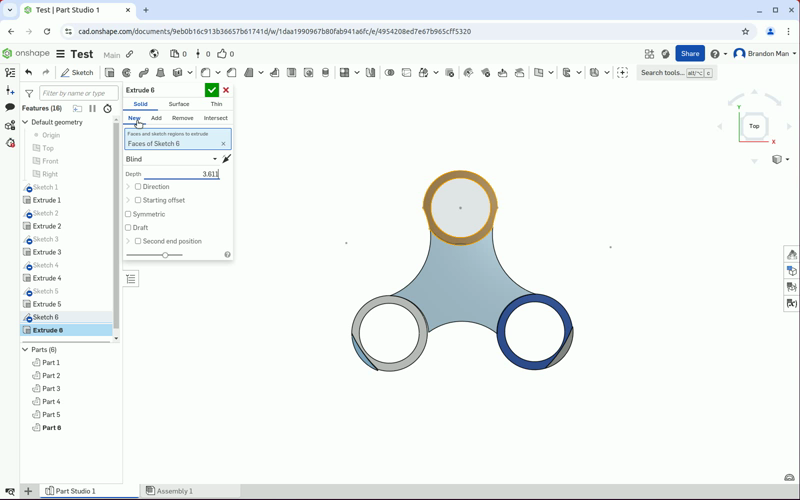
key(enter)
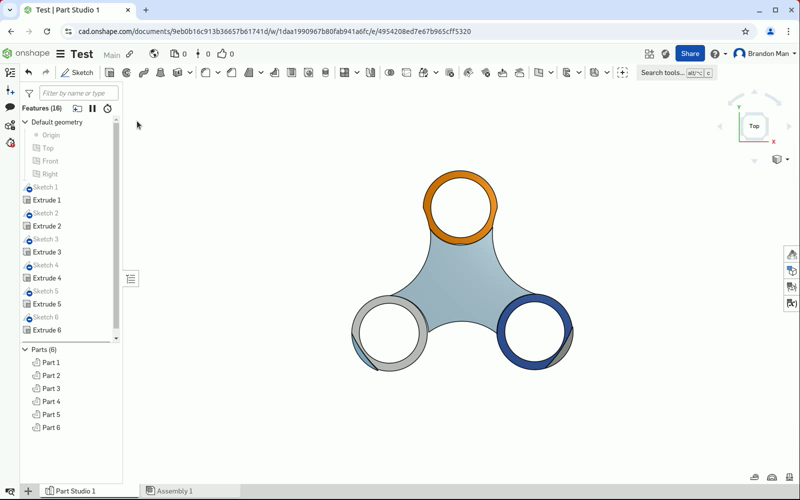
key(shift+h)
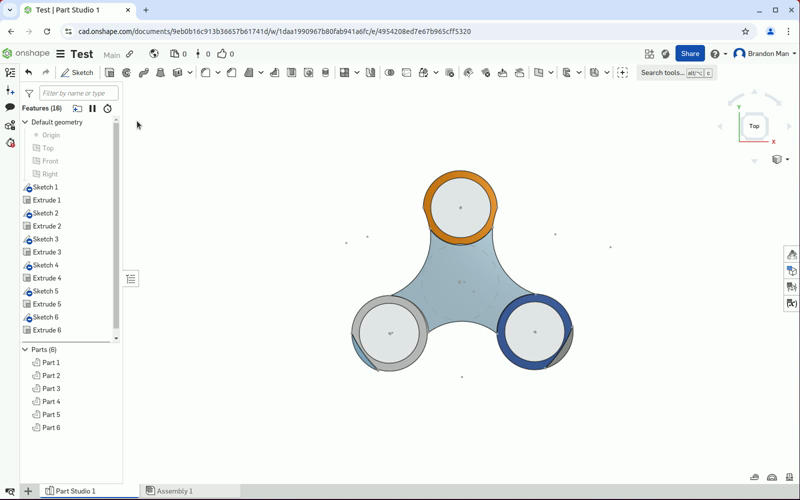
key(shift+h)
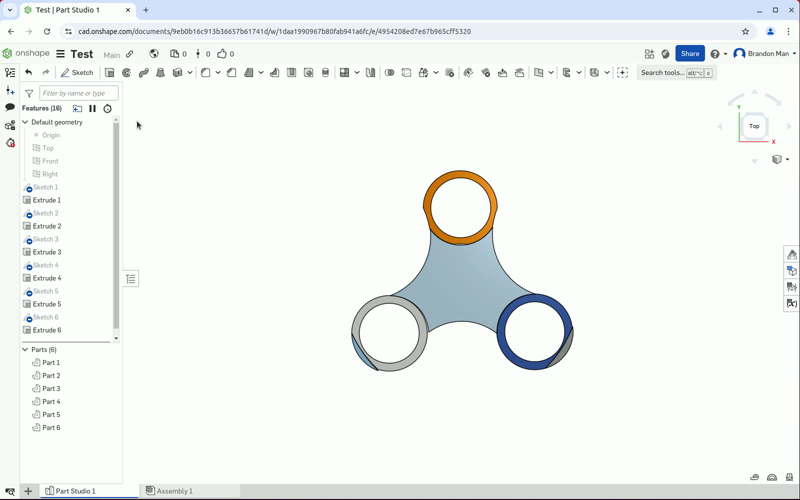
mouse_move(69, 189)
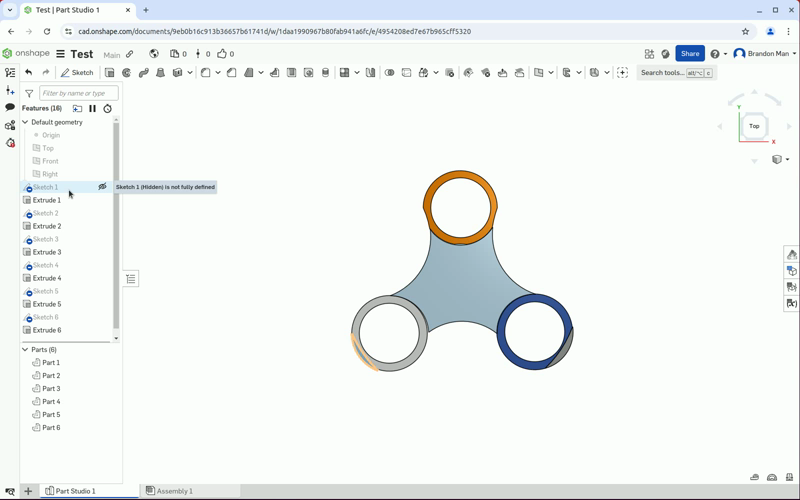
click(69, 189)
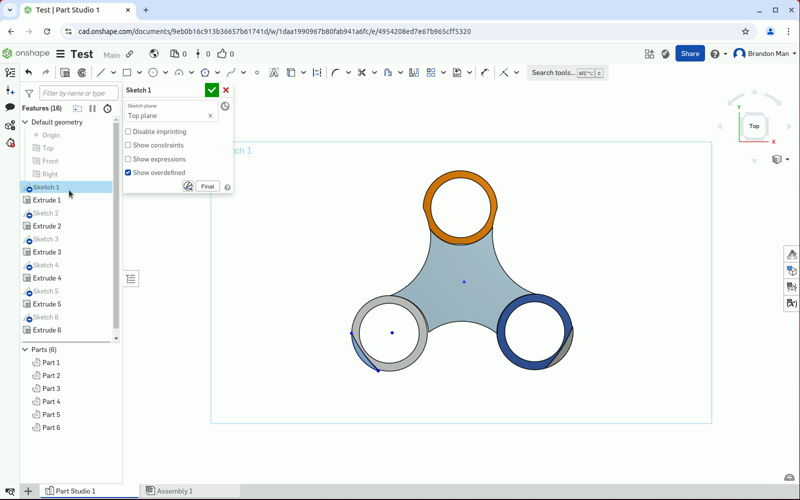
mouse_move(229, 92)
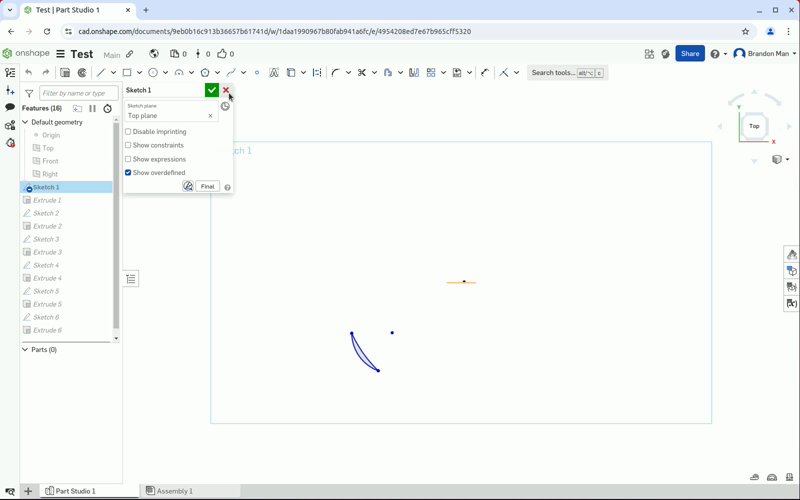
click(229, 92)
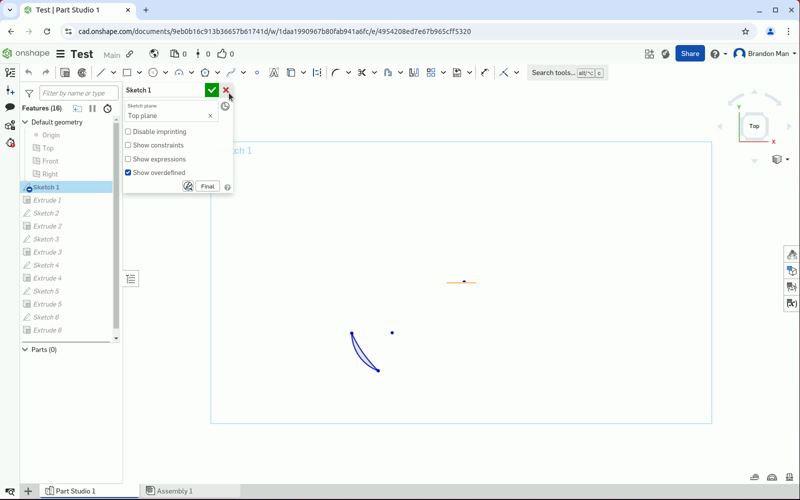
key(shift+s)
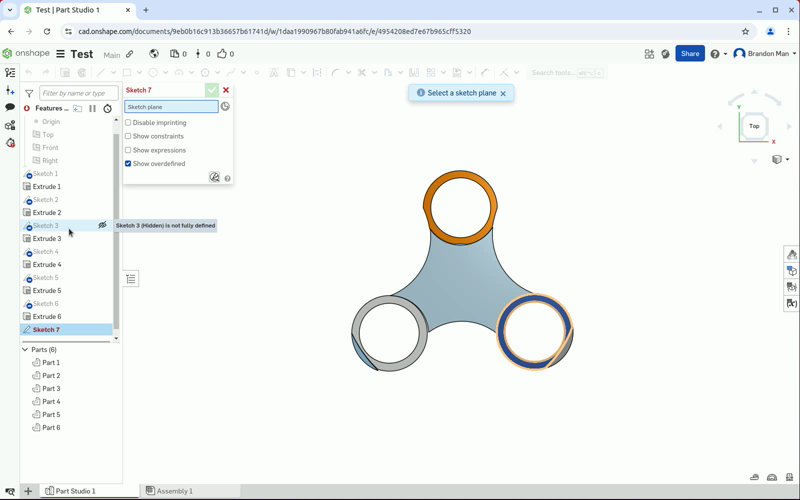
scroll(3)
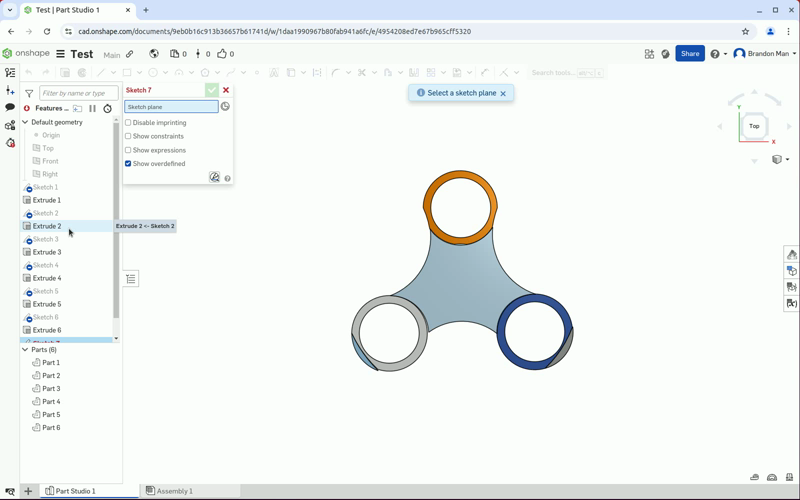
mouse_move(69, 150)
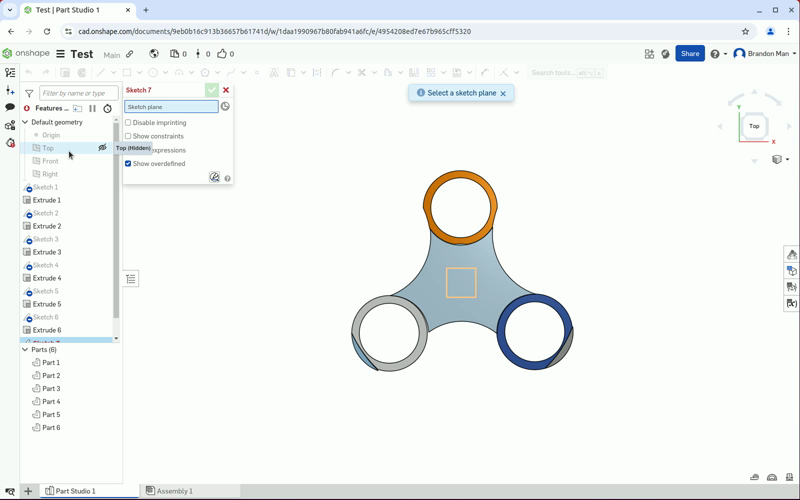
click(69, 150)
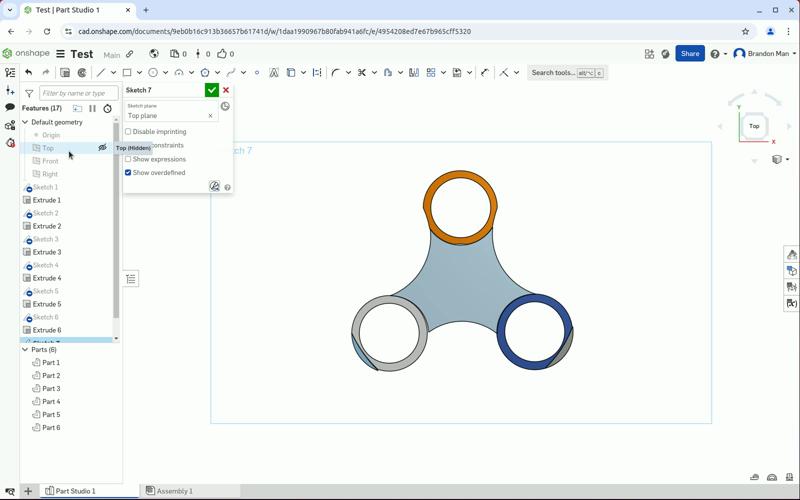
mouse_move(73, 352)
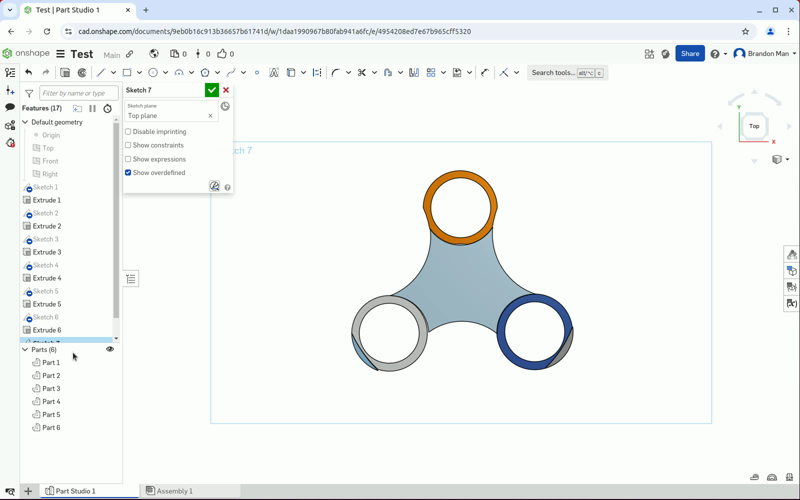
key(y)
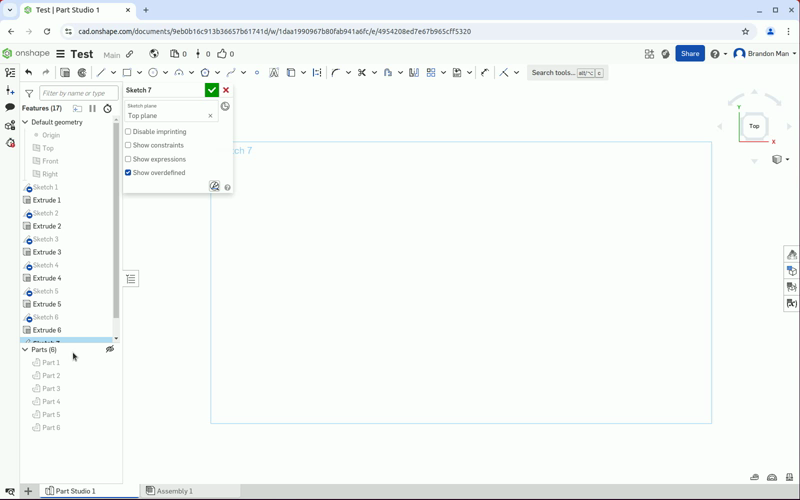
key(c)
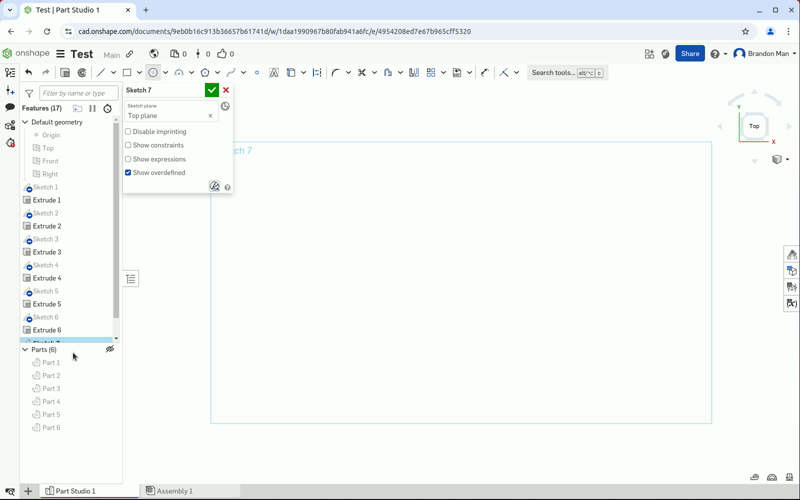
key_down(shift)
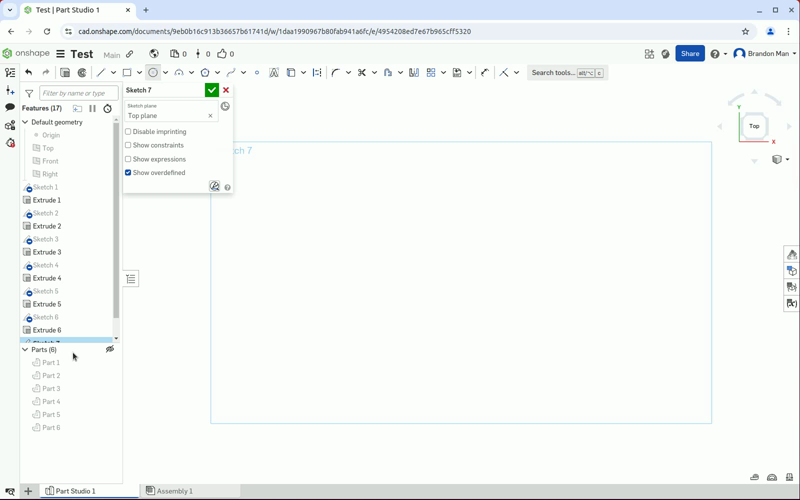
mouse_move(461, 282)
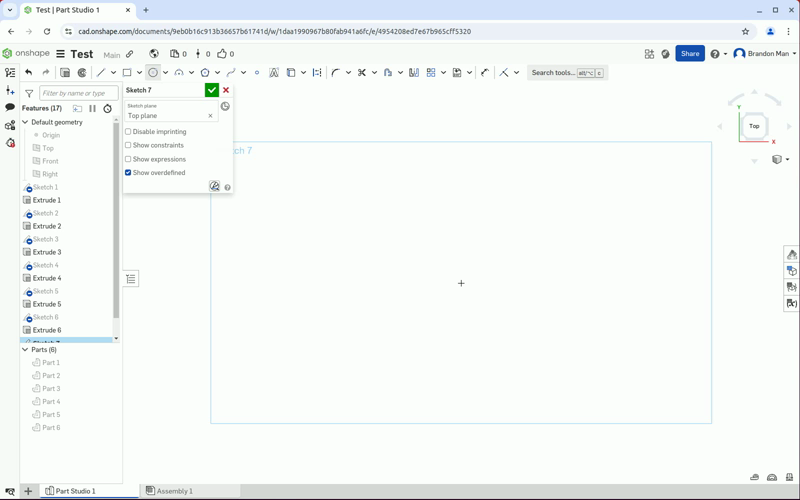
click(461, 282)
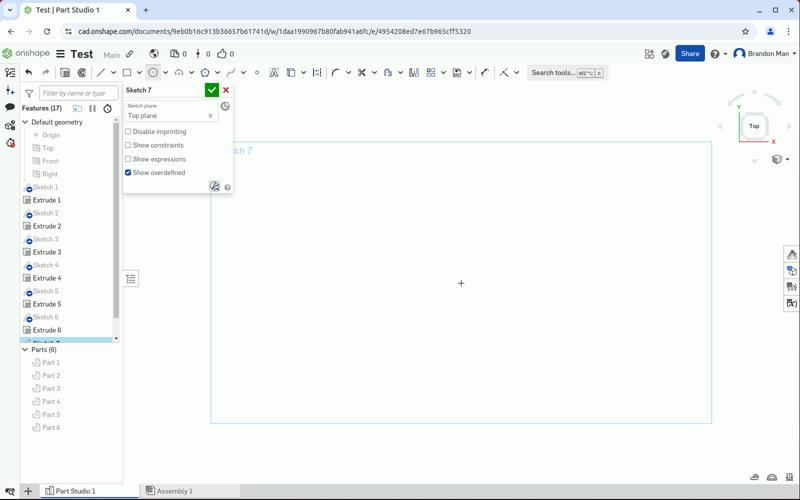
key_up(shift)
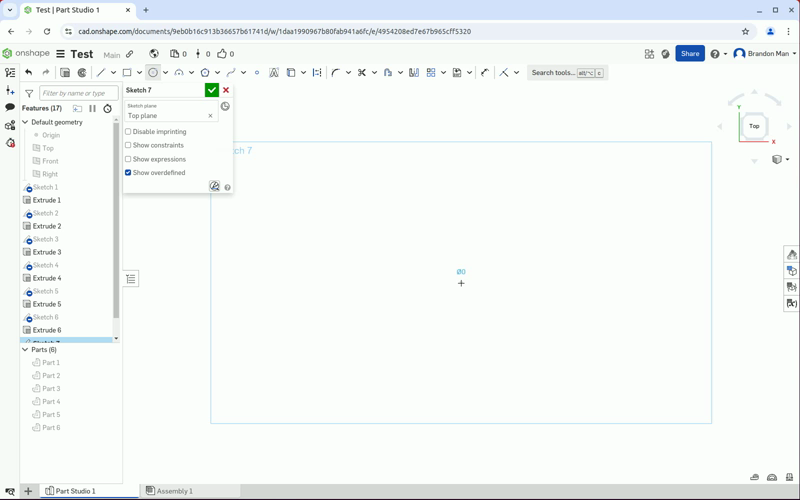
mouse_move(499, 282)
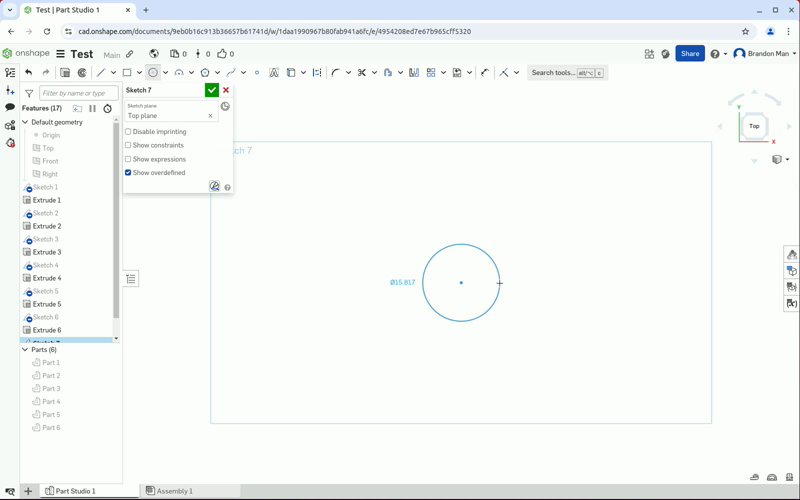
click(499, 282)
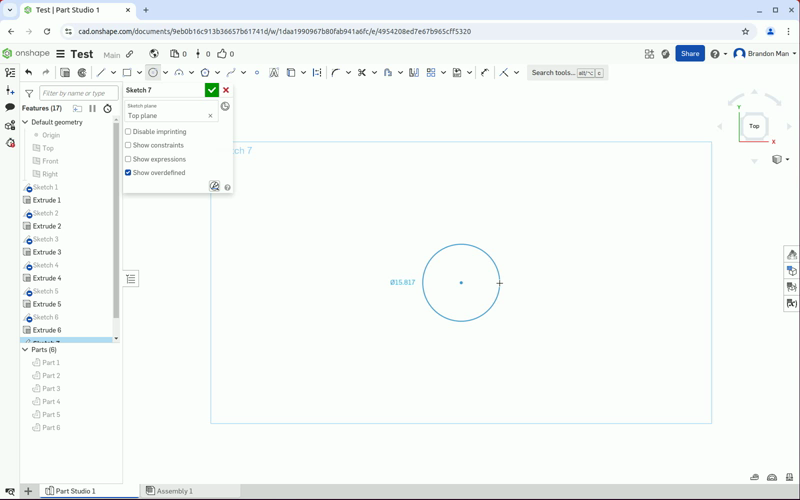
key(esc)
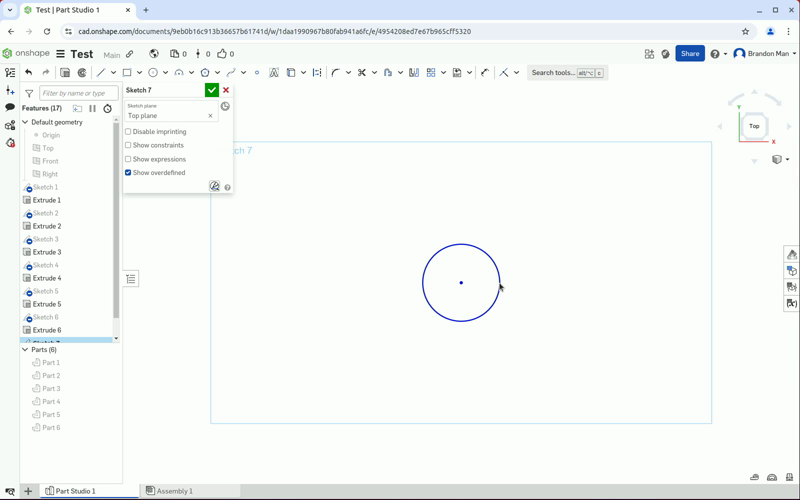
key(c)
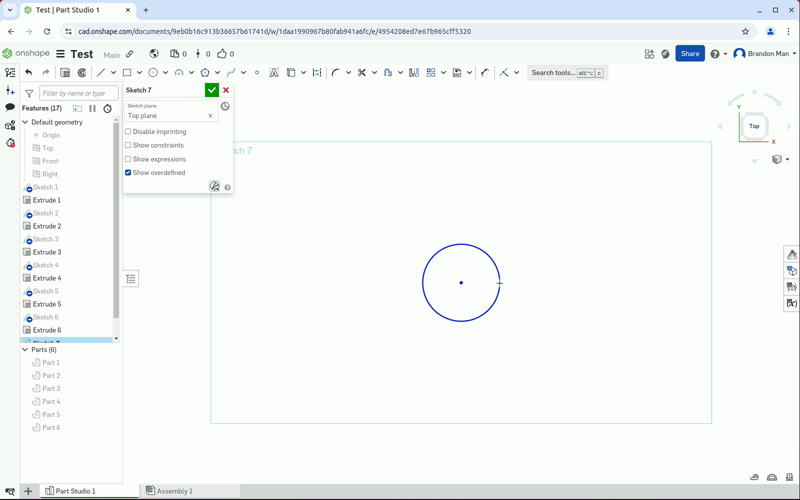
key_down(shift)
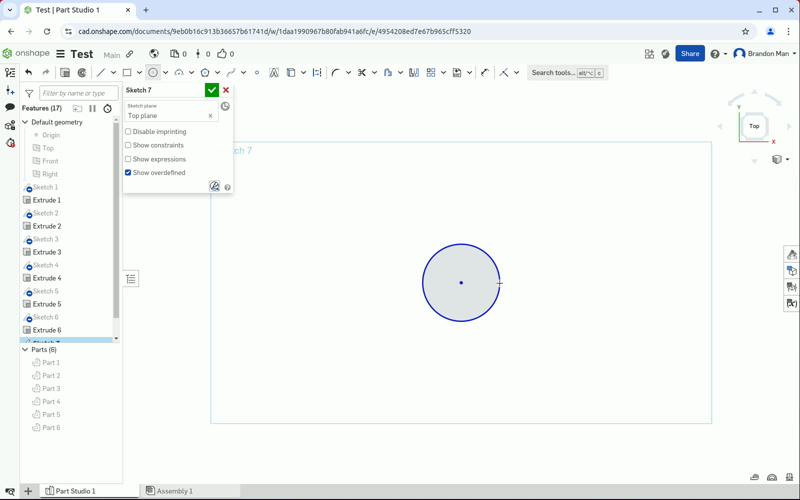
mouse_move(461, 282)
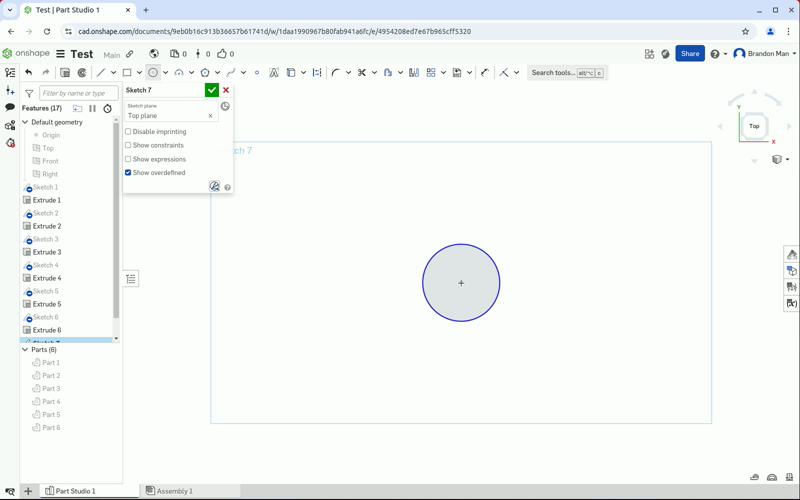
click(461, 282)
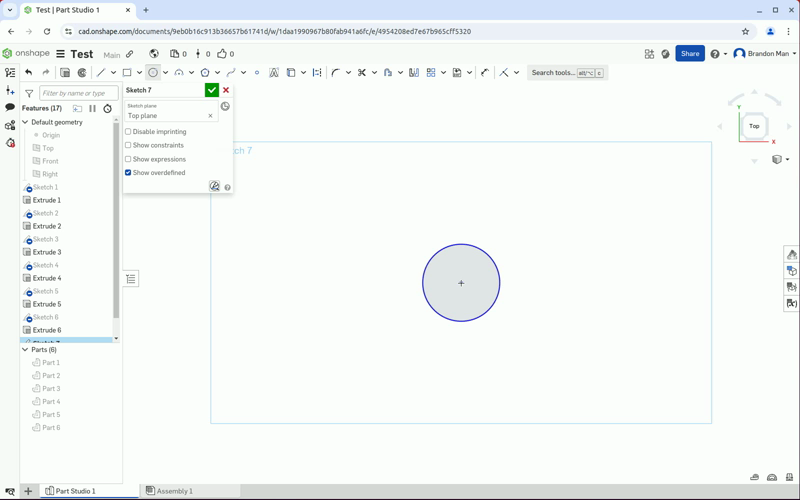
key_up(shift)
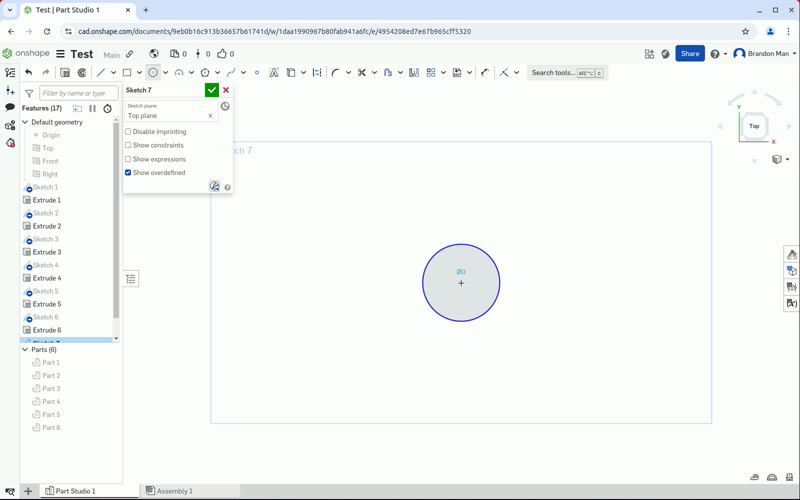
mouse_move(493, 282)
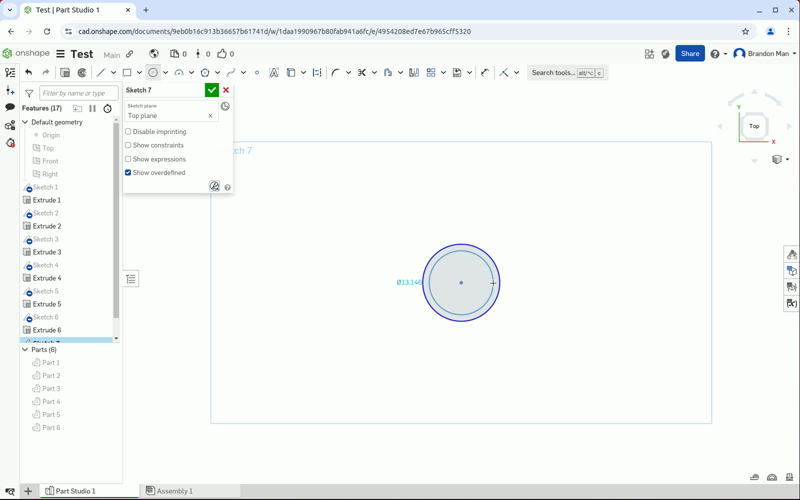
click(493, 282)
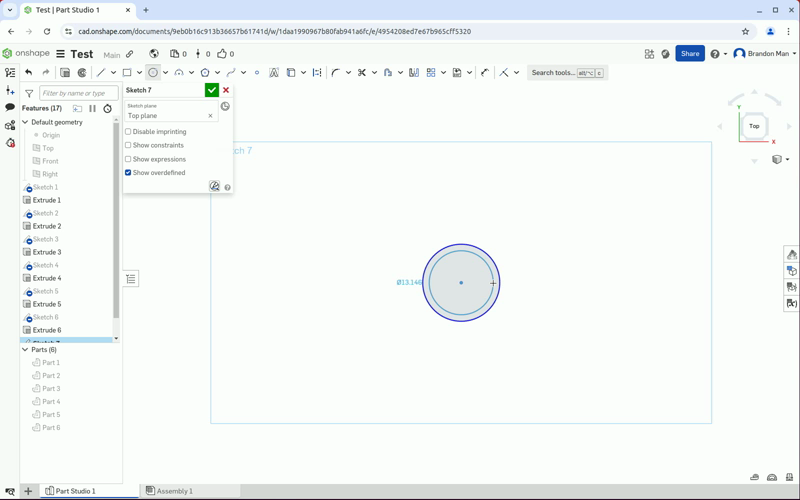
key(esc)
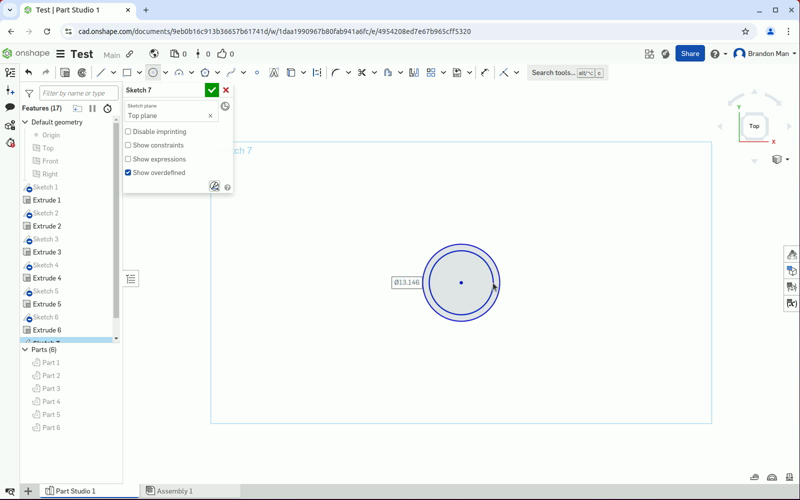
mouse_move(430, 300)
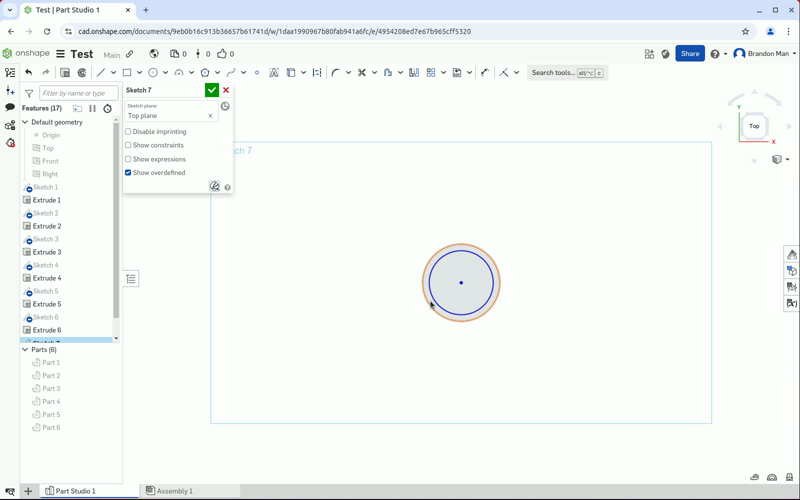
scroll(6)
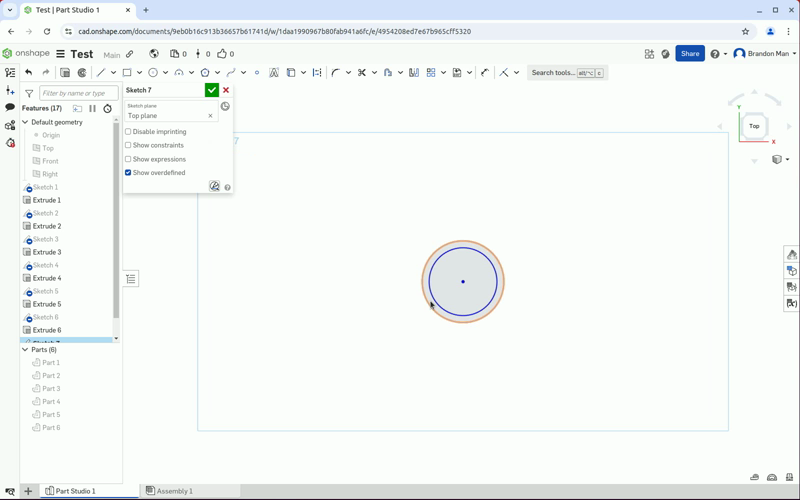
scroll(6)
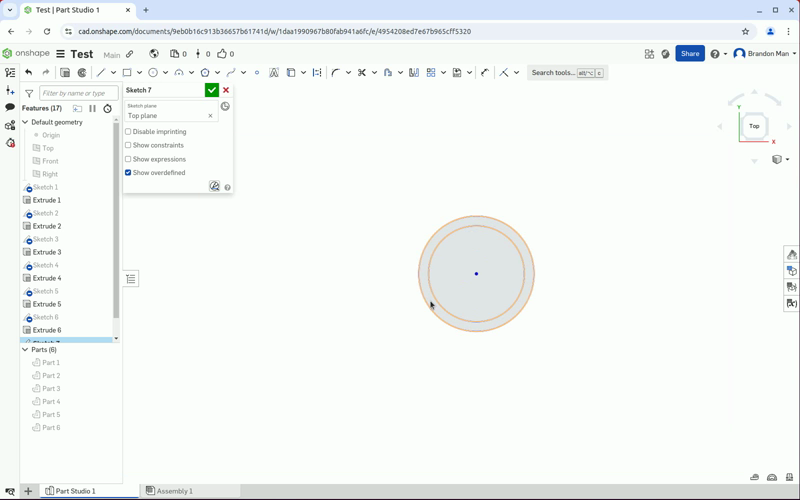
scroll(6)
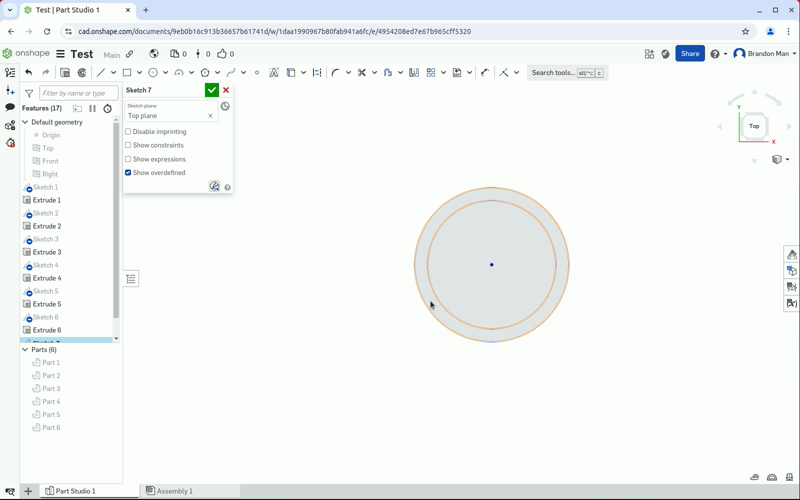
scroll(6)
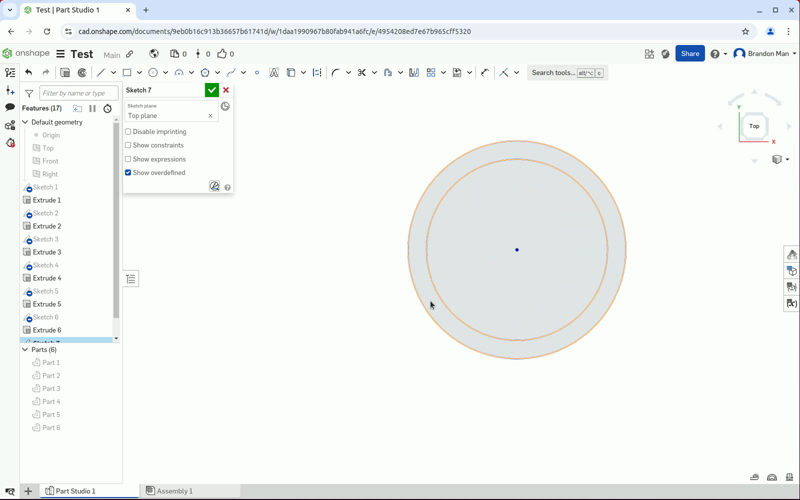
scroll(6)
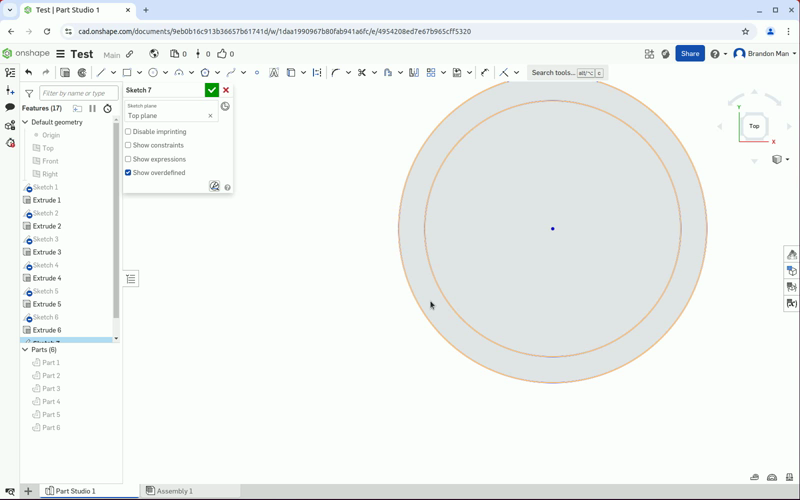
scroll(6)
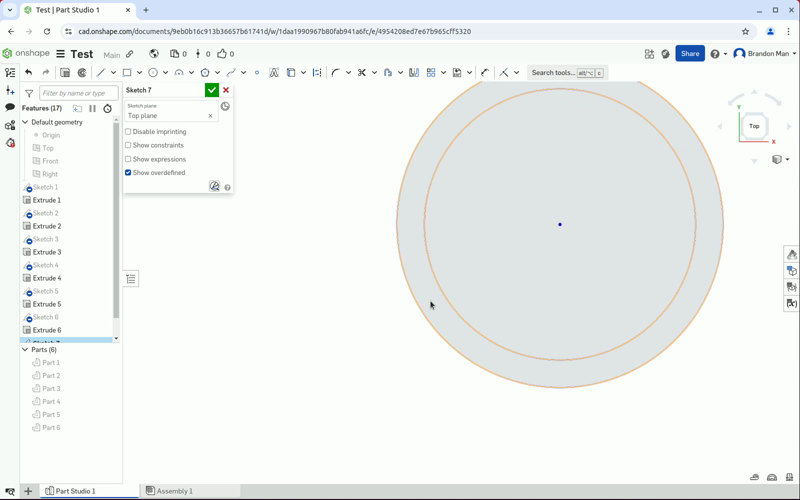
scroll(6)
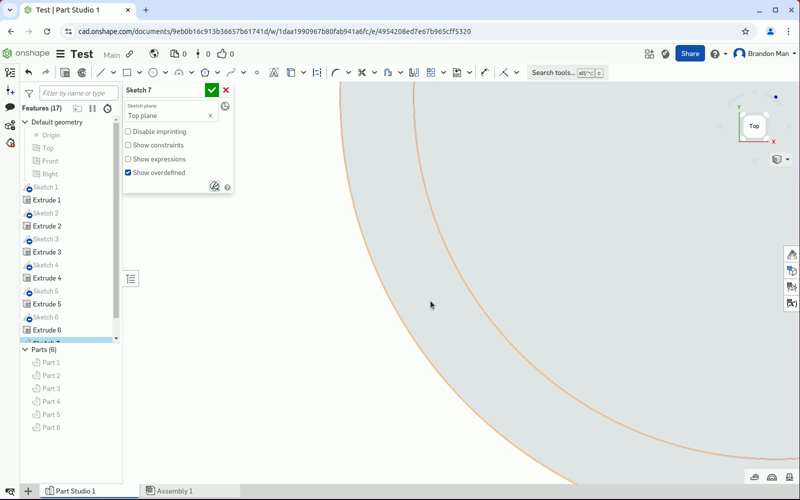
click(430, 300)
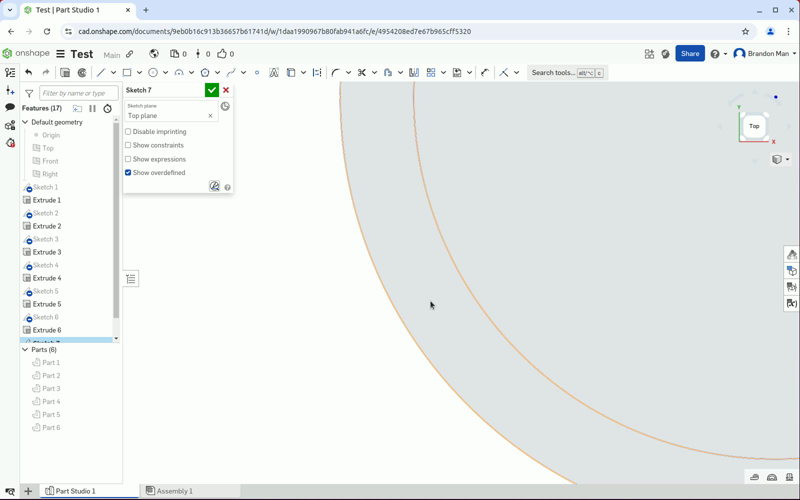
scroll(-6)
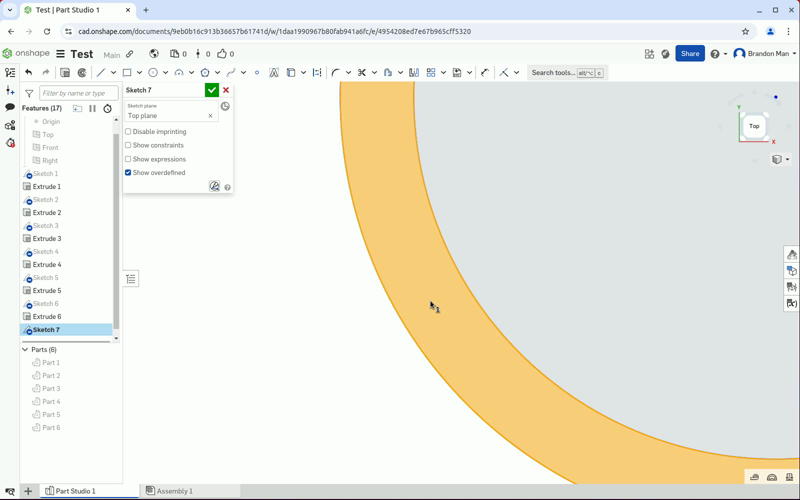
scroll(-6)
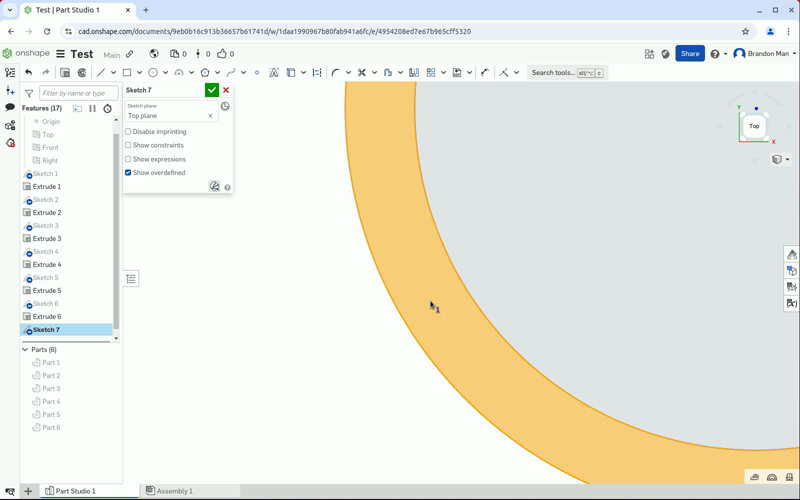
scroll(-6)
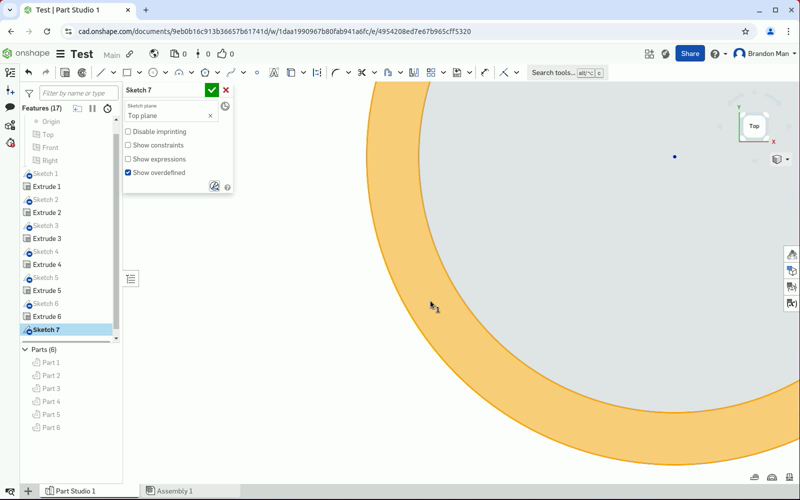
scroll(-6)
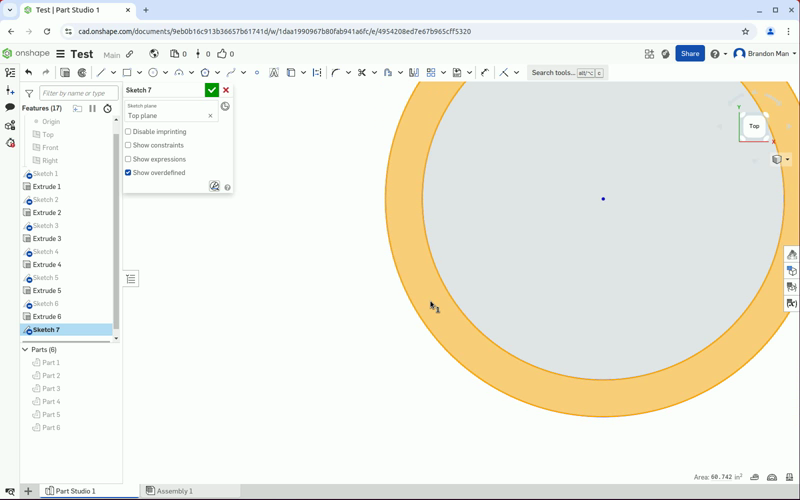
scroll(-6)
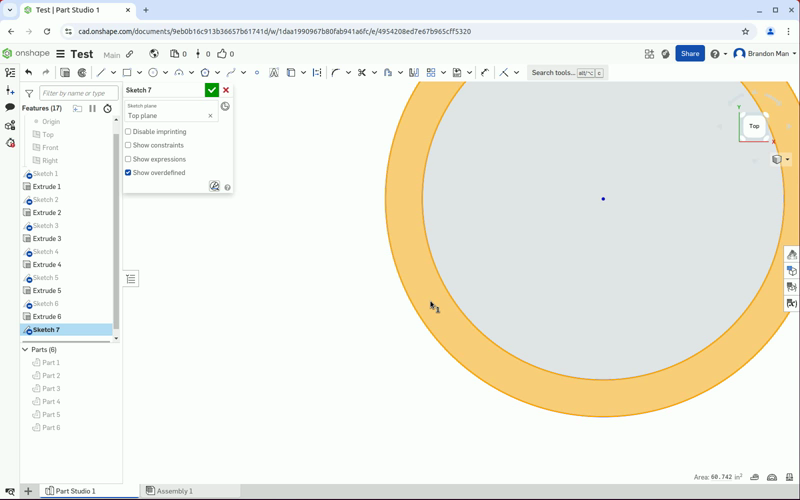
scroll(-6)
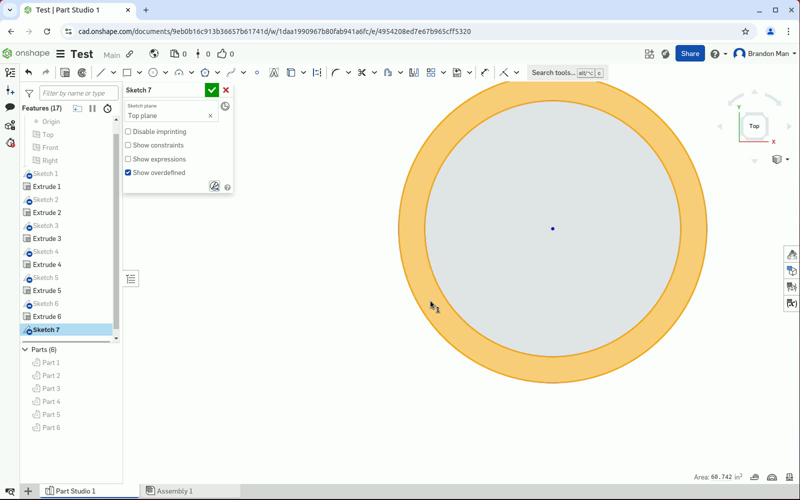
scroll(-6)
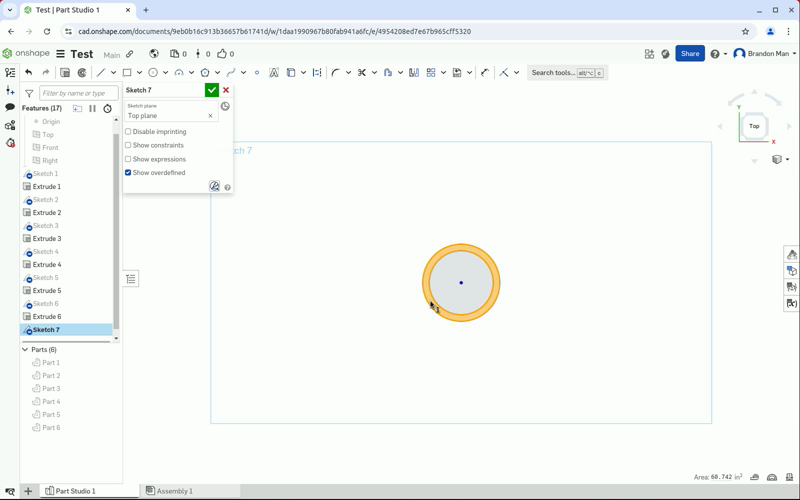
mouse_move(73, 352)
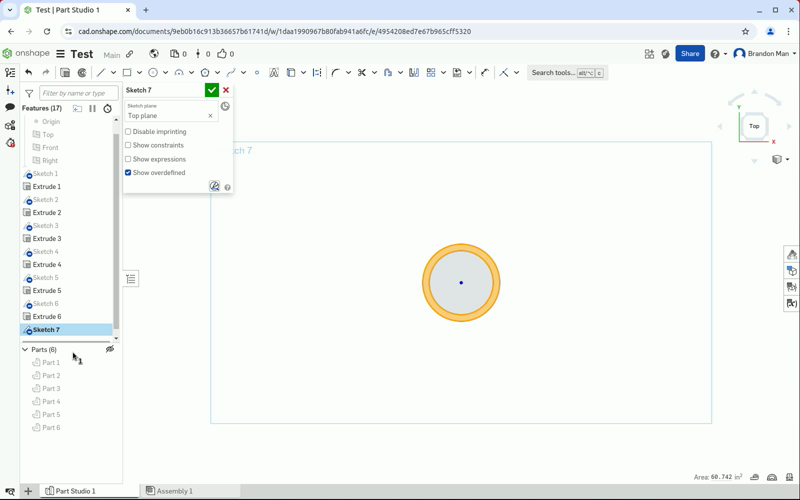
key(shift+y)
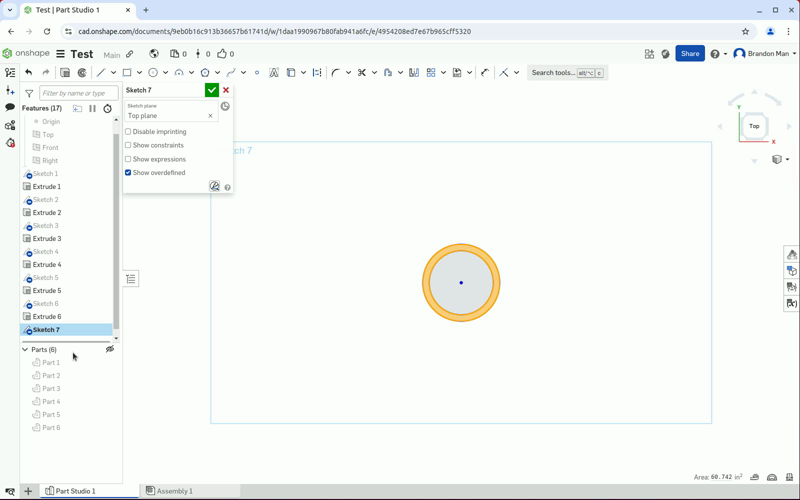
key(shift+e)
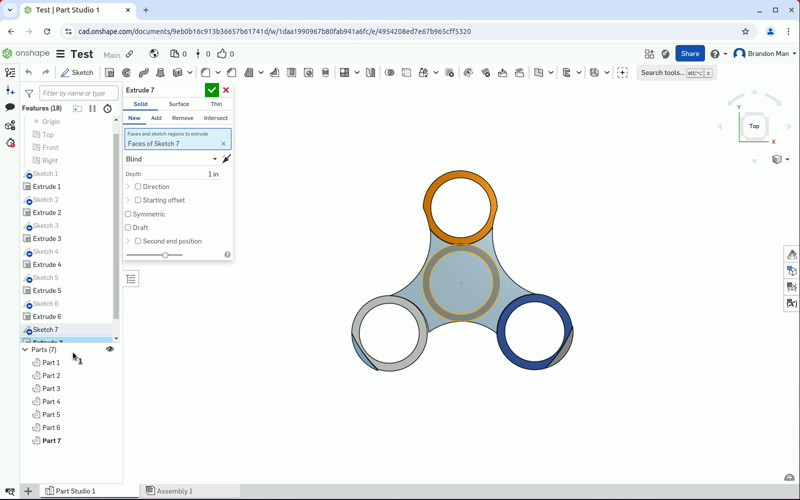
mouse_move(143, 106)
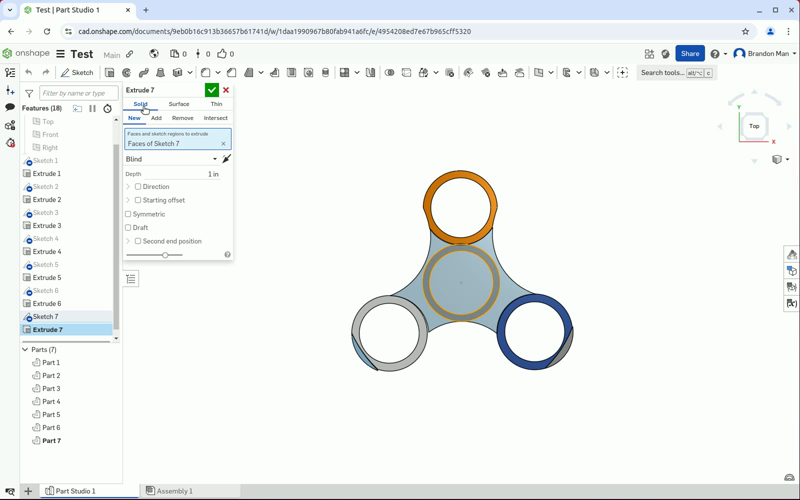
click(143, 106)
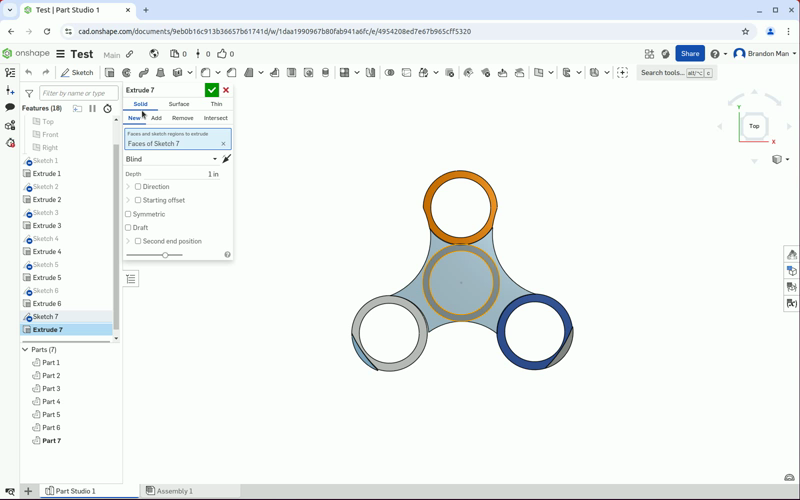
mouse_move(137, 120)
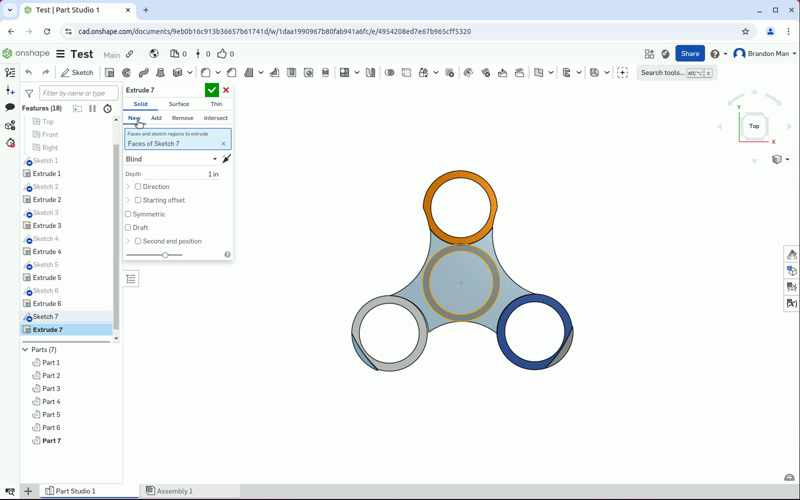
click(137, 120)
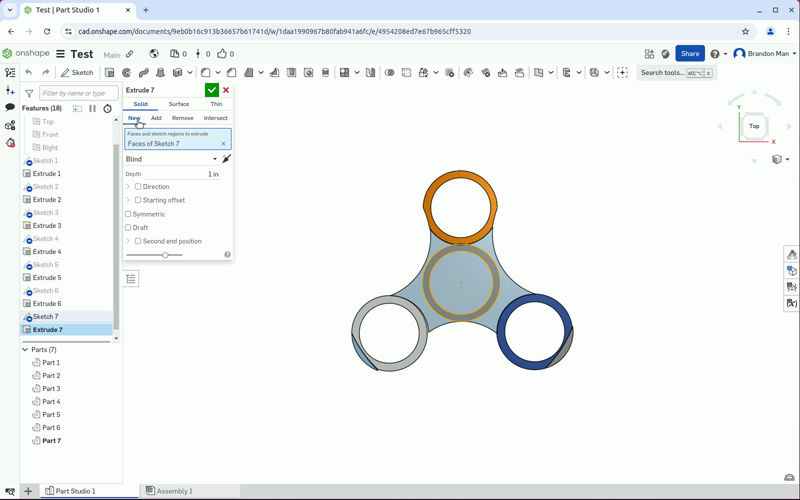
key(tab, 4)
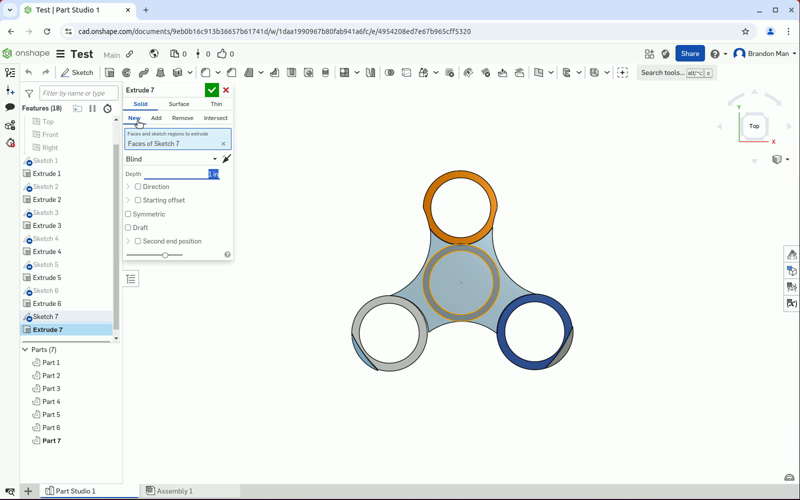
text(3.611)
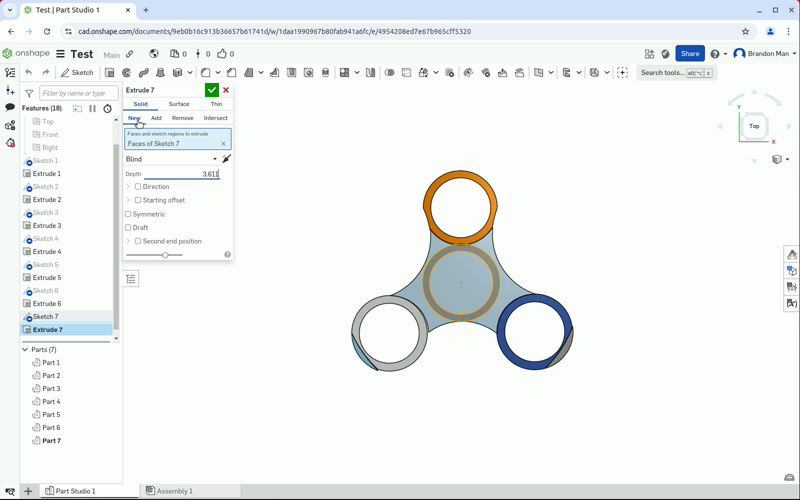
key(enter)
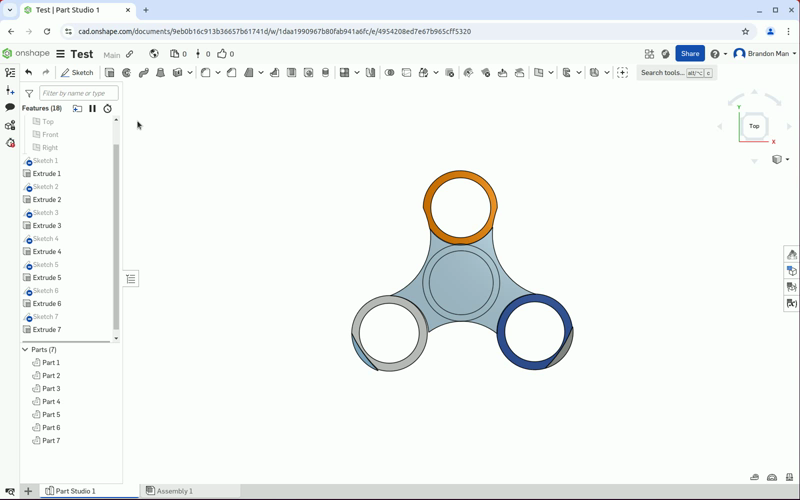
key(shift+h)
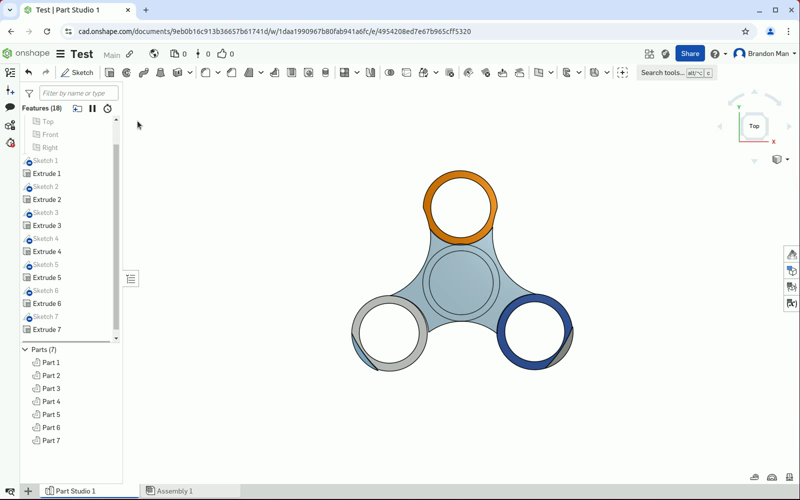
key(shift+h)
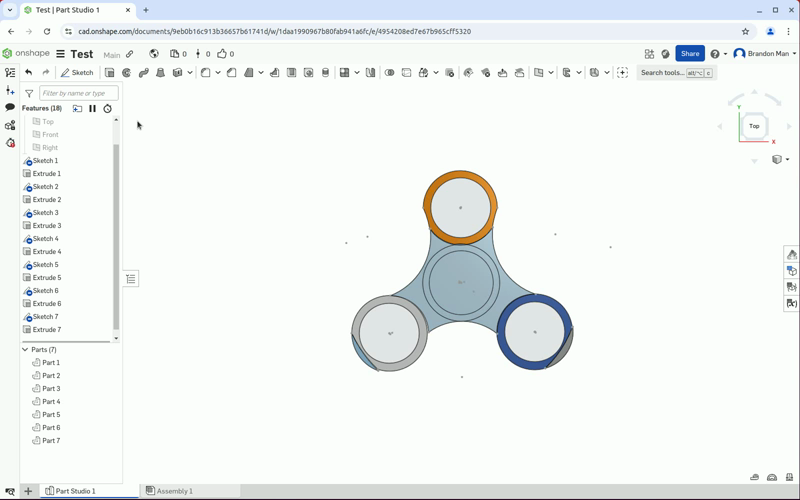
key(shift+7)
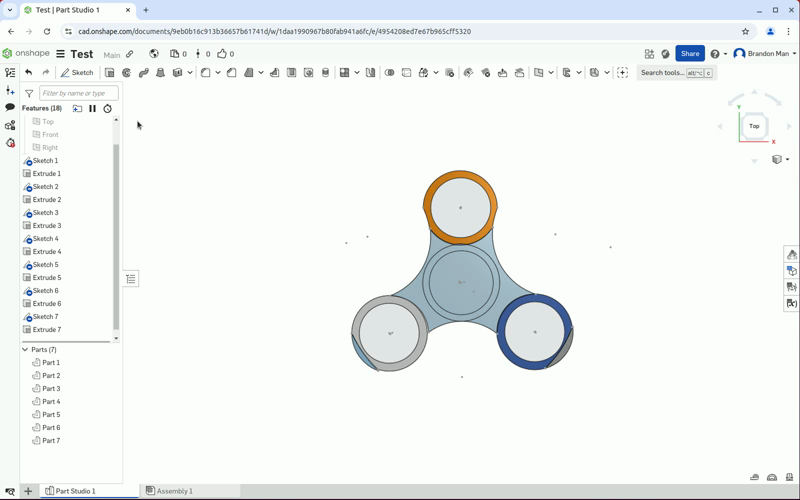
key(up, 3)
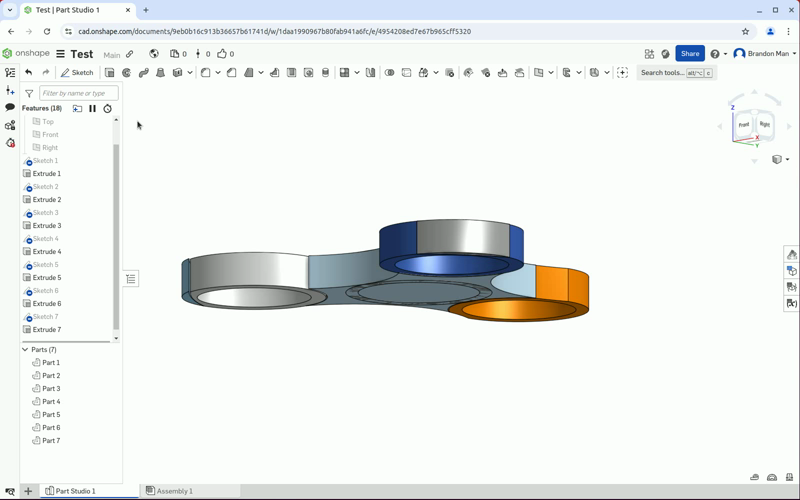
key(left, 3)
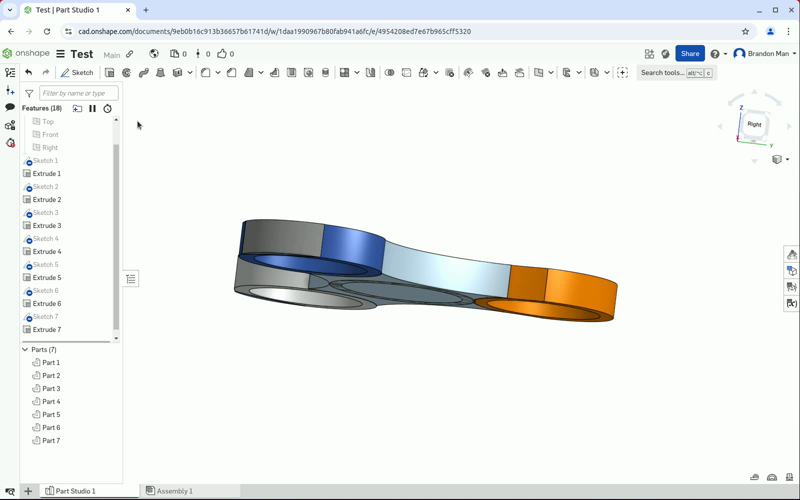
key(right, 3)
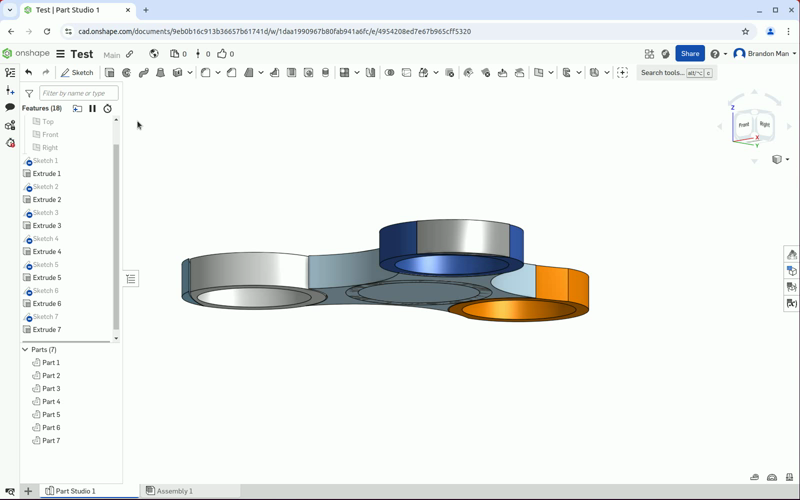
key(down, 3)
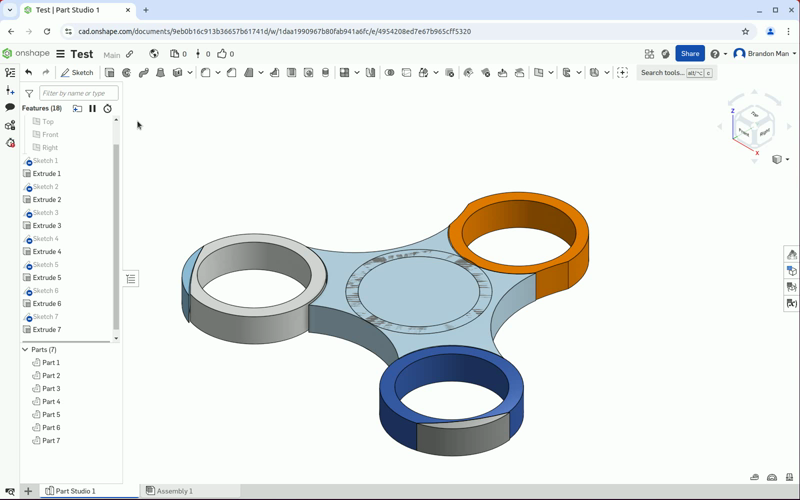
mouse_move(69, 163)
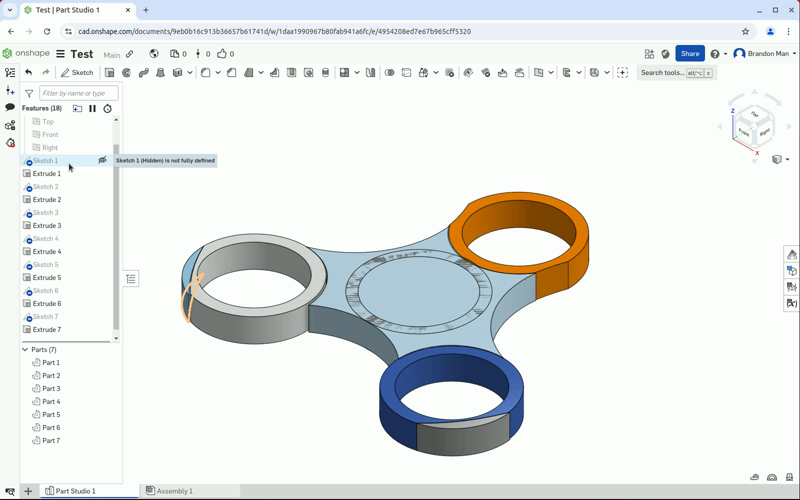
click(69, 163)